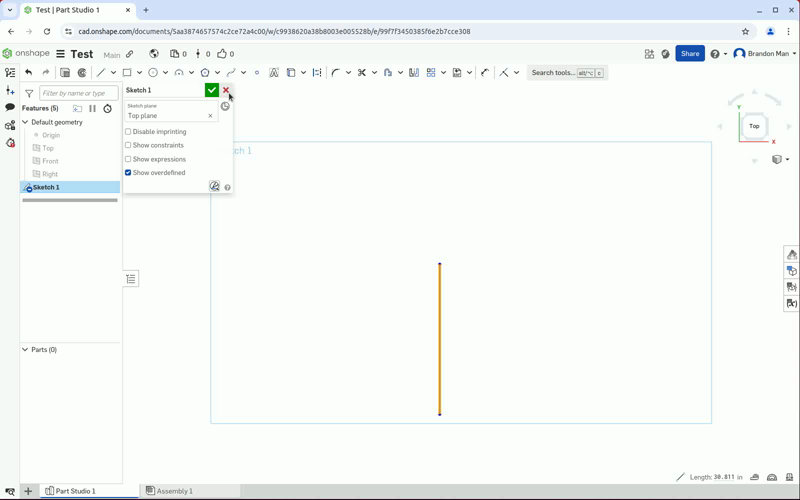
key(shift+h)
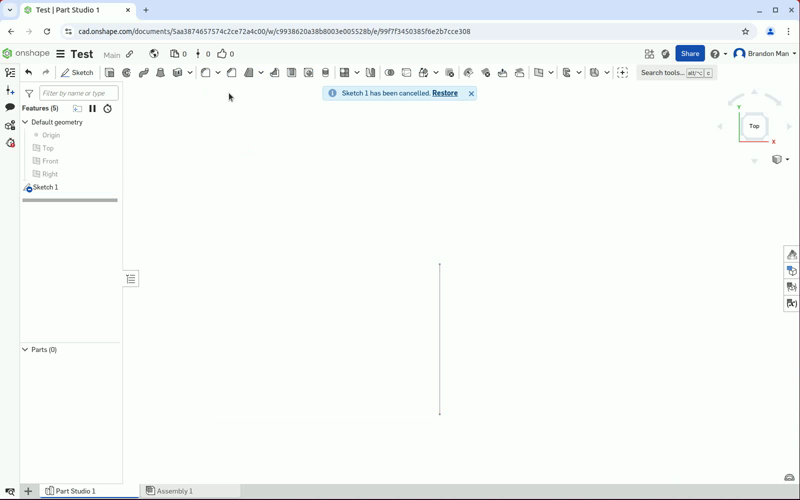
key(shift+s)
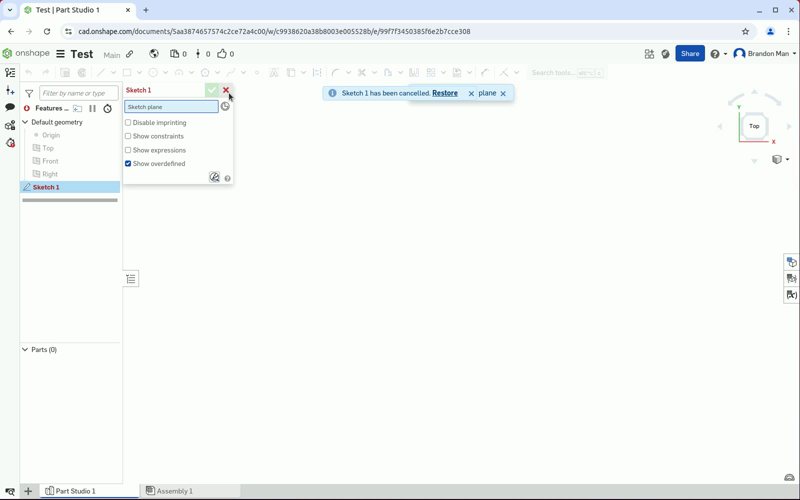
mouse_move(73, 150)
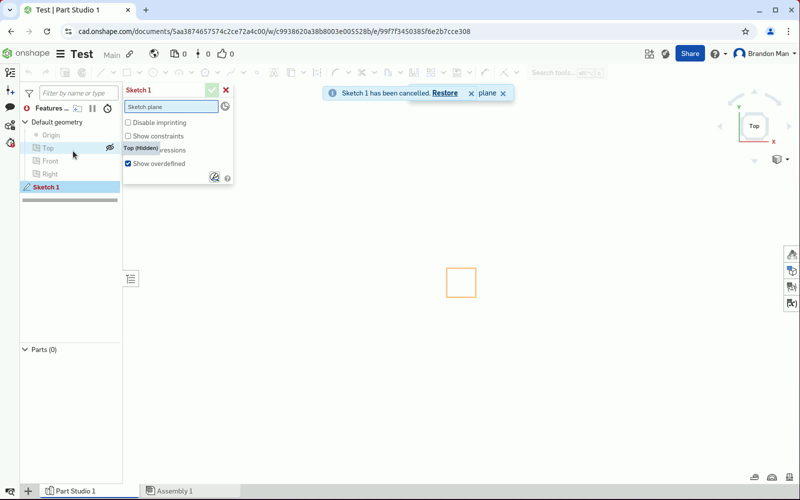
click(73, 150)
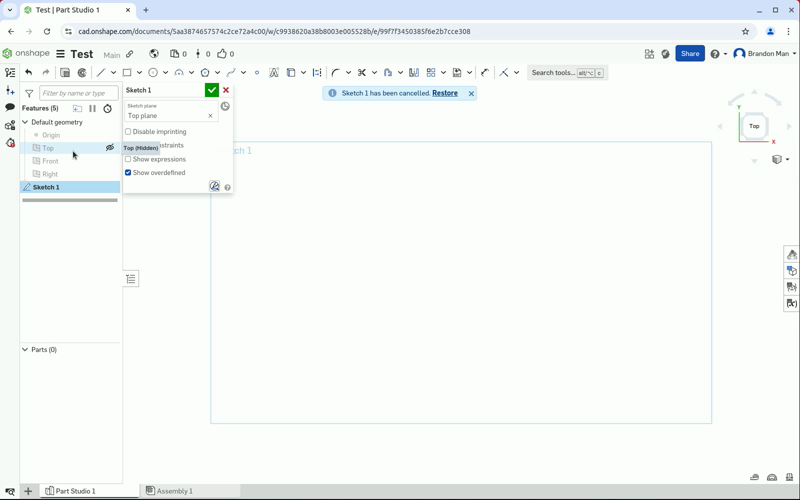
mouse_move(73, 352)
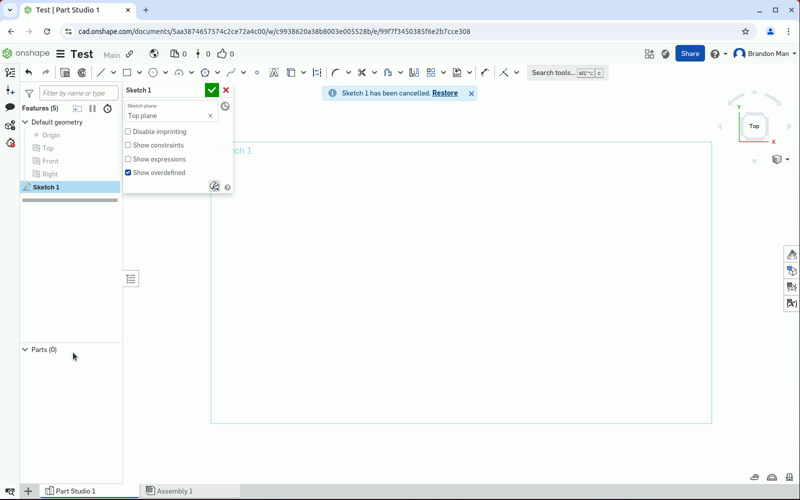
key(y)
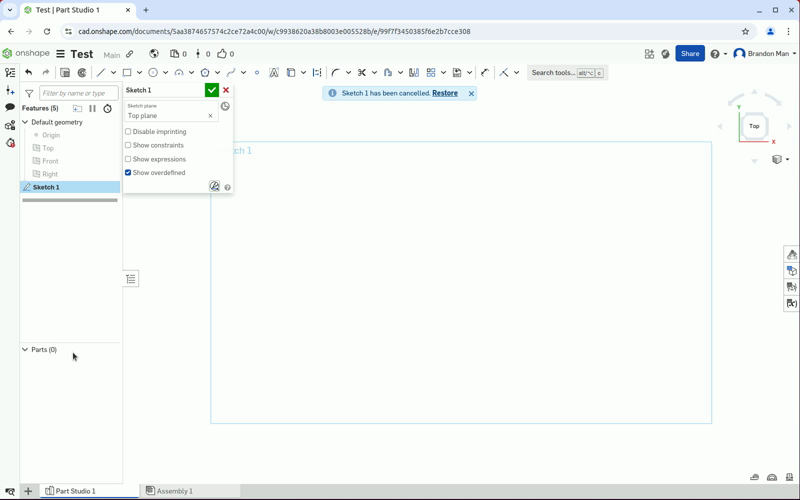
key(l)
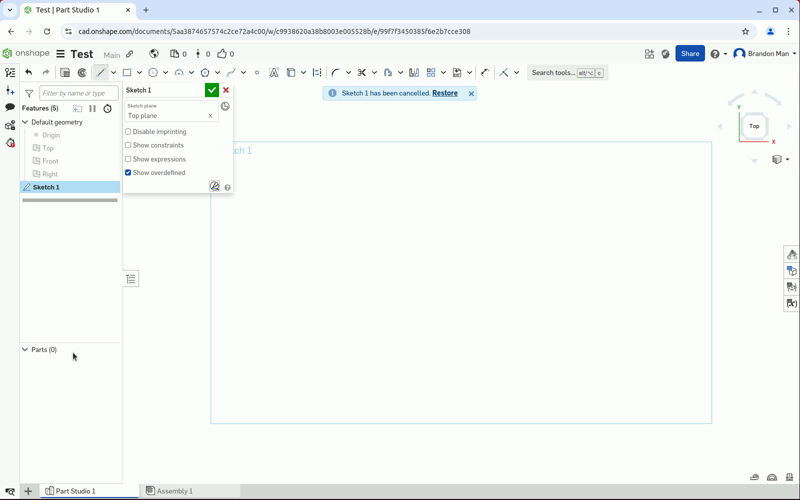
key_down(shift)
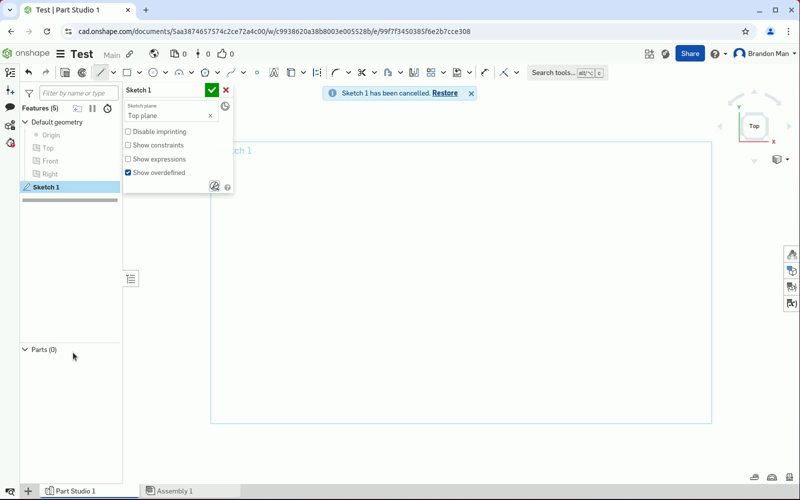
mouse_move(510, 325)
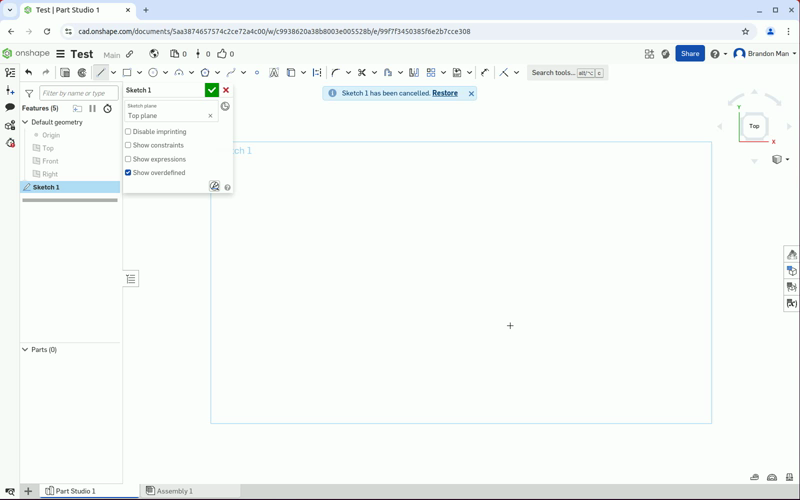
click(510, 325)
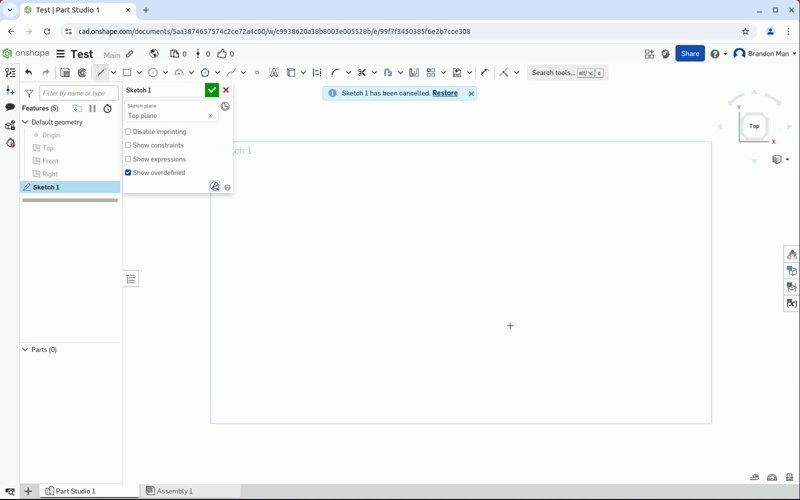
key_up(shift)
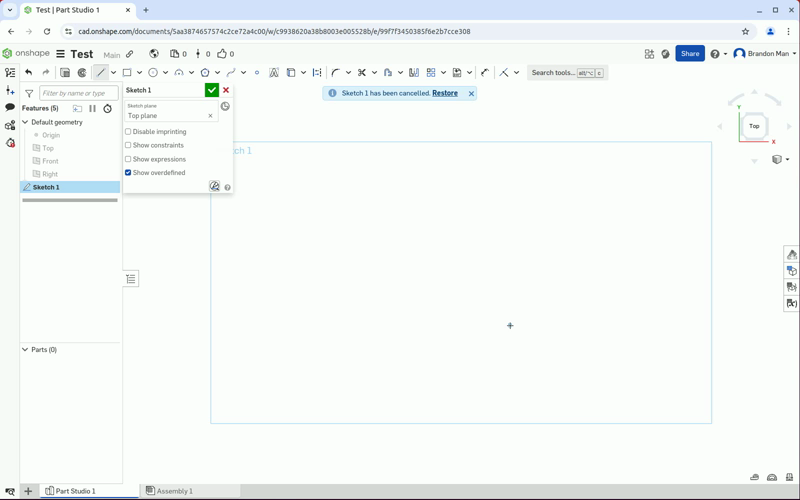
key_down(shift)
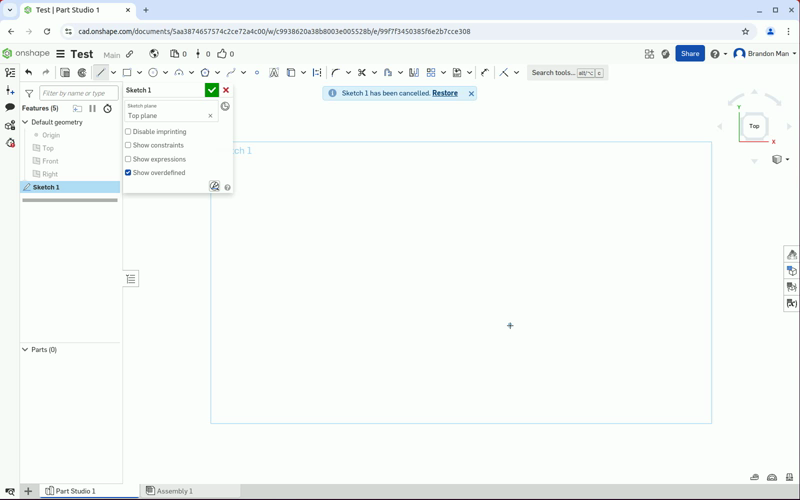
mouse_move(540, 325)
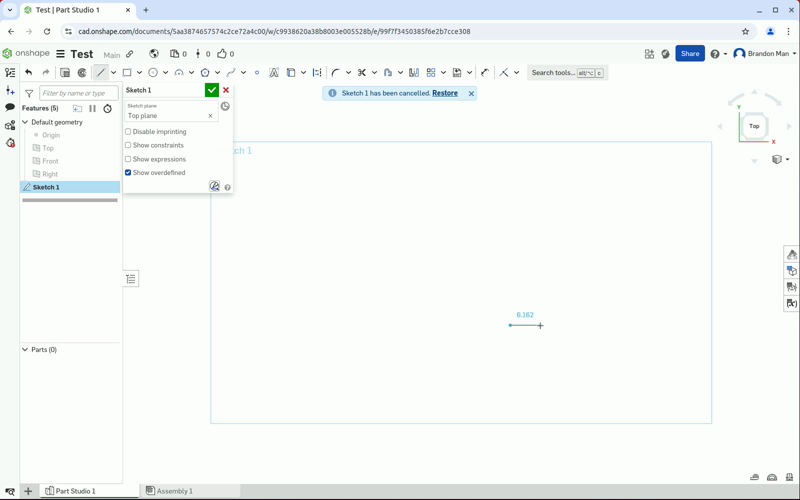
mouse_move(514, 325)
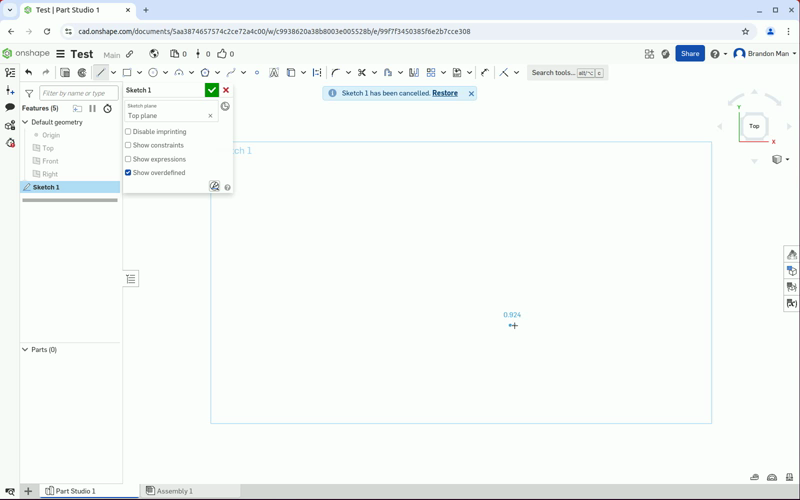
scroll(6)
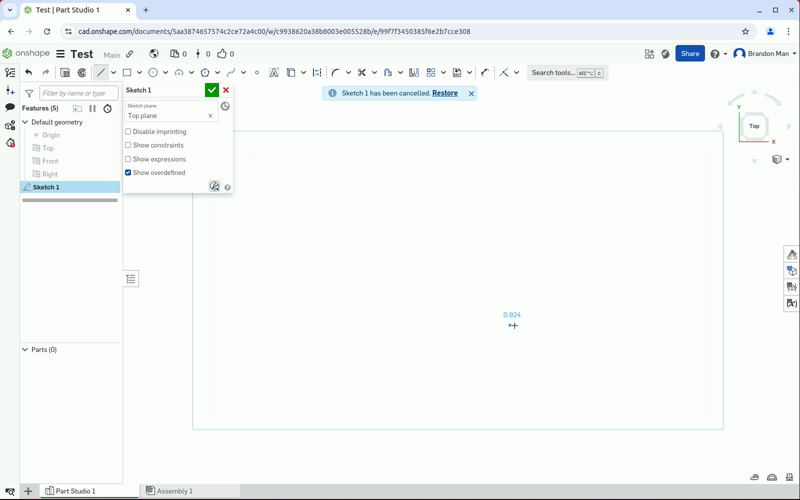
scroll(6)
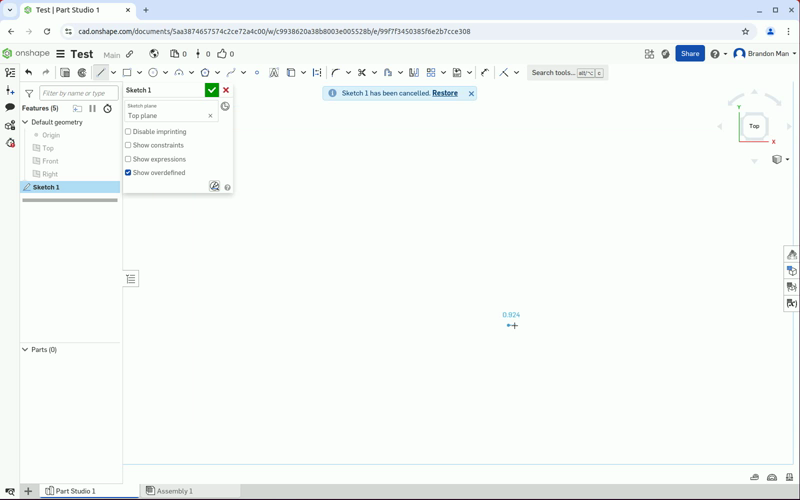
scroll(6)
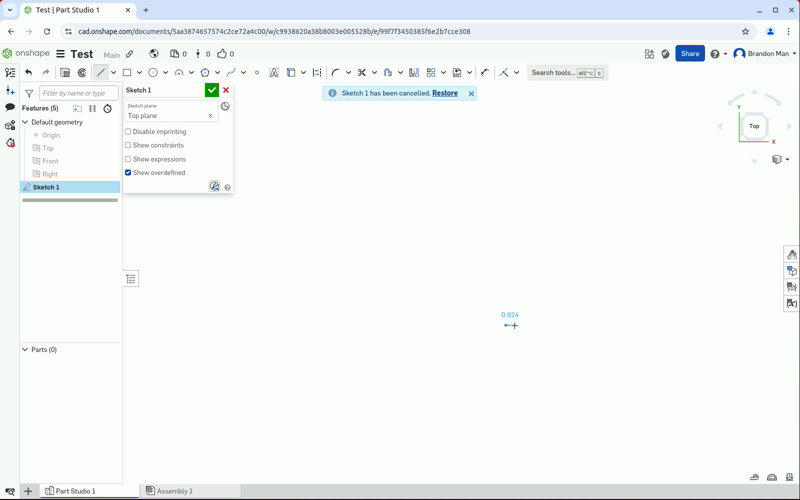
scroll(6)
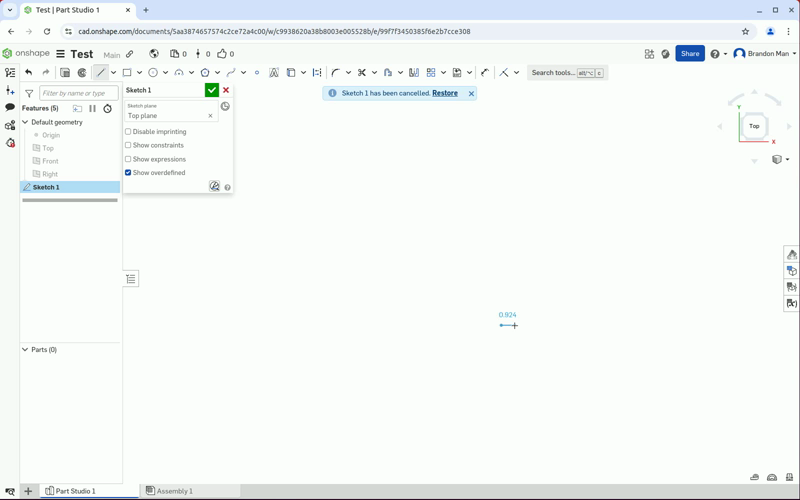
scroll(6)
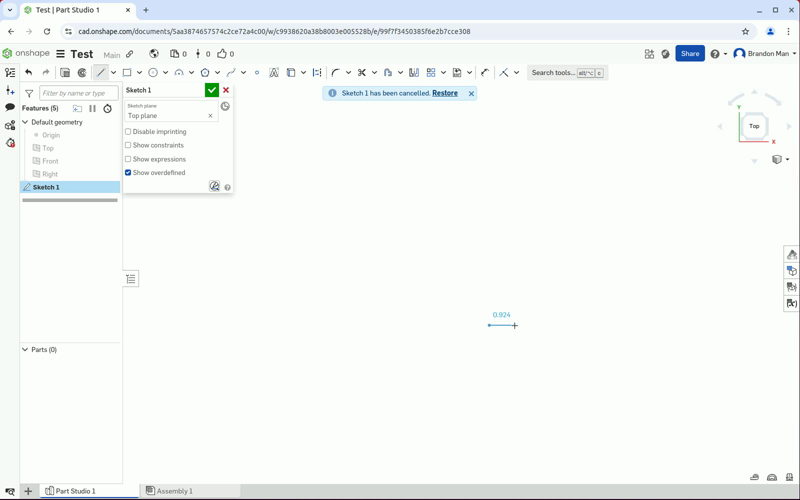
scroll(6)
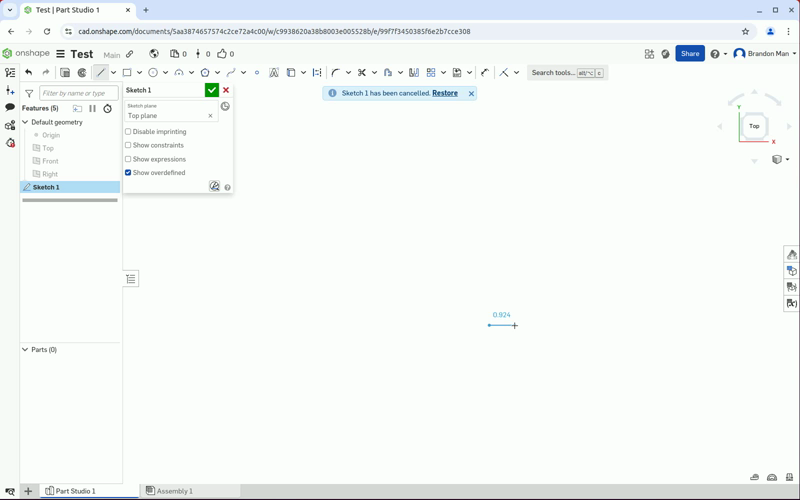
scroll(6)
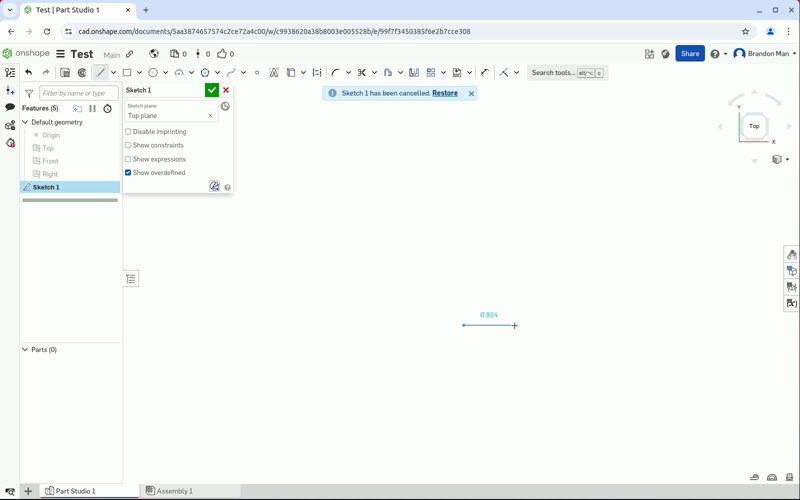
click(514, 325)
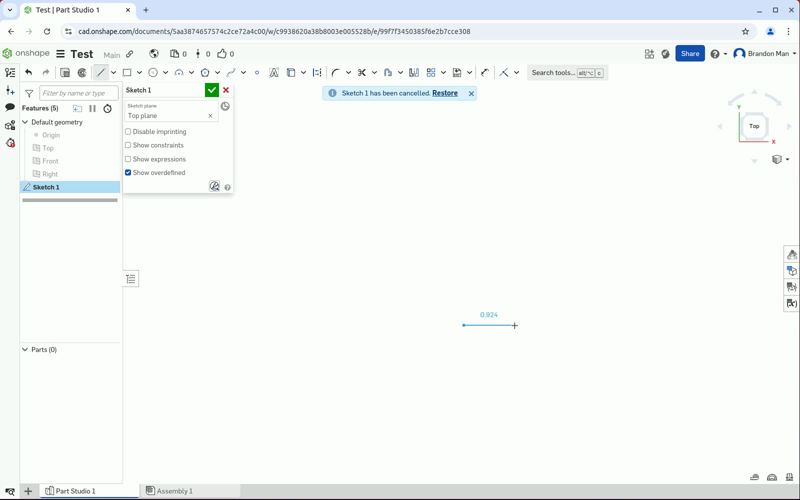
scroll(-6)
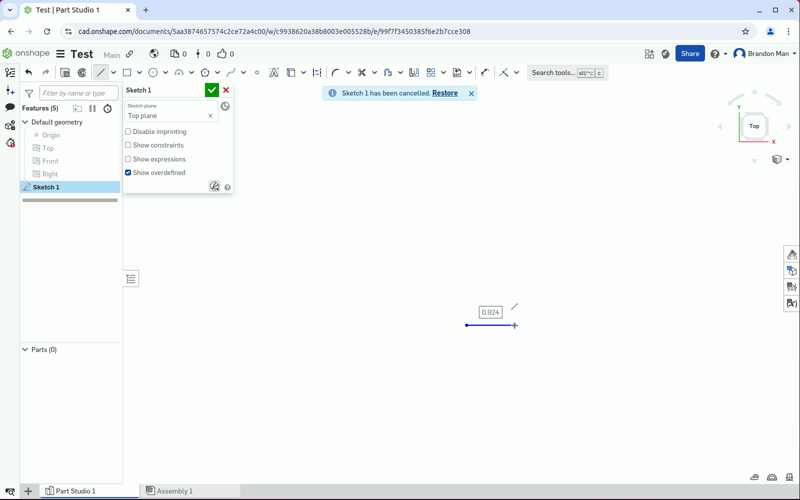
scroll(-6)
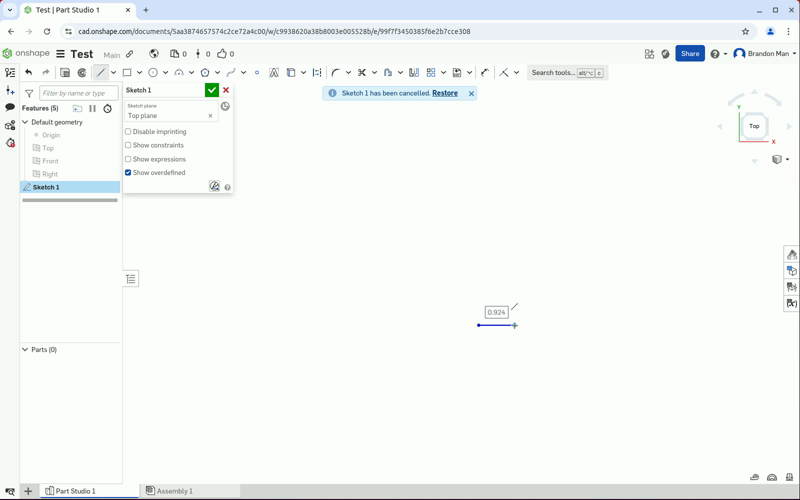
scroll(-6)
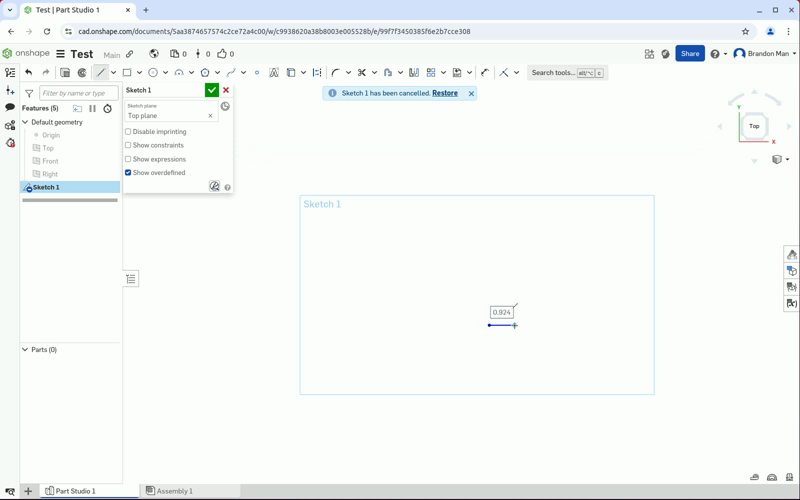
scroll(-6)
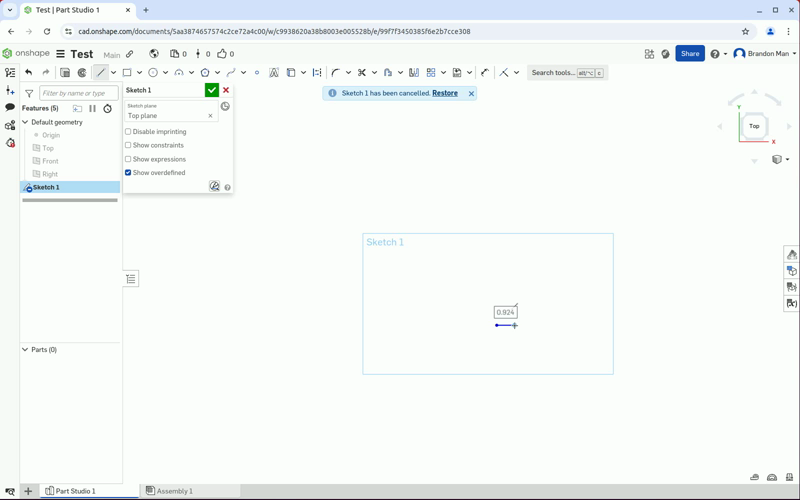
scroll(-6)
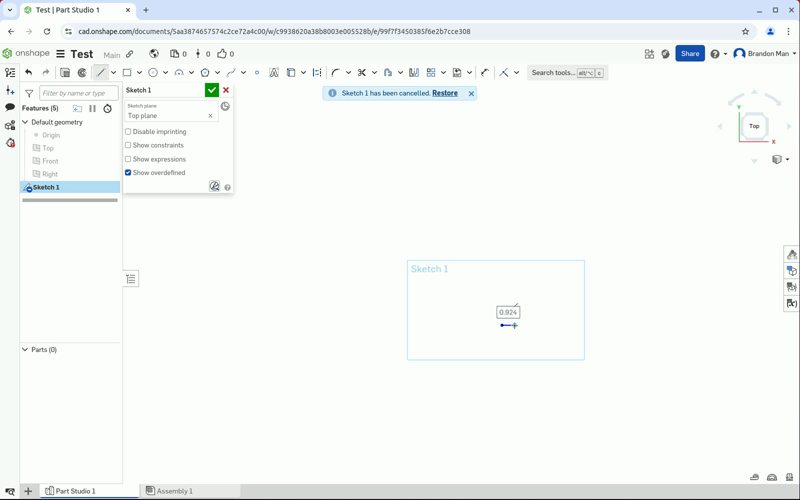
scroll(-6)
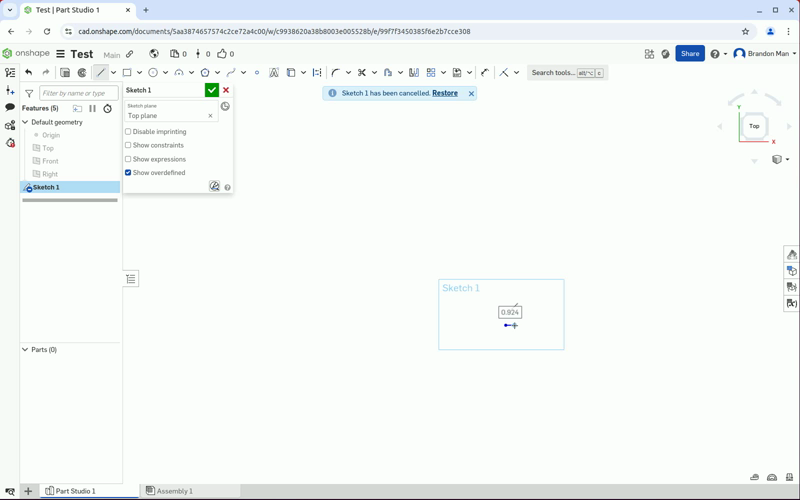
scroll(-6)
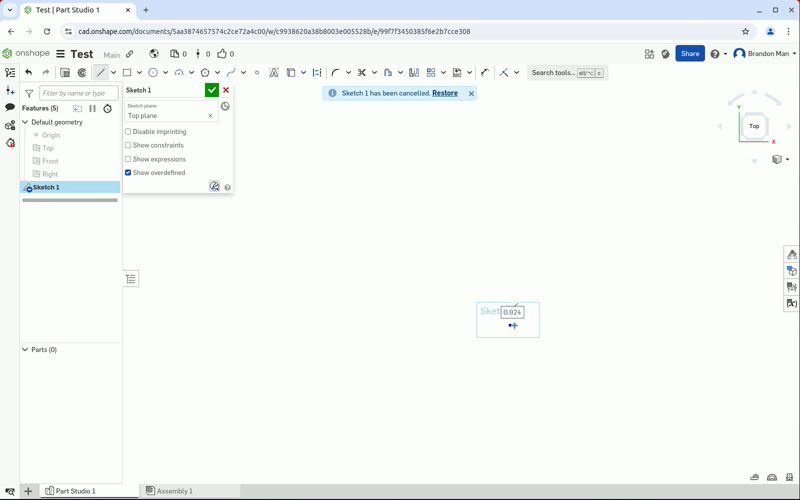
key_up(shift)
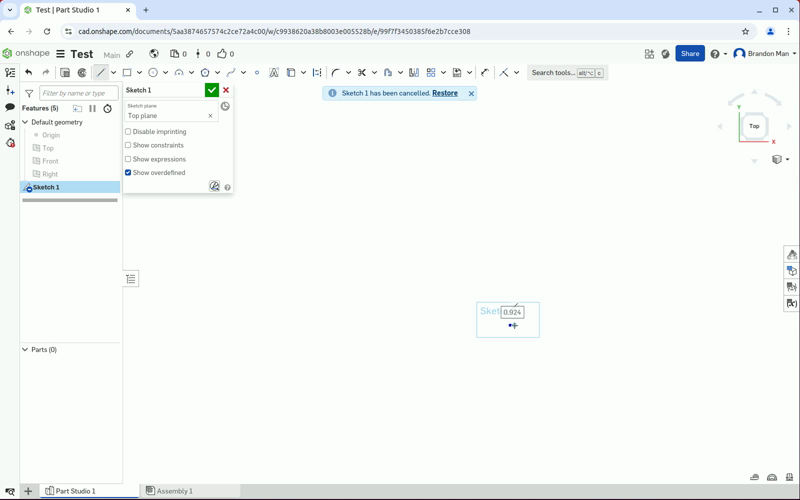
key_down(shift)
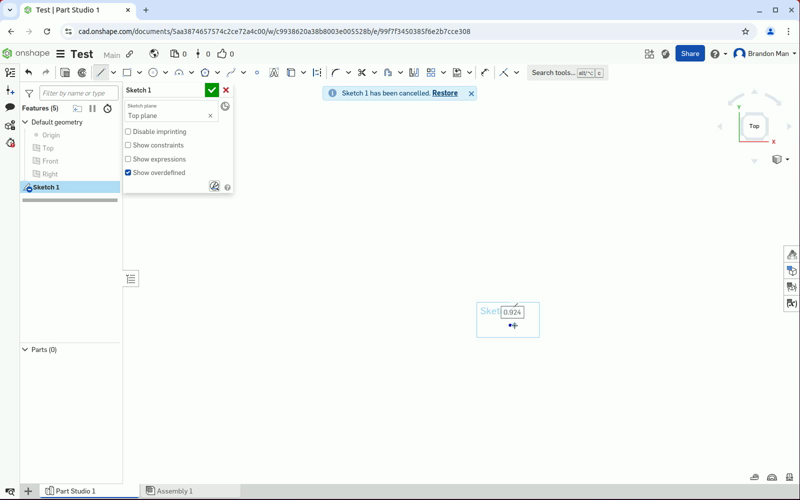
mouse_move(514, 240)
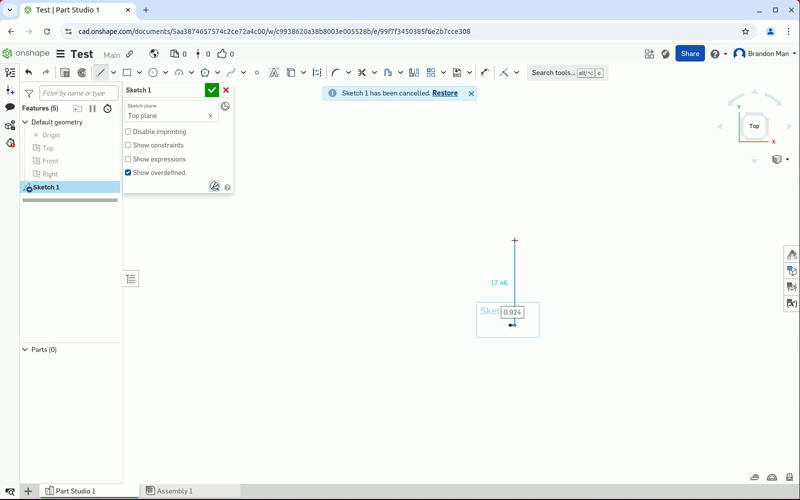
click(514, 240)
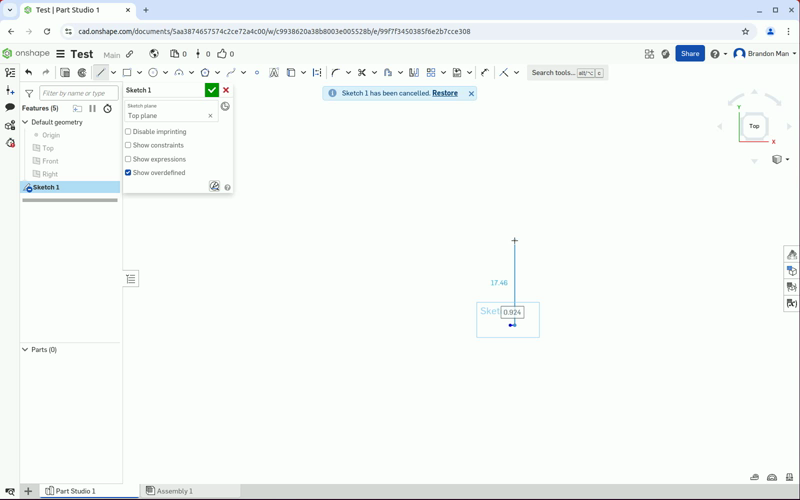
key_up(shift)
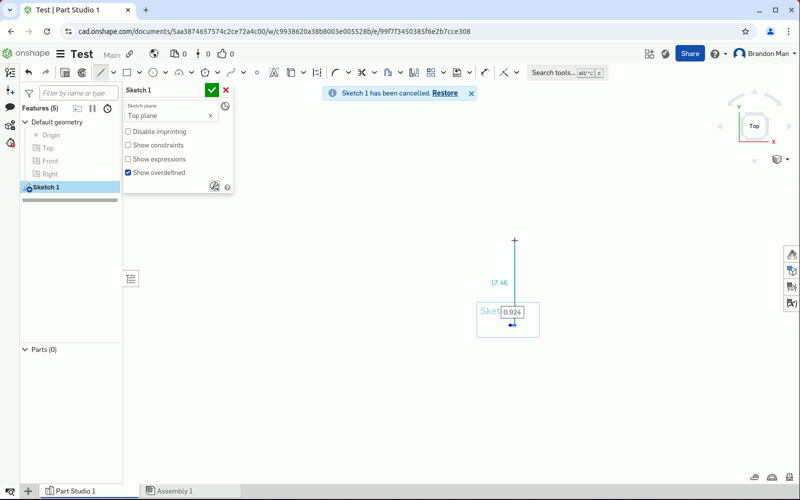
key_down(shift)
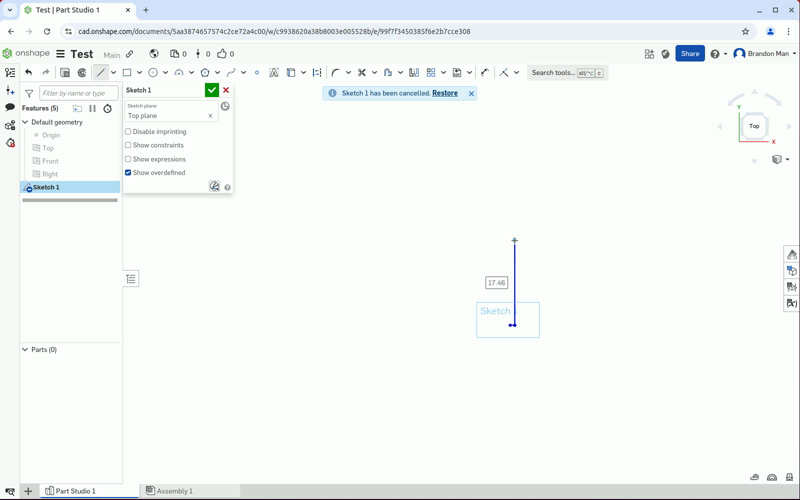
mouse_move(544, 240)
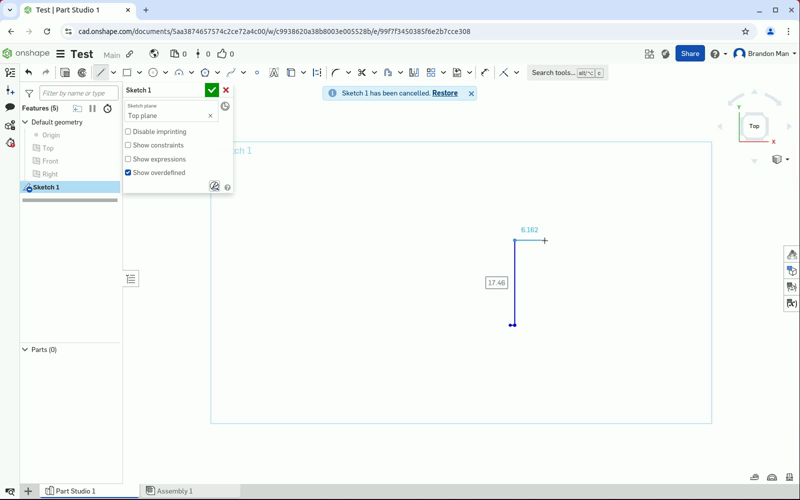
mouse_move(510, 240)
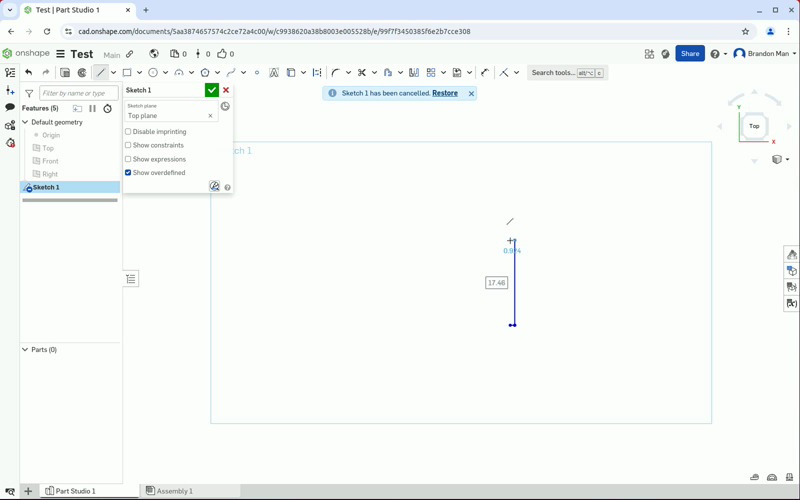
scroll(6)
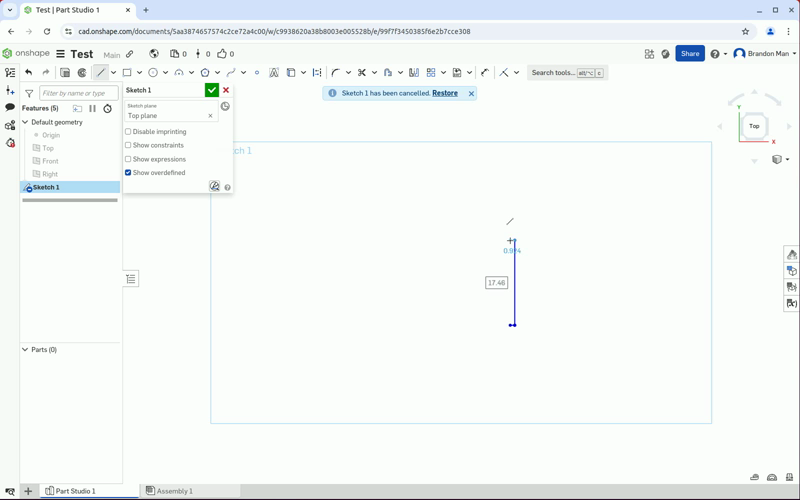
scroll(6)
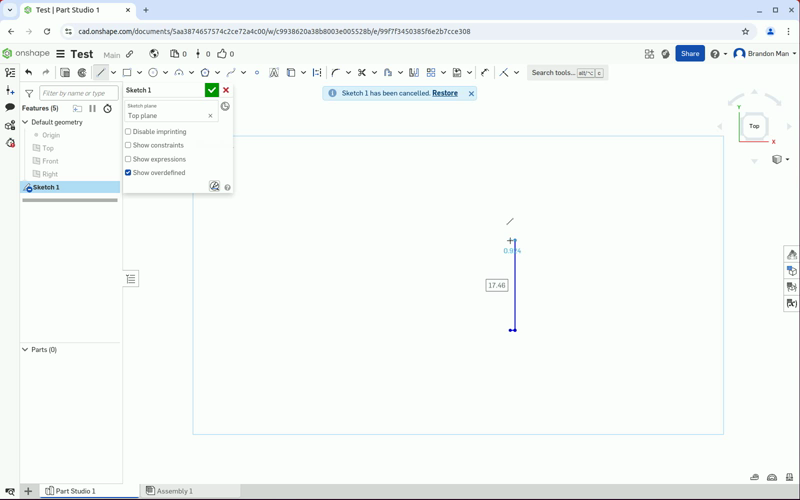
scroll(6)
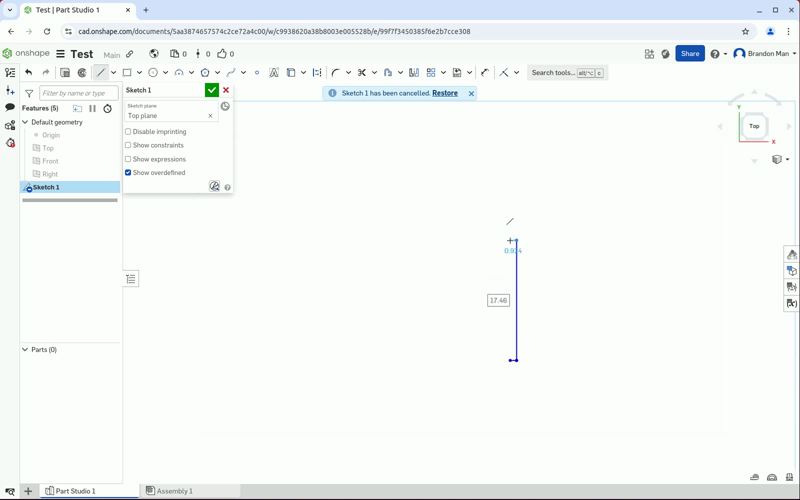
scroll(6)
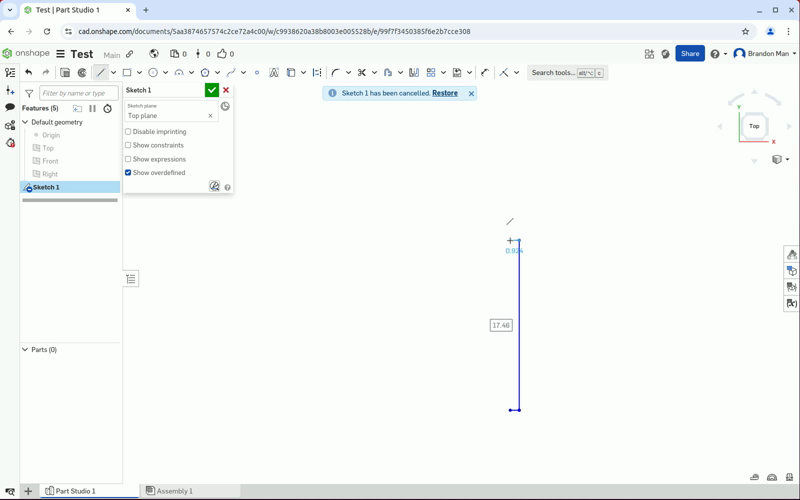
scroll(6)
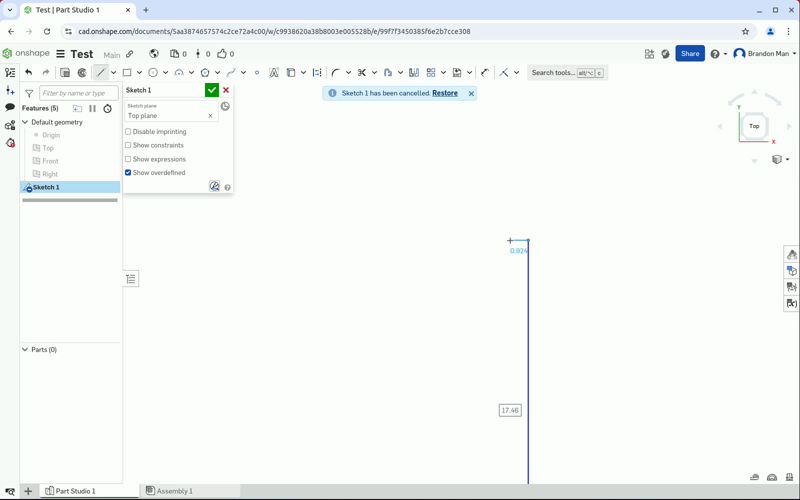
scroll(6)
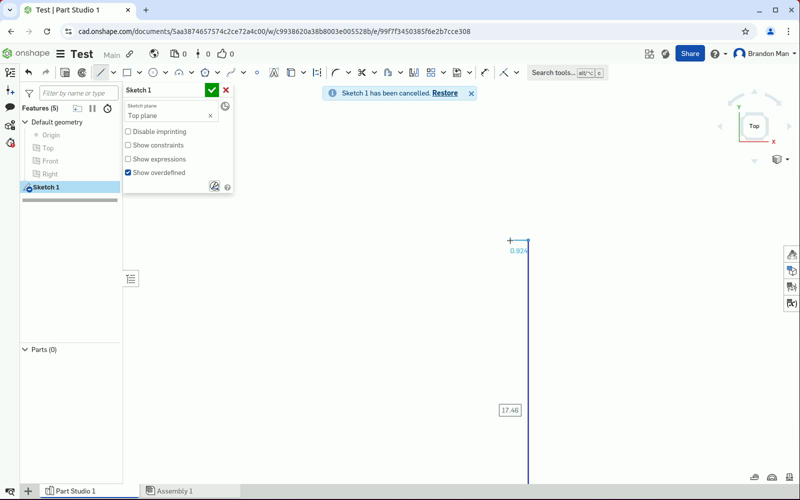
scroll(6)
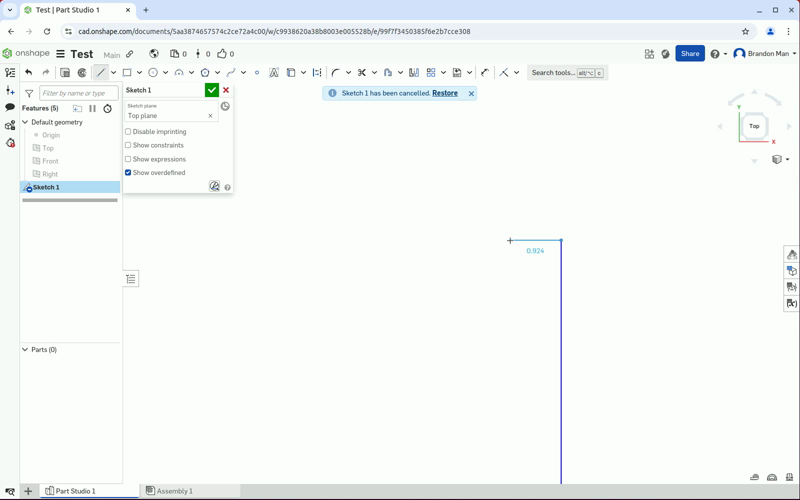
click(510, 240)
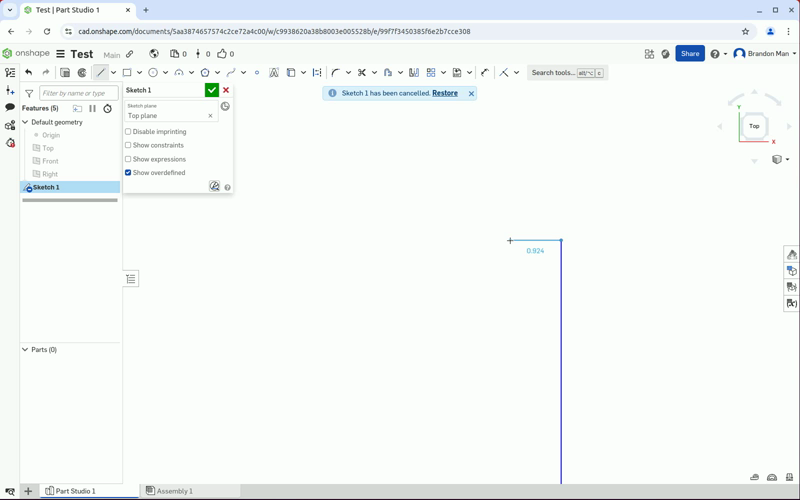
scroll(-6)
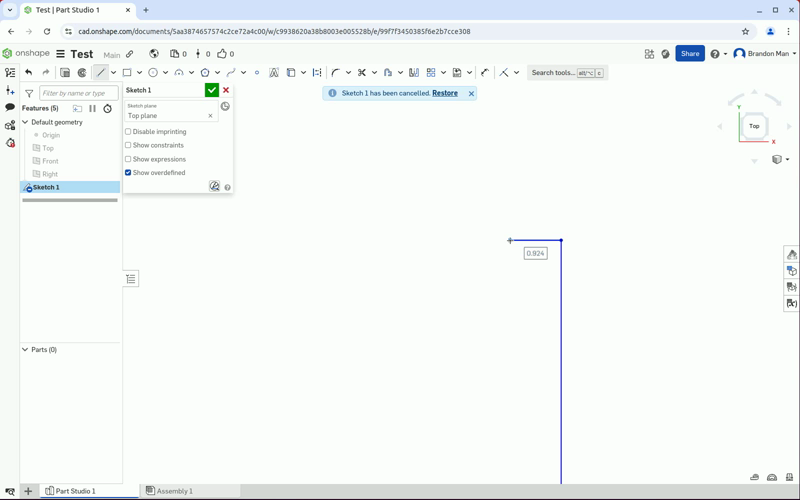
scroll(-6)
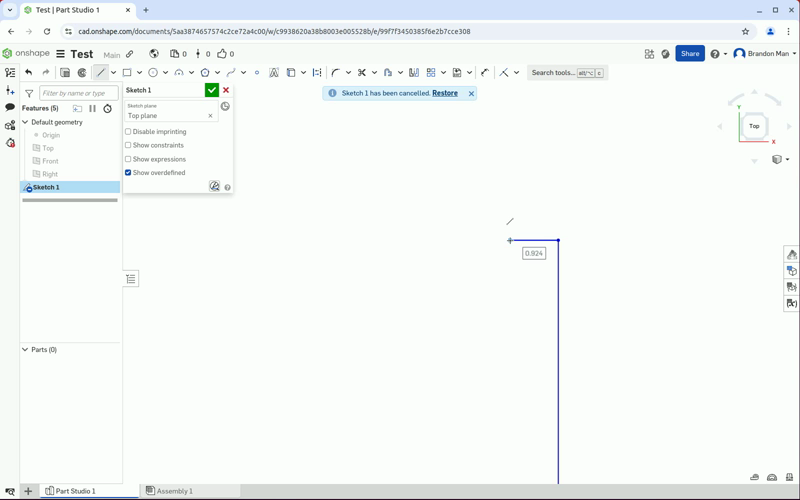
scroll(-6)
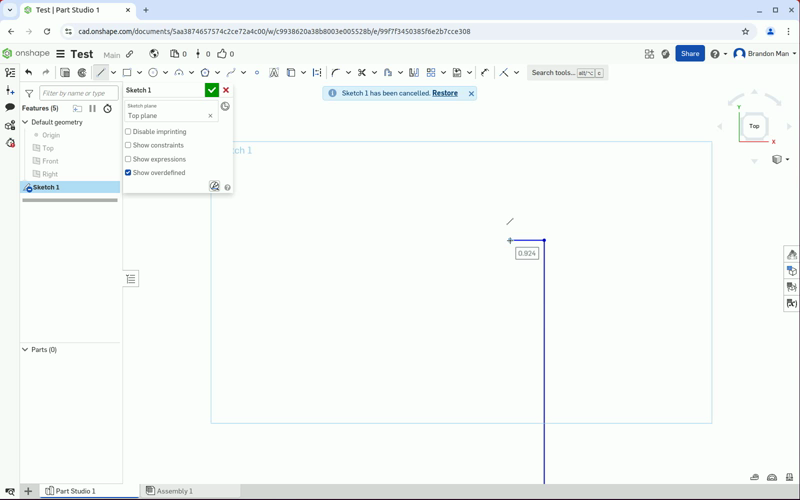
scroll(-6)
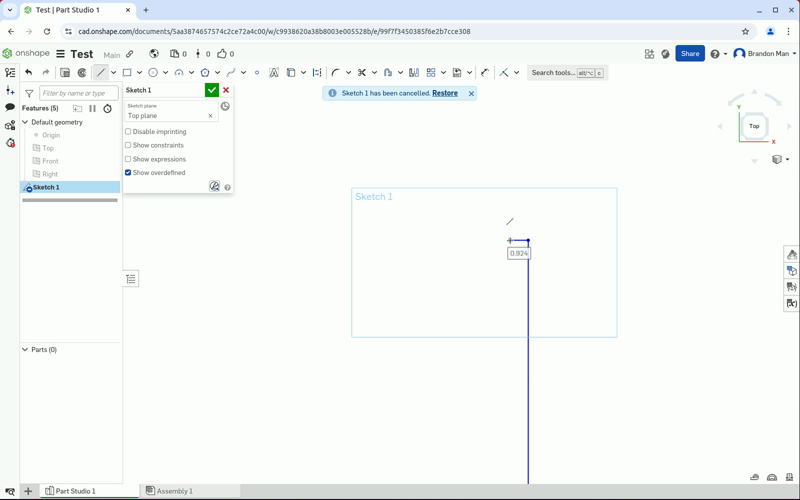
scroll(-6)
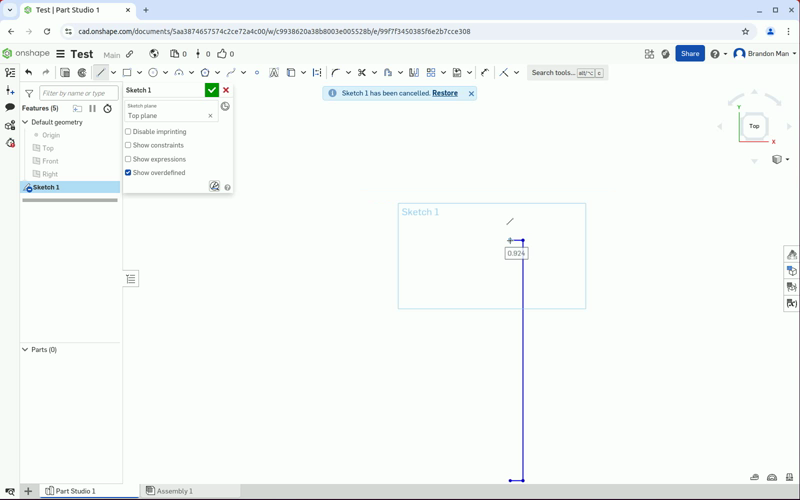
scroll(-6)
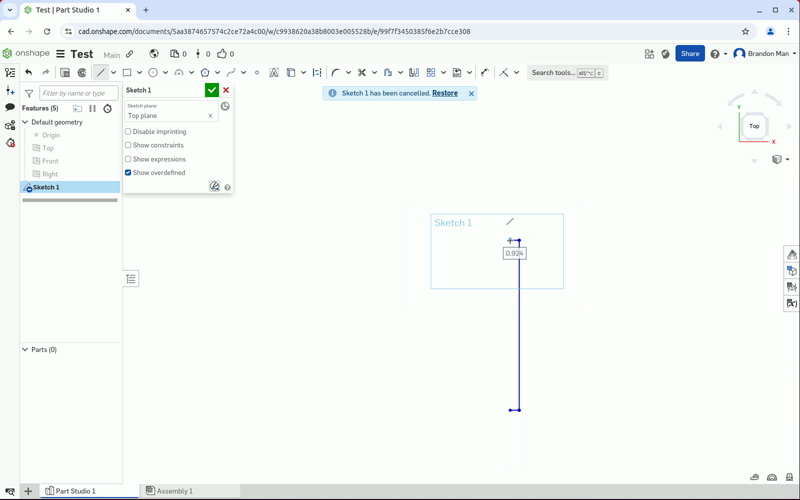
scroll(-6)
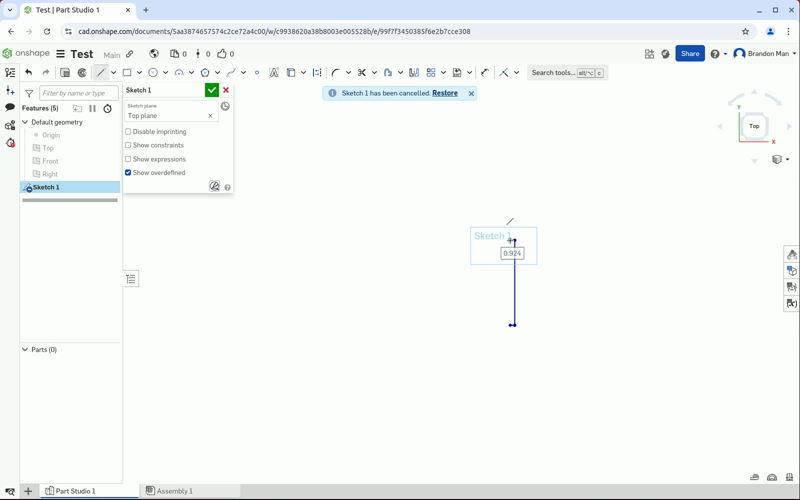
key_up(shift)
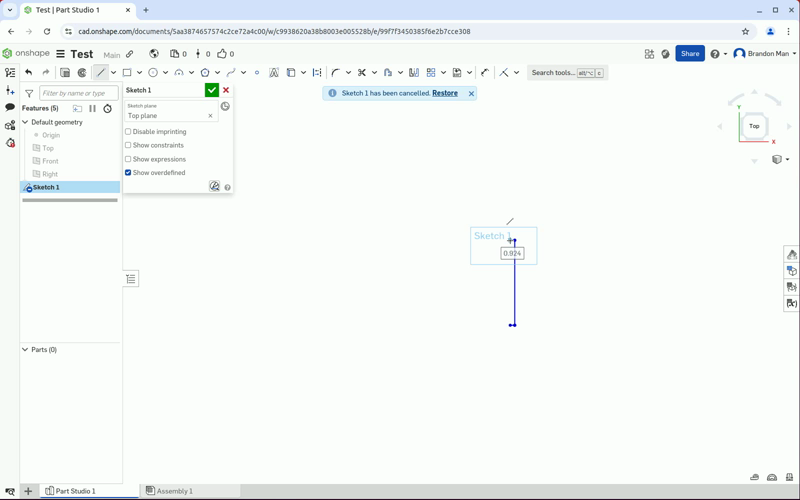
key_down(shift)
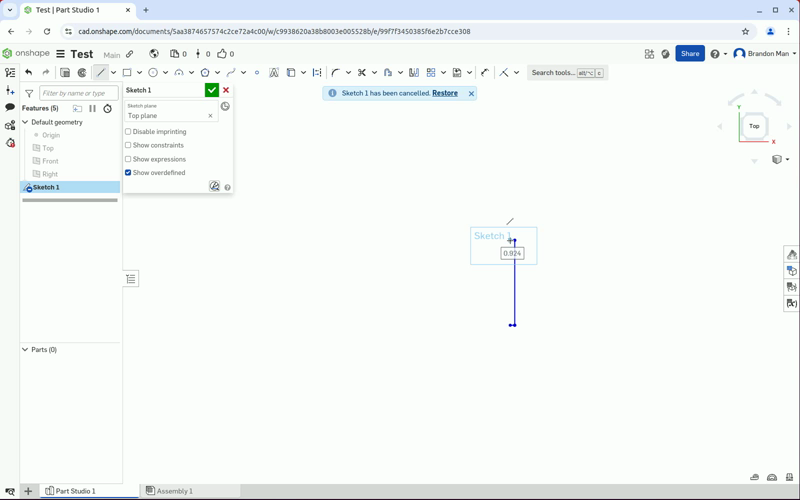
mouse_move(510, 325)
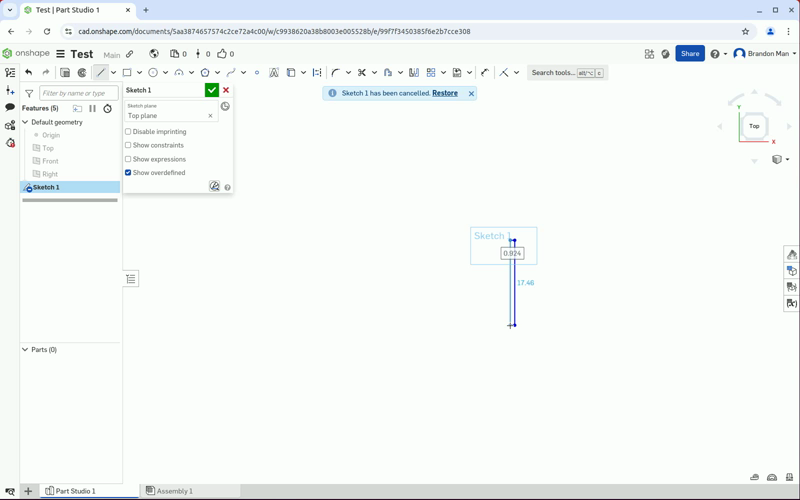
key_up(shift)
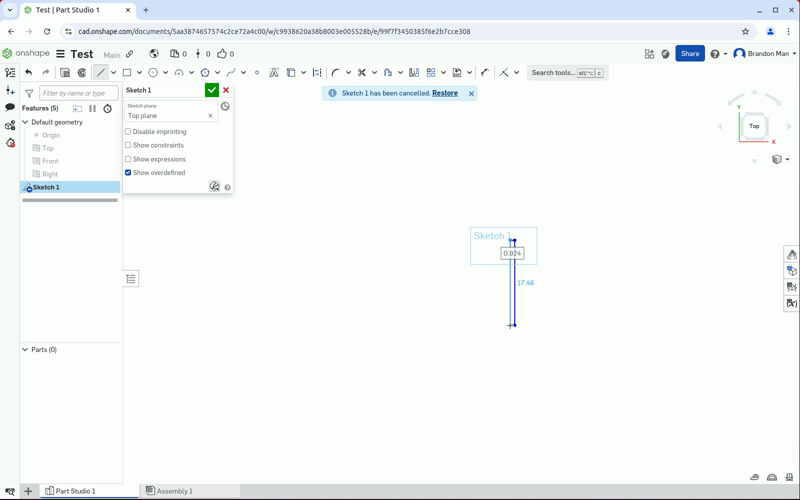
click(510, 325)
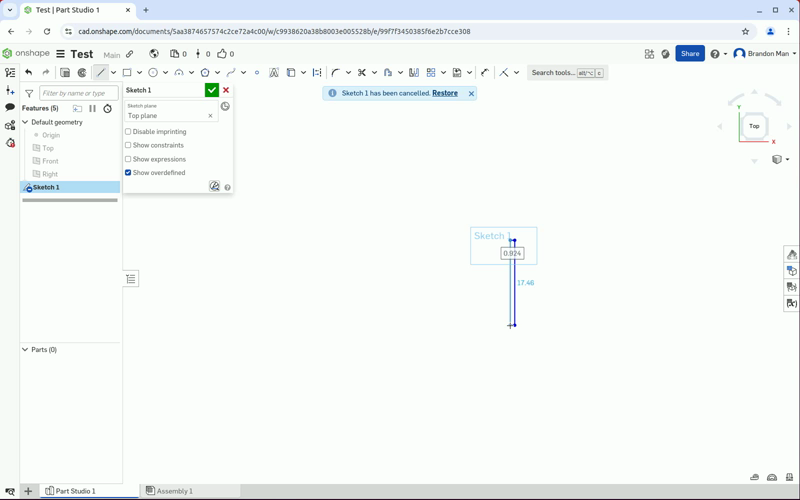
key(esc)
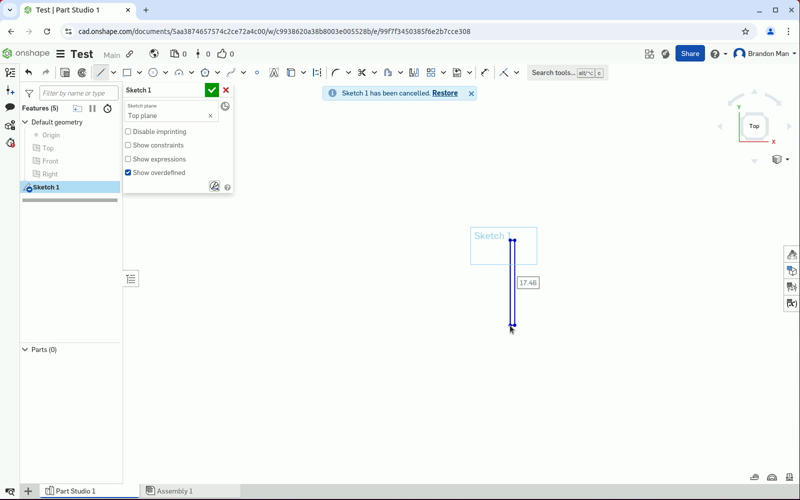
mouse_move(512, 268)
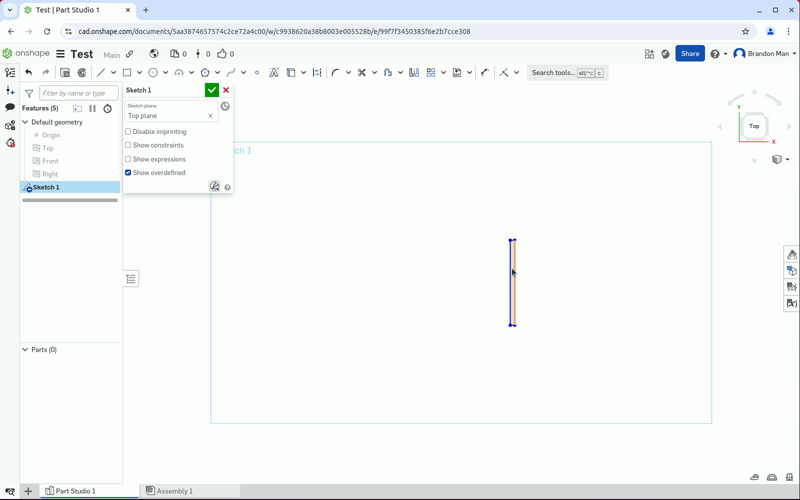
scroll(6)
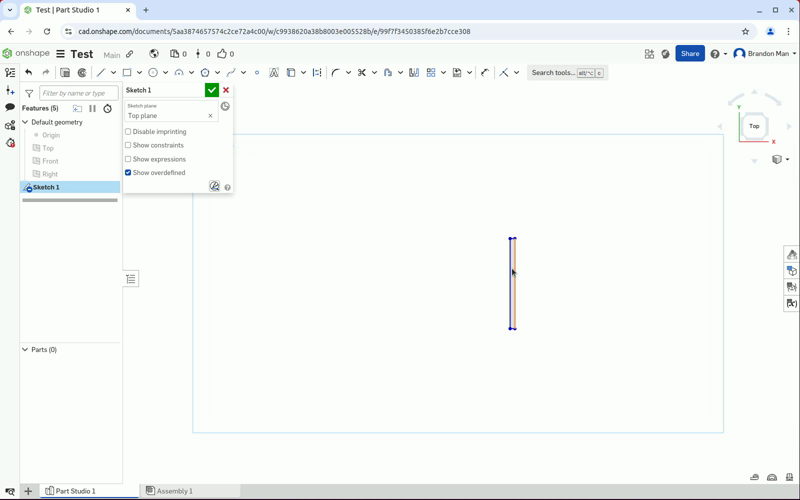
scroll(6)
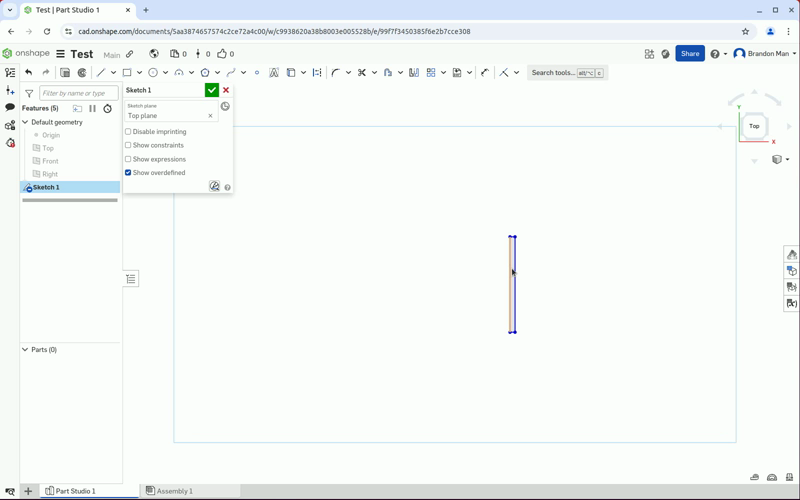
scroll(6)
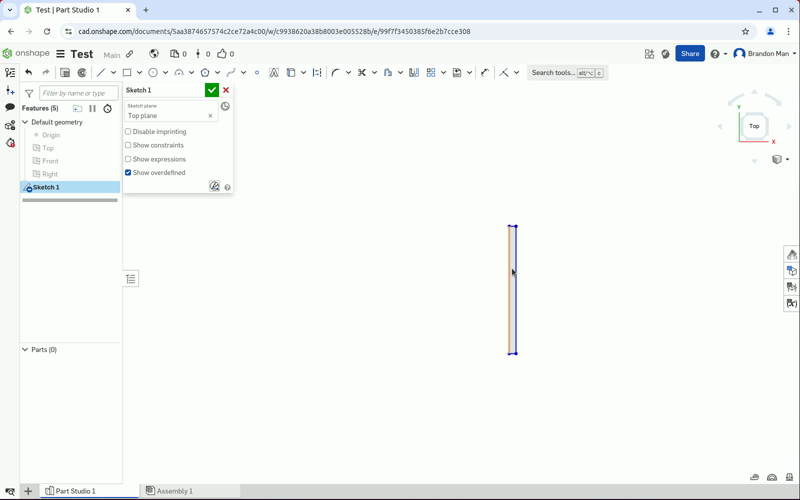
scroll(6)
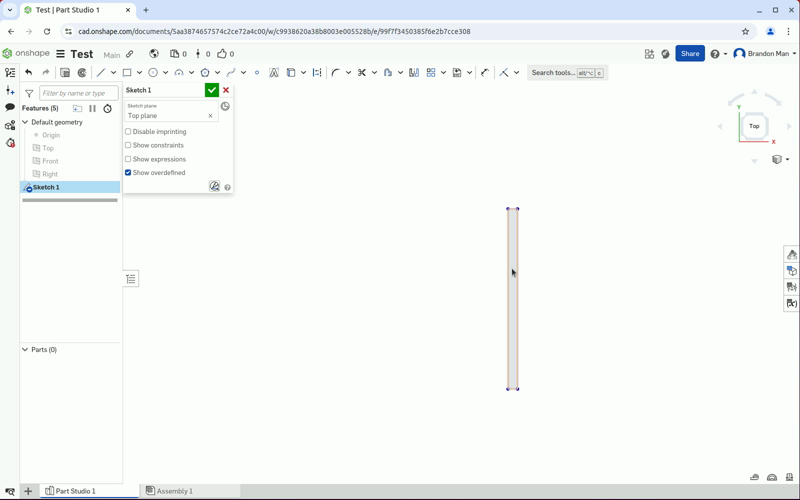
scroll(6)
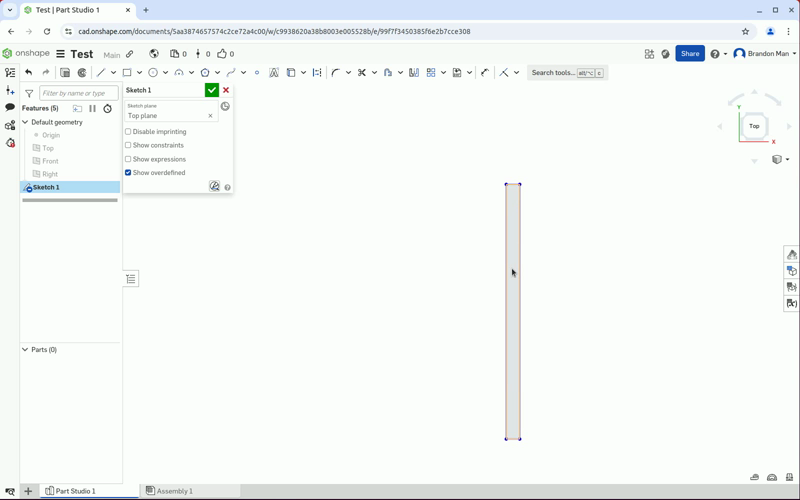
scroll(6)
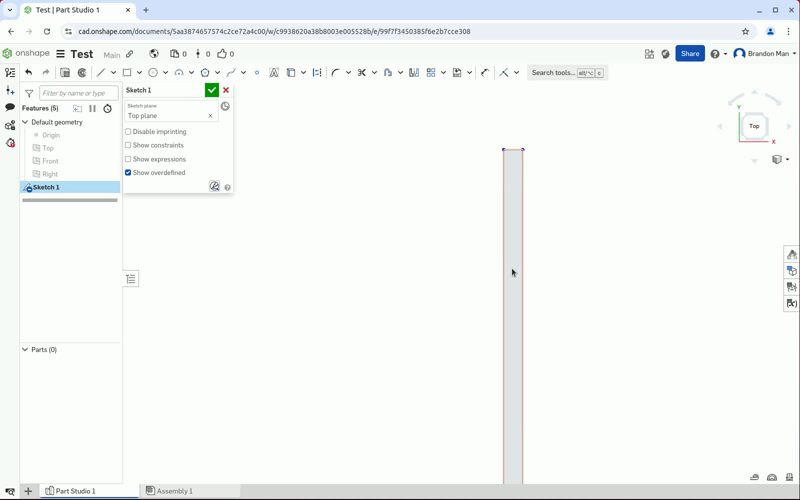
scroll(6)
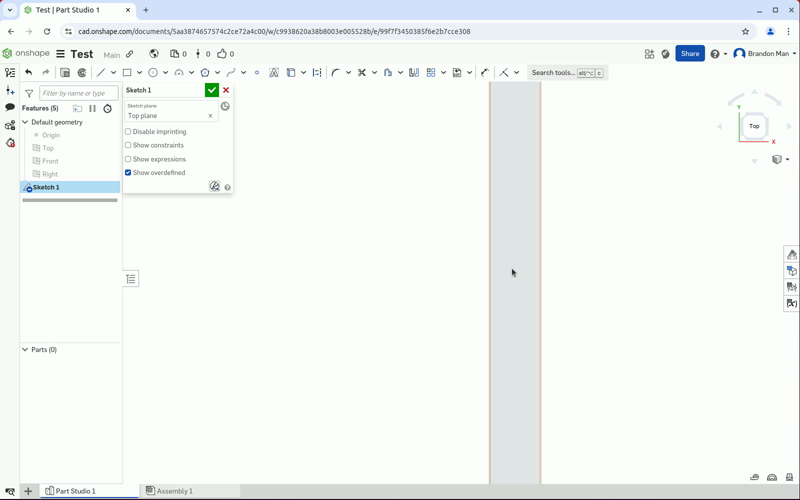
click(512, 268)
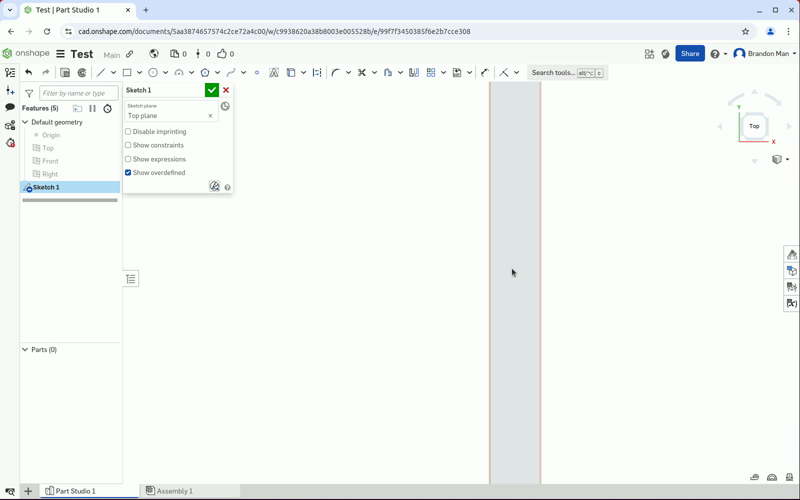
scroll(-6)
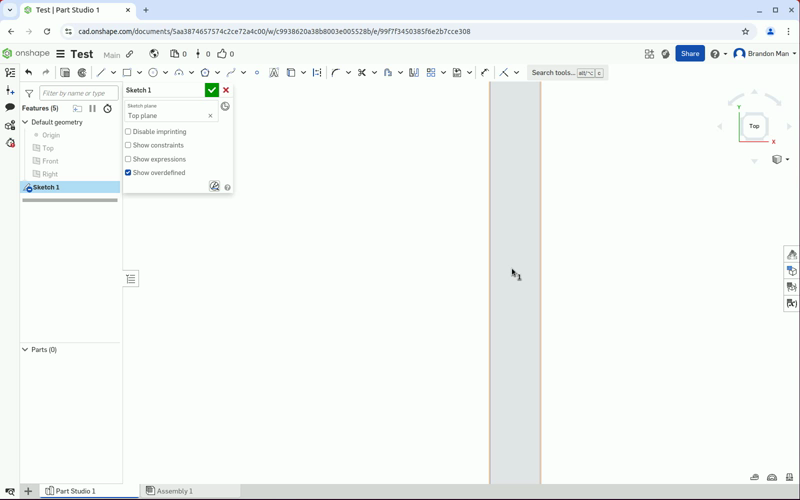
scroll(-6)
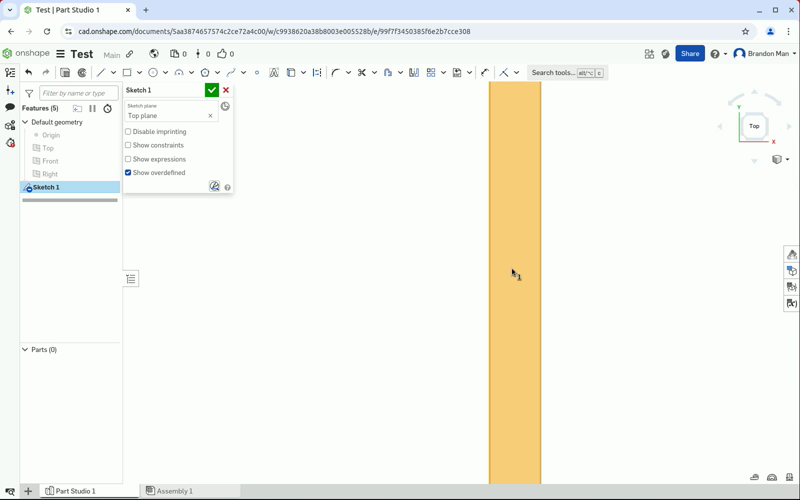
scroll(-6)
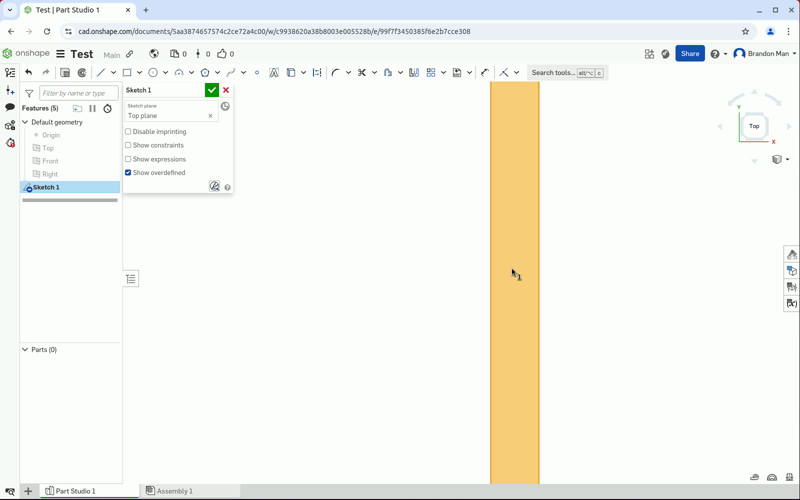
scroll(-6)
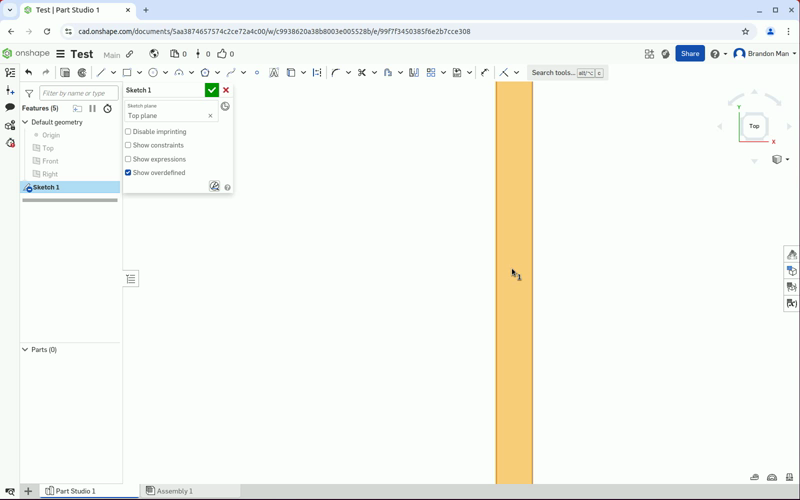
scroll(-6)
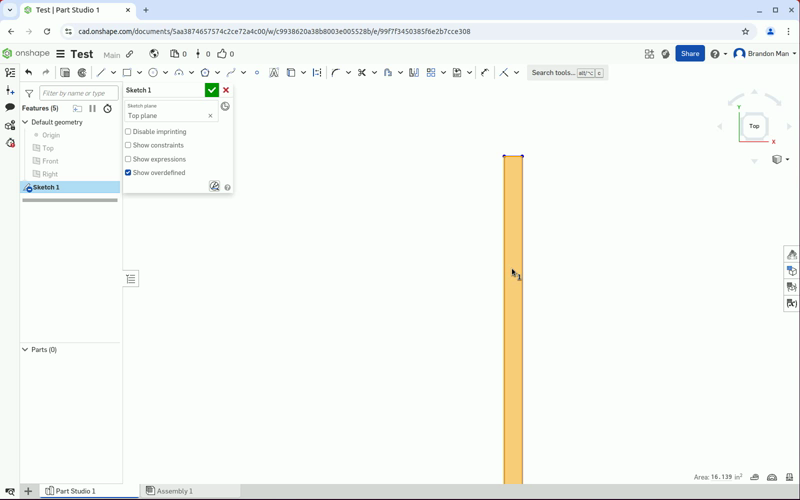
scroll(-6)
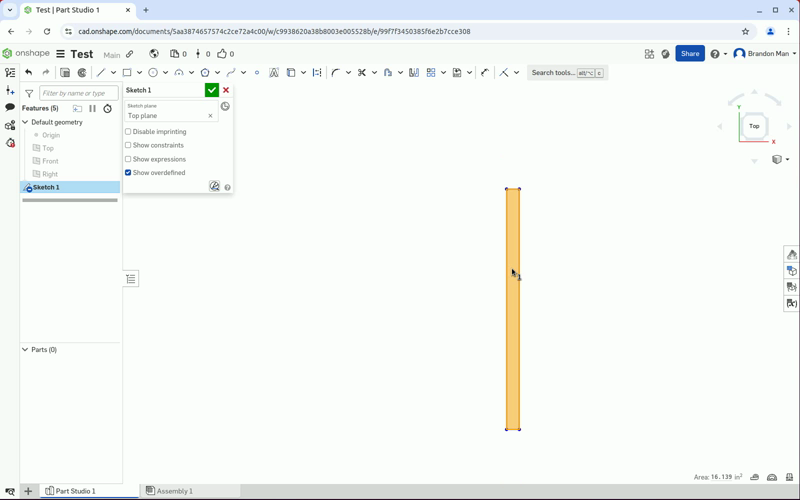
scroll(-6)
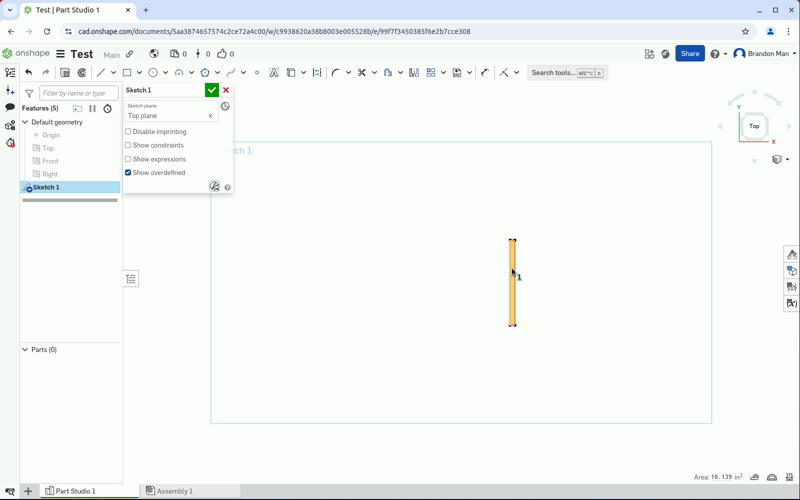
mouse_move(73, 352)
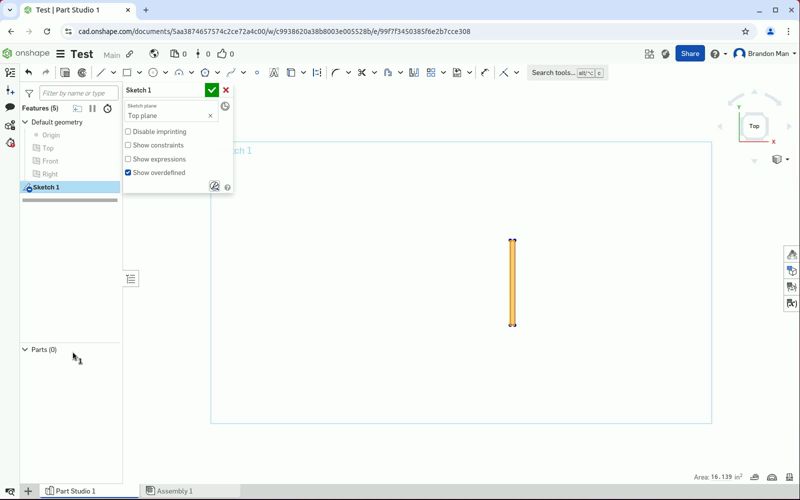
key(shift+y)
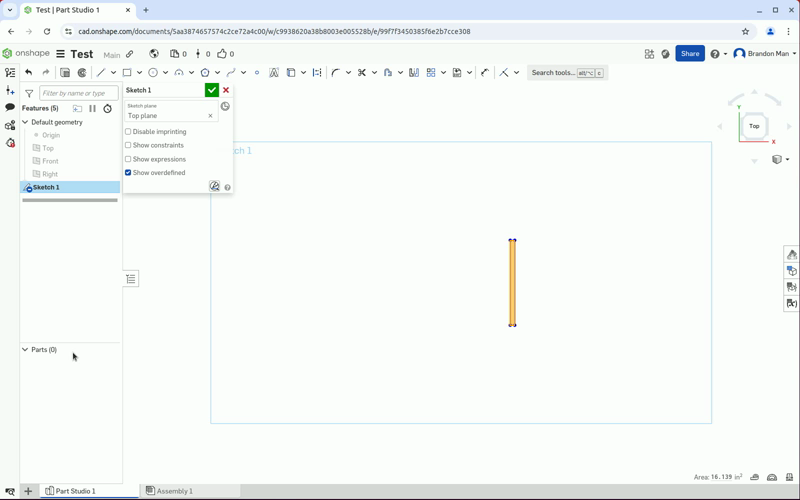
key(shift+e)
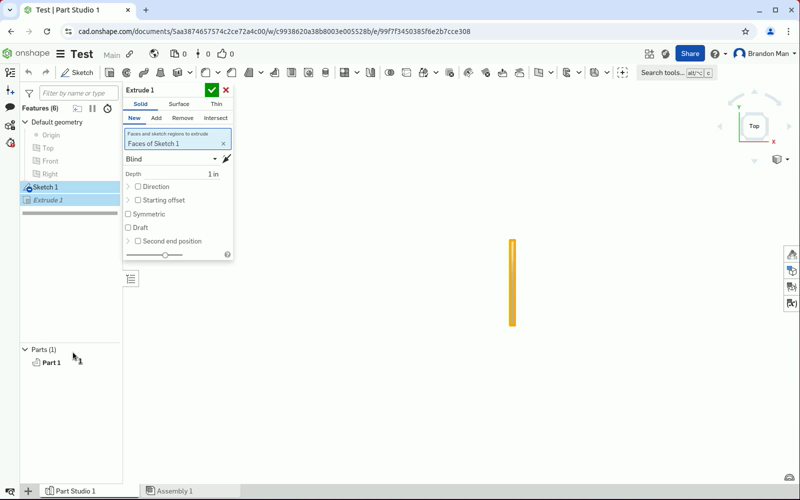
mouse_move(143, 106)
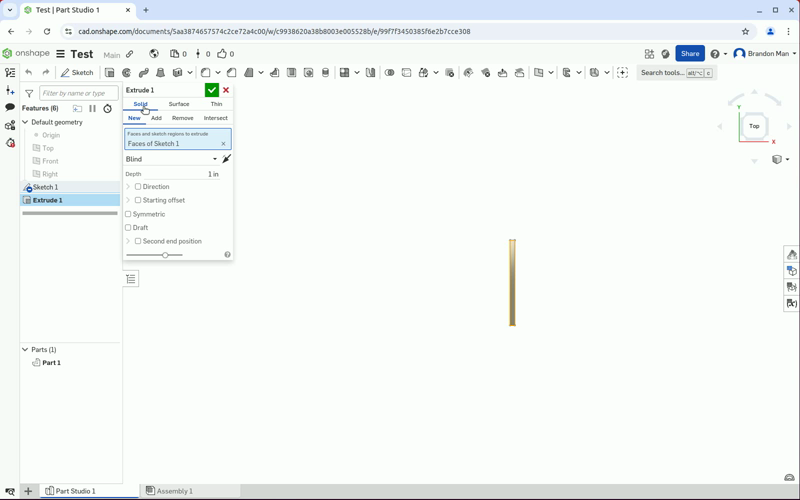
click(143, 106)
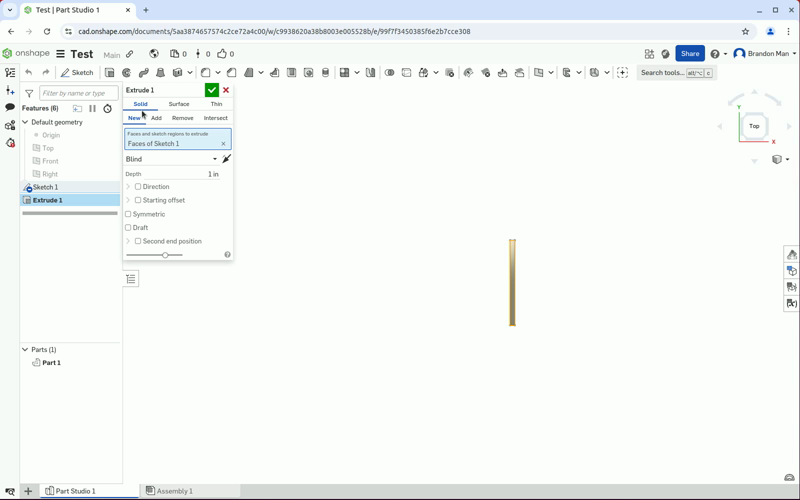
mouse_move(137, 120)
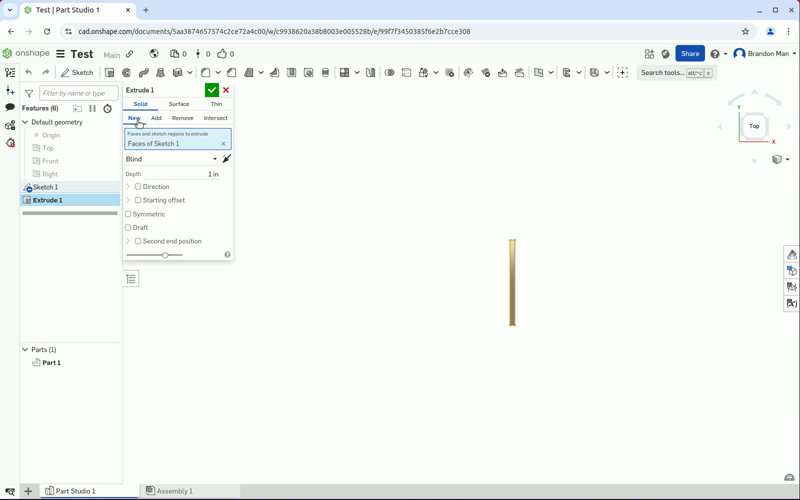
click(137, 120)
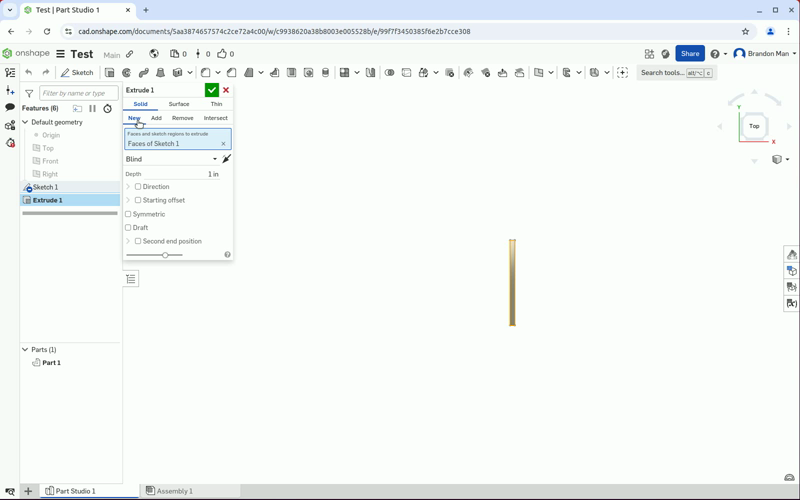
key(tab, 4)
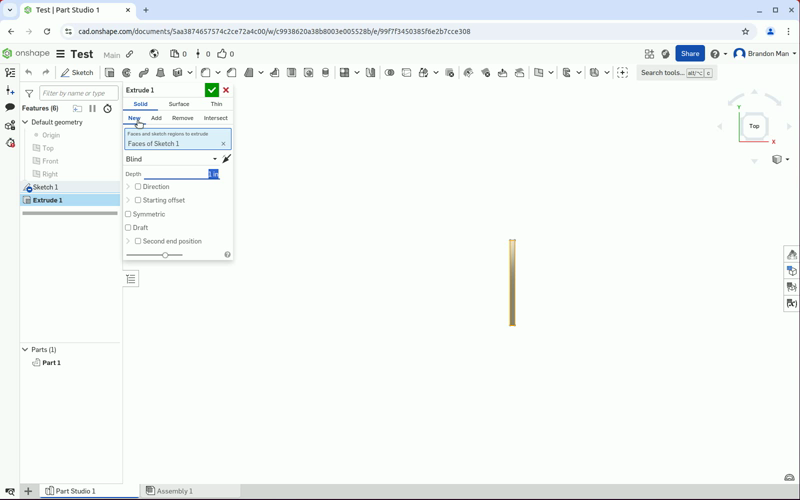
text(0.481)
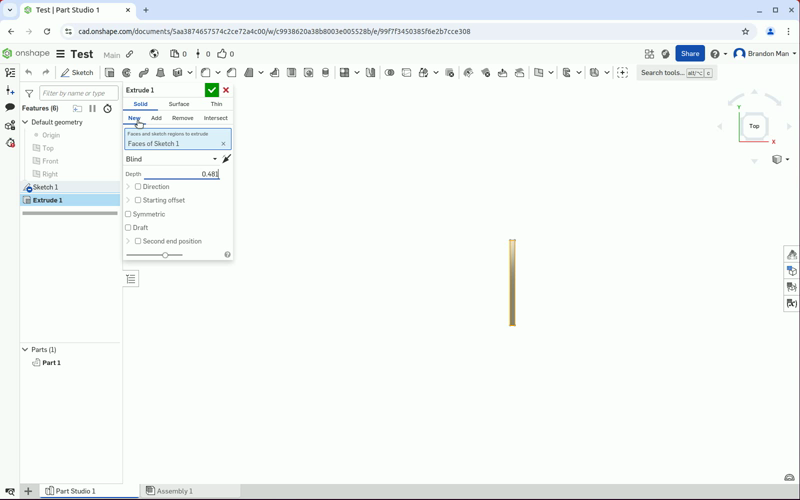
key(enter)
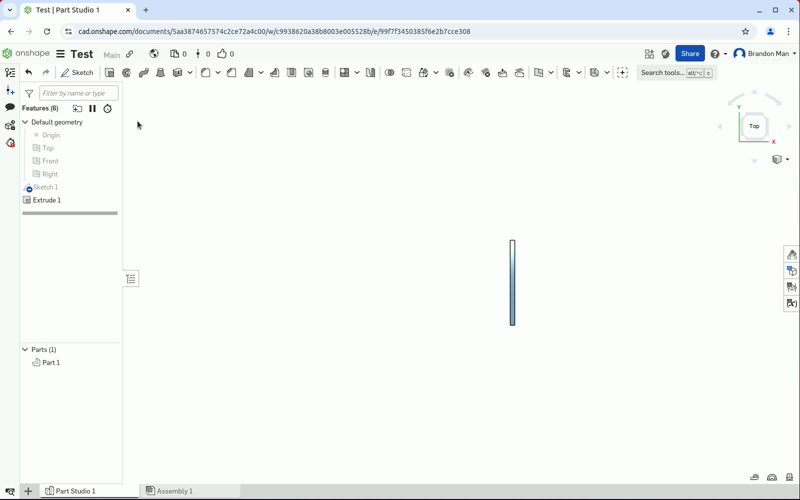
key(shift+h)
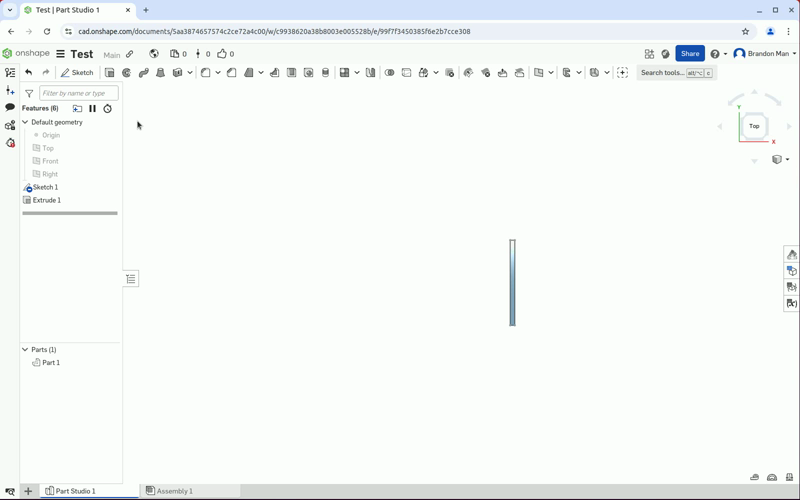
key(shift+h)
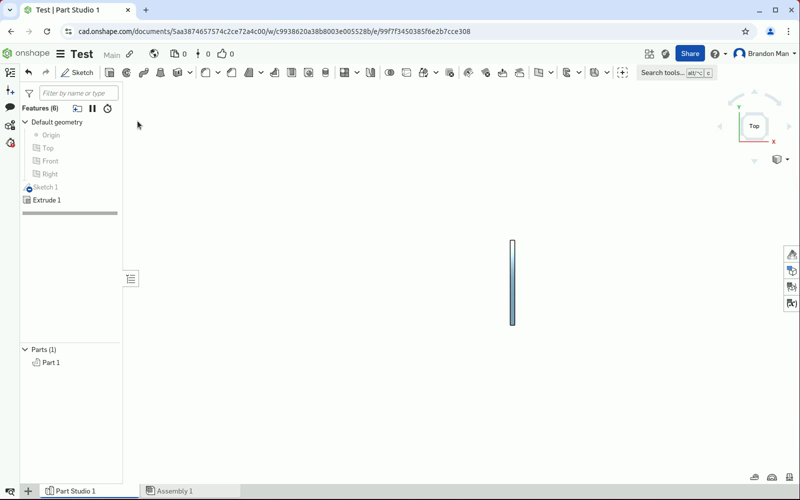
mouse_move(73, 189)
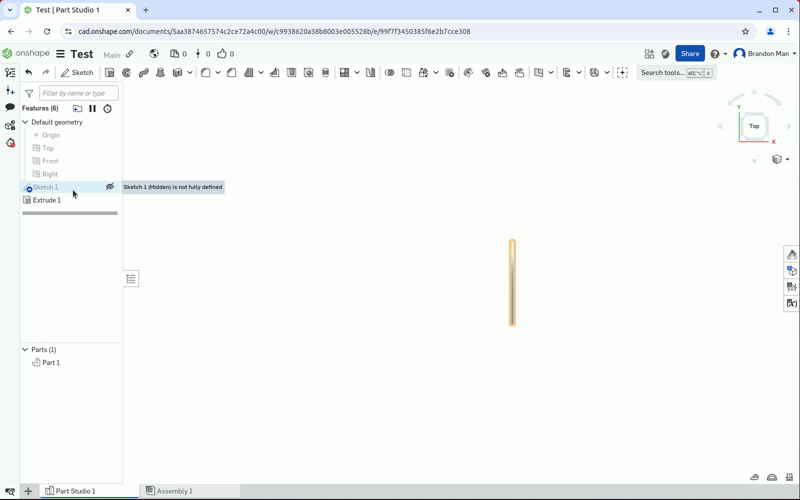
click(73, 189)
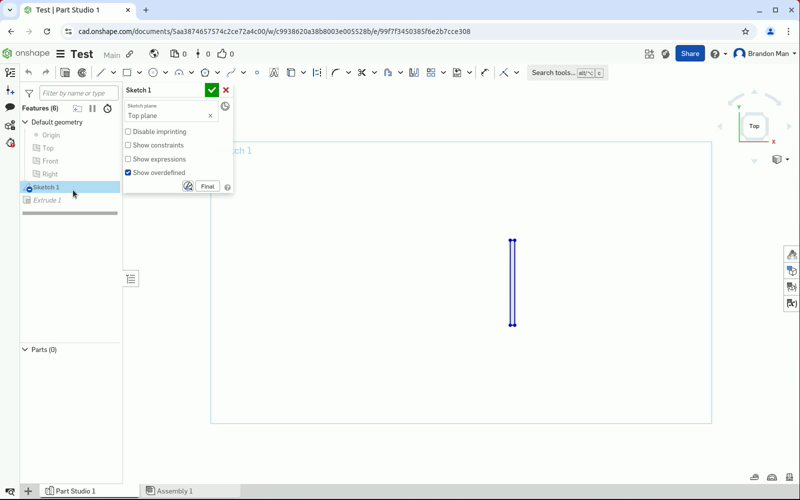
mouse_move(229, 92)
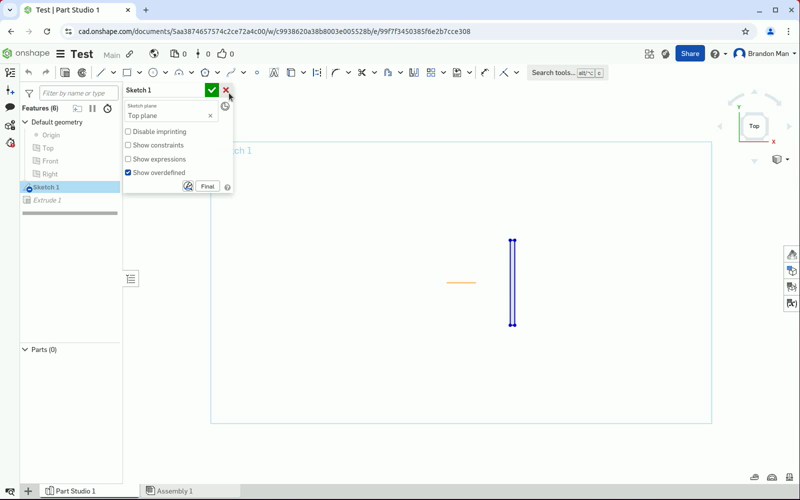
click(229, 92)
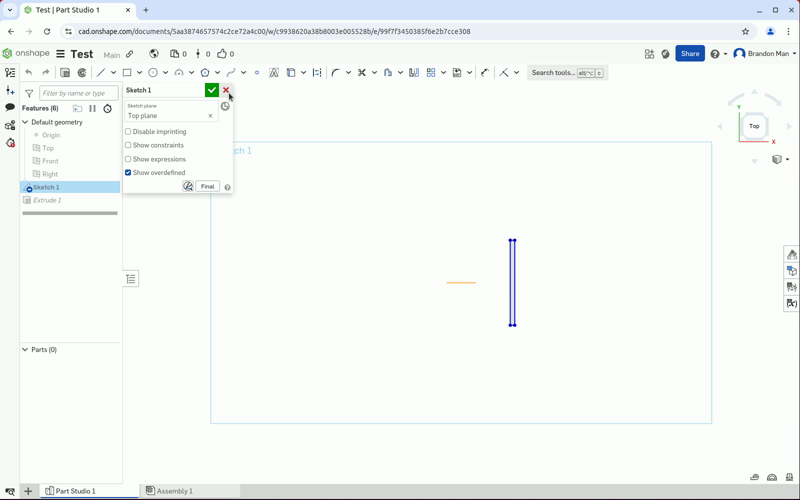
key(shift+s)
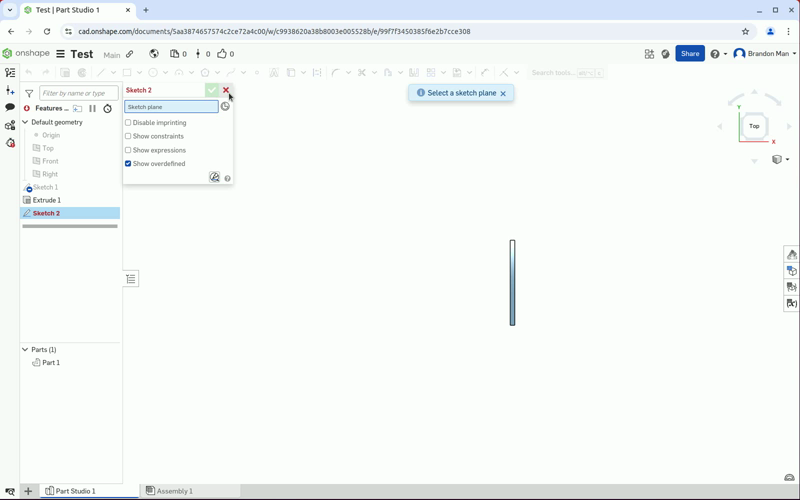
mouse_move(73, 150)
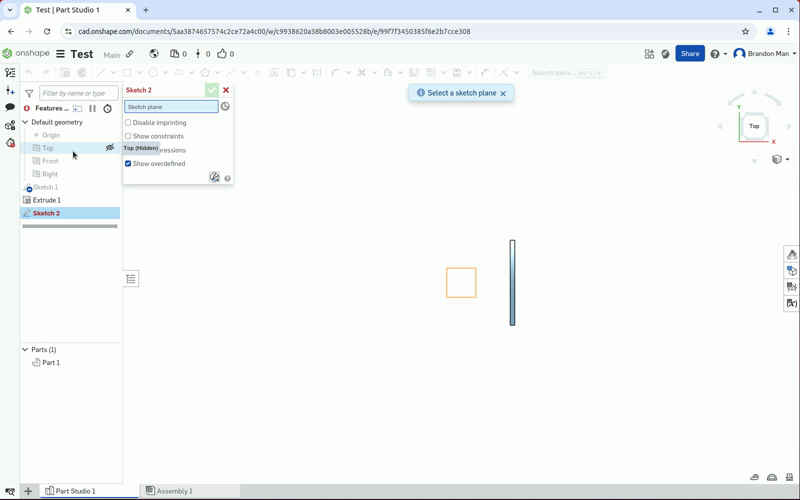
click(73, 150)
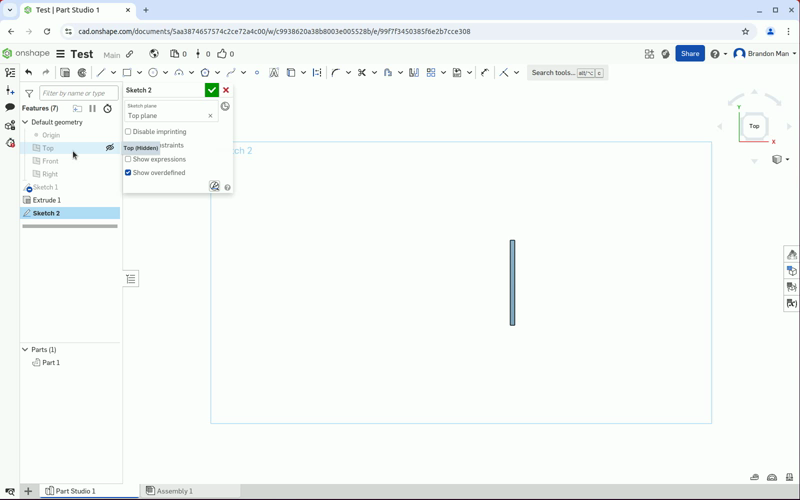
mouse_move(73, 352)
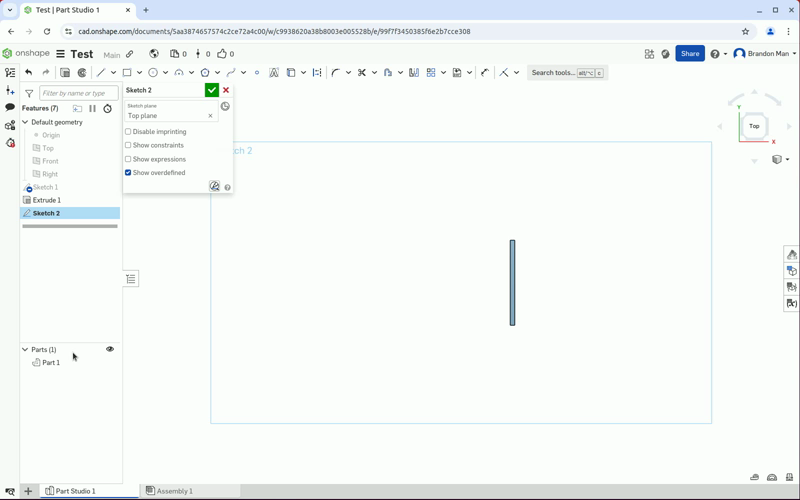
key(y)
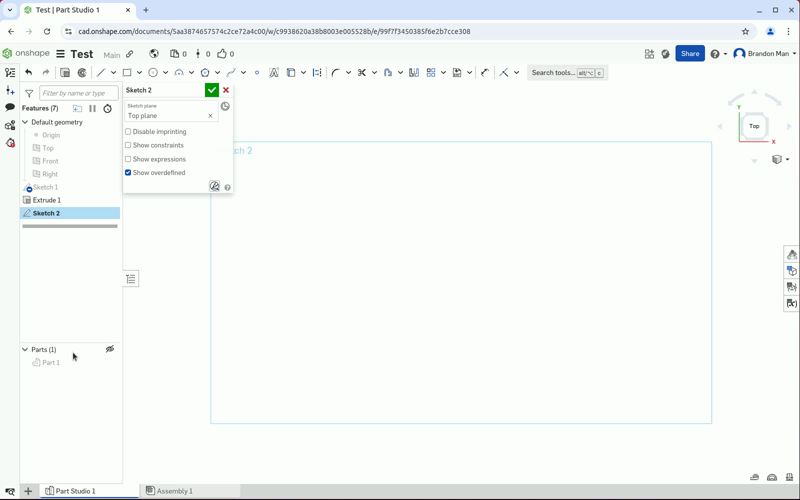
key(l)
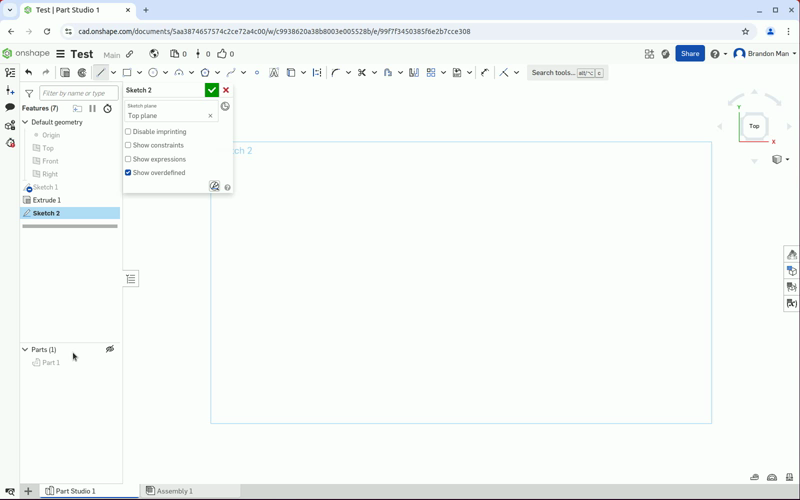
key_down(shift)
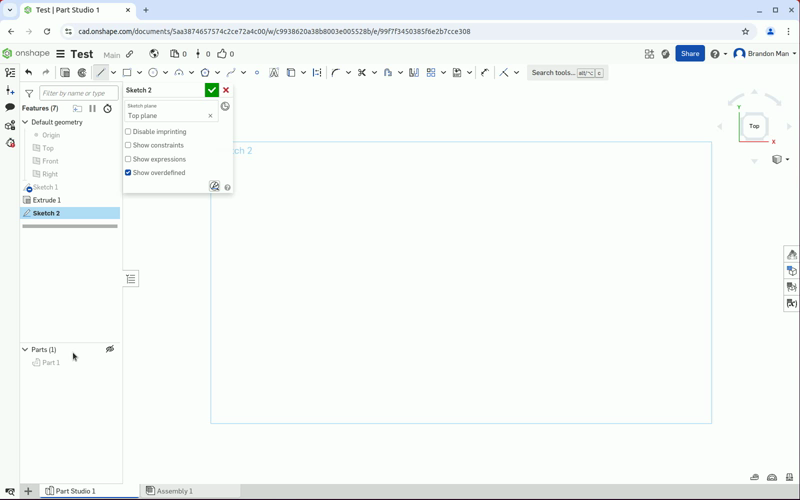
mouse_move(348, 325)
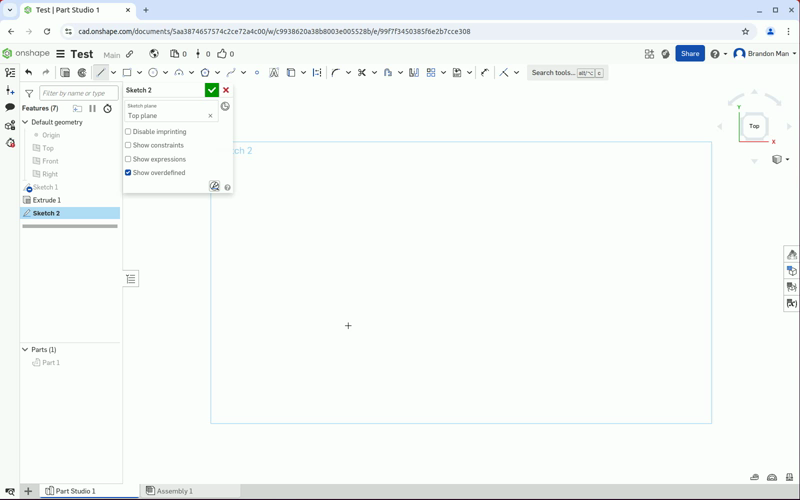
click(348, 325)
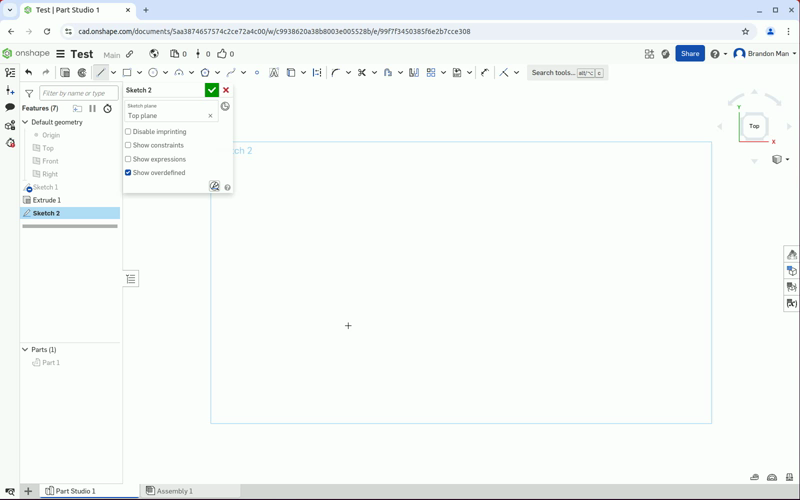
key_up(shift)
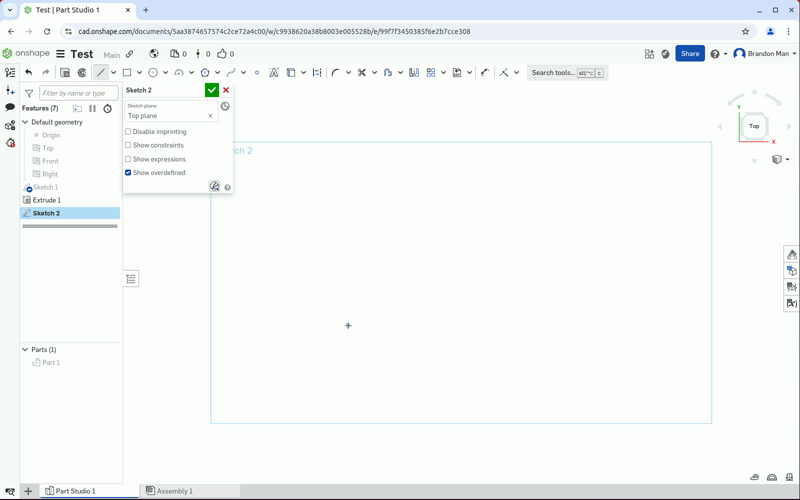
key_down(shift)
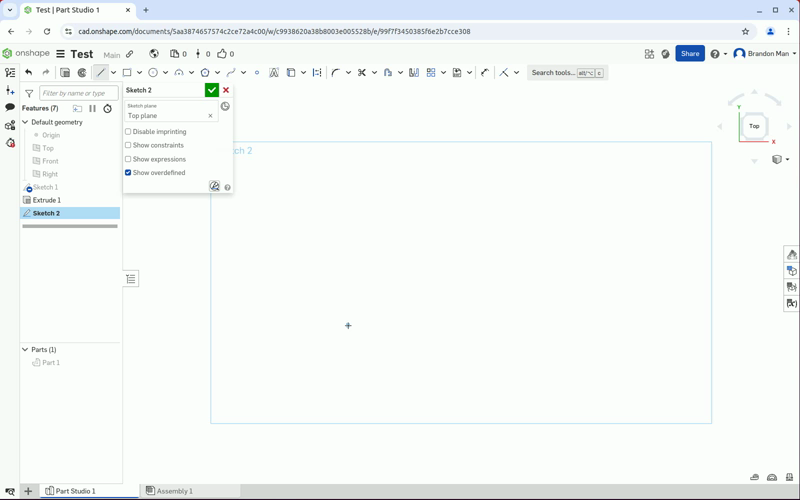
mouse_move(378, 325)
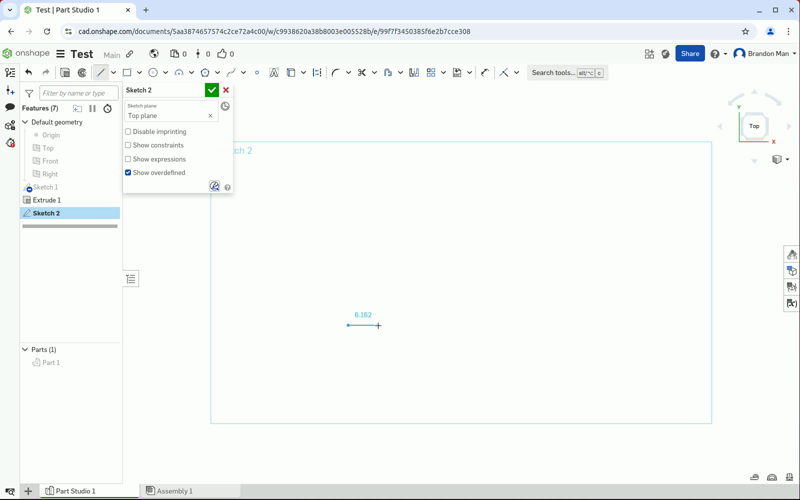
mouse_move(407, 325)
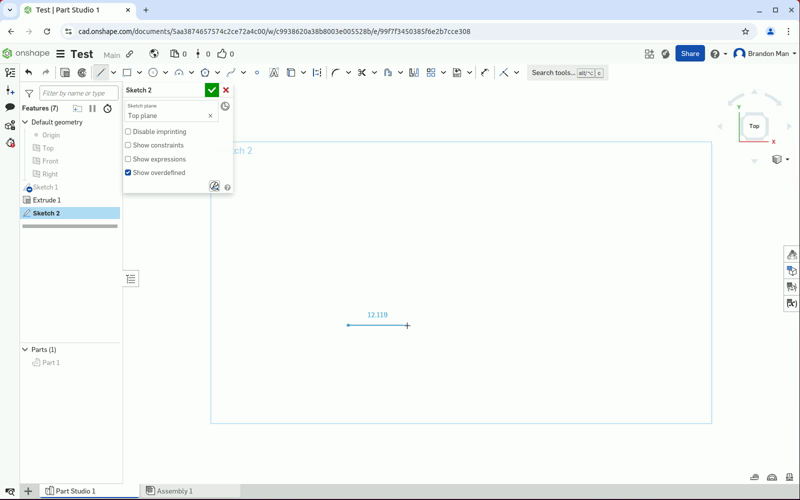
click(407, 325)
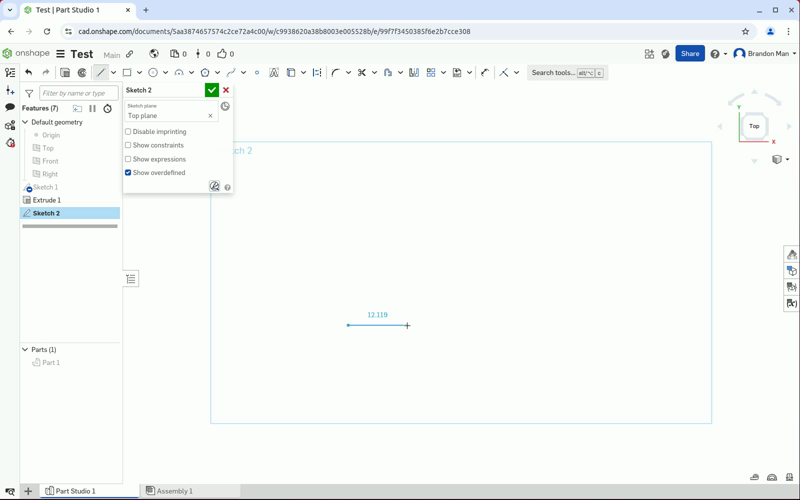
key_up(shift)
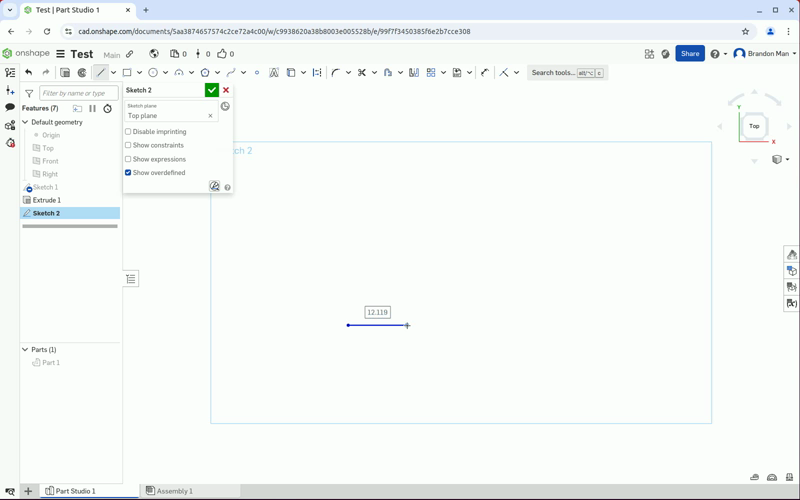
key_down(shift)
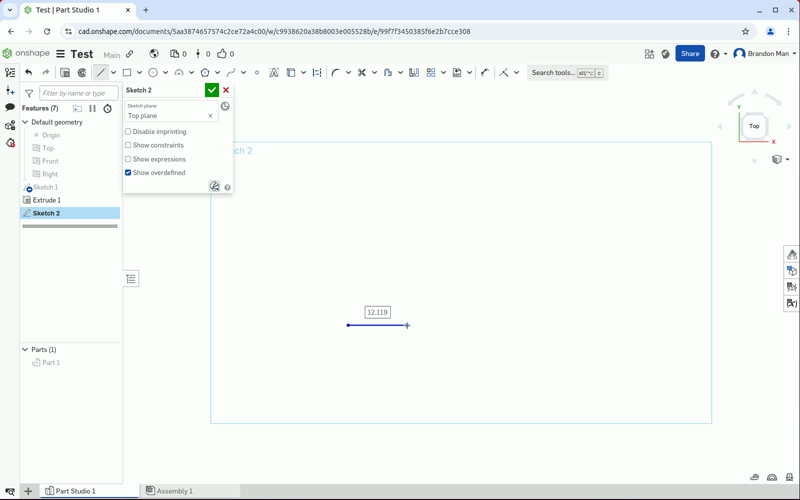
mouse_move(407, 240)
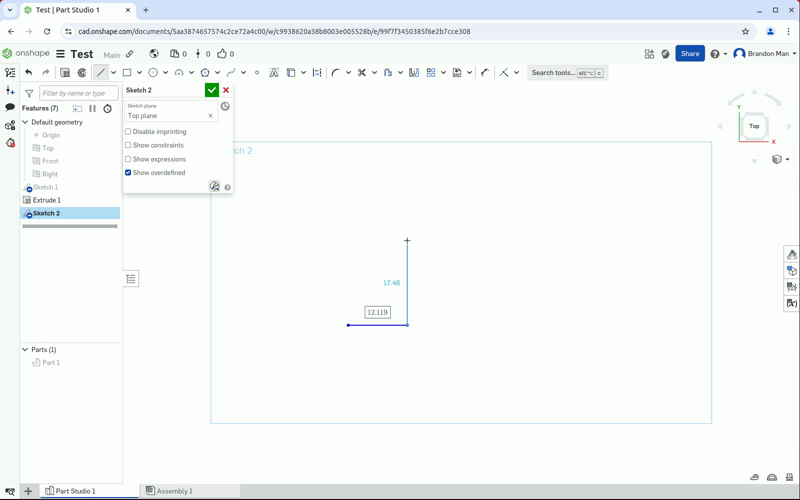
click(407, 240)
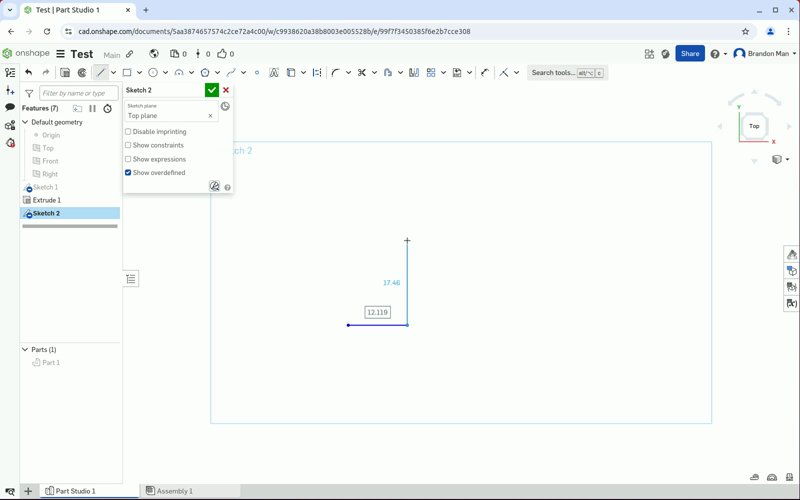
key_up(shift)
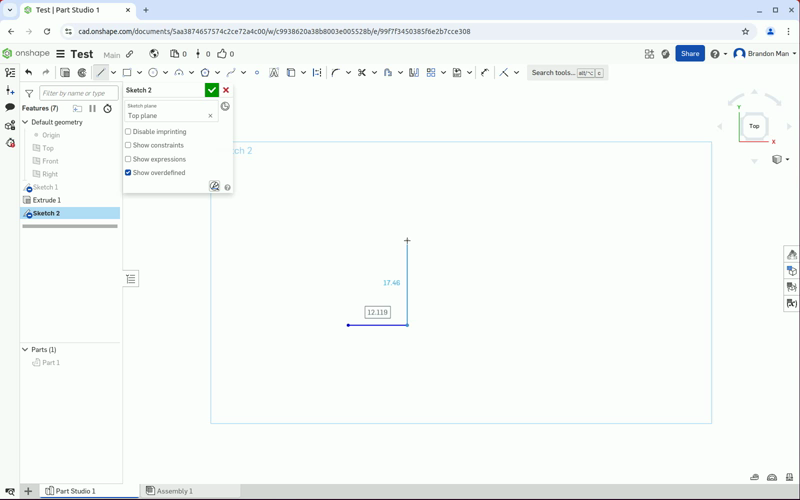
key_down(shift)
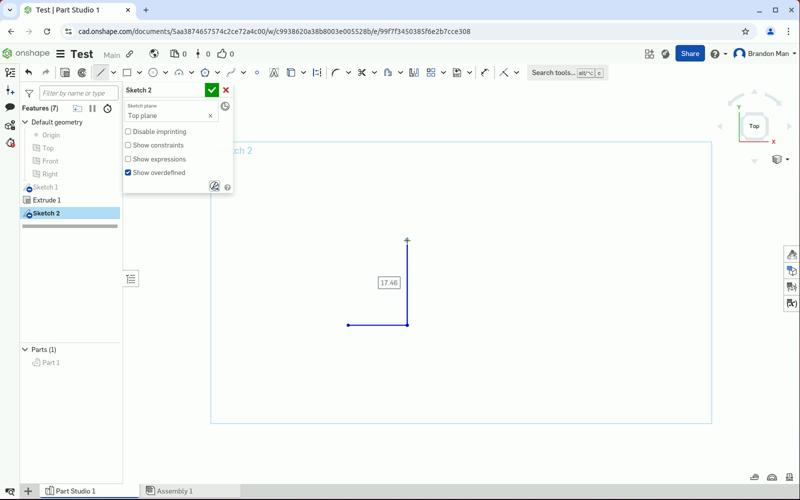
mouse_move(437, 240)
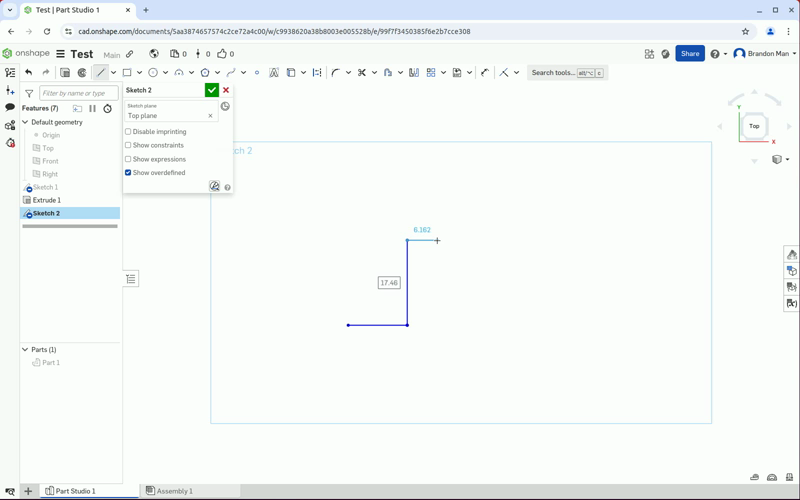
mouse_move(348, 240)
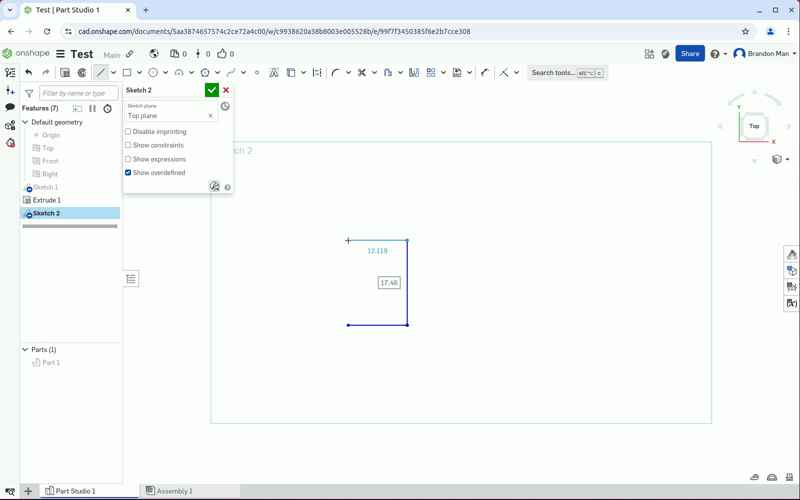
click(348, 240)
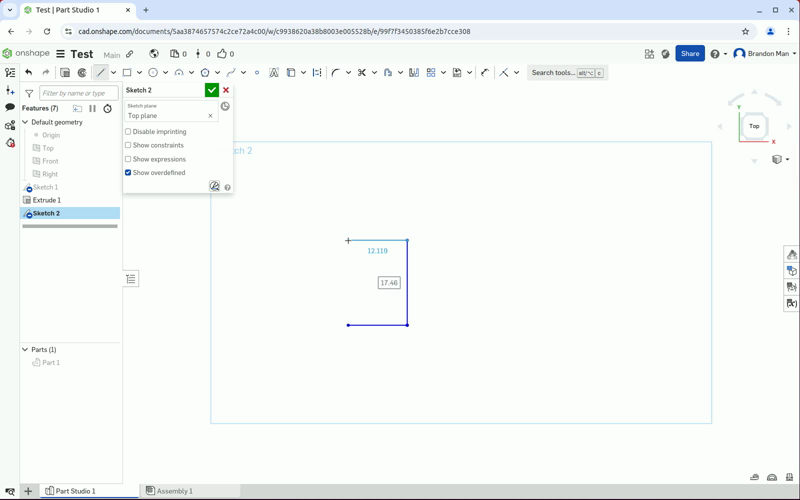
key_up(shift)
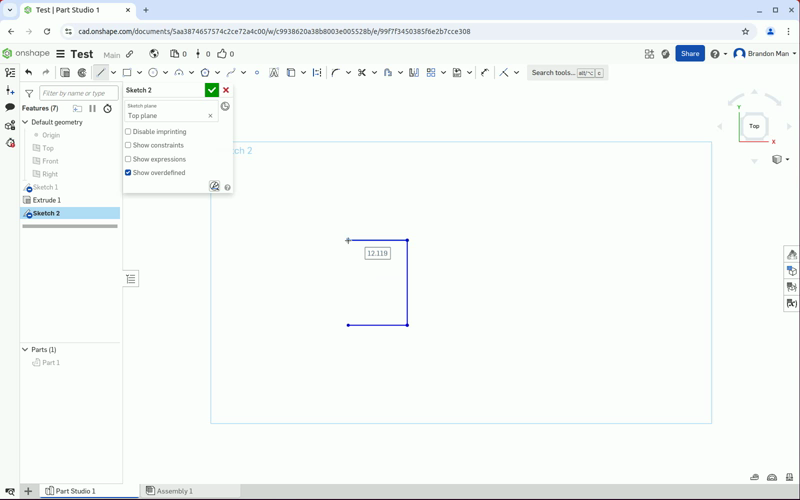
key_down(shift)
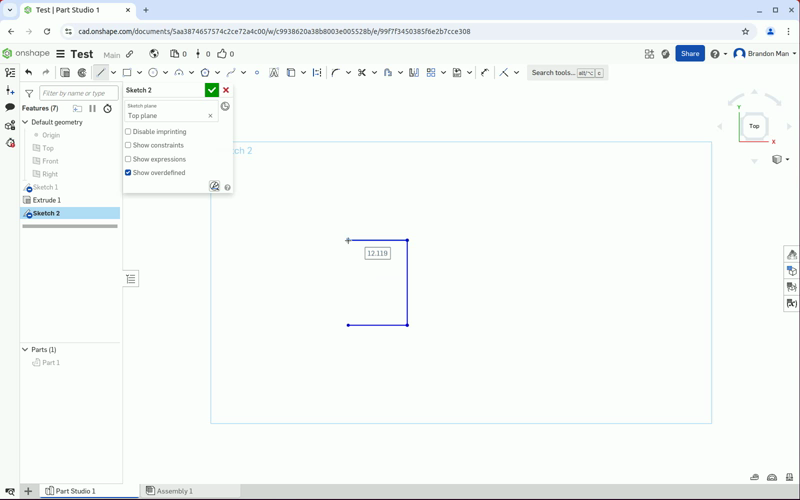
mouse_move(348, 325)
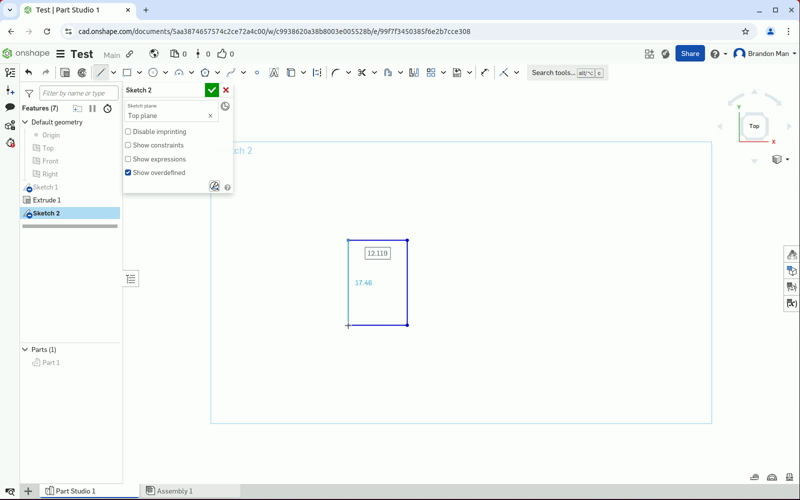
key_up(shift)
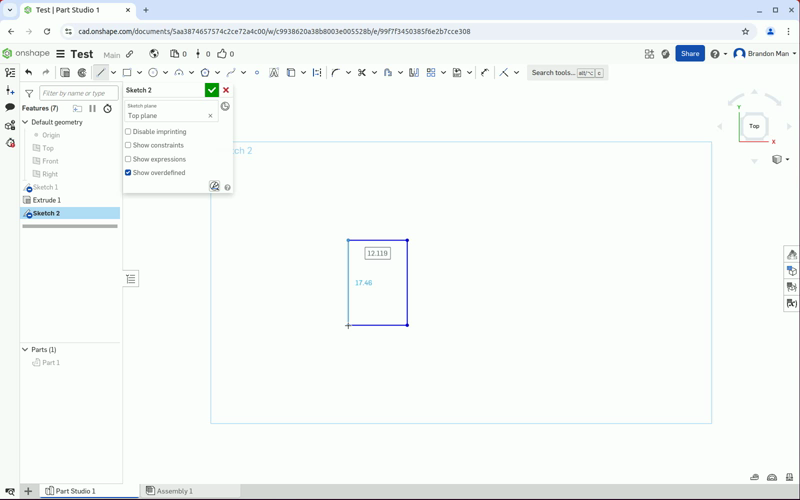
click(348, 325)
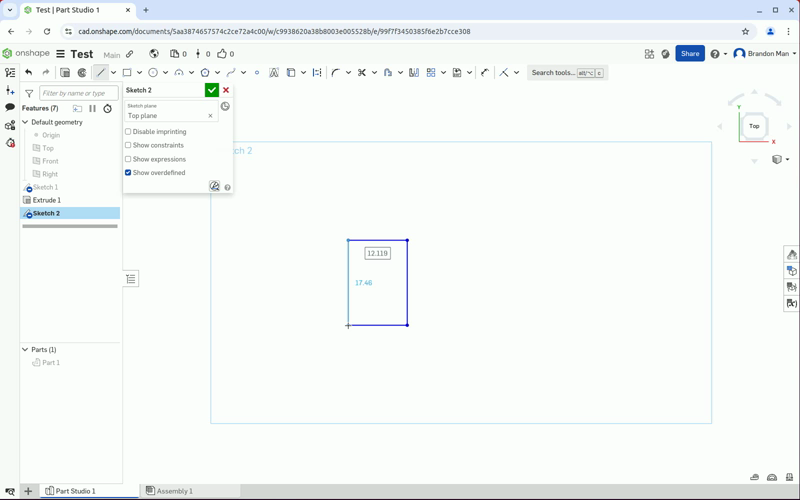
key(esc)
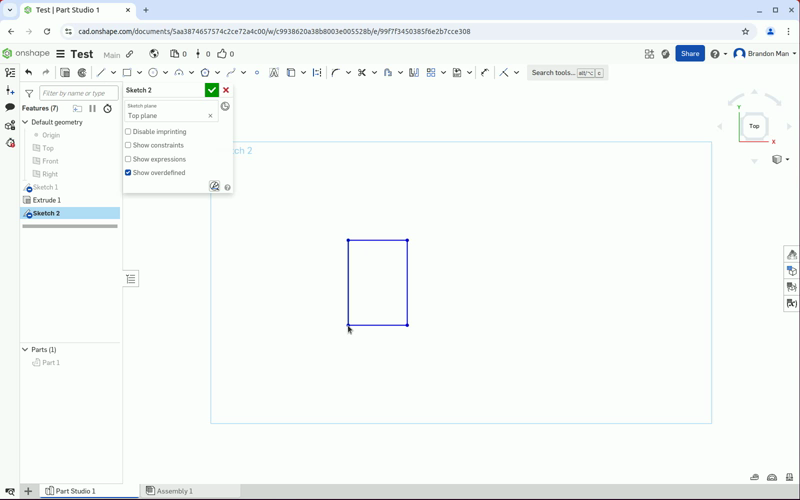
mouse_move(401, 286)
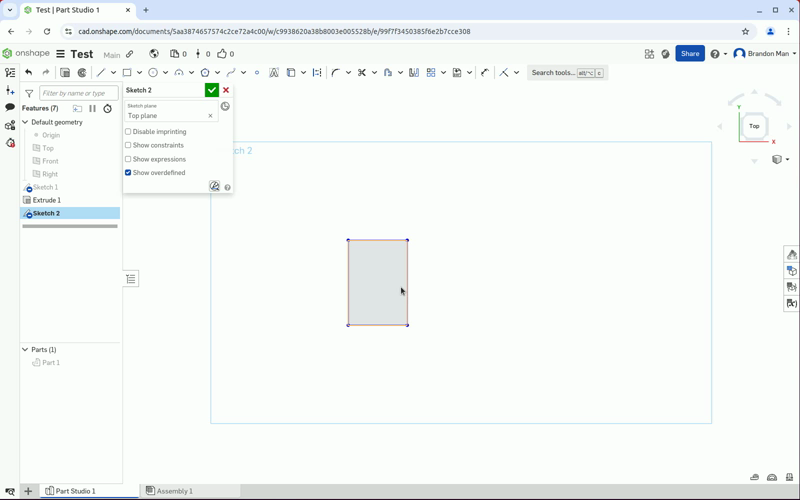
click(401, 286)
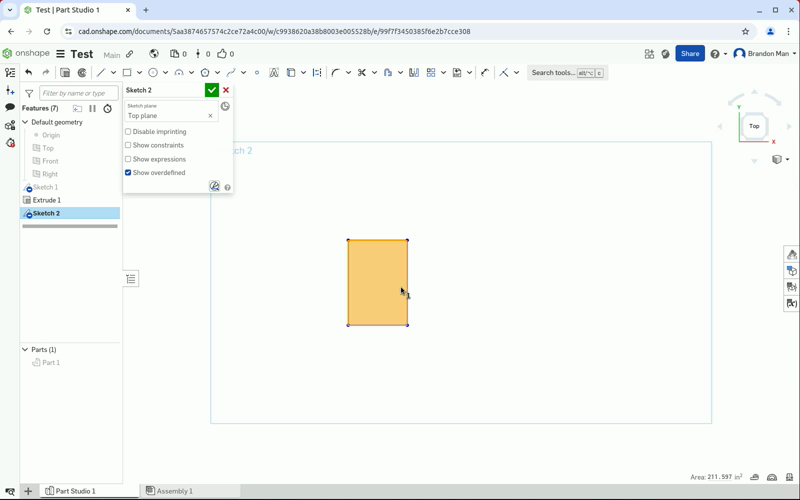
mouse_move(73, 352)
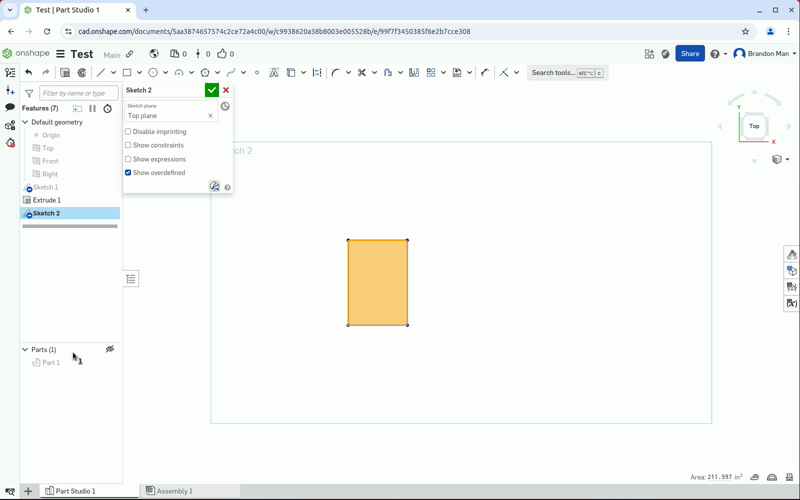
key(shift+y)
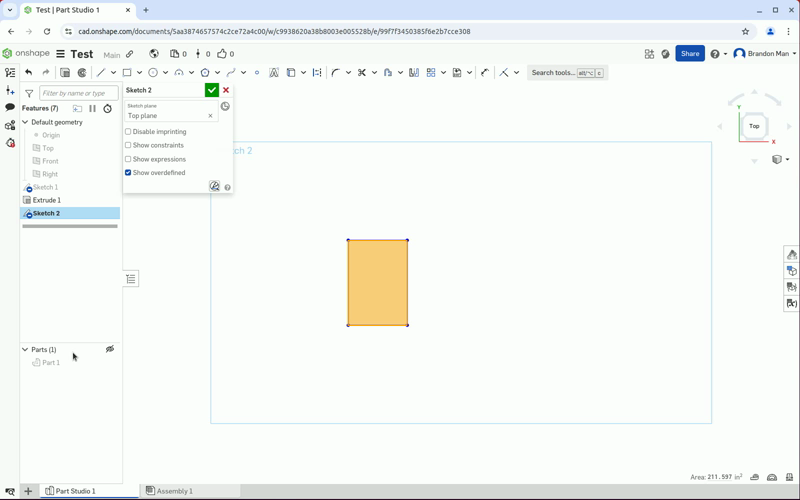
key(shift+e)
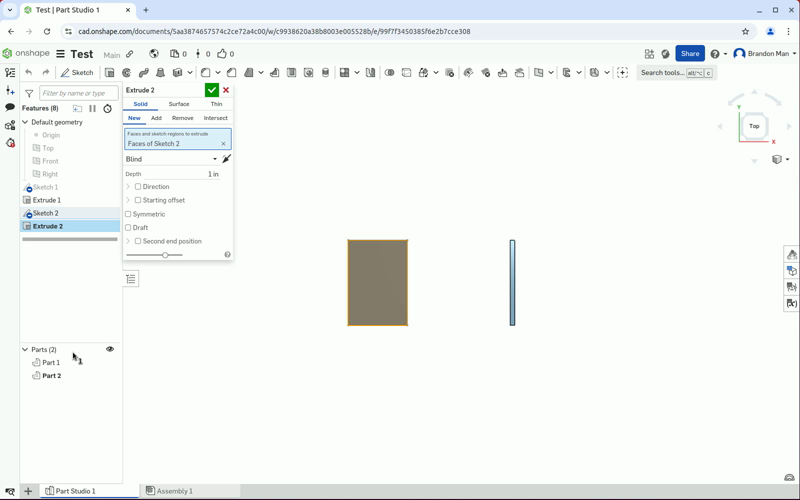
mouse_move(143, 106)
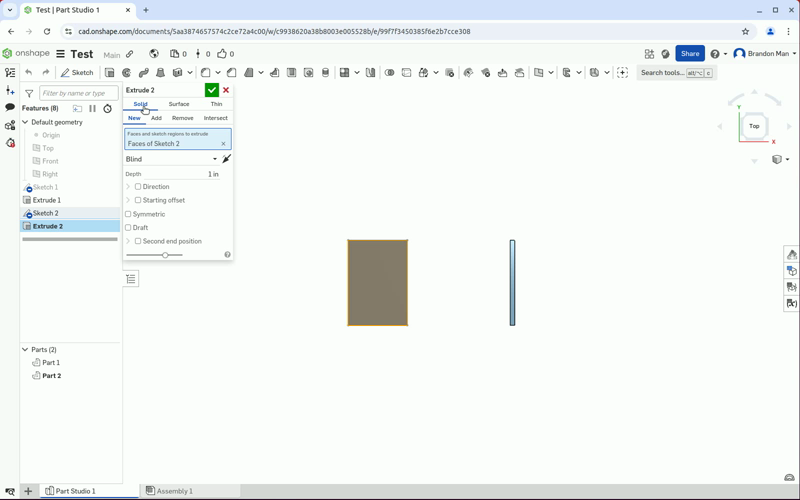
click(143, 106)
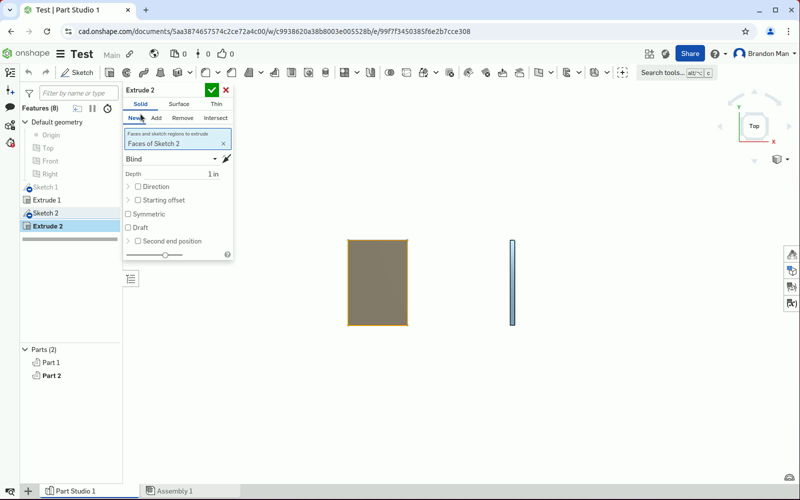
mouse_move(137, 120)
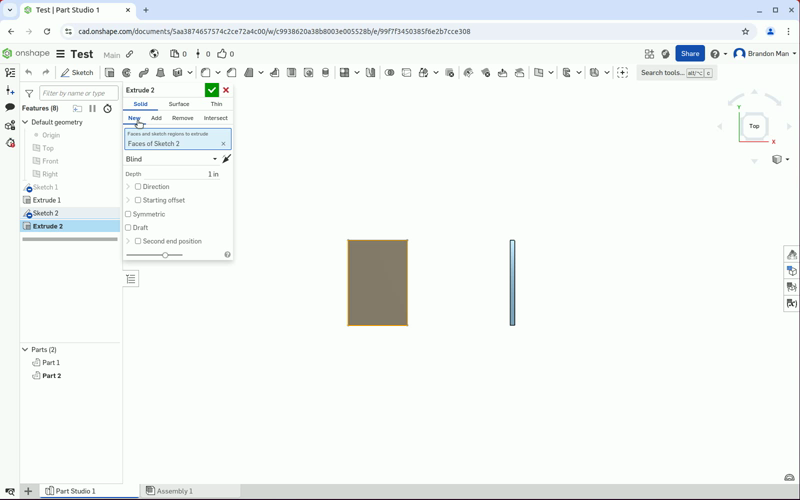
click(137, 120)
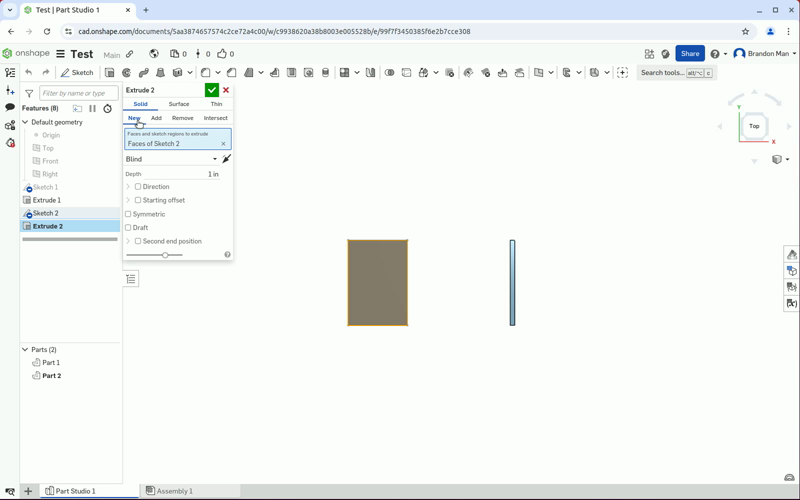
key(tab, 4)
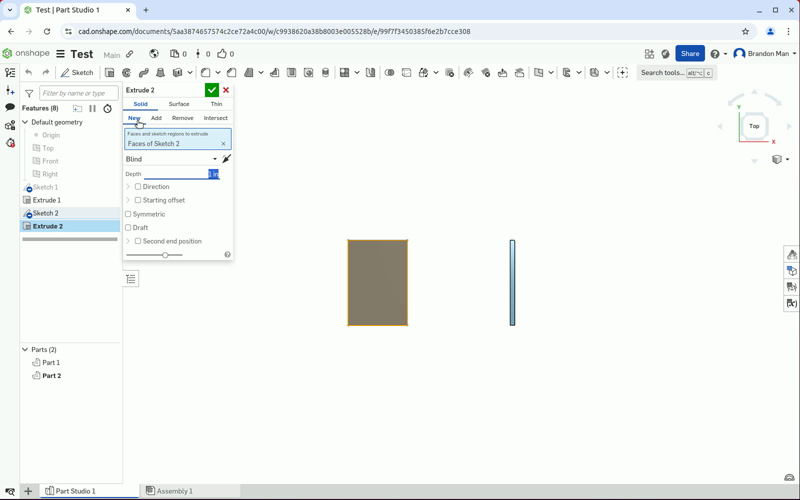
text(0.481)
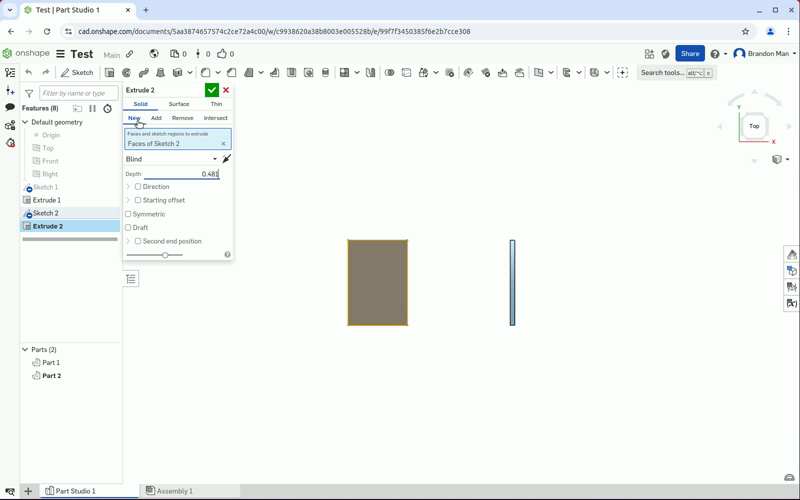
key(enter)
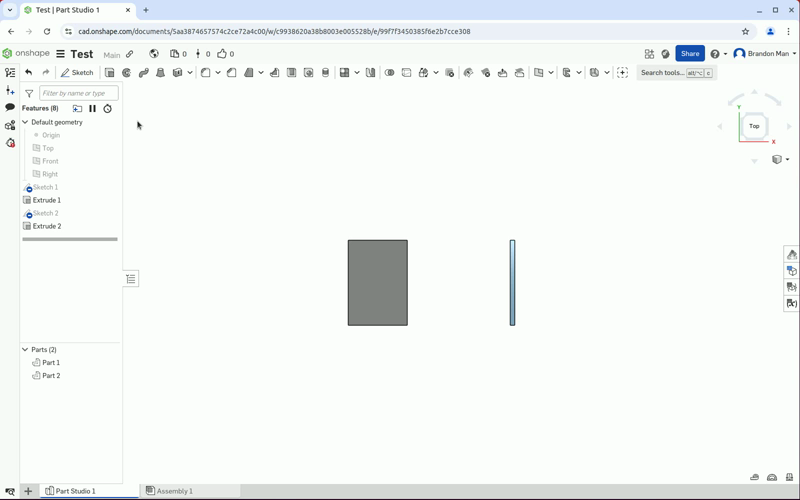
key(shift+h)
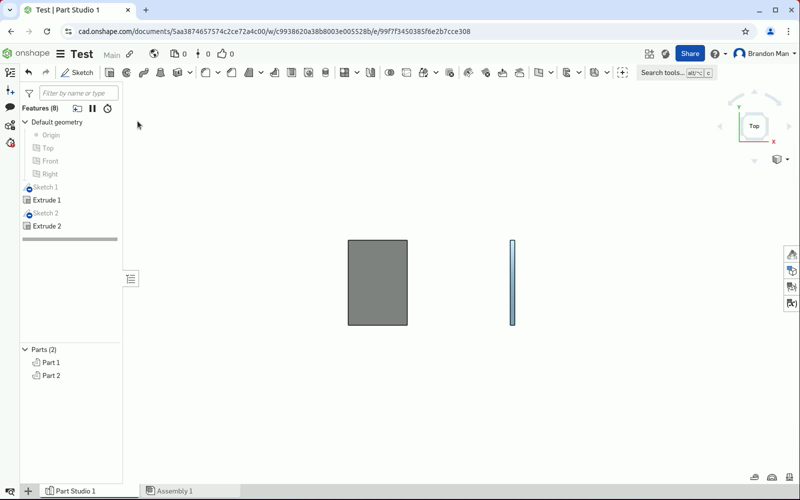
key(shift+h)
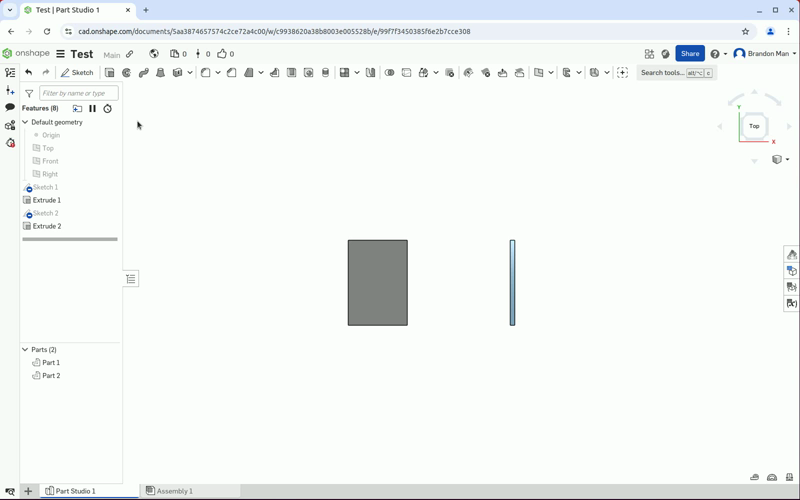
mouse_move(73, 189)
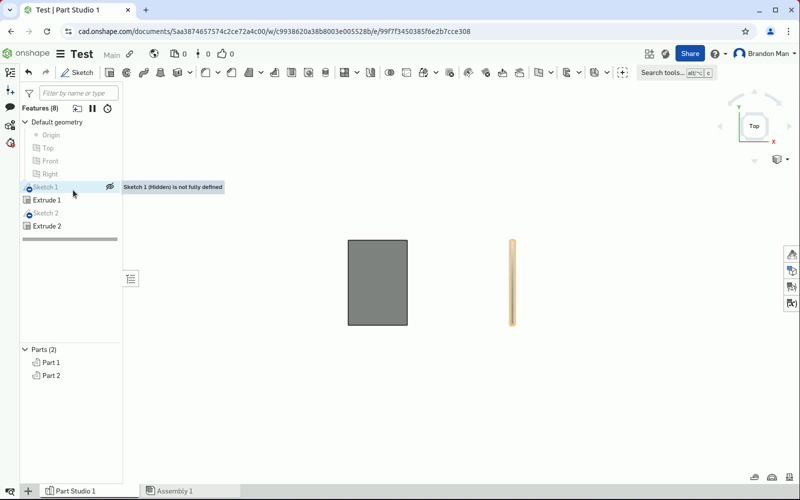
click(73, 189)
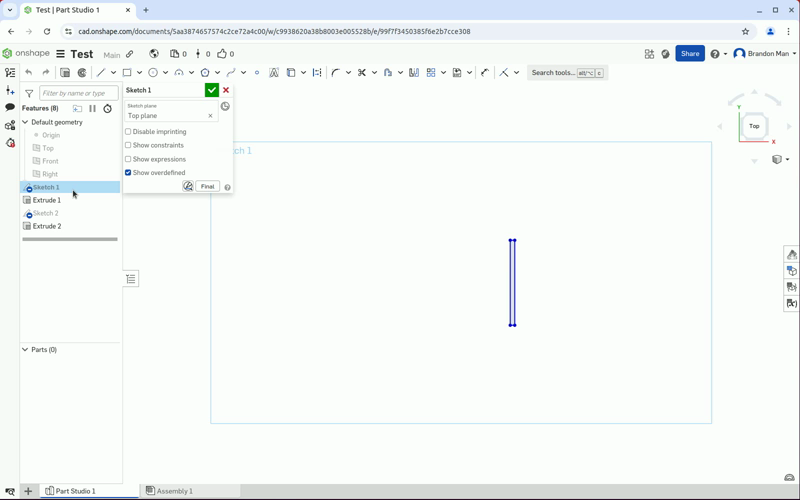
mouse_move(229, 92)
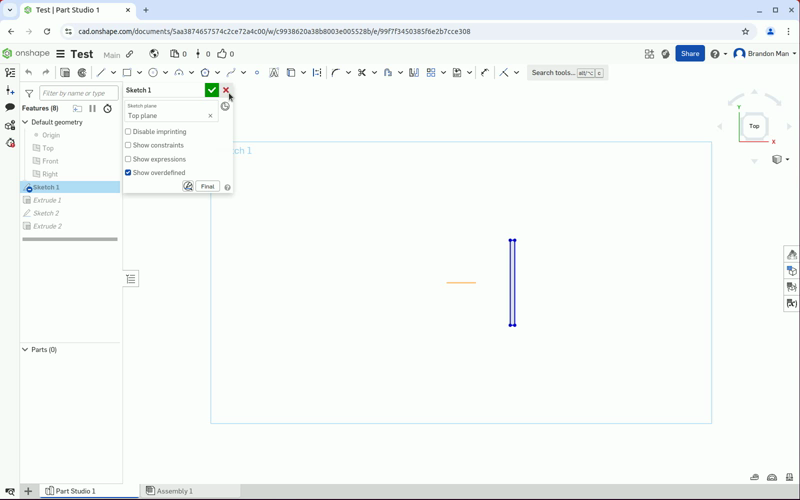
click(229, 92)
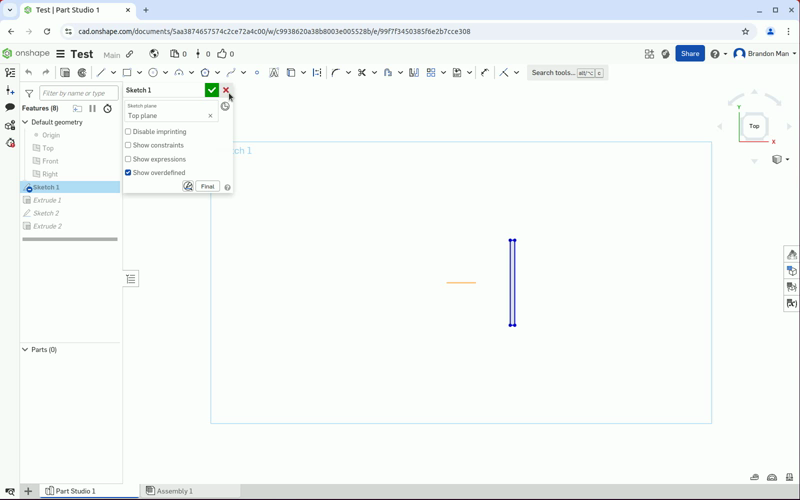
key(shift+s)
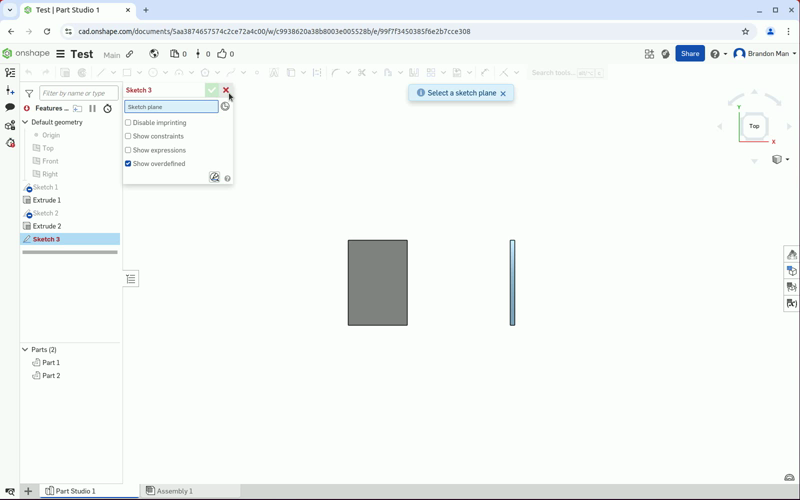
mouse_move(73, 150)
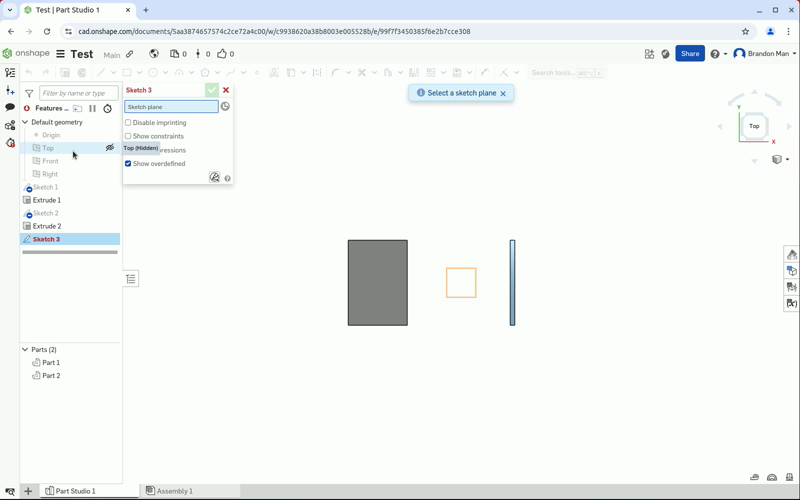
click(73, 150)
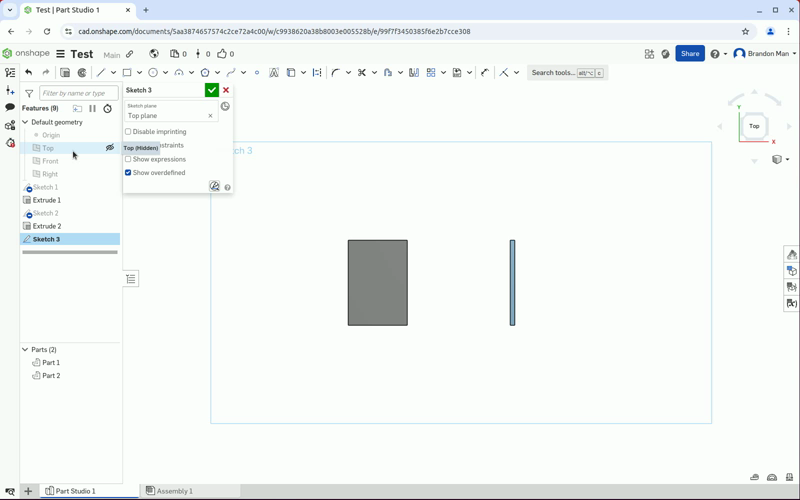
mouse_move(73, 352)
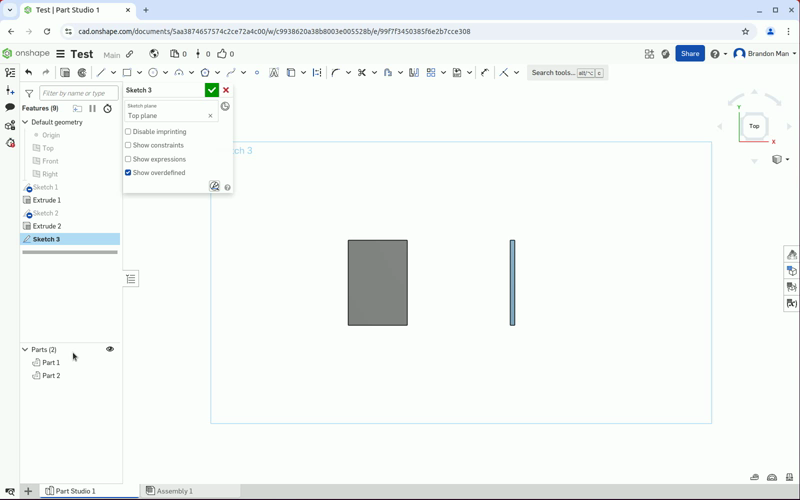
key(y)
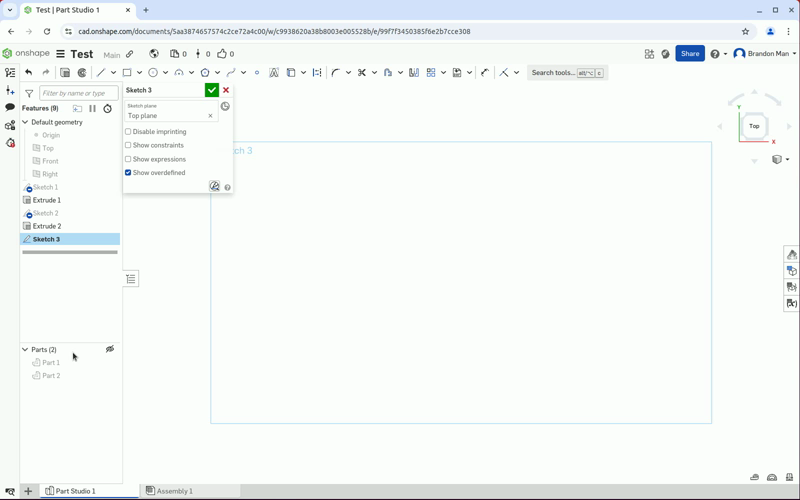
key(l)
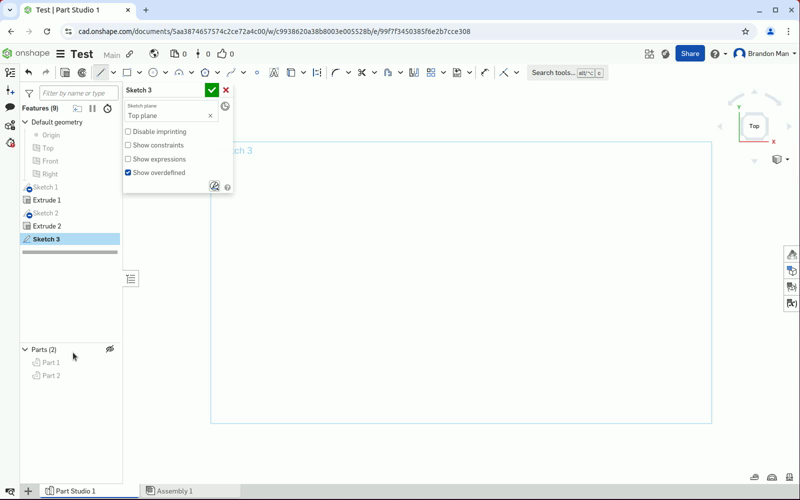
key_down(shift)
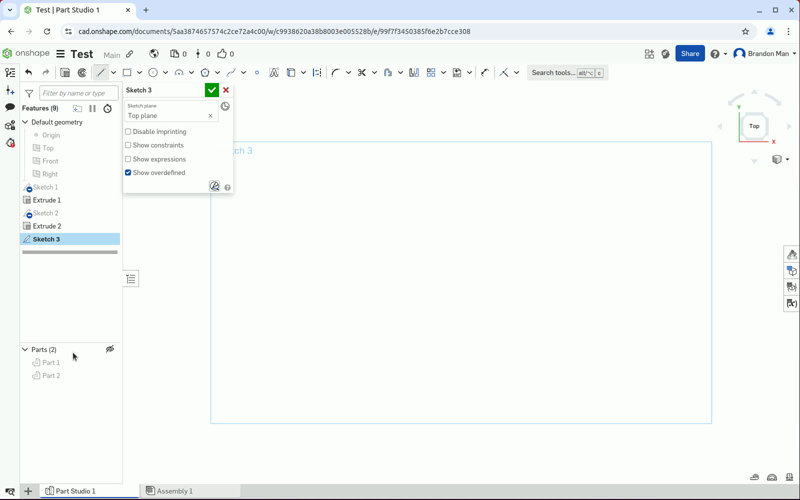
mouse_move(406, 325)
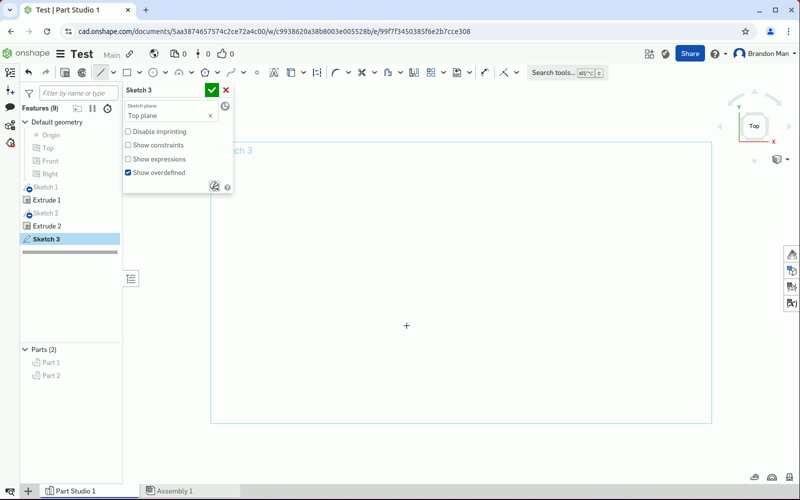
click(406, 325)
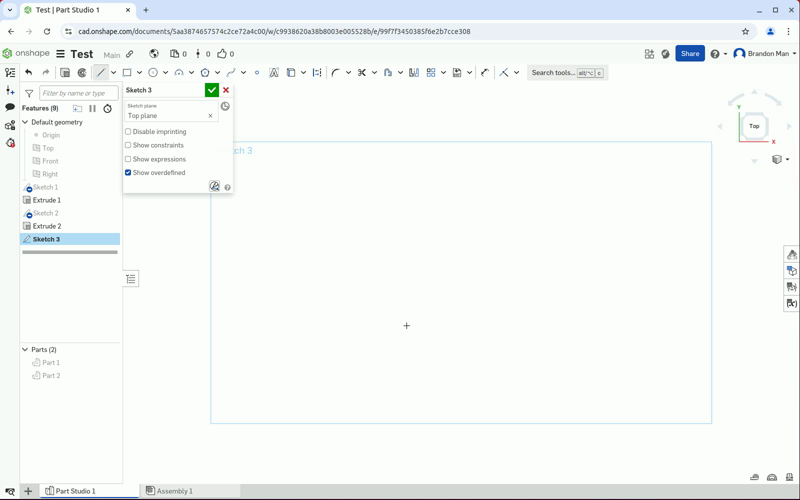
key_up(shift)
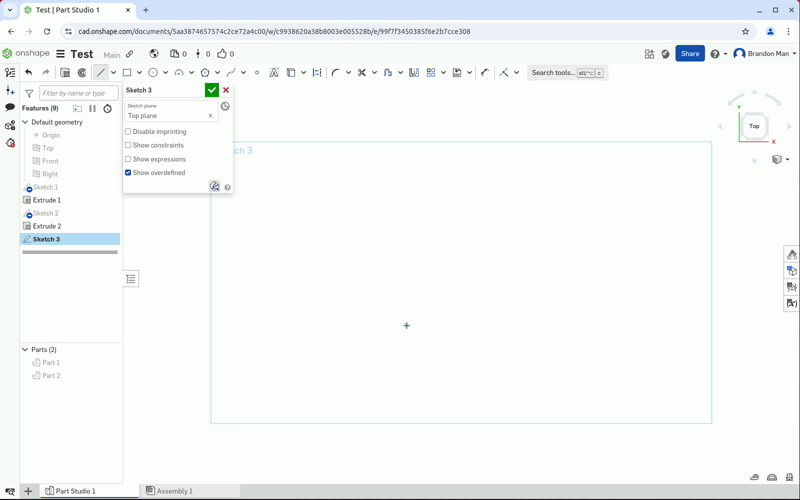
key_down(shift)
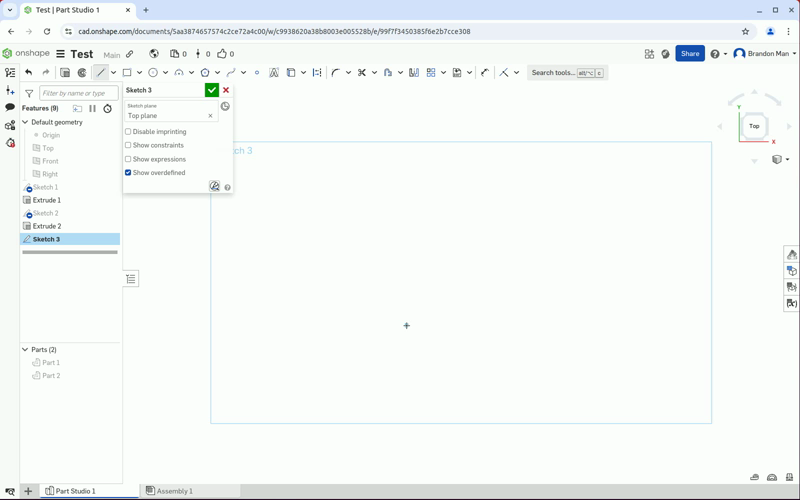
mouse_move(436, 325)
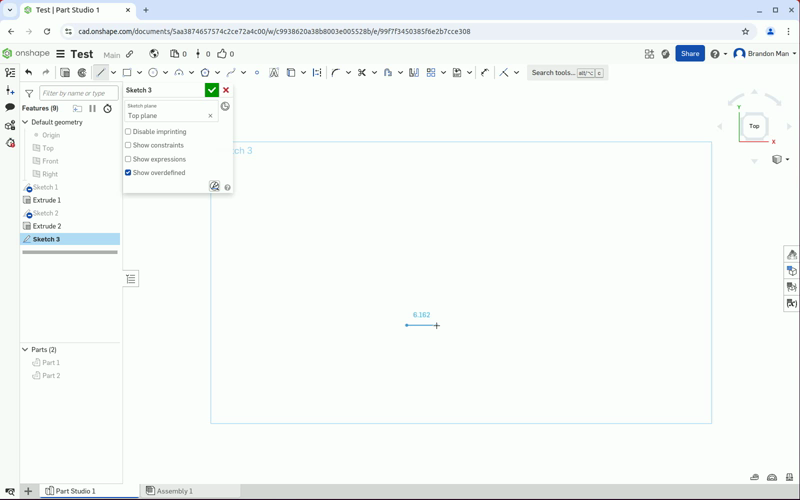
mouse_move(411, 325)
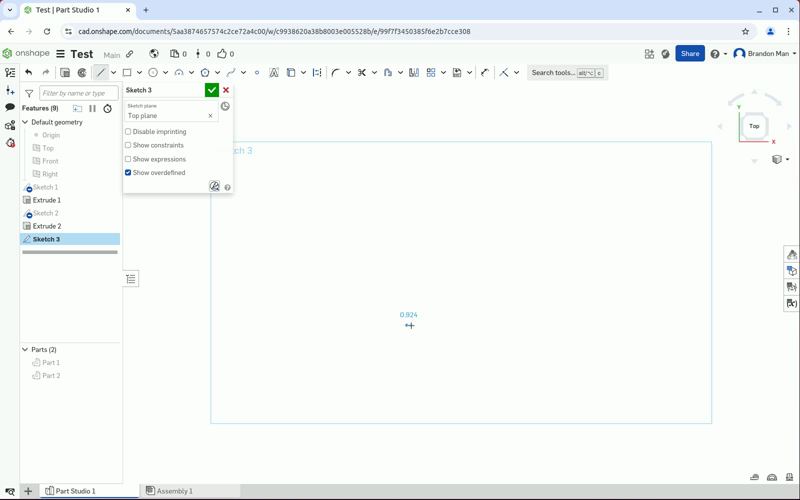
scroll(6)
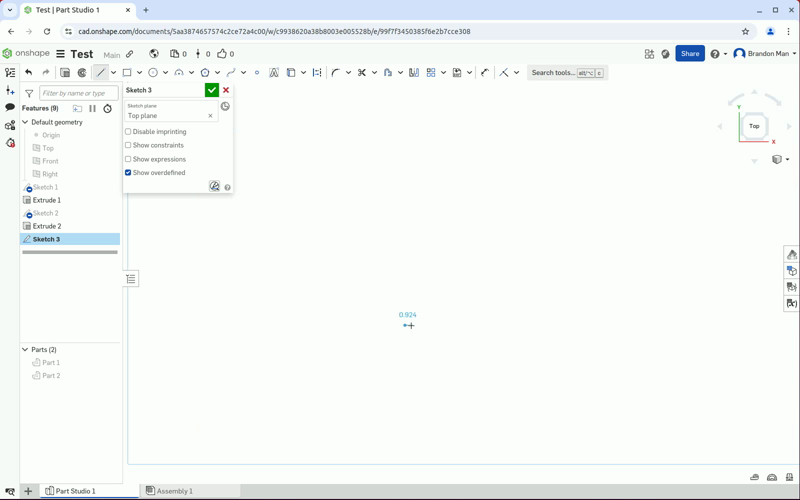
scroll(6)
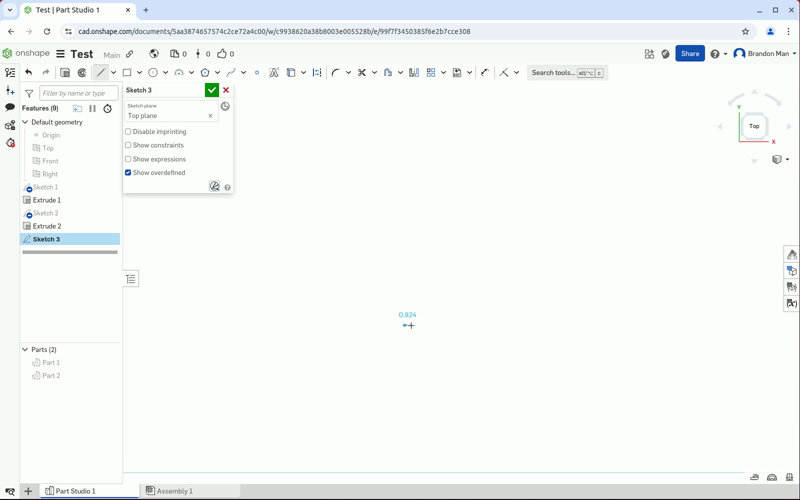
scroll(6)
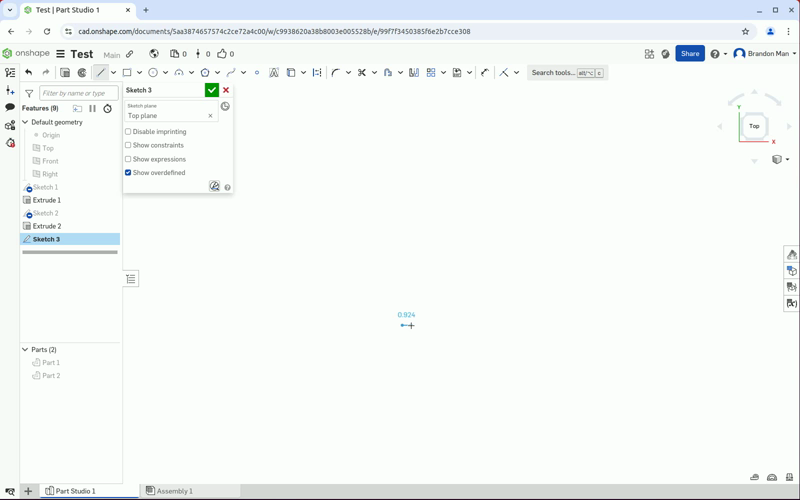
scroll(6)
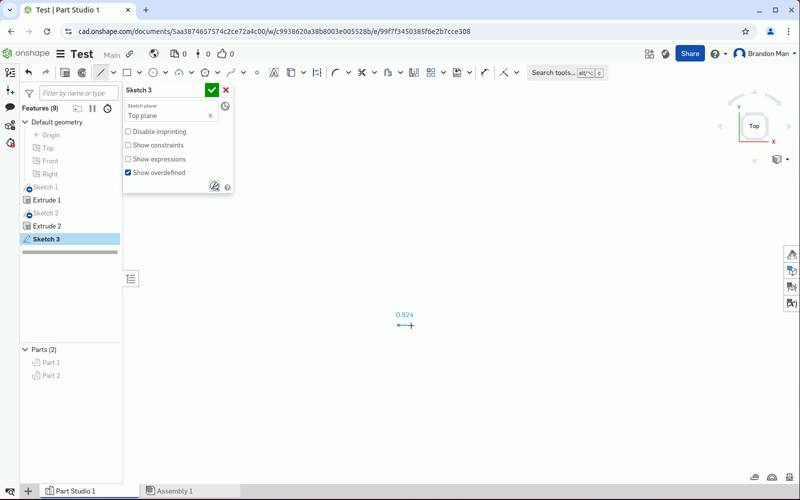
scroll(6)
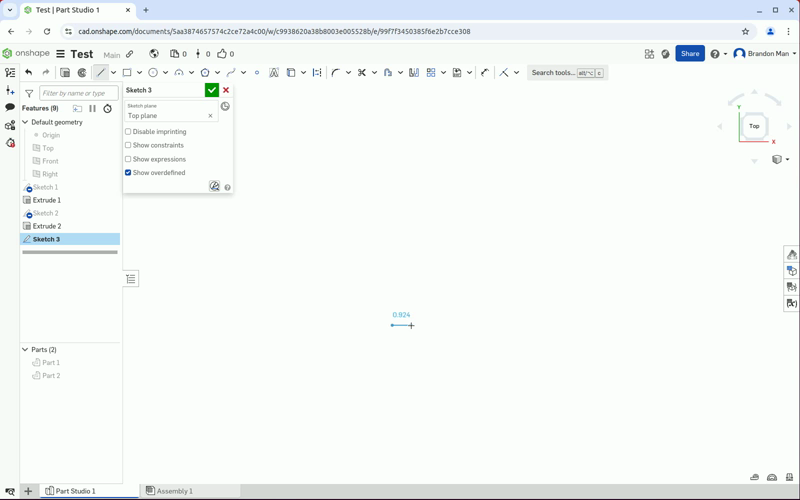
scroll(6)
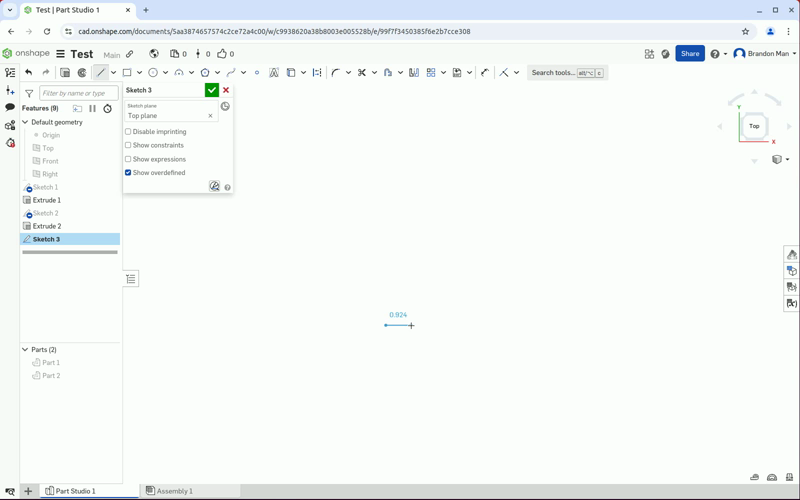
scroll(6)
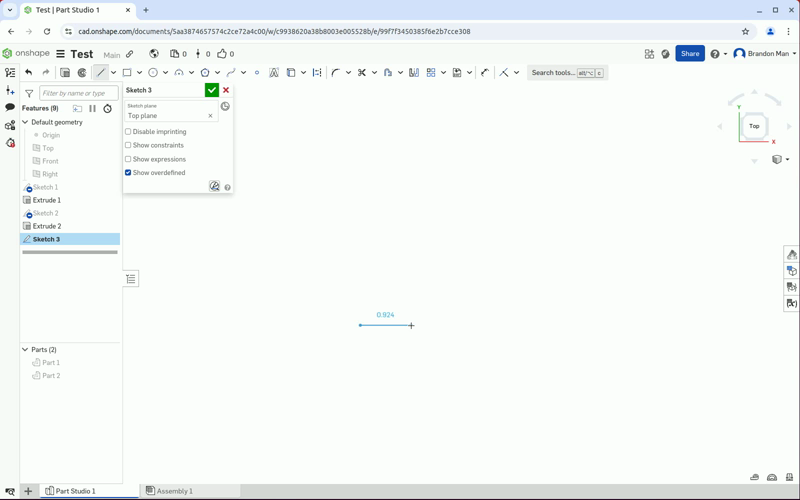
click(411, 325)
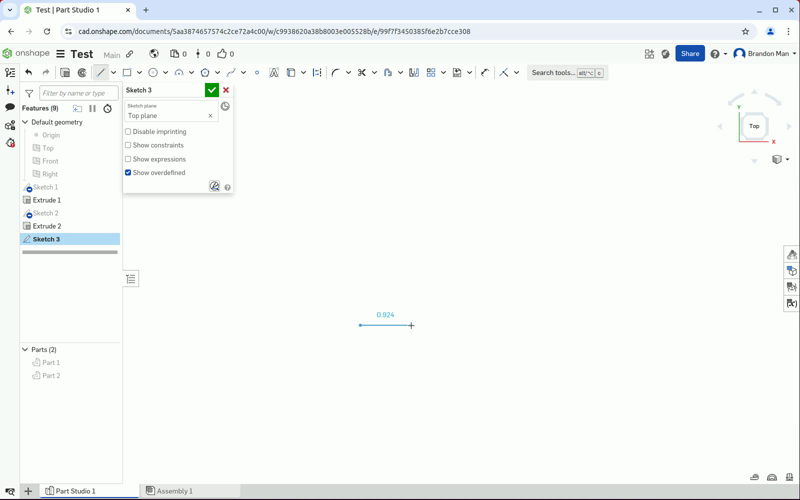
scroll(-6)
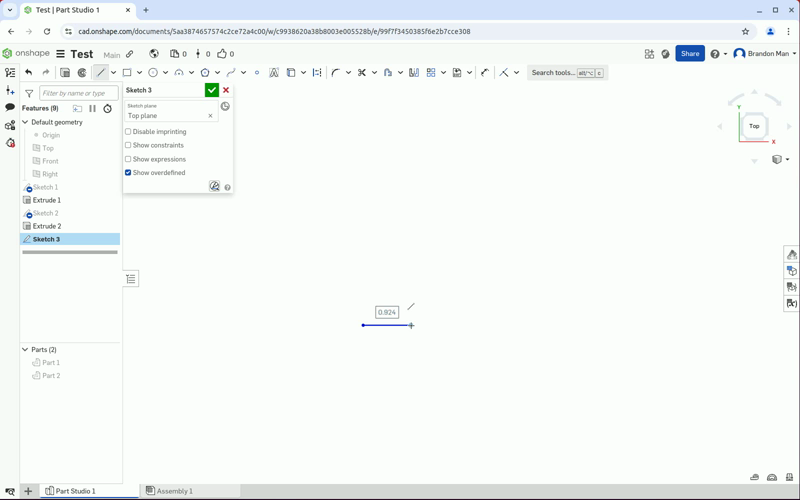
scroll(-6)
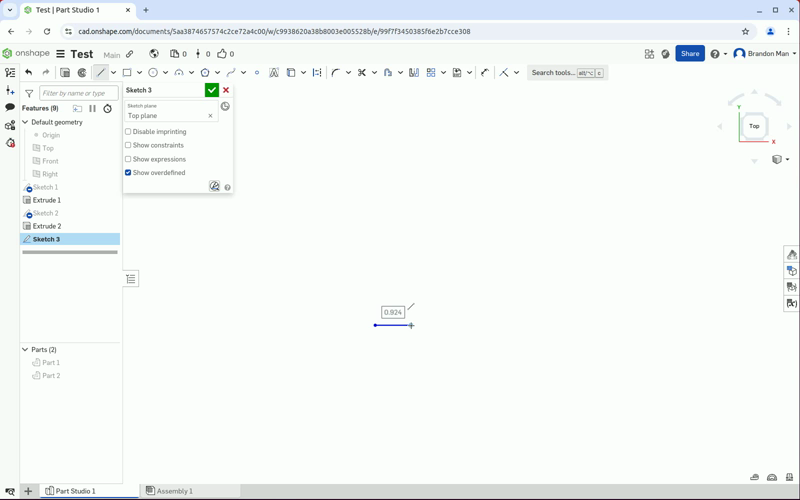
scroll(-6)
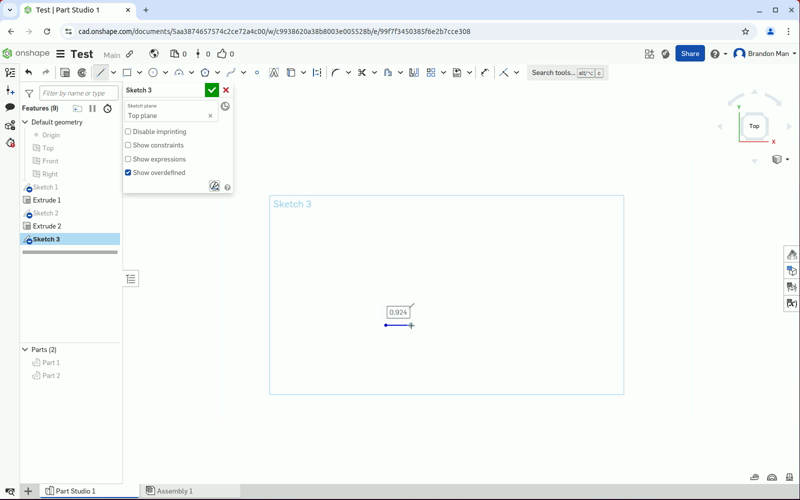
scroll(-6)
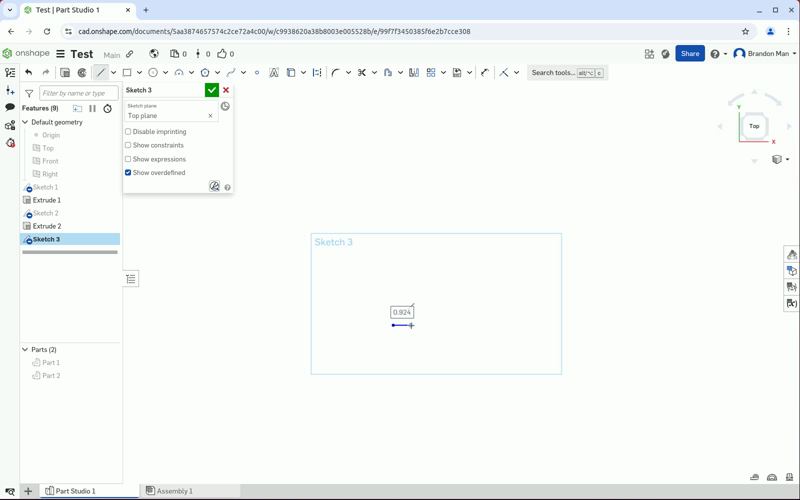
scroll(-6)
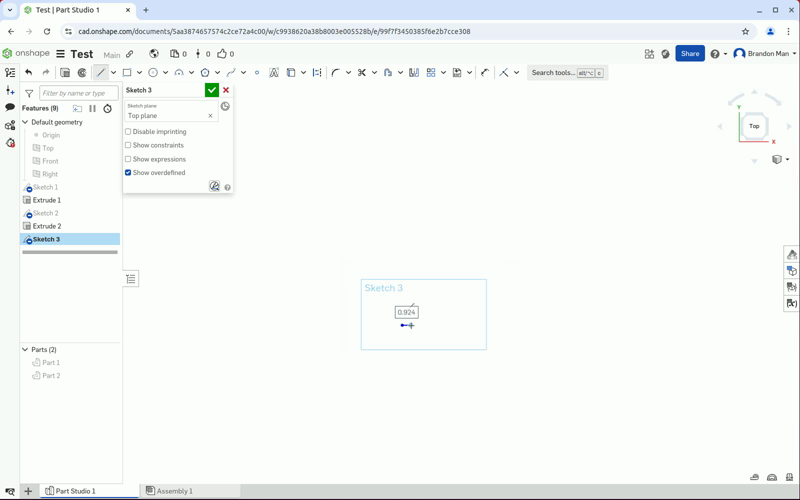
scroll(-6)
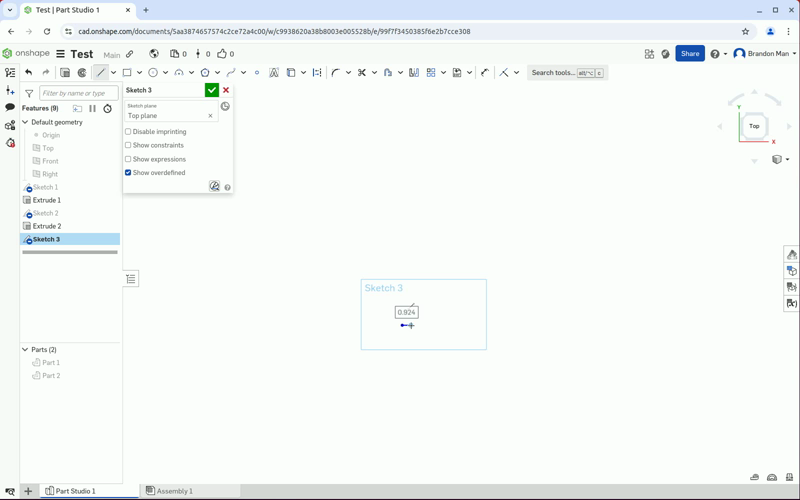
scroll(-6)
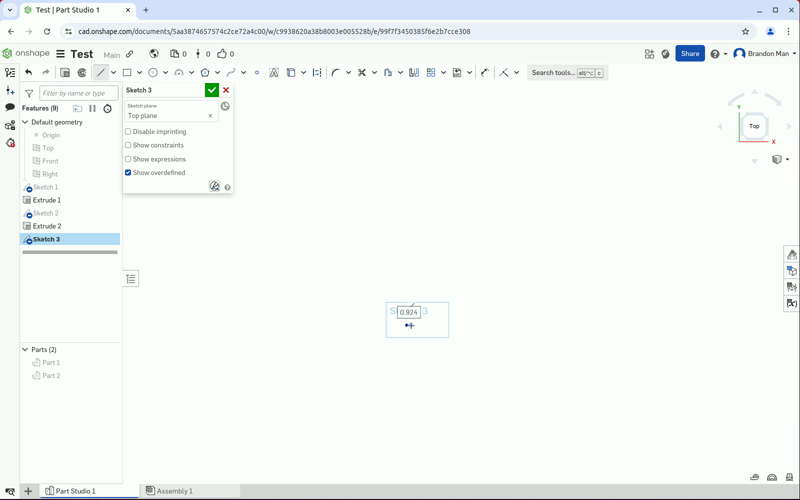
key_up(shift)
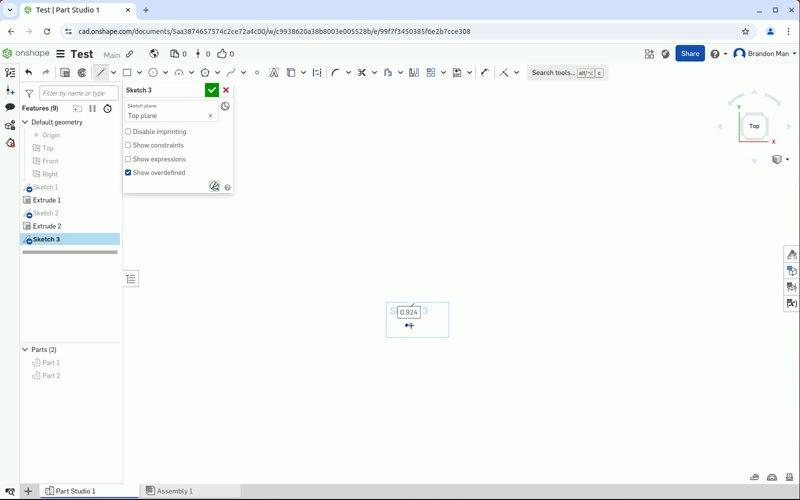
key_down(shift)
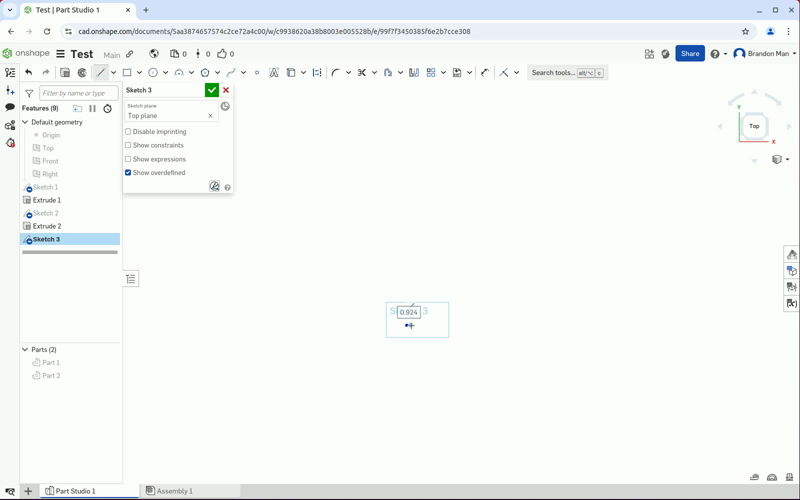
mouse_move(411, 240)
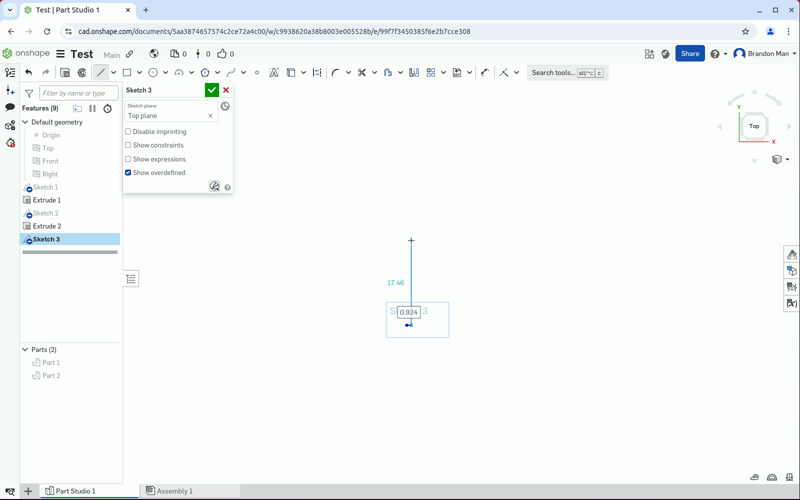
click(411, 240)
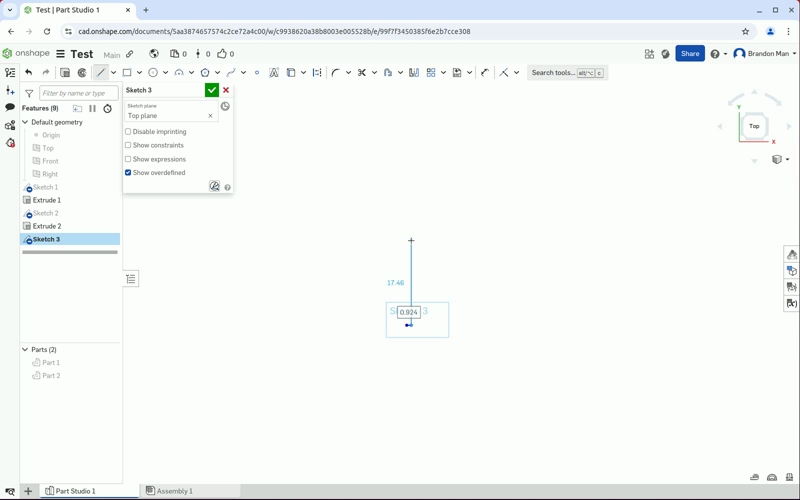
key_up(shift)
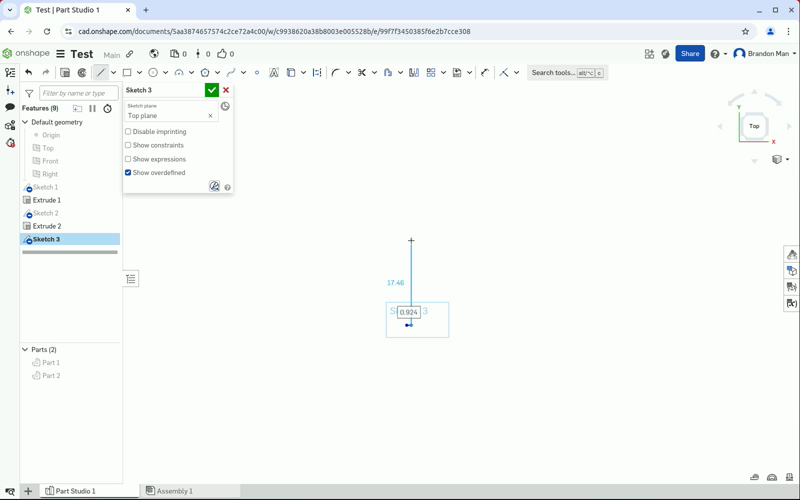
key_down(shift)
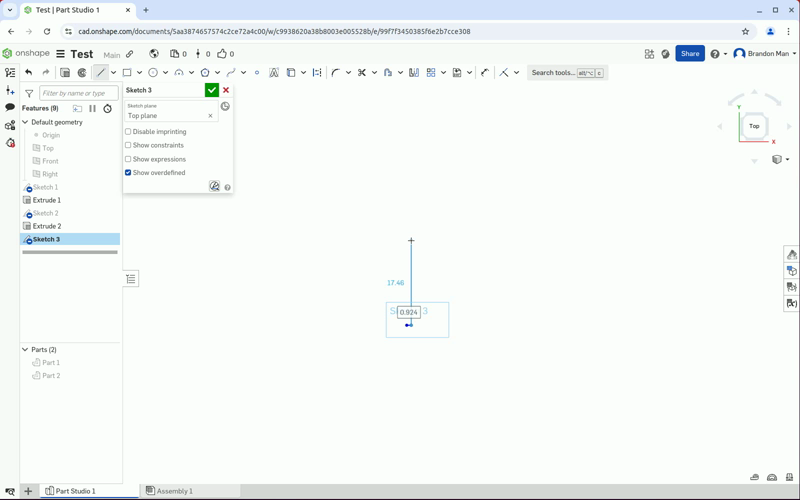
mouse_move(441, 240)
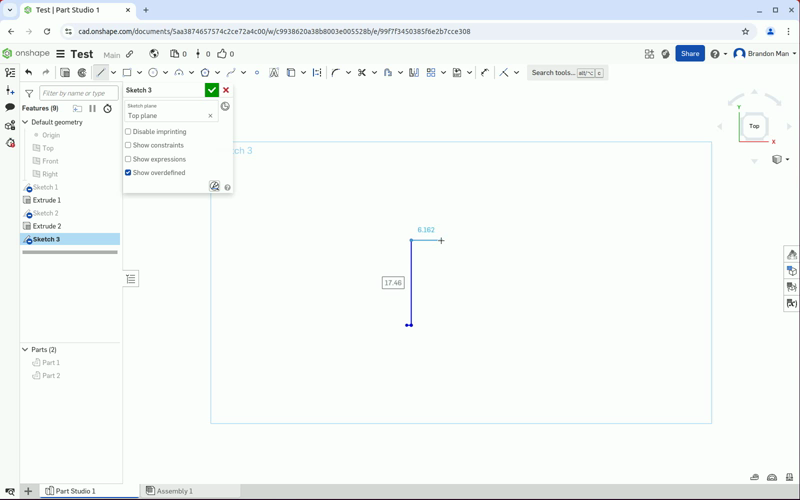
mouse_move(406, 240)
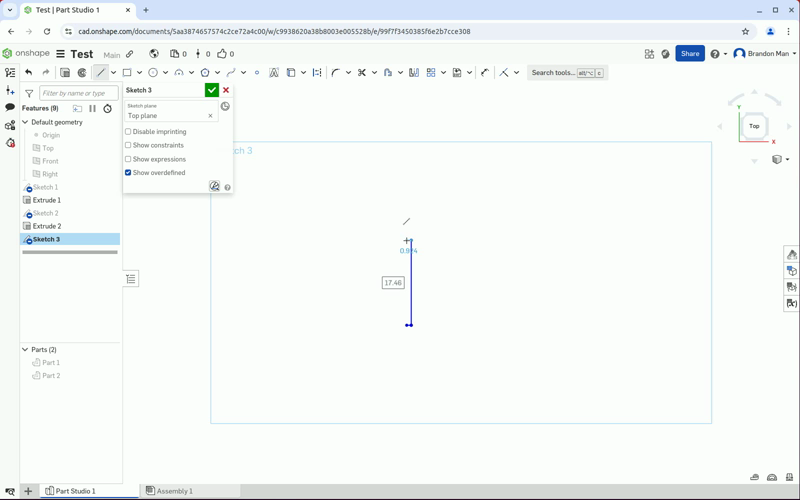
scroll(6)
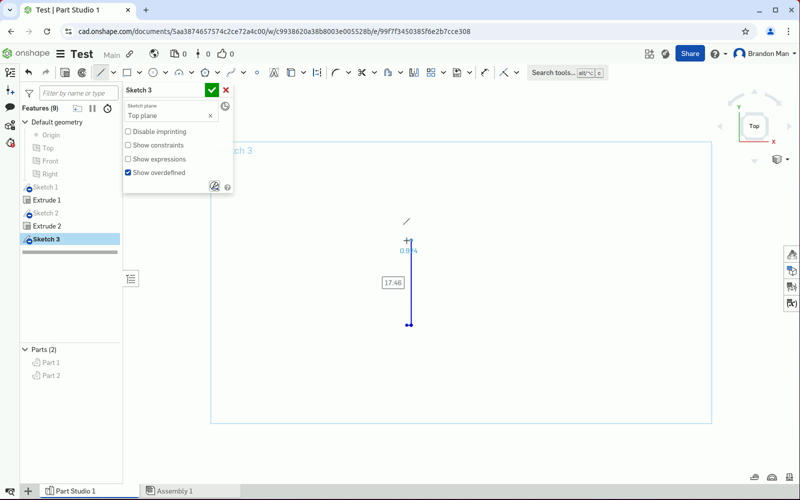
scroll(6)
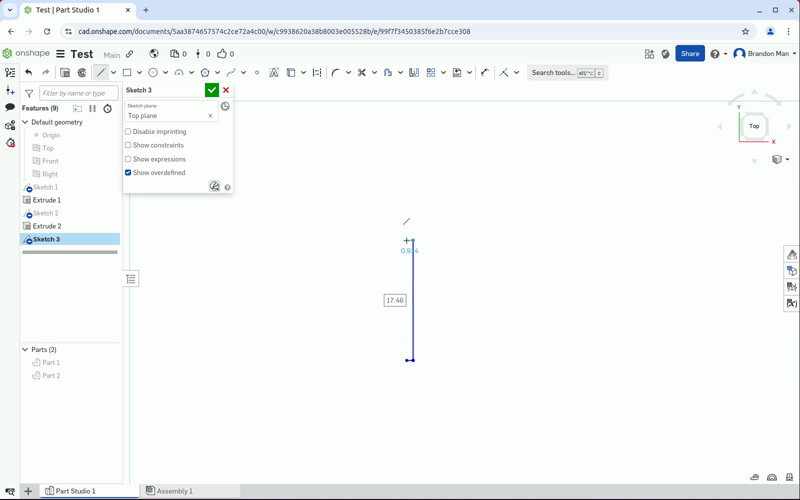
scroll(6)
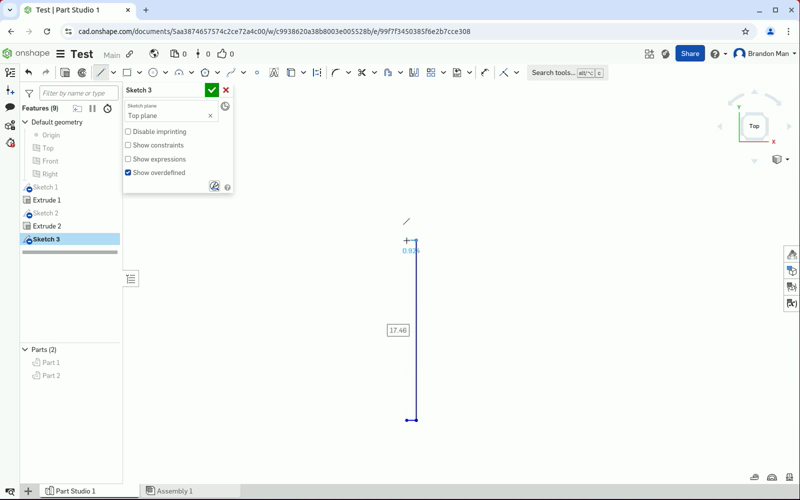
scroll(6)
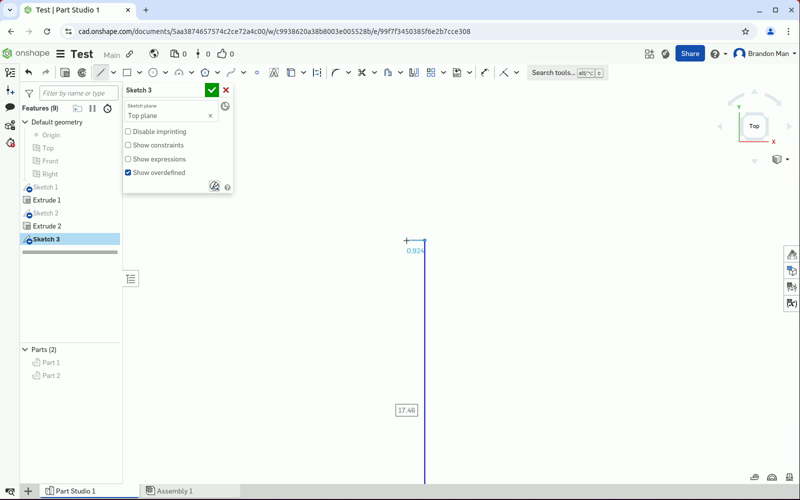
scroll(6)
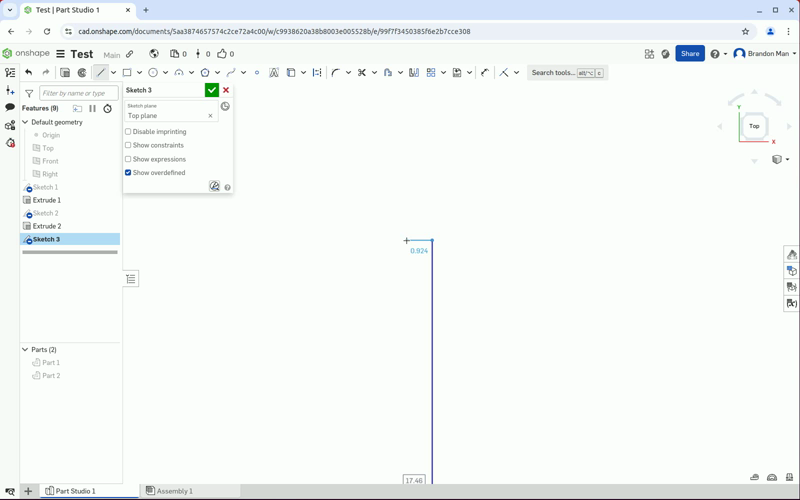
scroll(6)
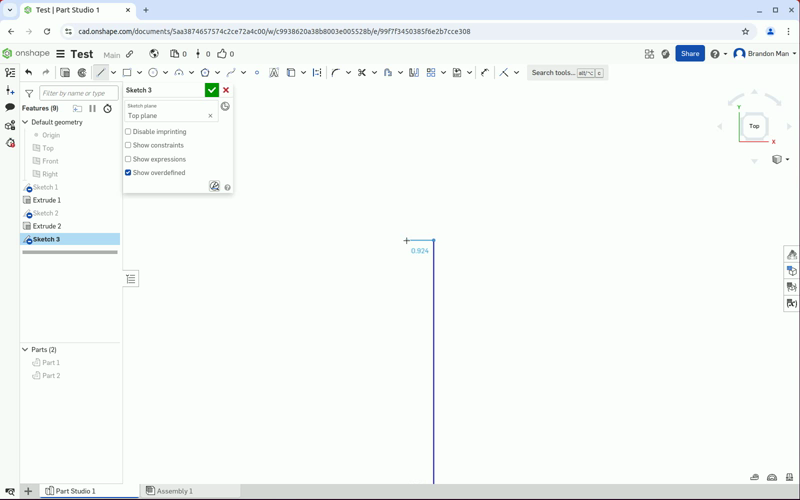
scroll(6)
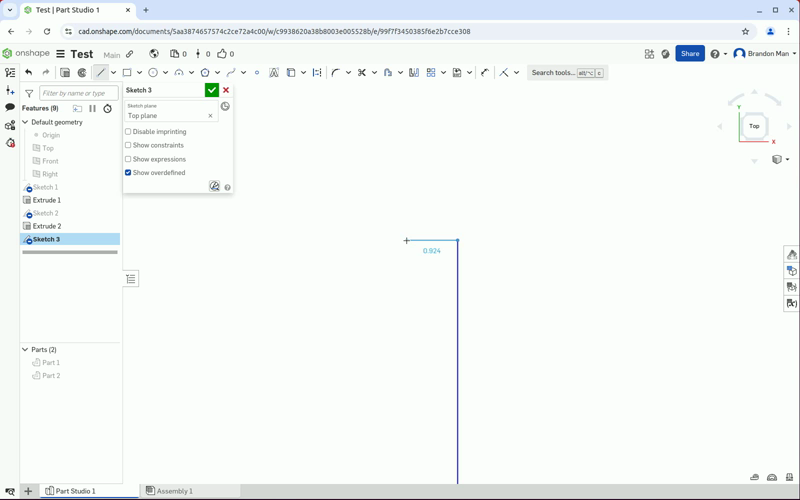
click(406, 240)
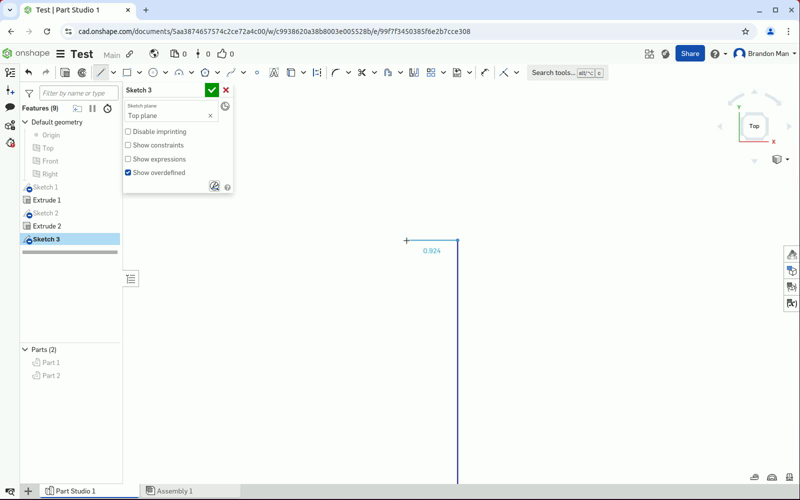
scroll(-6)
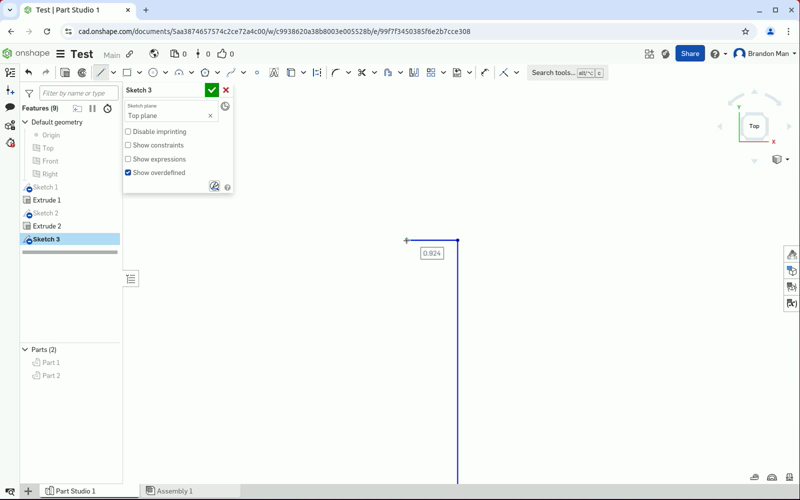
scroll(-6)
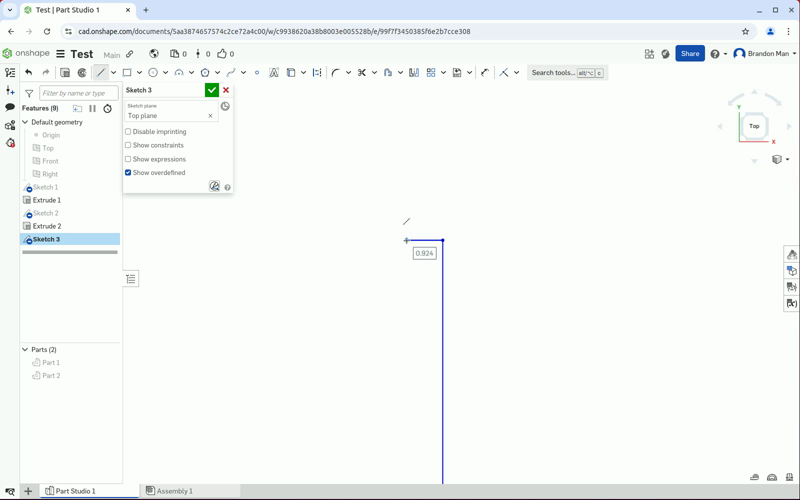
scroll(-6)
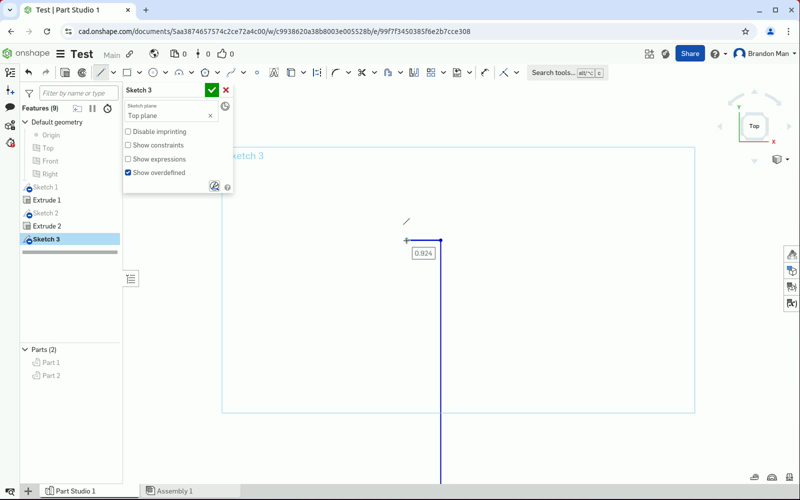
scroll(-6)
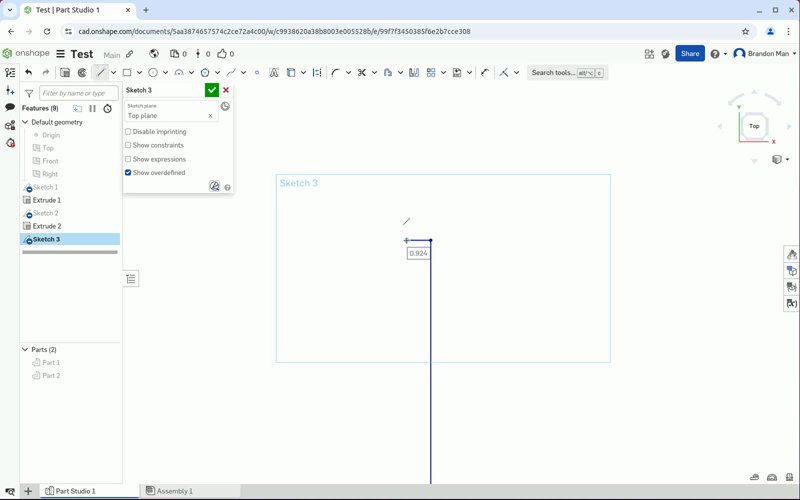
scroll(-6)
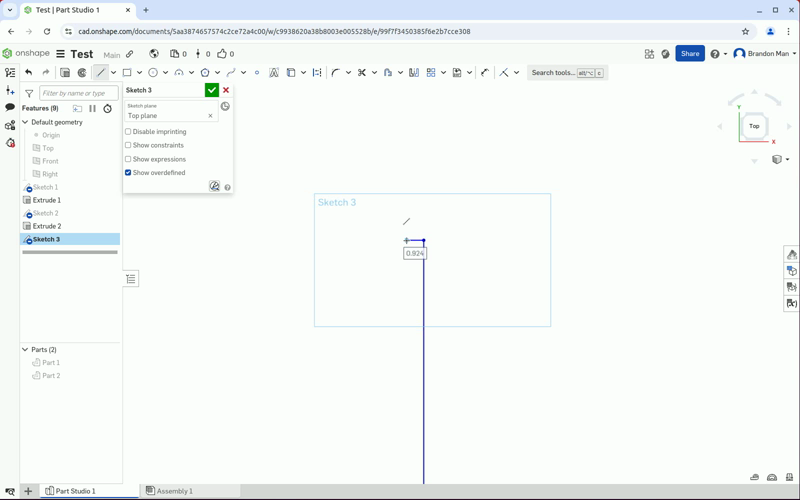
scroll(-6)
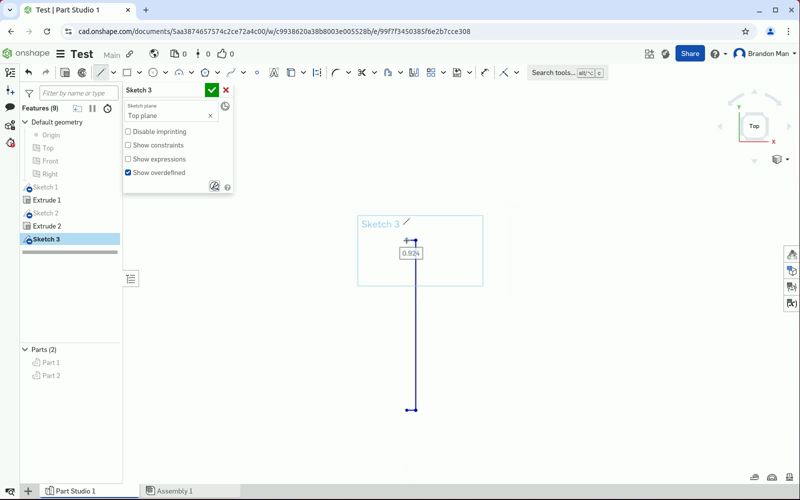
scroll(-6)
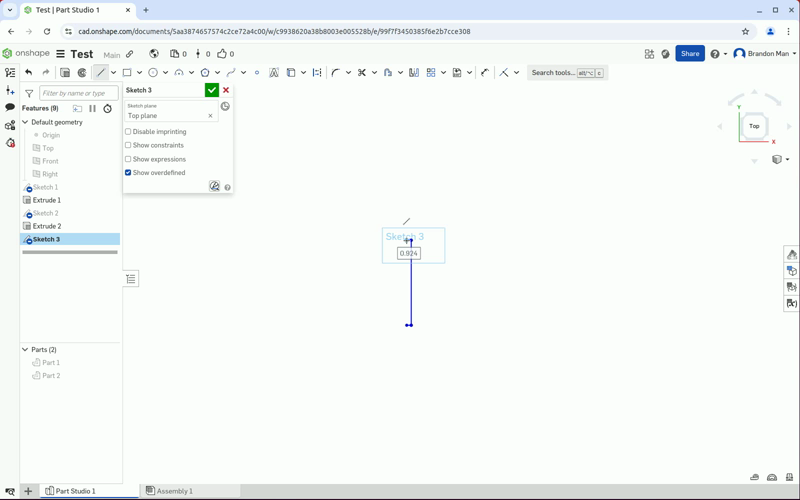
key_up(shift)
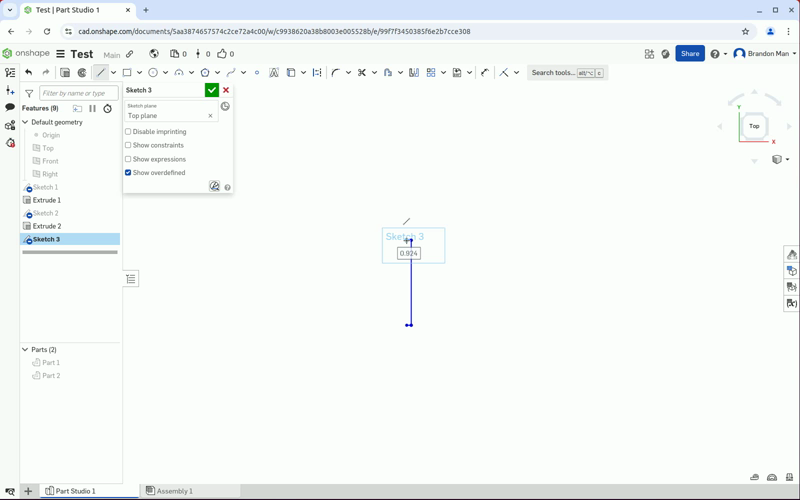
key_down(shift)
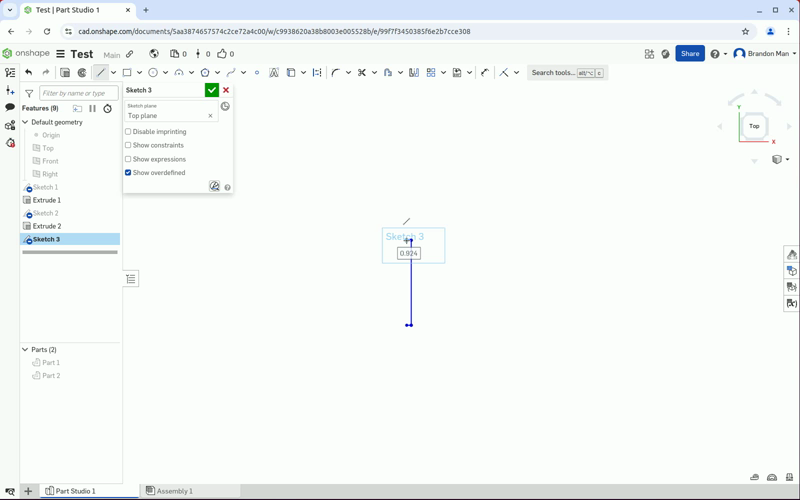
mouse_move(406, 325)
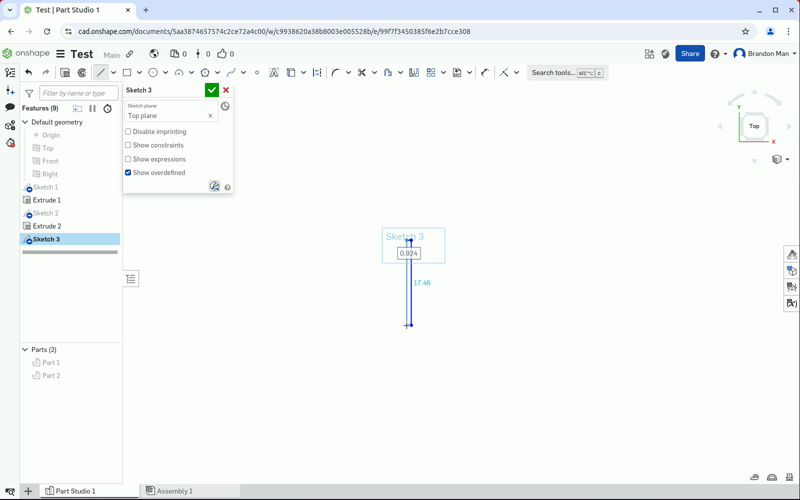
key_up(shift)
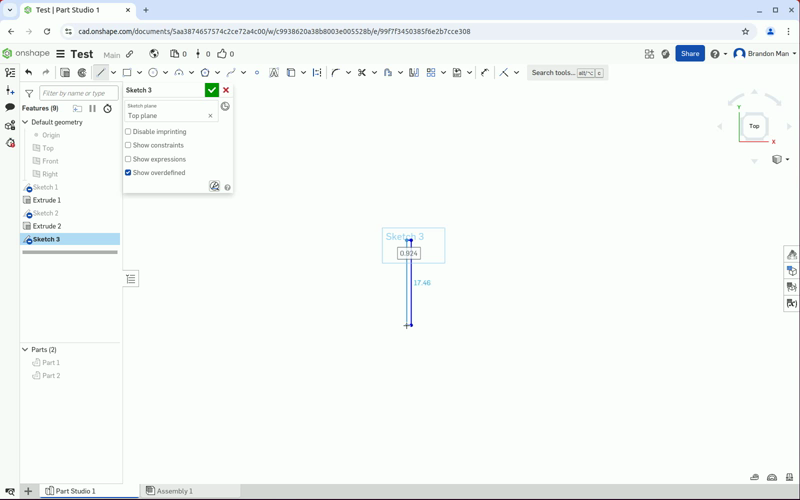
click(406, 325)
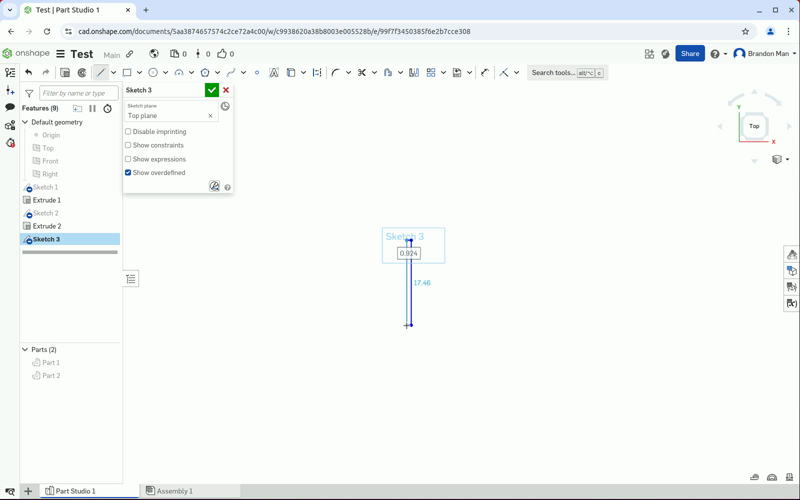
key(esc)
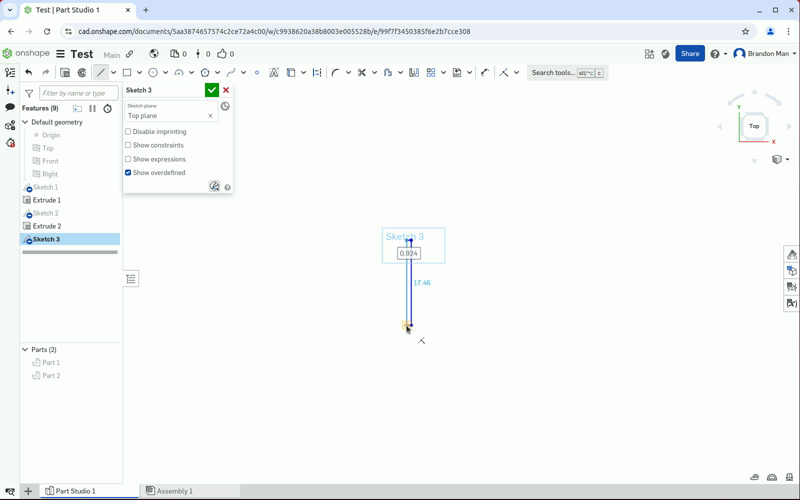
mouse_move(410, 263)
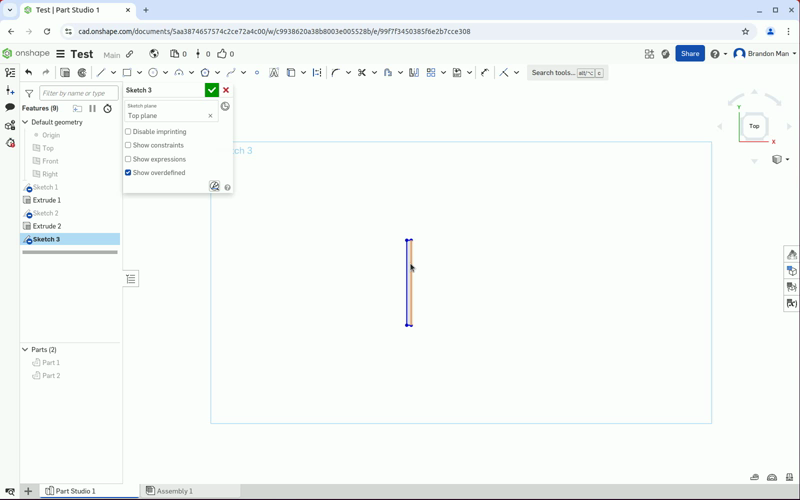
scroll(6)
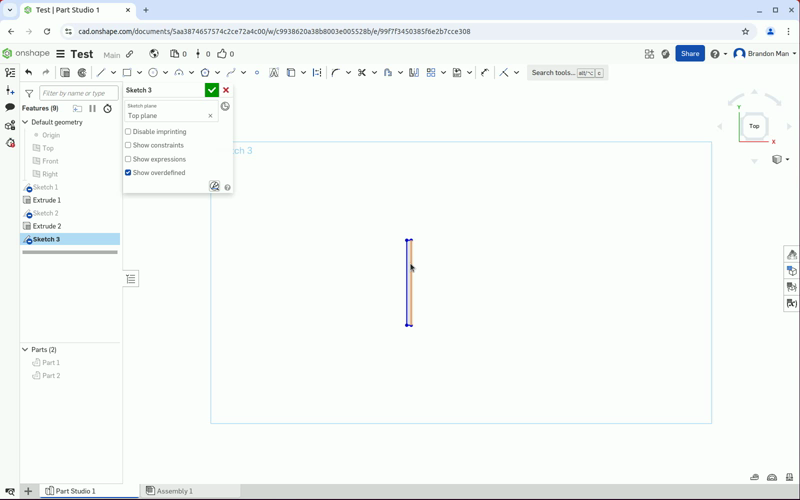
scroll(6)
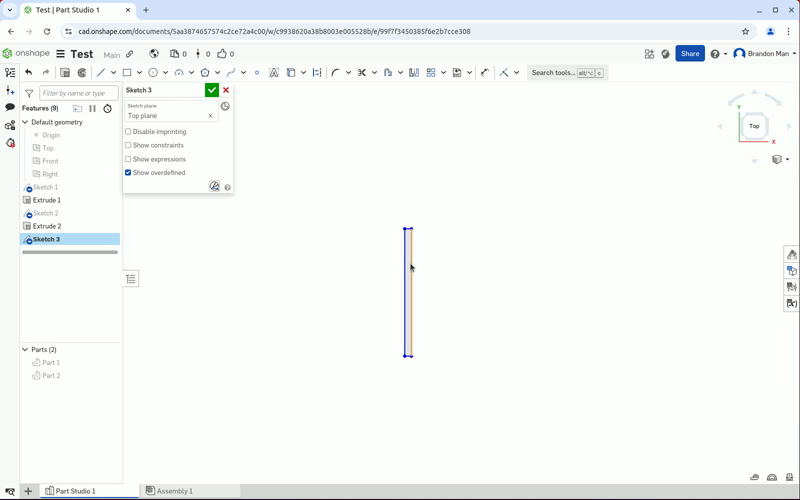
scroll(6)
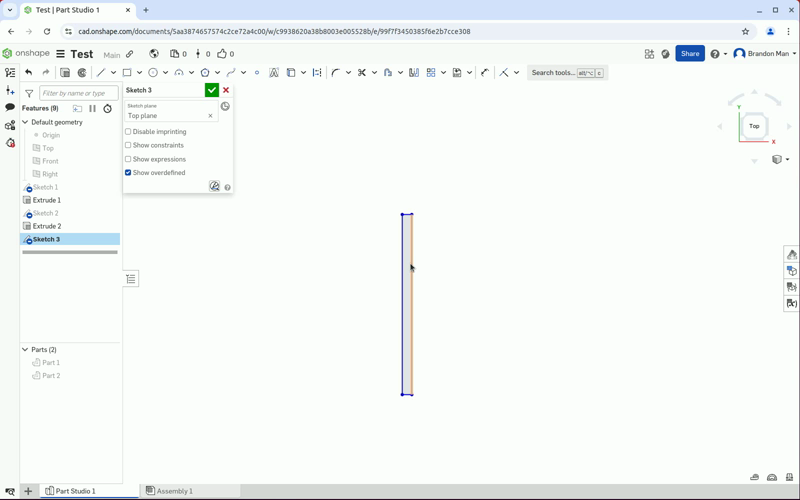
scroll(6)
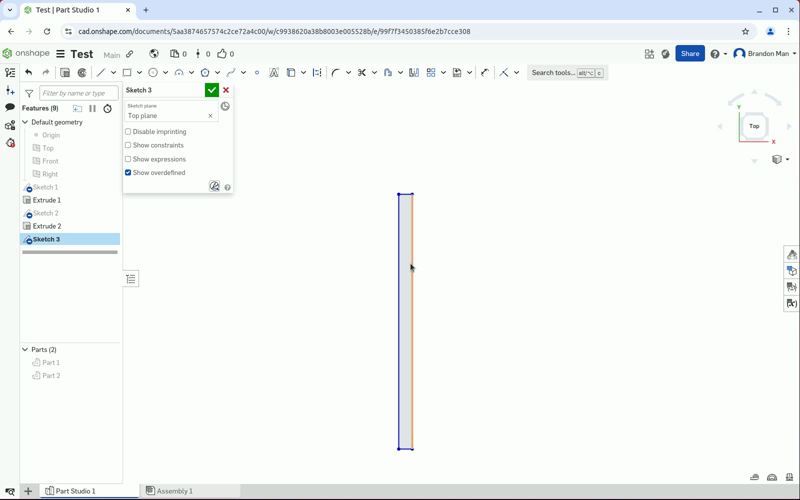
scroll(6)
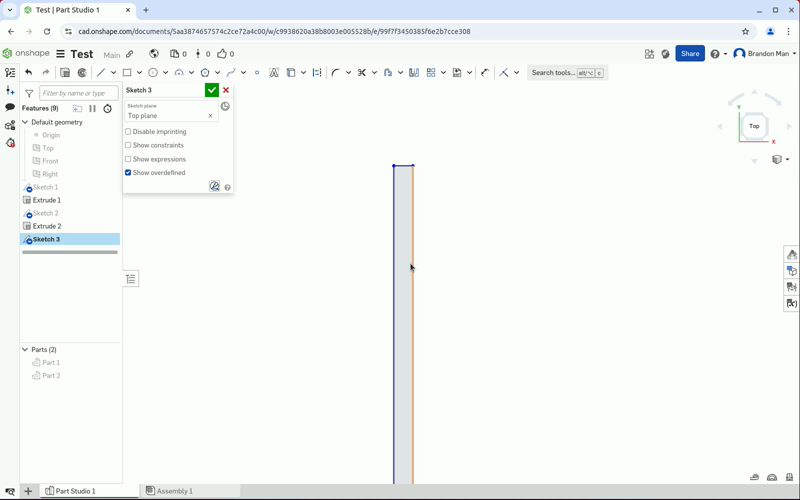
scroll(6)
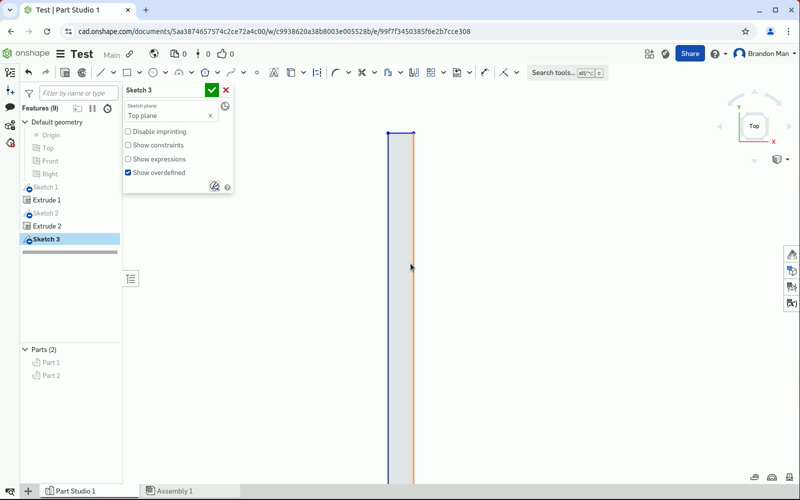
scroll(6)
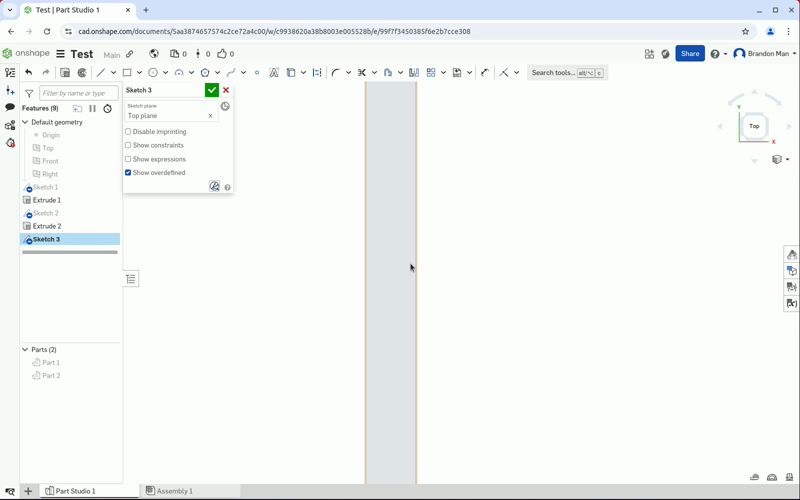
click(410, 263)
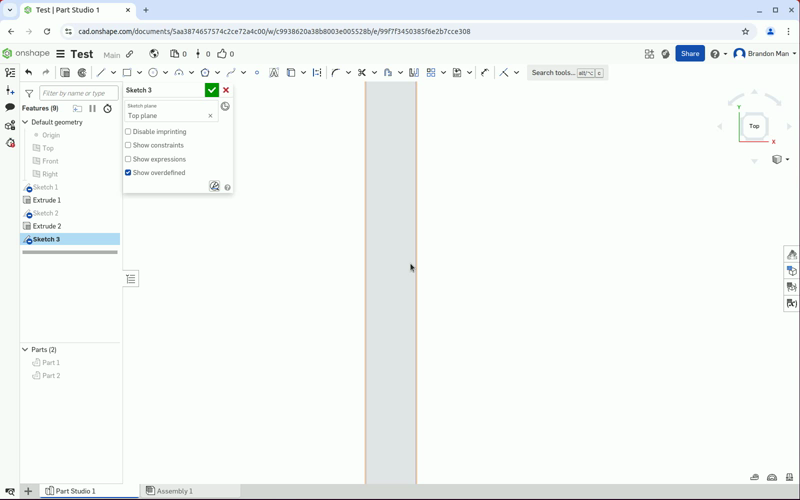
scroll(-6)
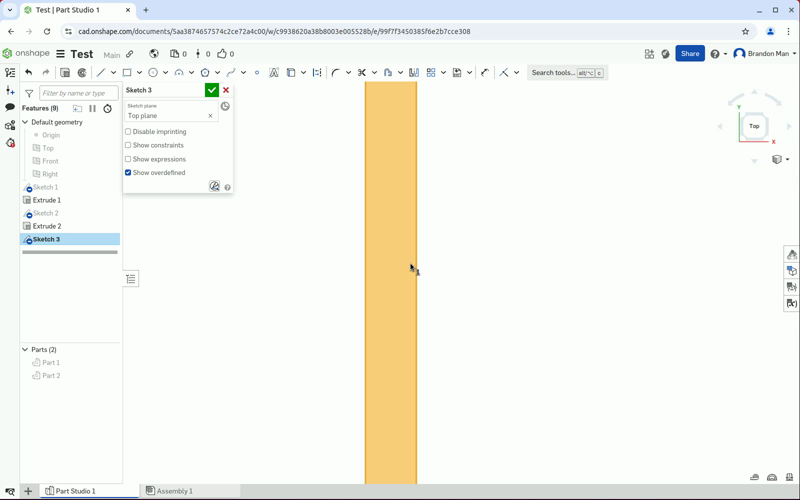
scroll(-6)
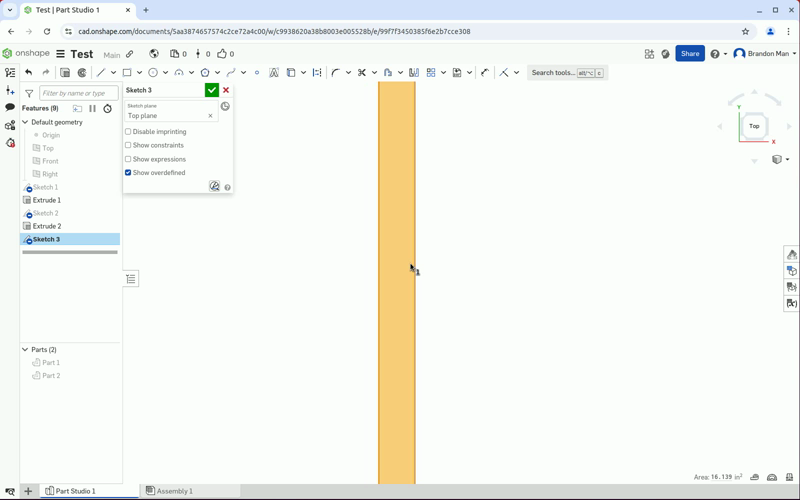
scroll(-6)
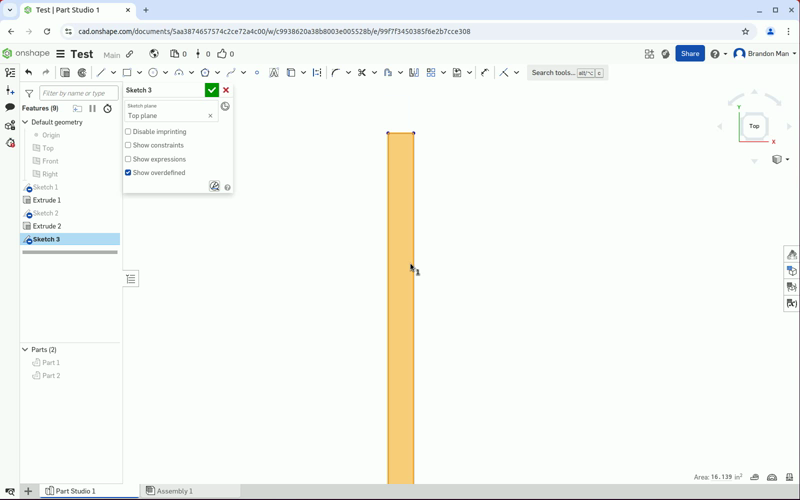
scroll(-6)
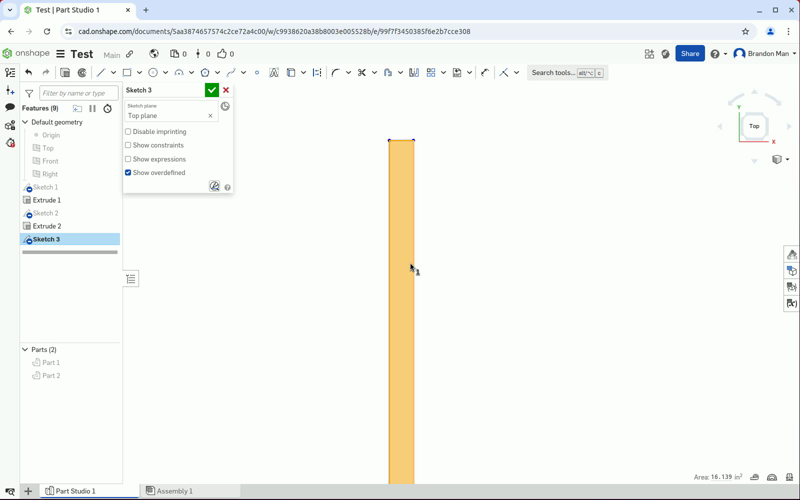
scroll(-6)
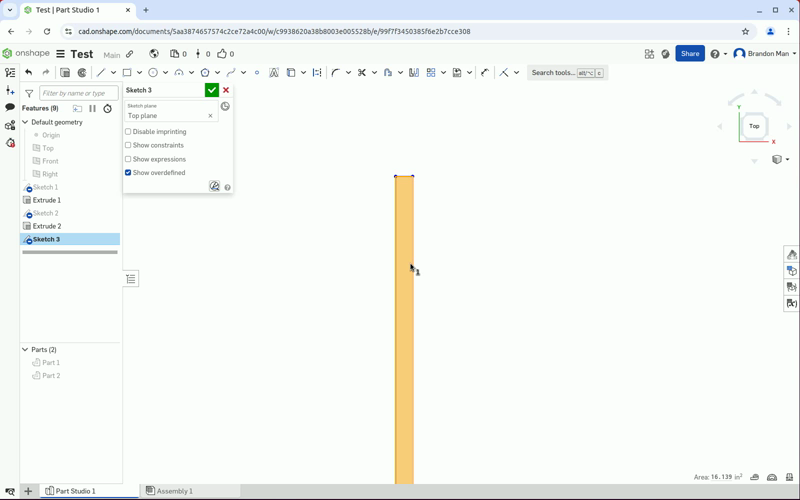
scroll(-6)
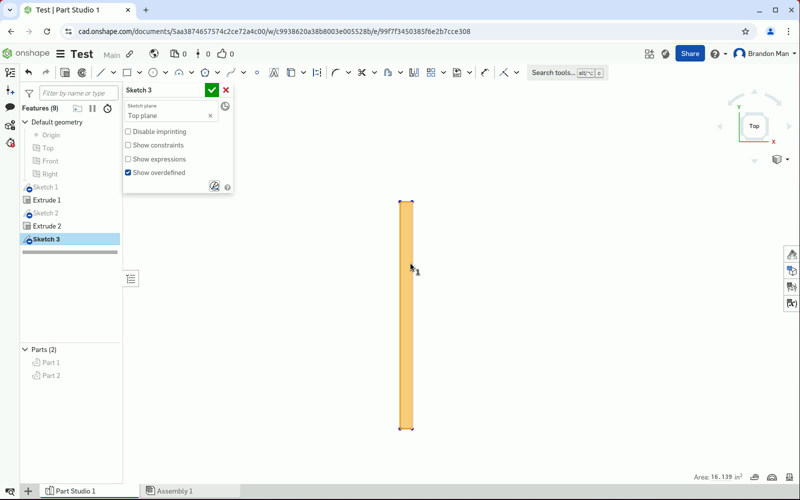
scroll(-6)
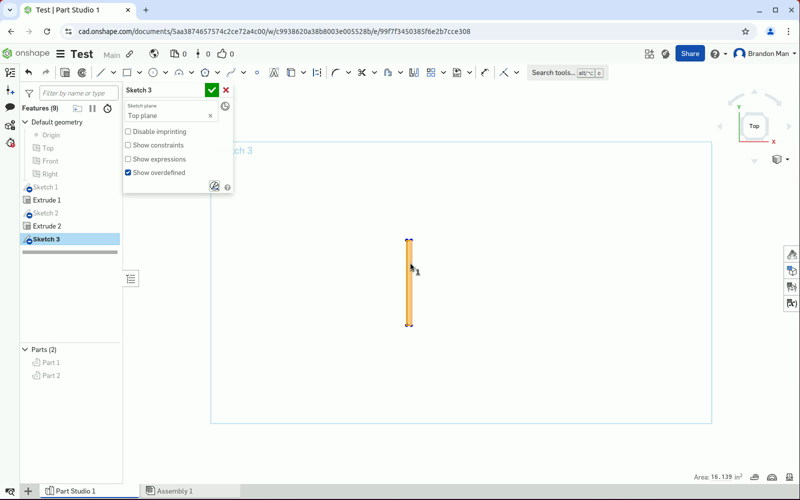
mouse_move(73, 352)
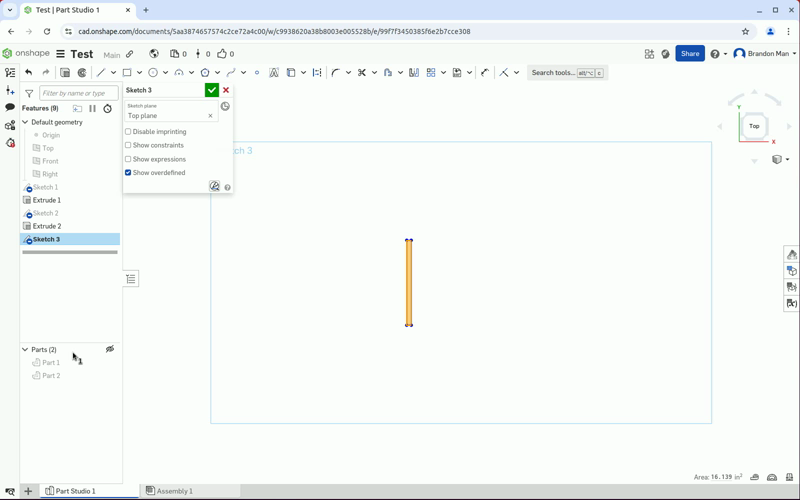
key(shift+y)
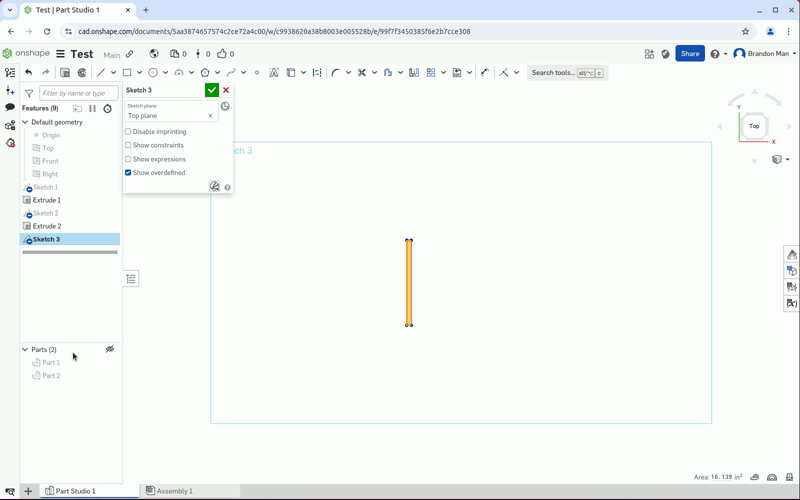
key(shift+e)
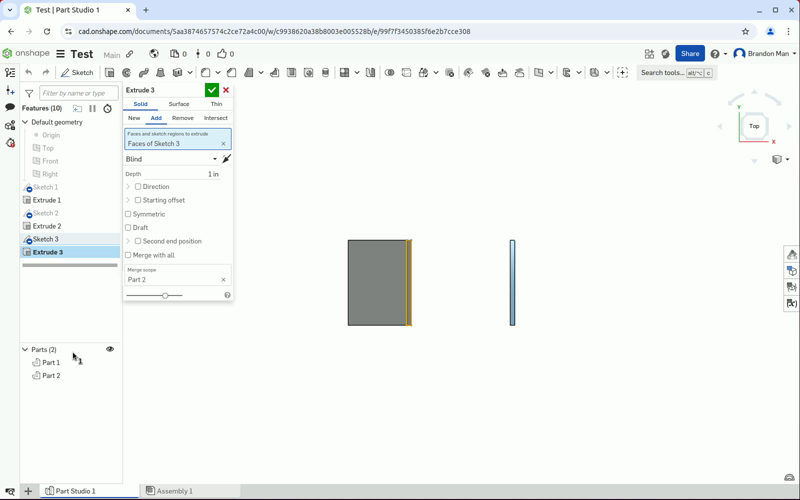
mouse_move(143, 106)
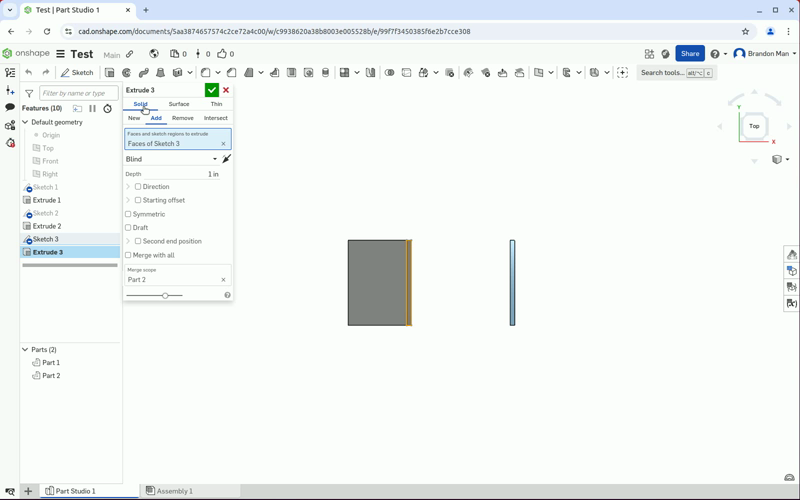
click(143, 106)
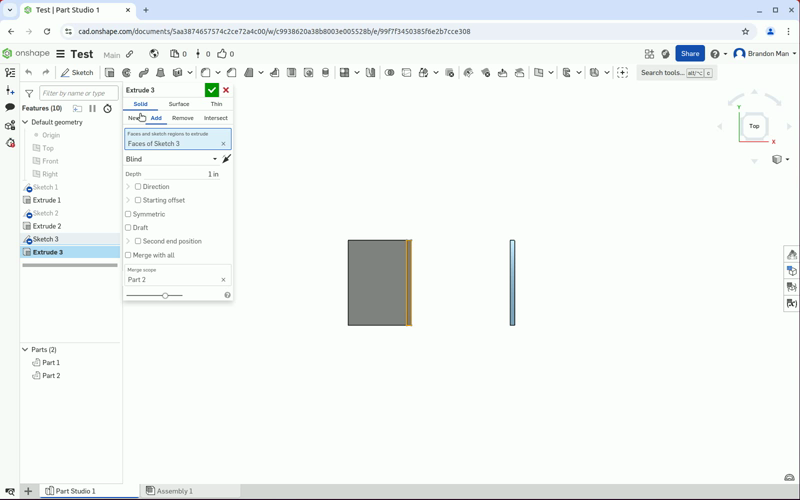
mouse_move(137, 120)
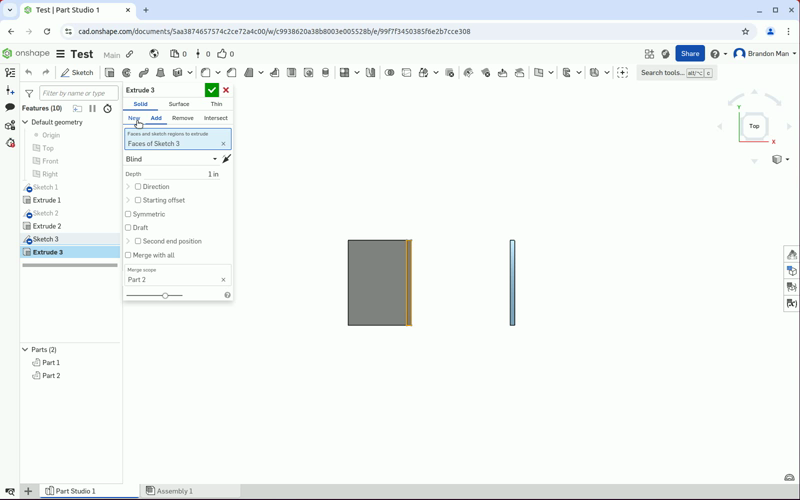
click(137, 120)
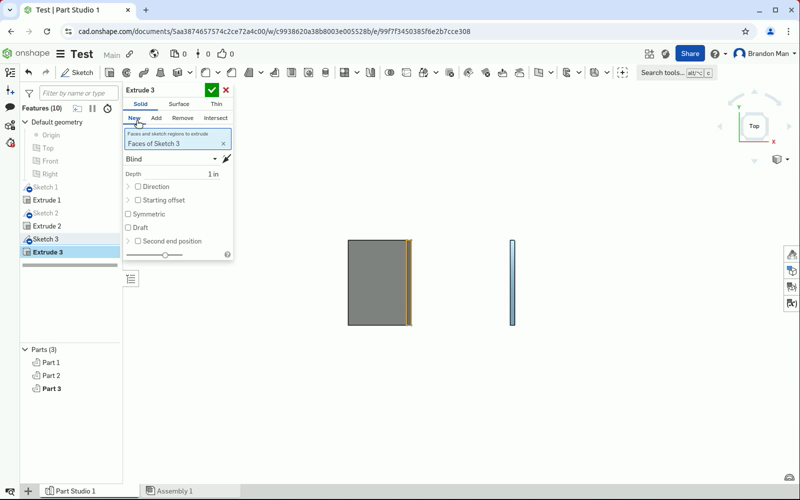
key(tab, 4)
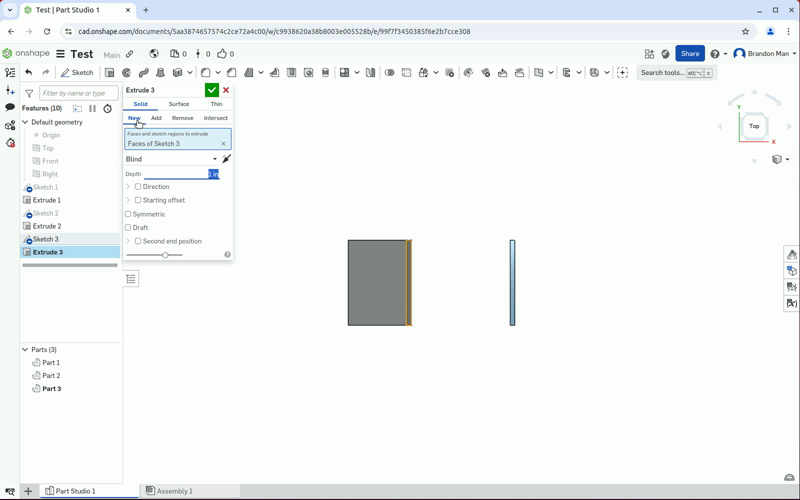
text(0.481)
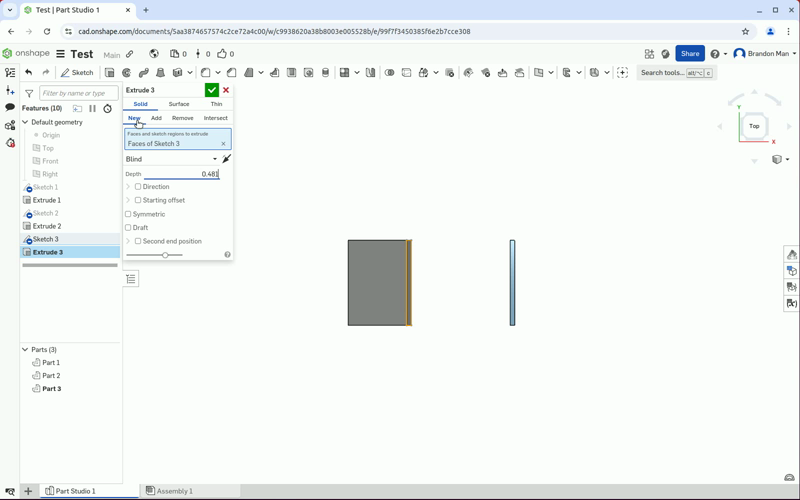
key(enter)
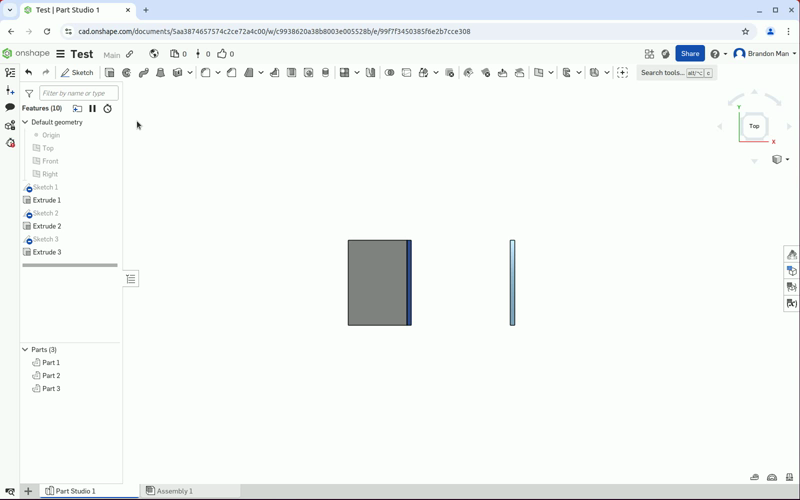
key(shift+h)
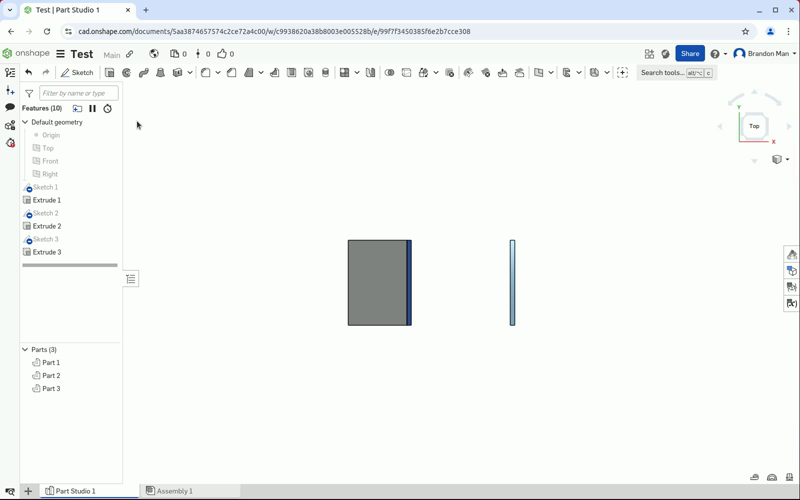
key(shift+h)
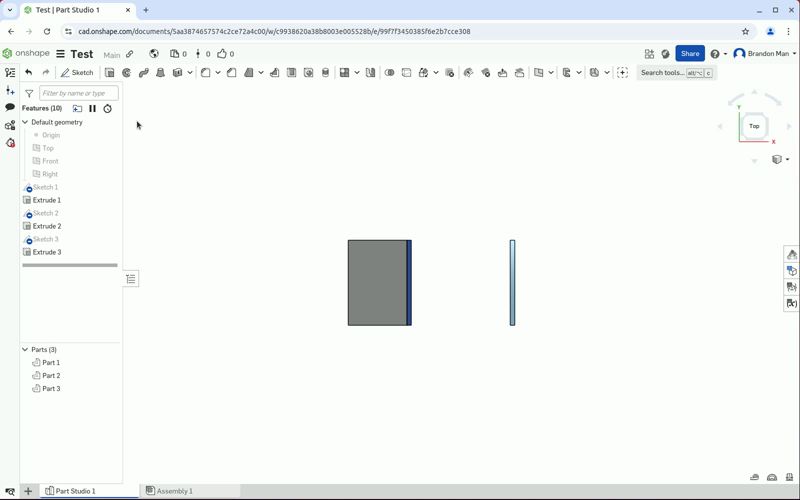
mouse_move(73, 189)
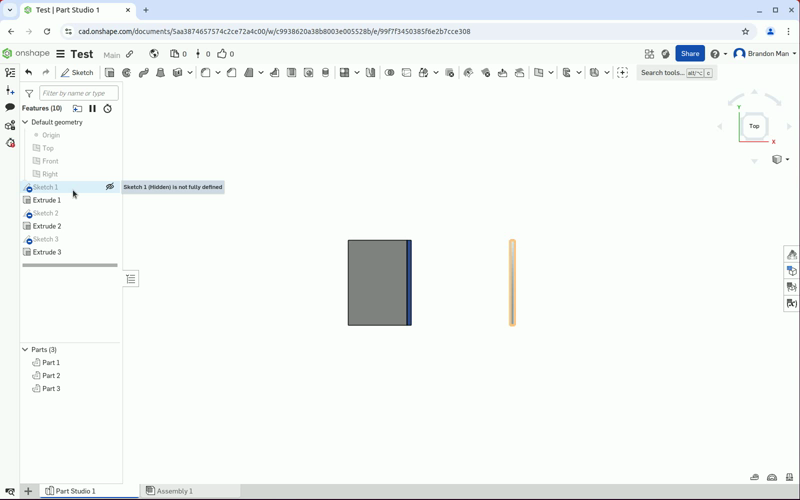
click(73, 189)
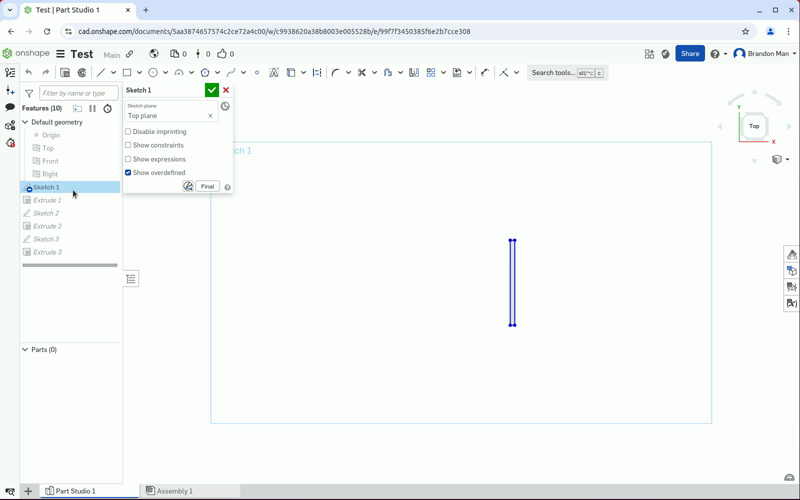
mouse_move(229, 92)
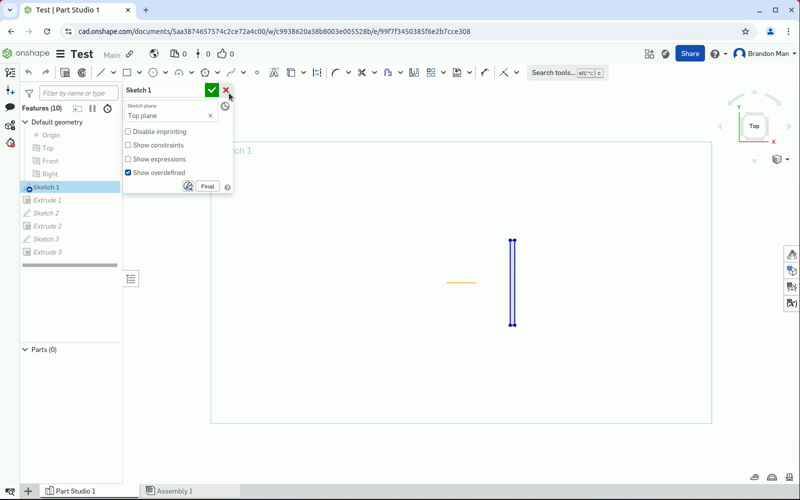
click(229, 92)
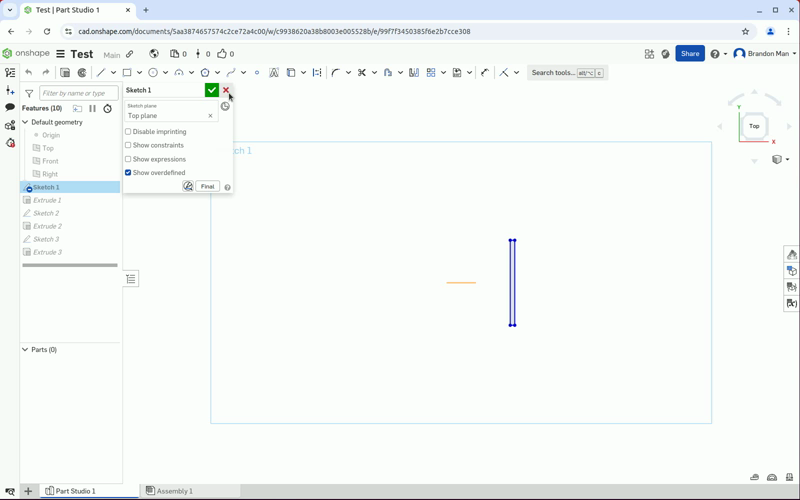
key(shift+s)
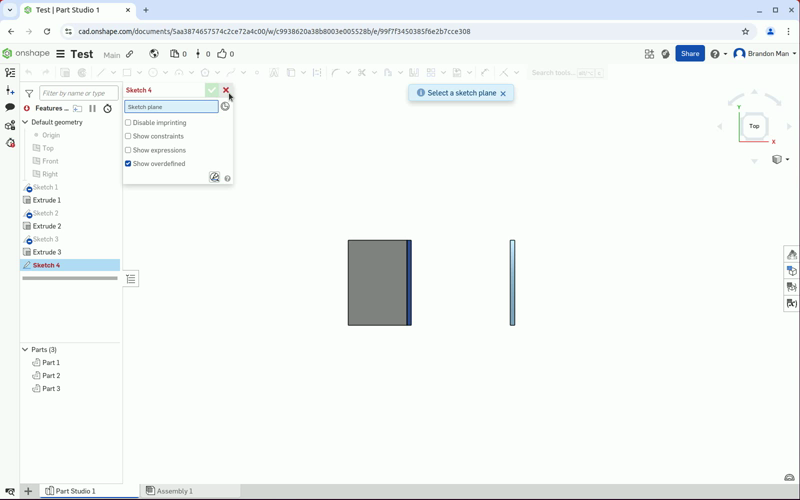
mouse_move(73, 150)
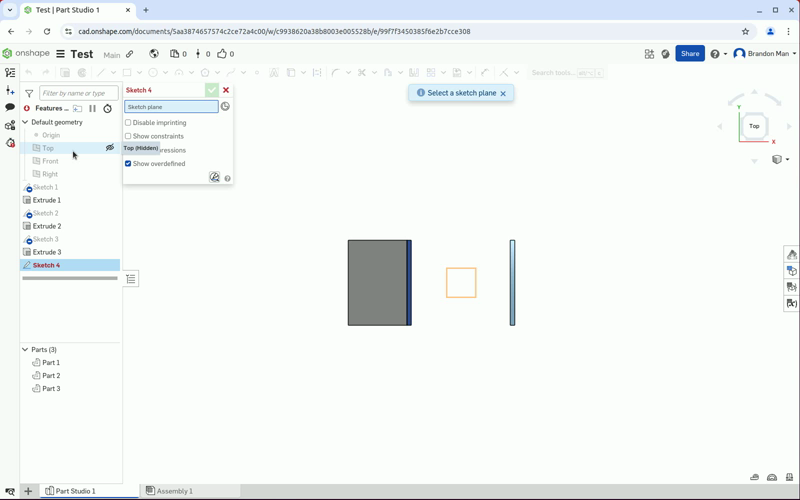
click(73, 150)
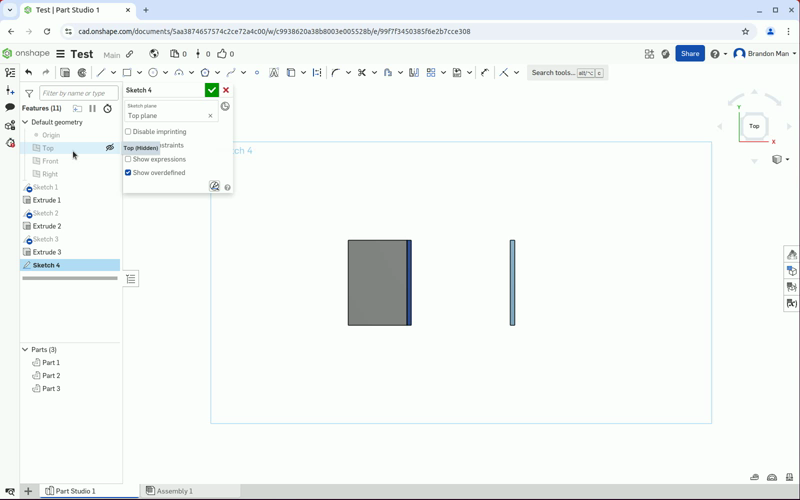
mouse_move(73, 352)
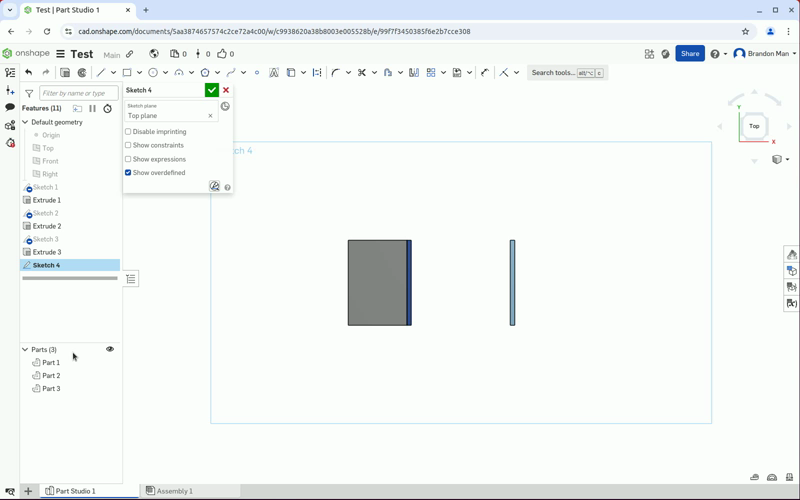
key(y)
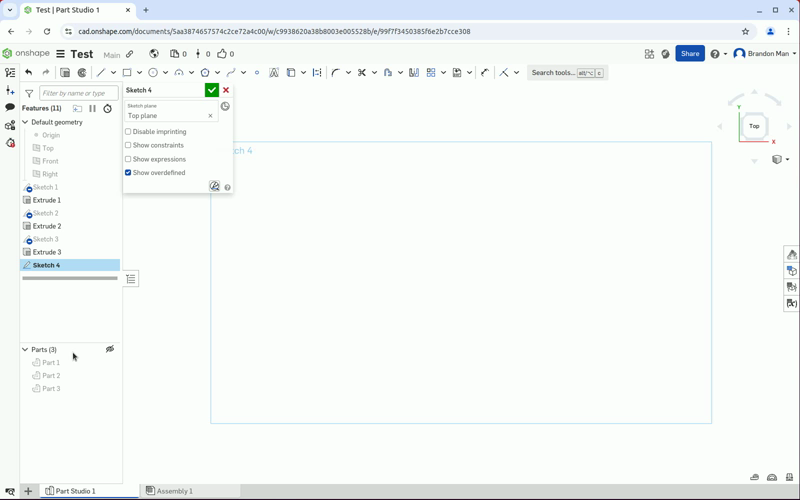
key(l)
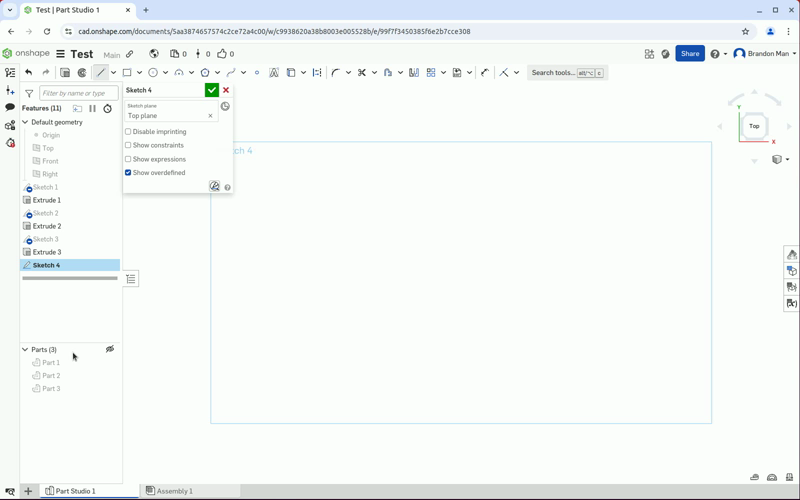
key_down(shift)
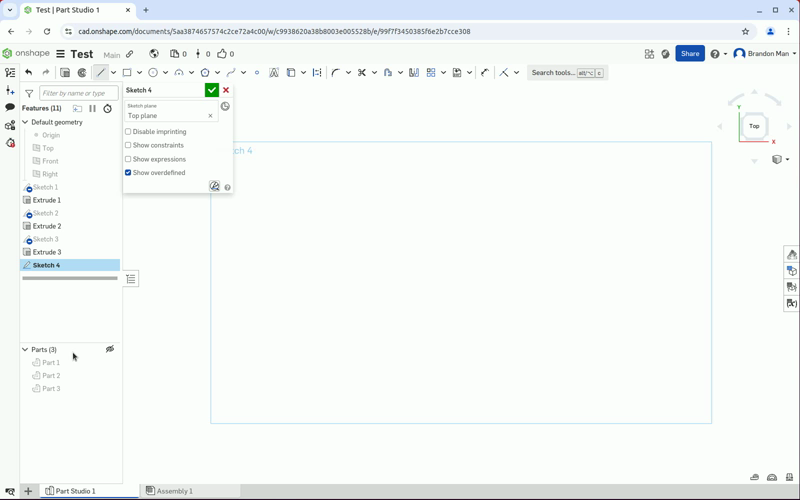
mouse_move(514, 325)
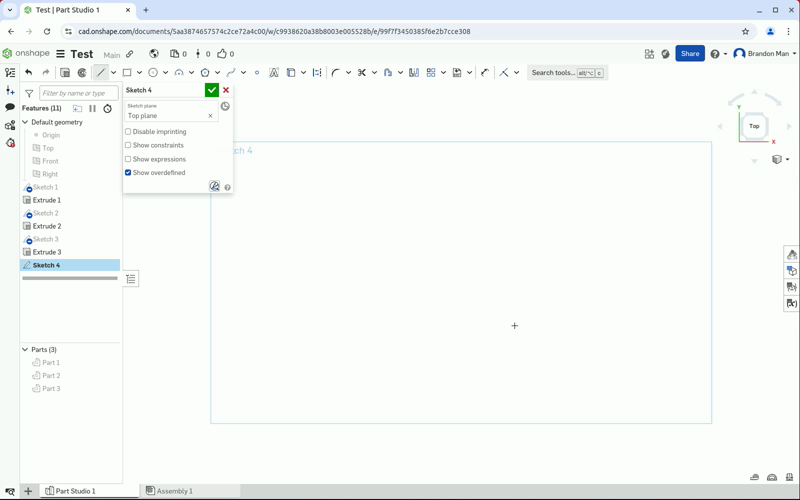
click(514, 325)
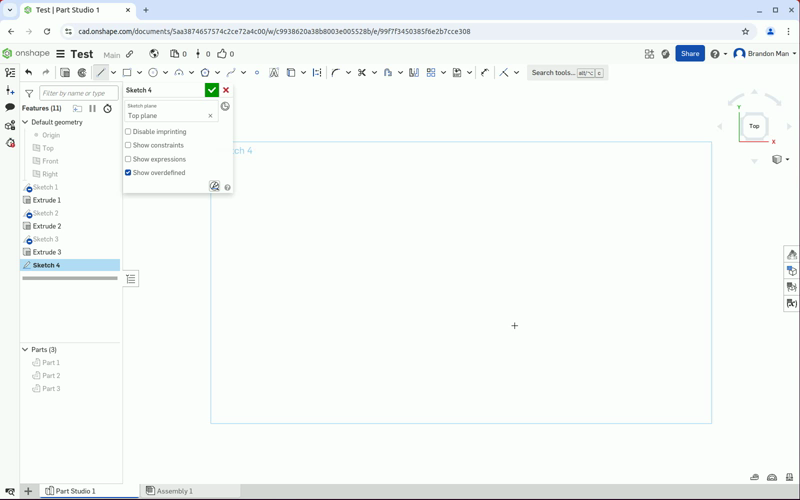
key_up(shift)
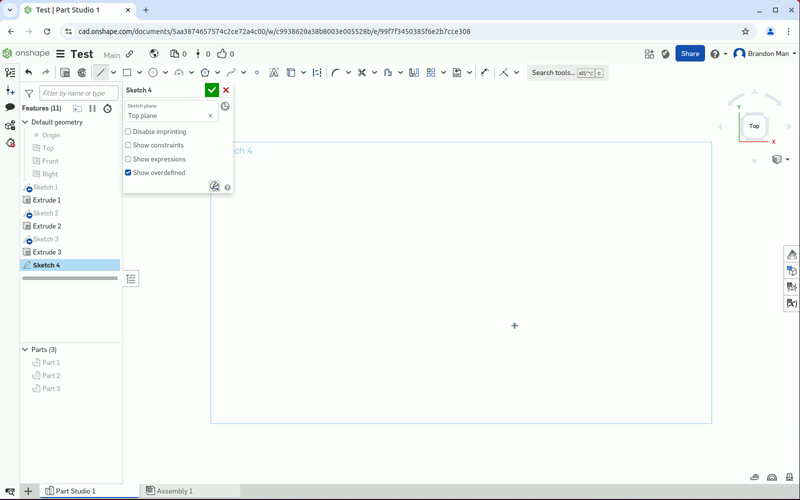
key_down(shift)
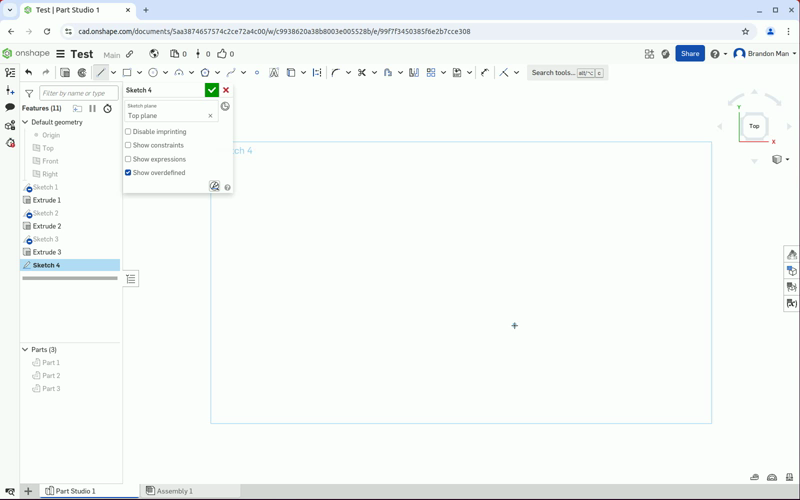
mouse_move(544, 325)
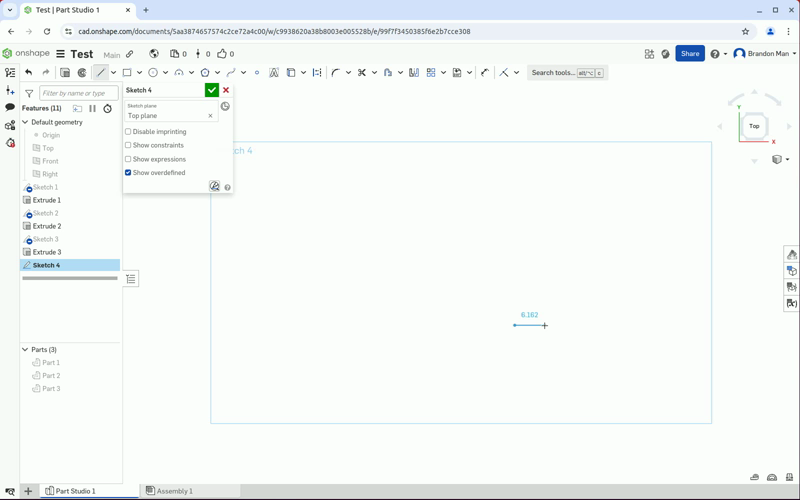
mouse_move(573, 325)
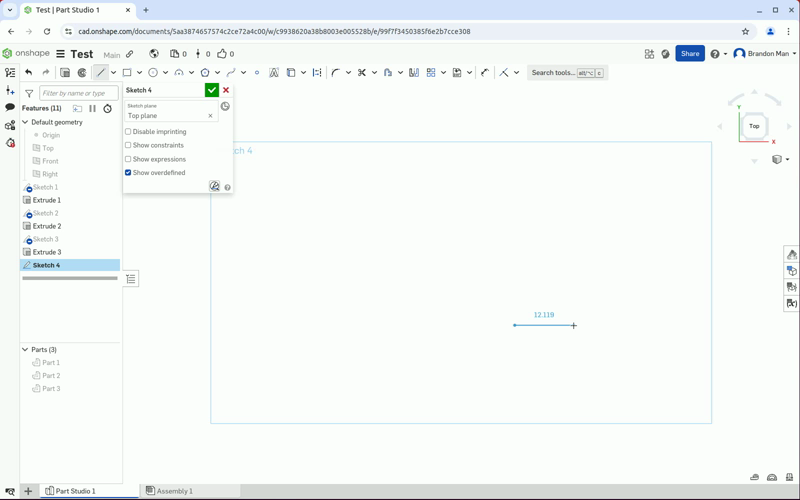
click(573, 325)
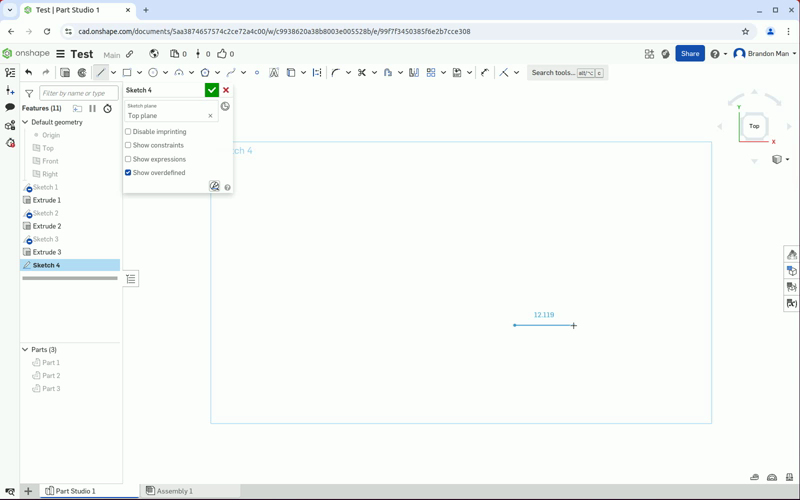
key_up(shift)
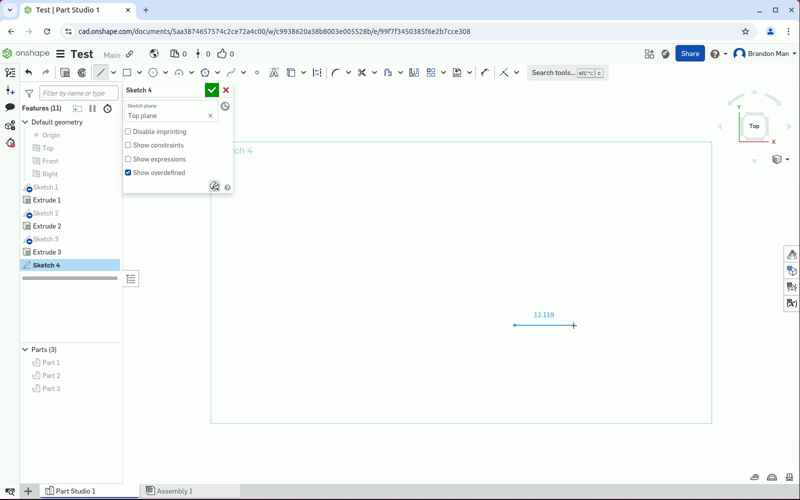
key_down(shift)
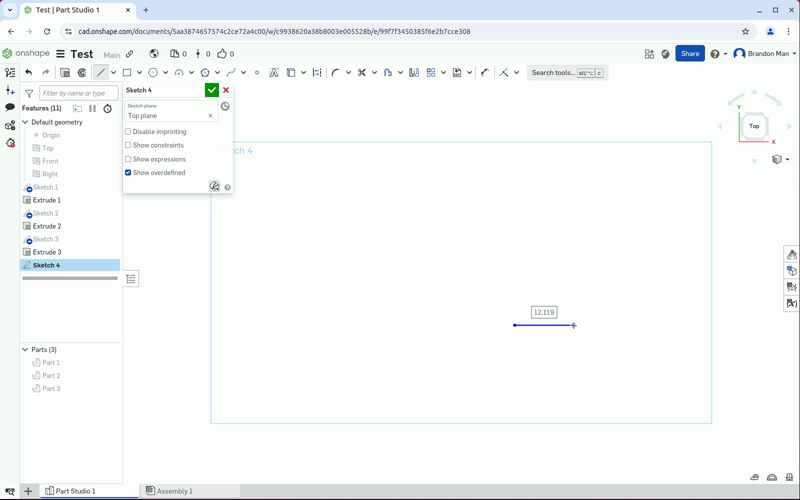
mouse_move(573, 240)
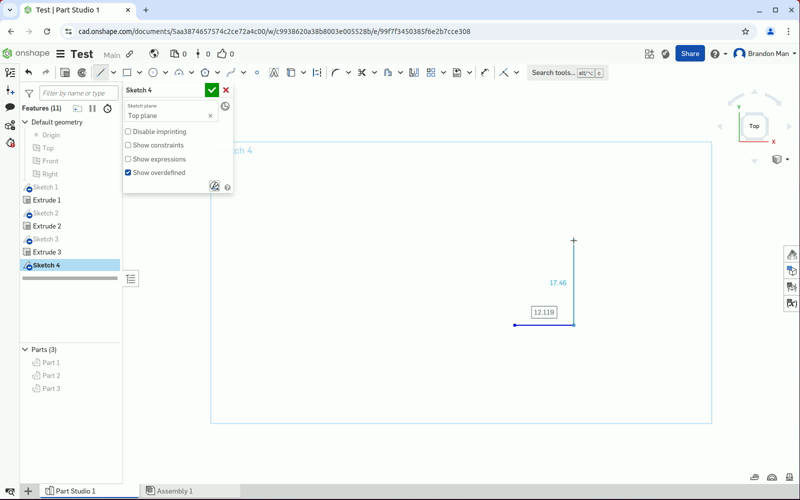
click(573, 240)
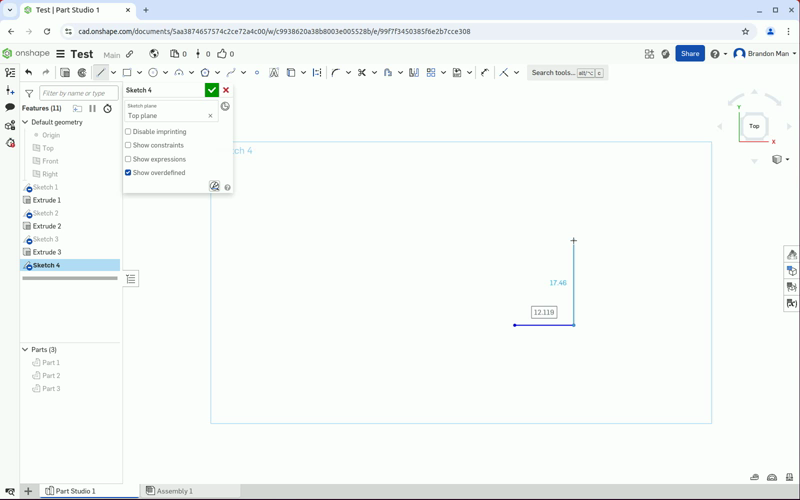
key_up(shift)
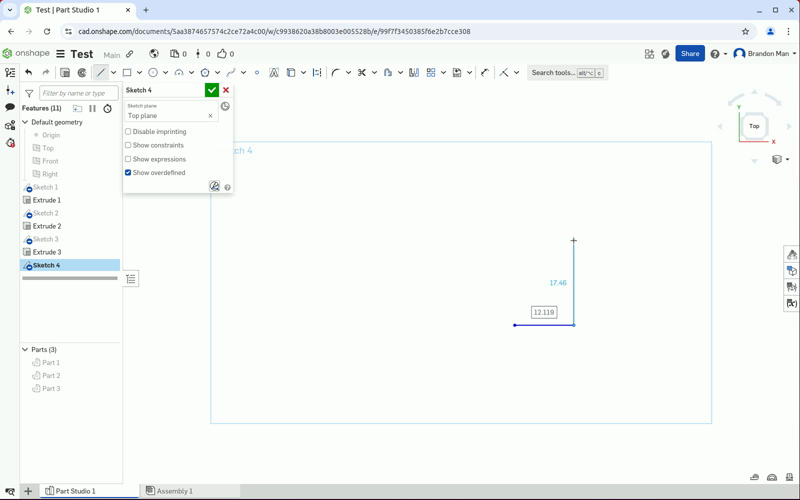
key_down(shift)
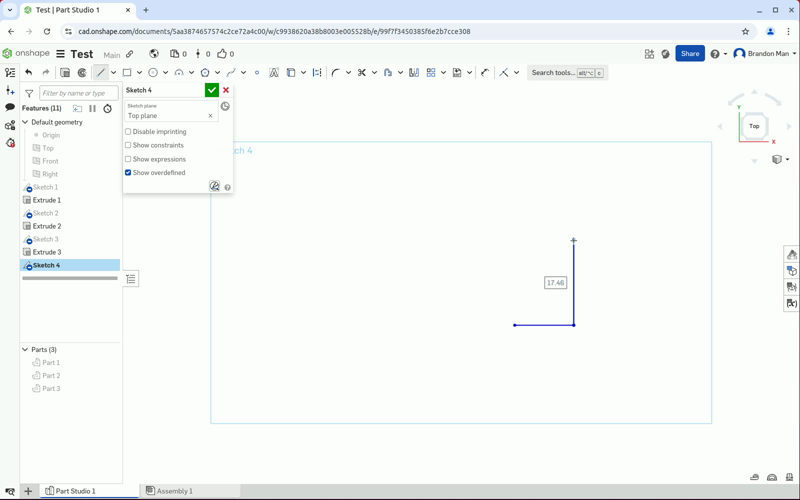
mouse_move(589, 240)
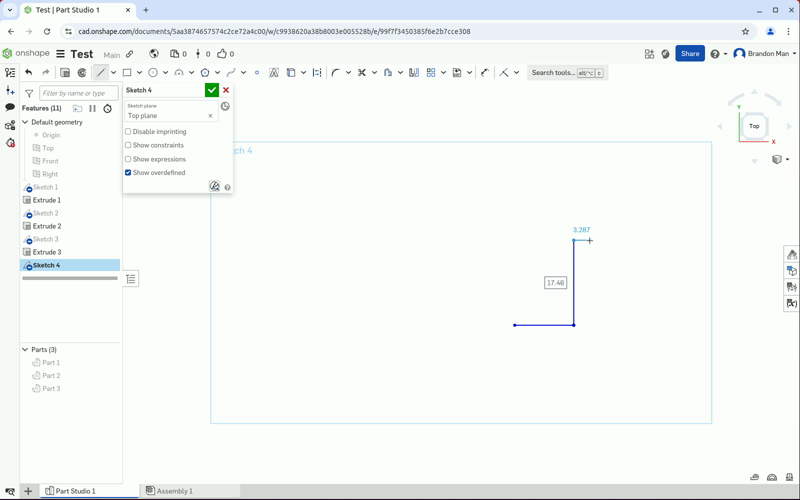
mouse_move(514, 240)
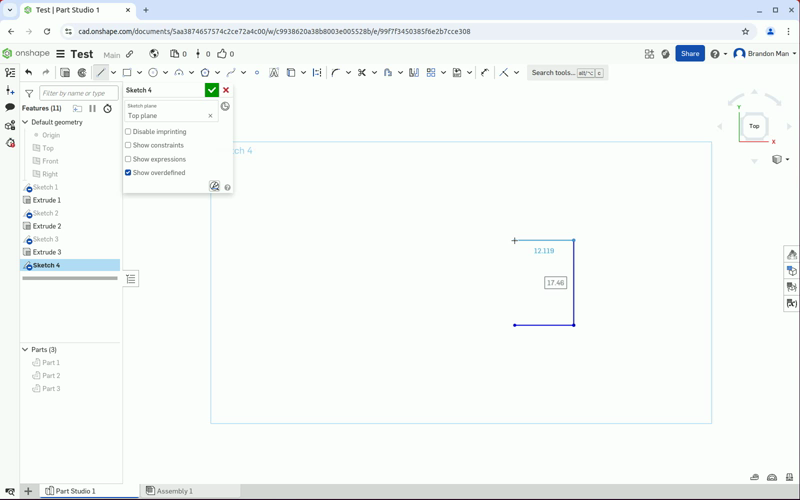
click(514, 240)
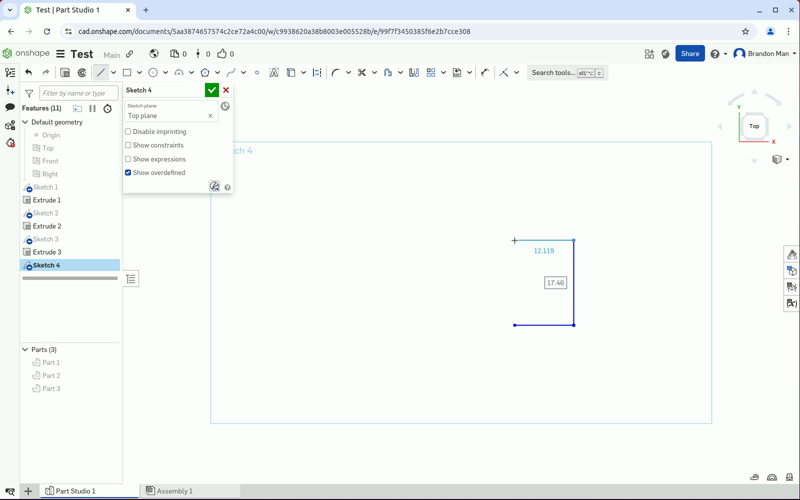
key_up(shift)
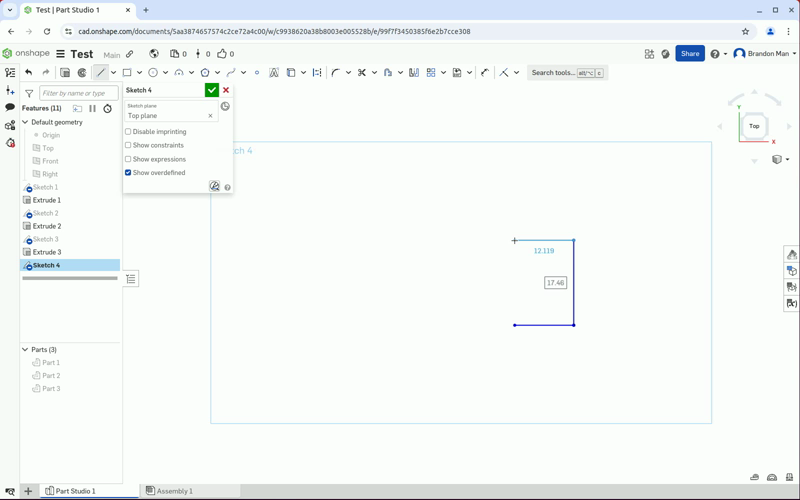
key_down(shift)
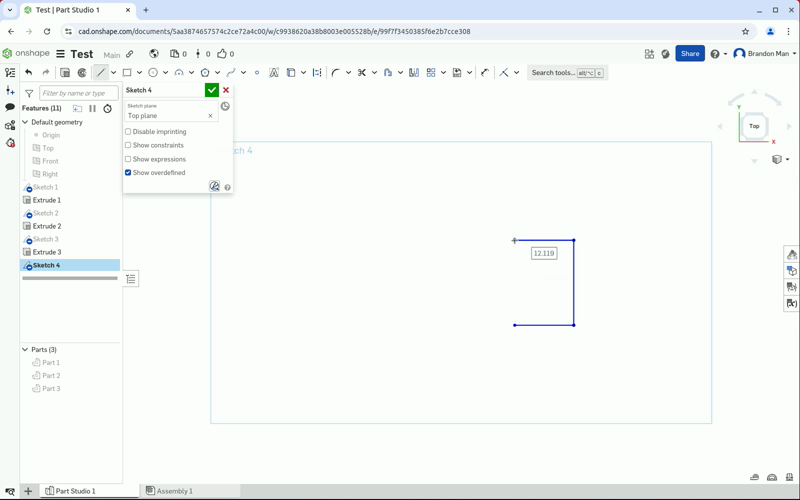
mouse_move(514, 325)
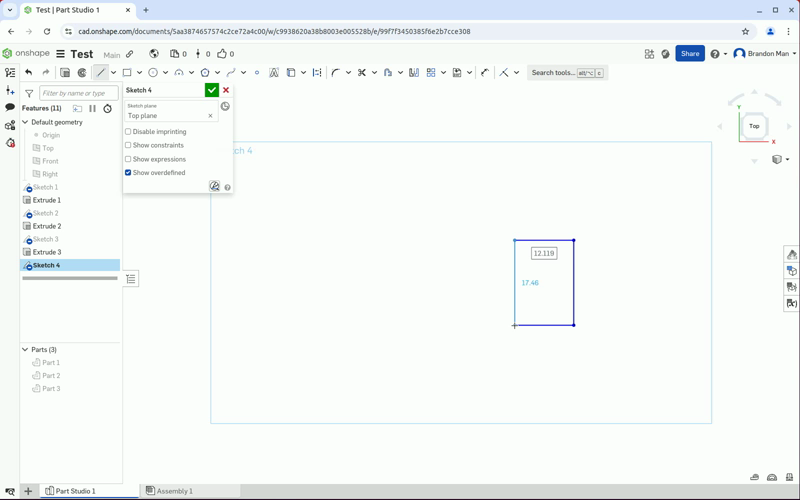
key_up(shift)
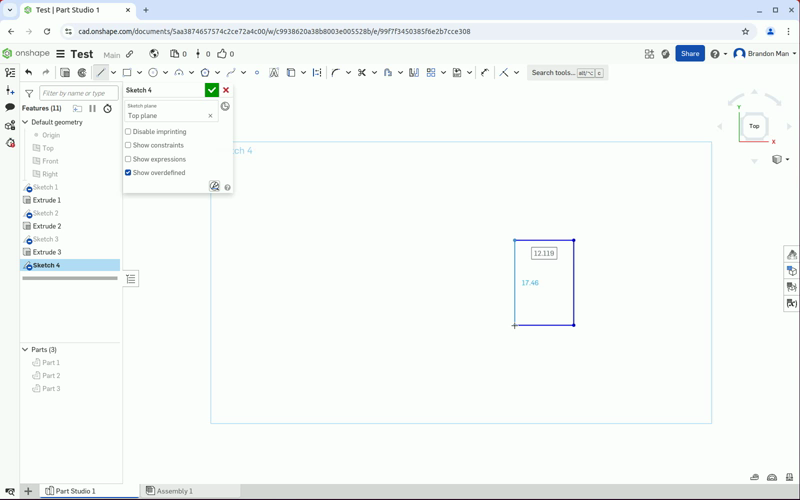
click(514, 325)
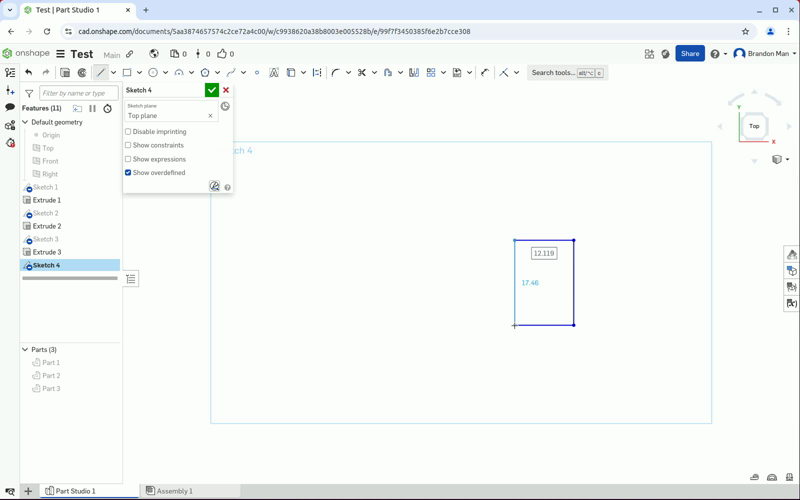
key(esc)
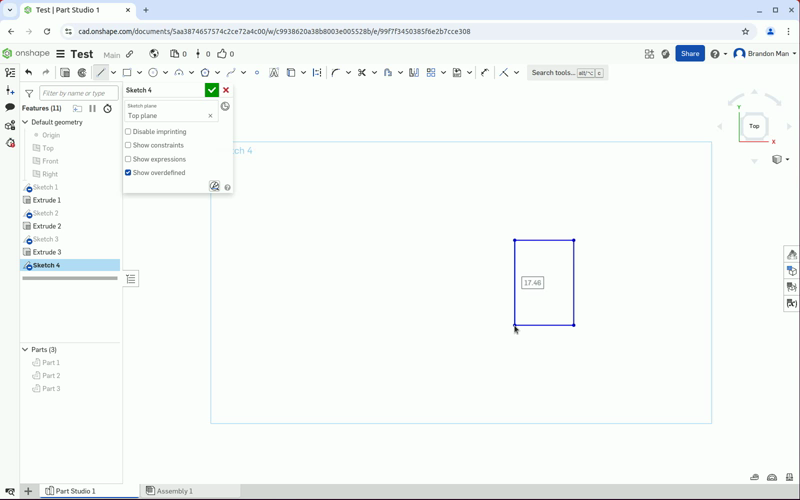
mouse_move(540, 269)
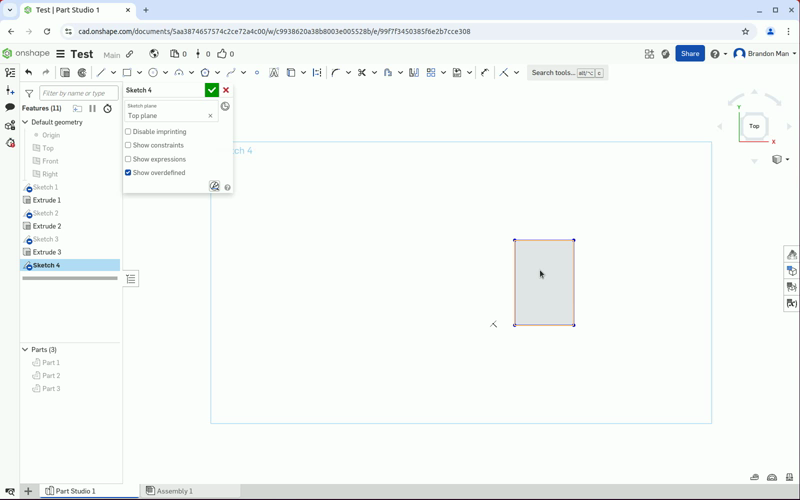
click(540, 269)
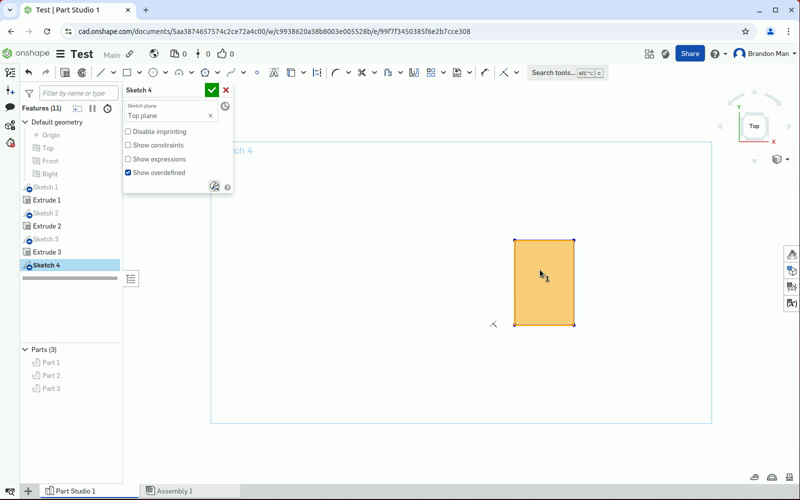
mouse_move(73, 352)
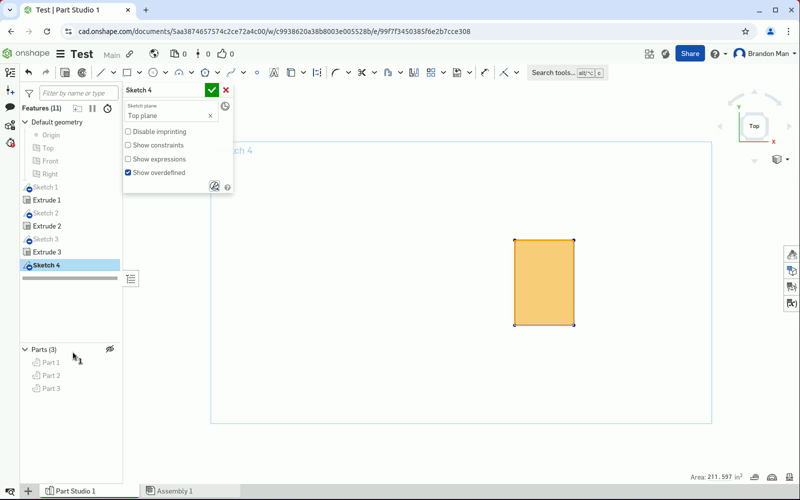
key(shift+y)
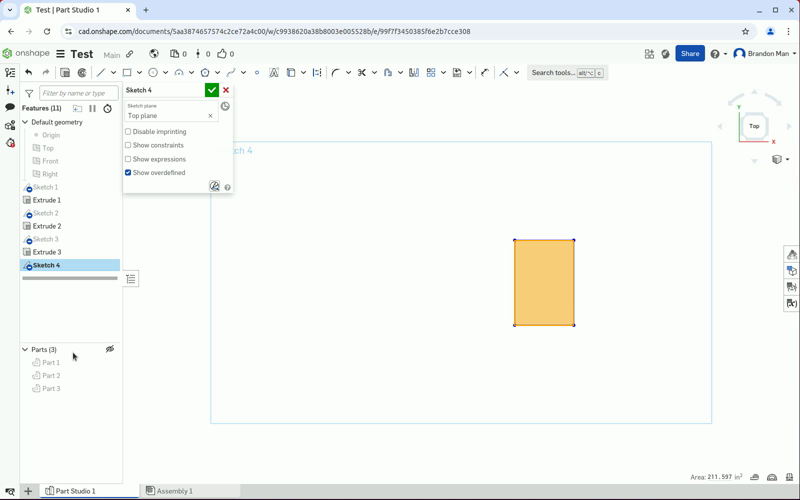
key(shift+e)
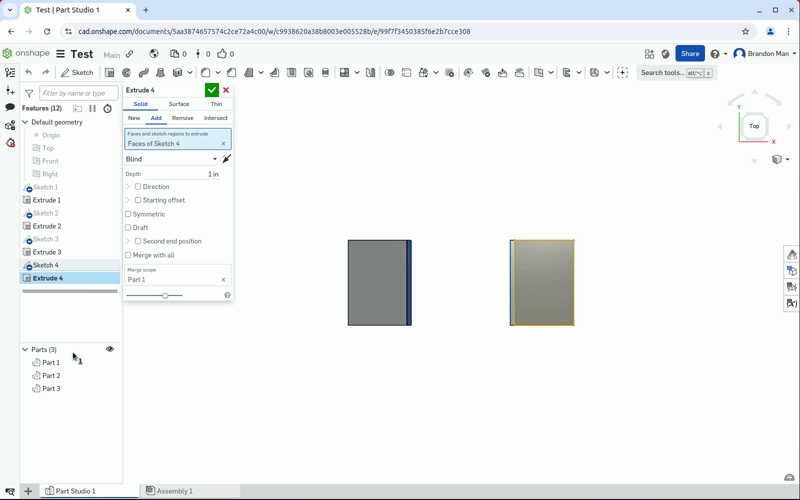
mouse_move(143, 106)
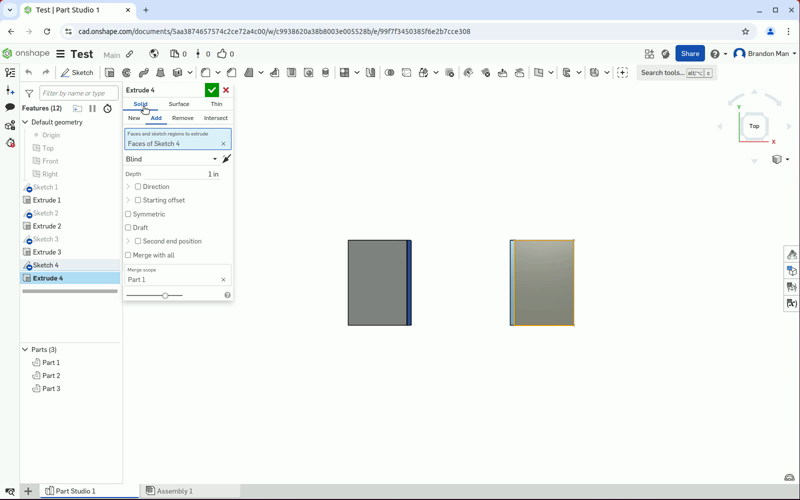
click(143, 106)
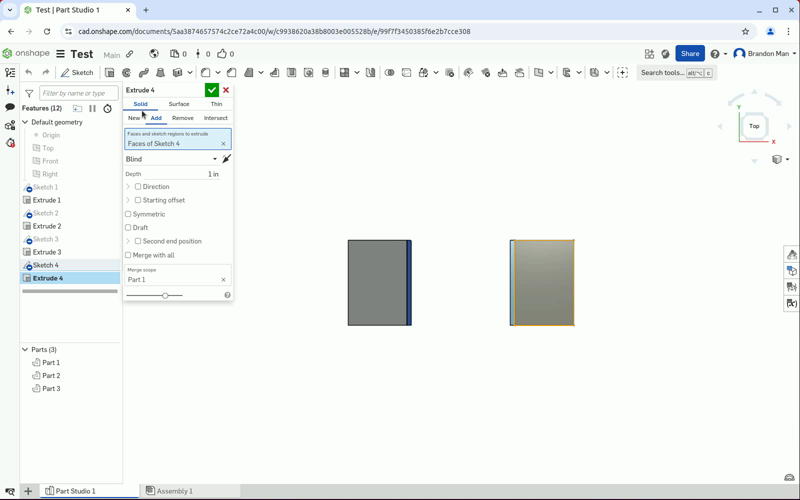
mouse_move(137, 120)
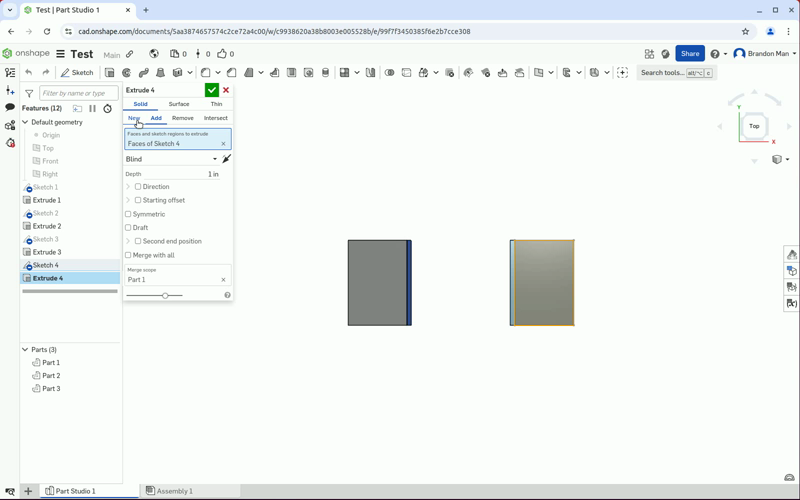
click(137, 120)
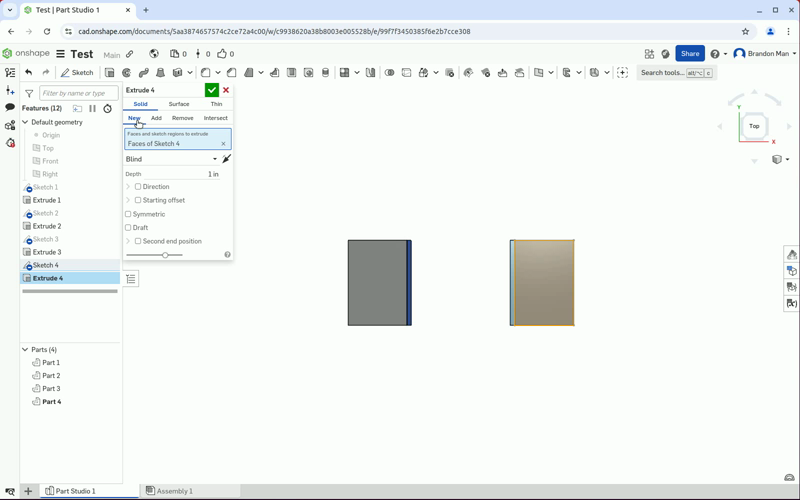
key(tab, 4)
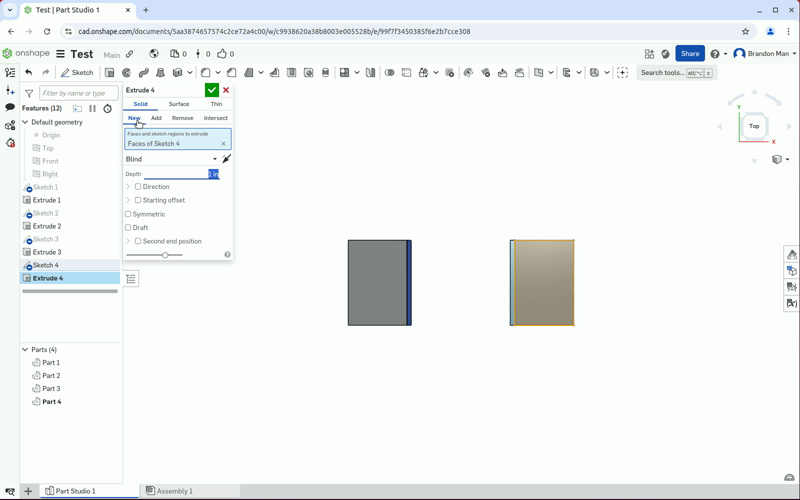
text(0.481)
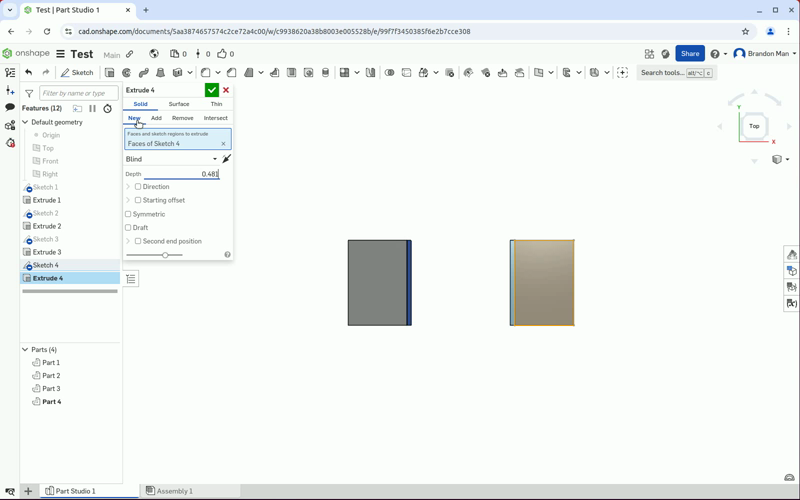
key(enter)
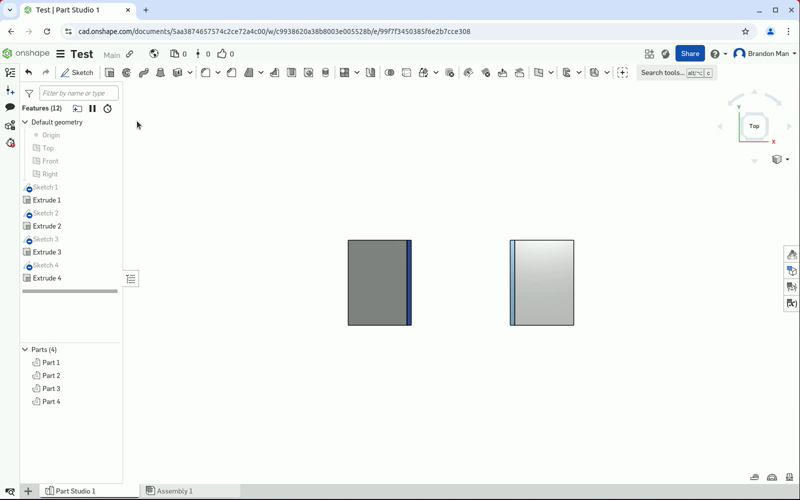
key(shift+h)
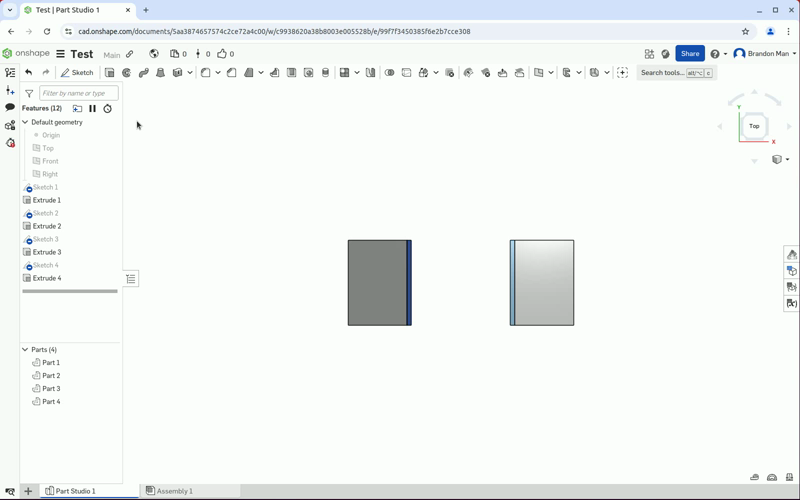
key(shift+h)
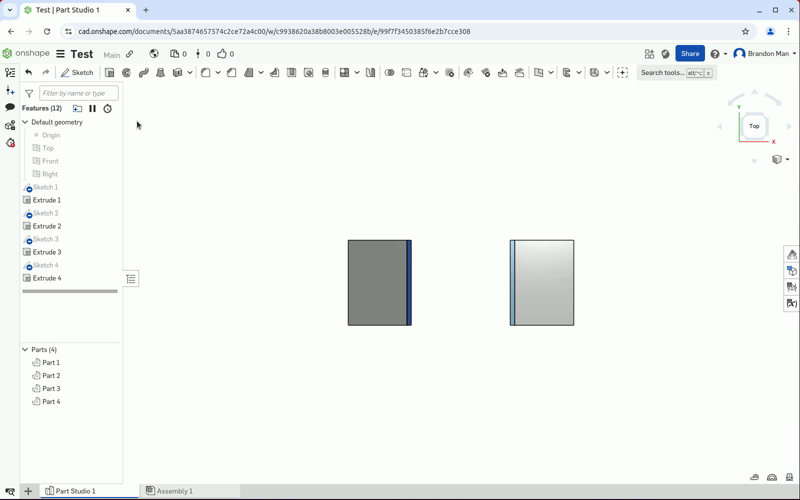
mouse_move(73, 189)
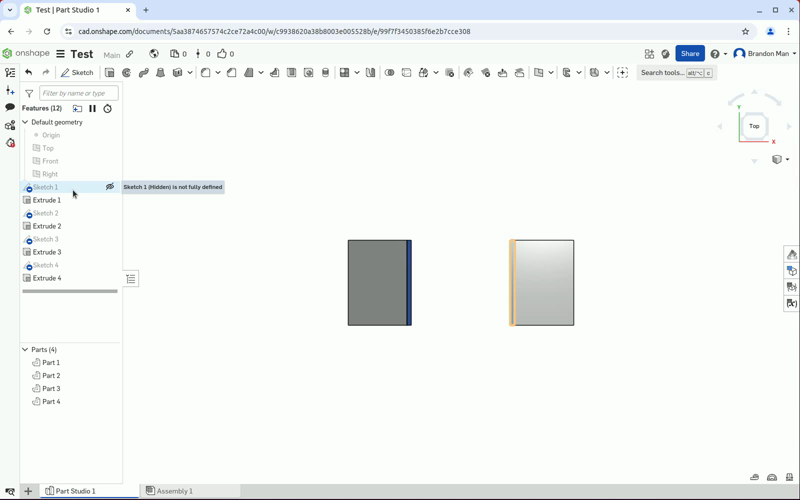
click(73, 189)
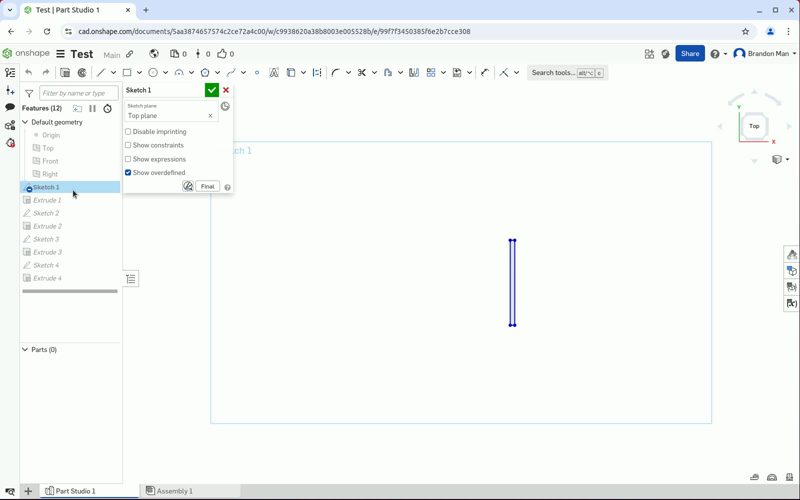
mouse_move(229, 92)
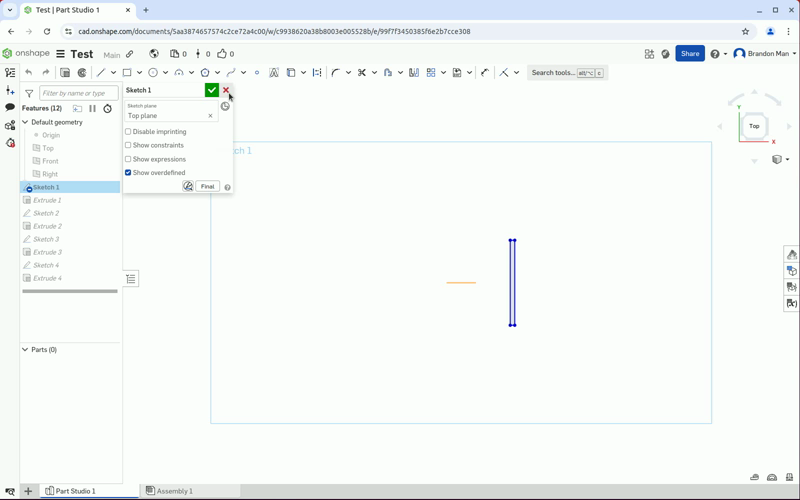
click(229, 92)
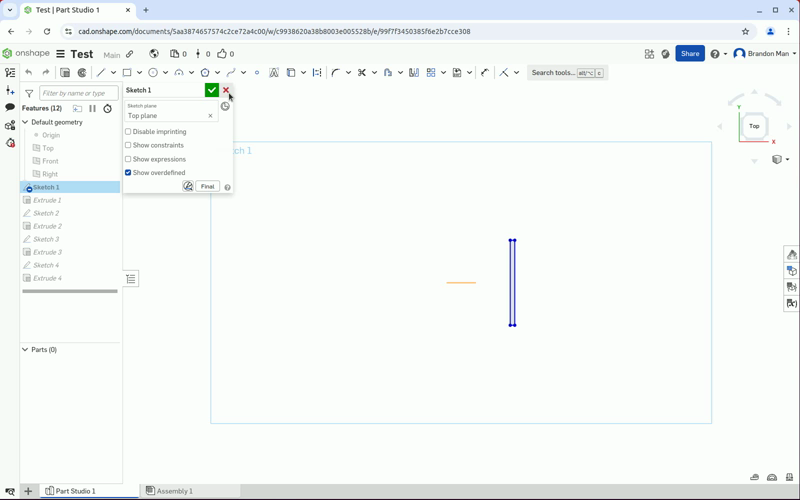
key(shift+s)
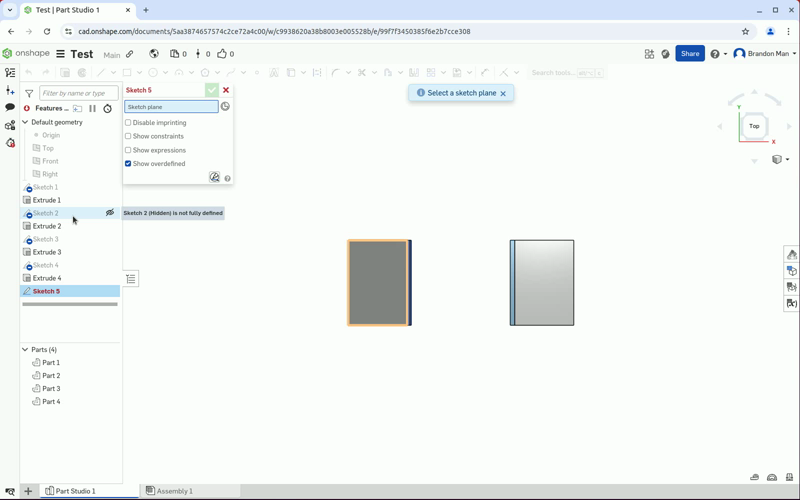
scroll(3)
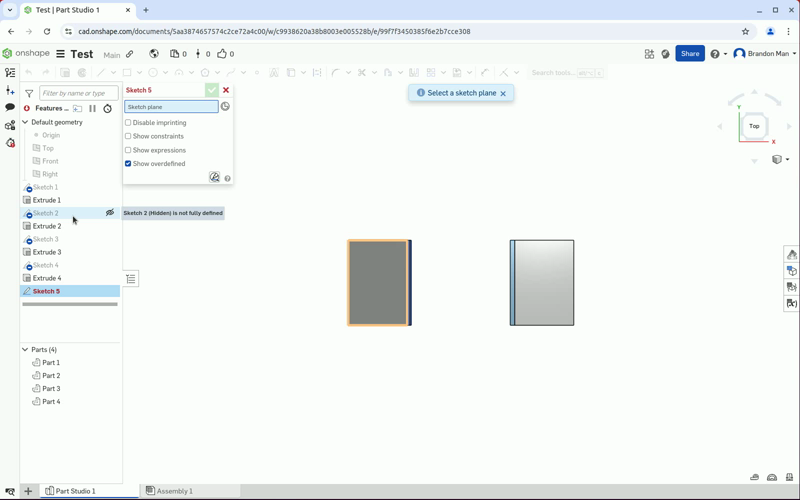
mouse_move(73, 150)
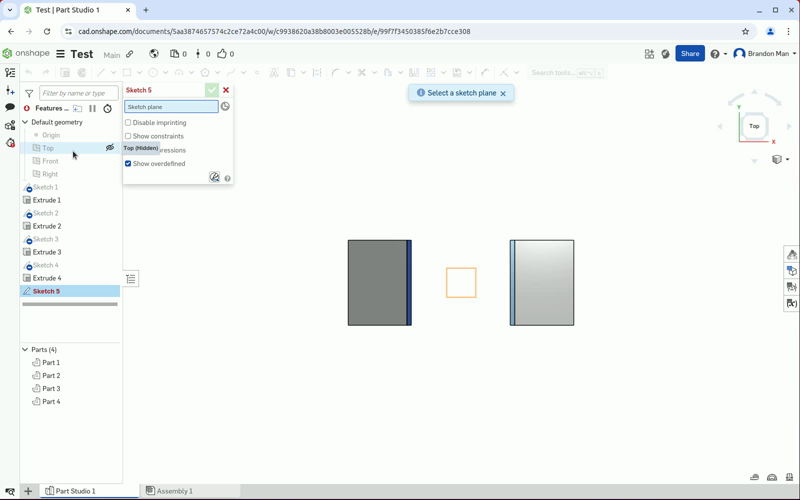
click(73, 150)
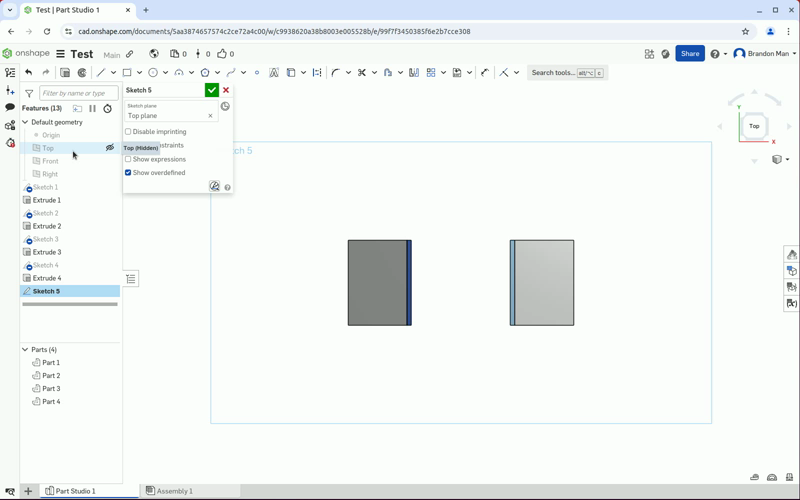
mouse_move(73, 352)
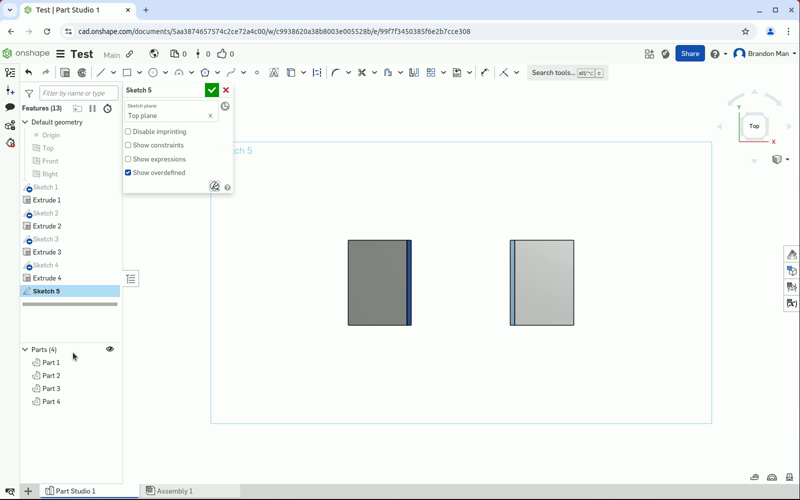
key(y)
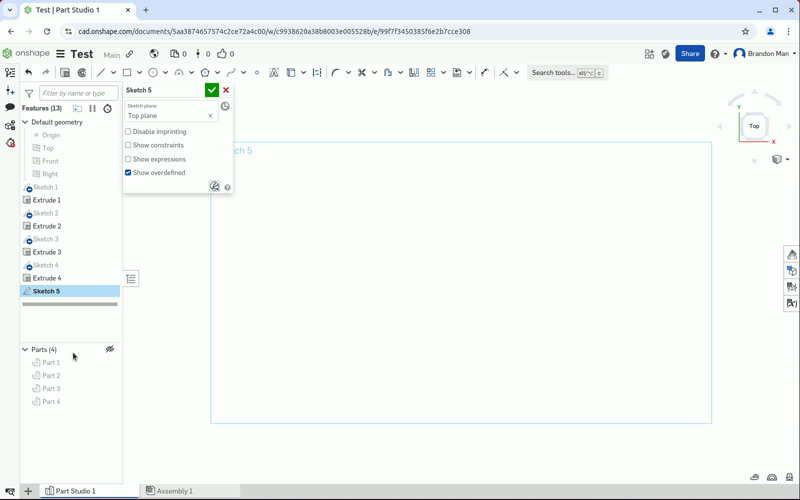
key(l)
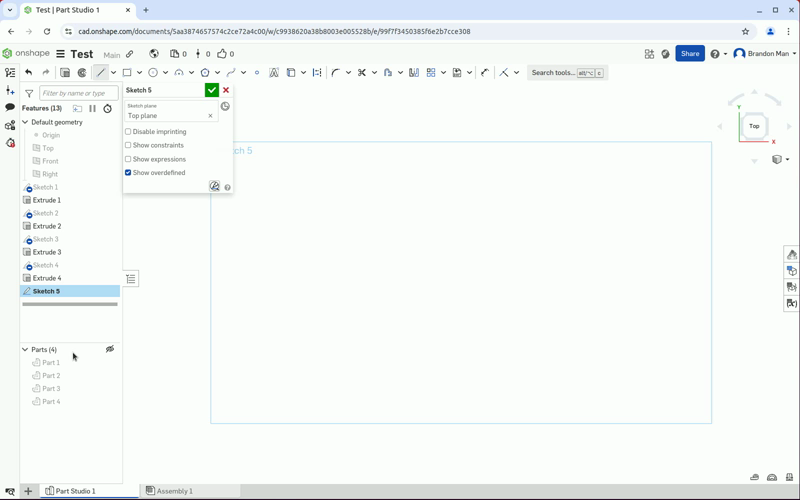
key_down(shift)
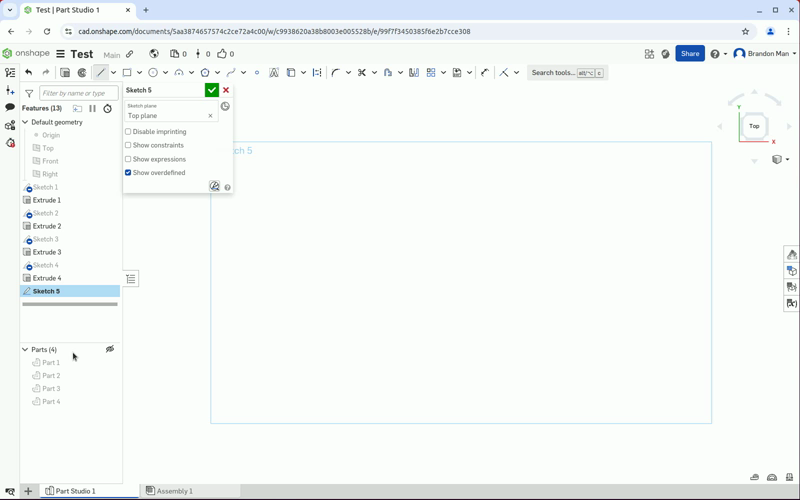
mouse_move(411, 325)
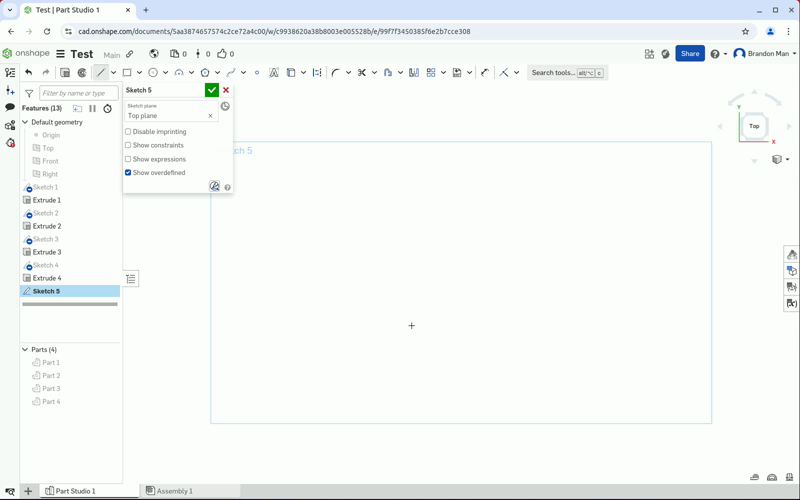
click(411, 325)
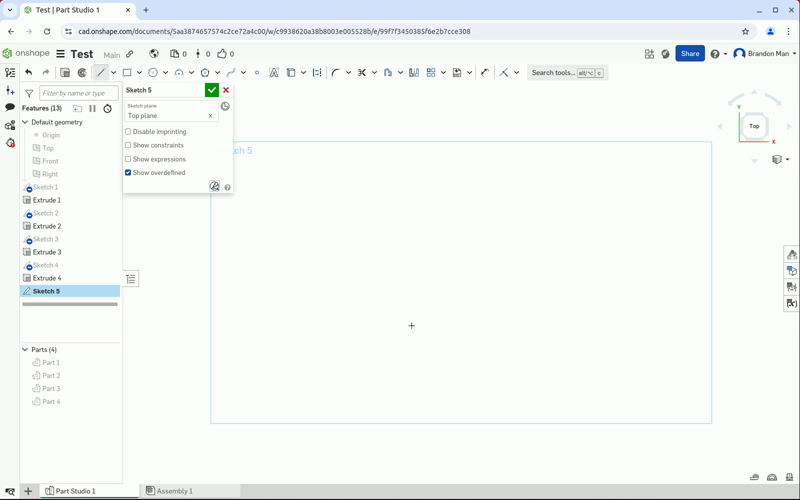
key_up(shift)
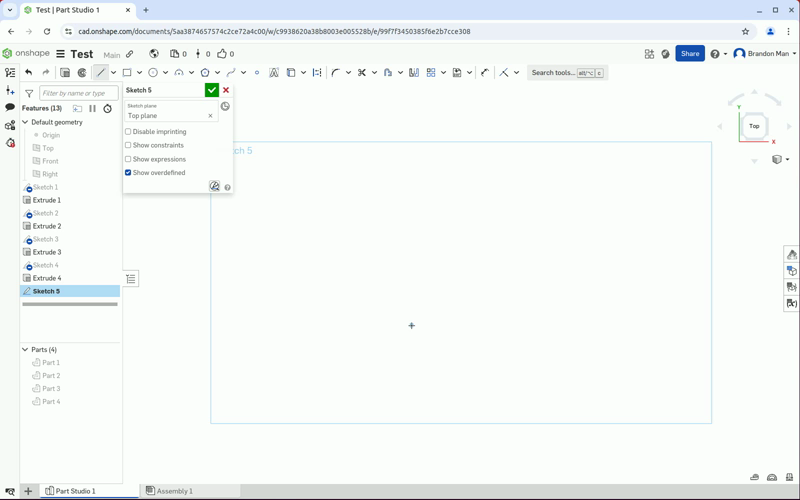
key_down(shift)
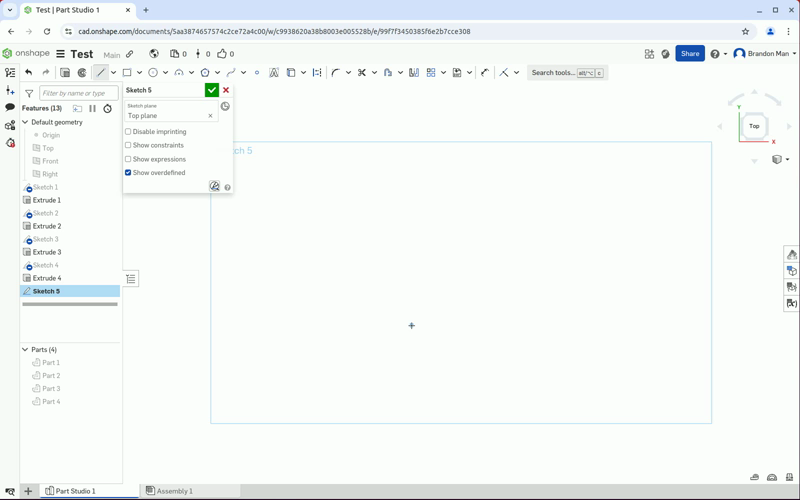
mouse_move(510, 325)
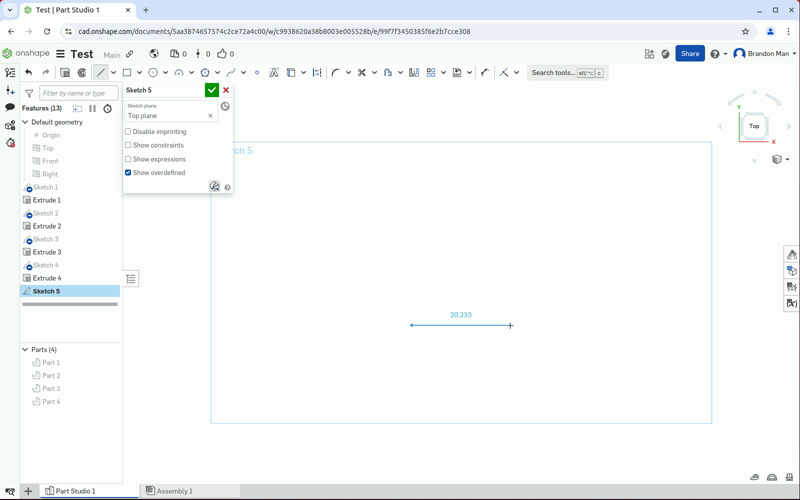
click(510, 325)
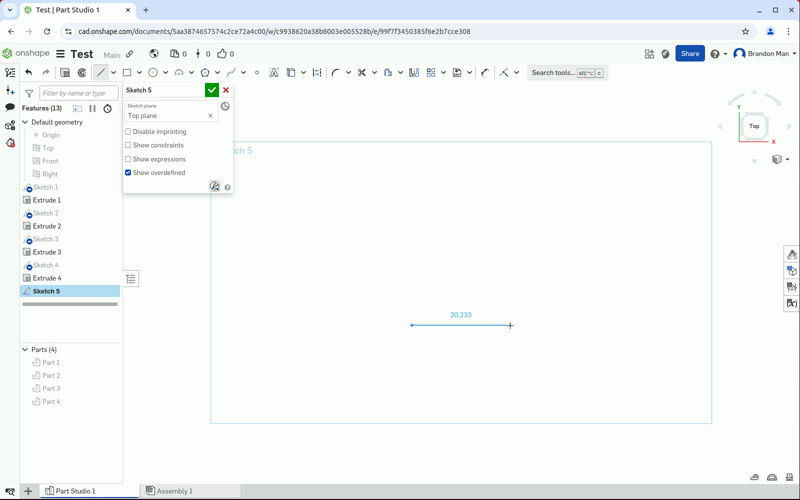
key_up(shift)
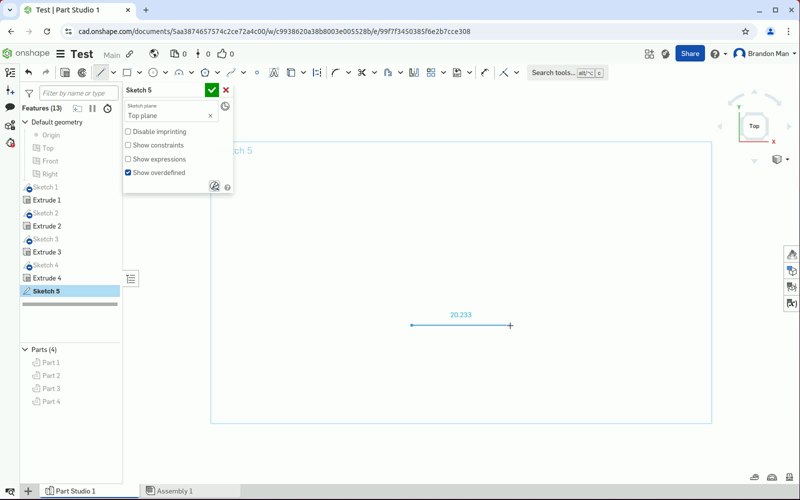
key_down(shift)
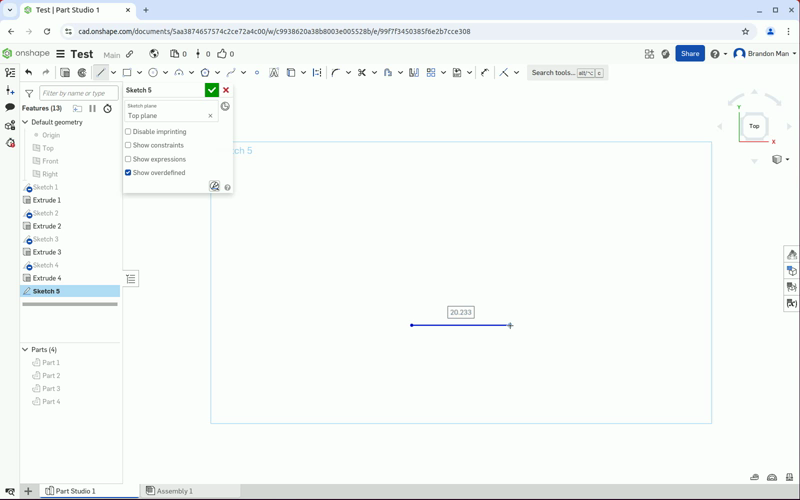
mouse_move(510, 240)
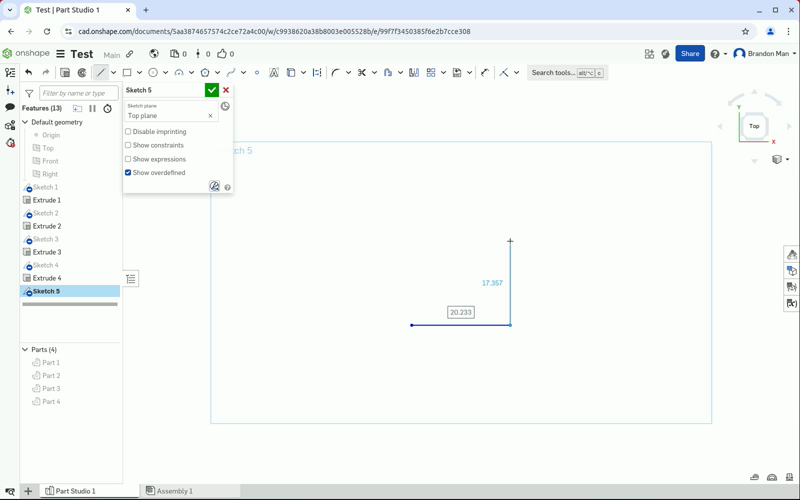
click(510, 240)
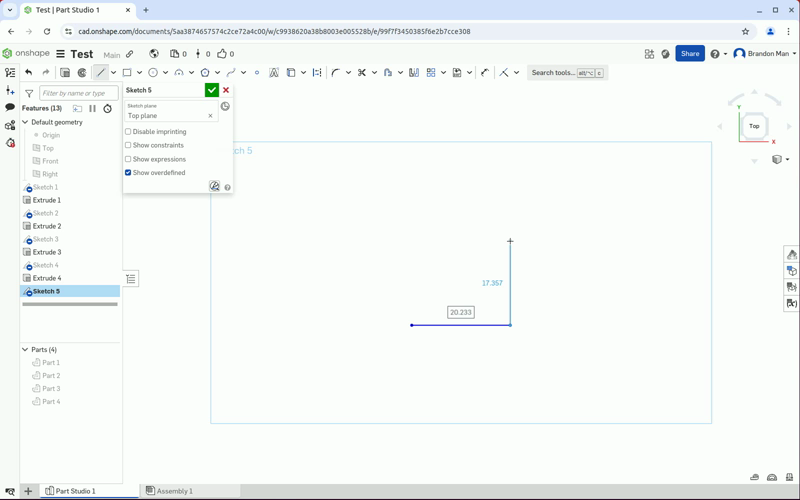
key_up(shift)
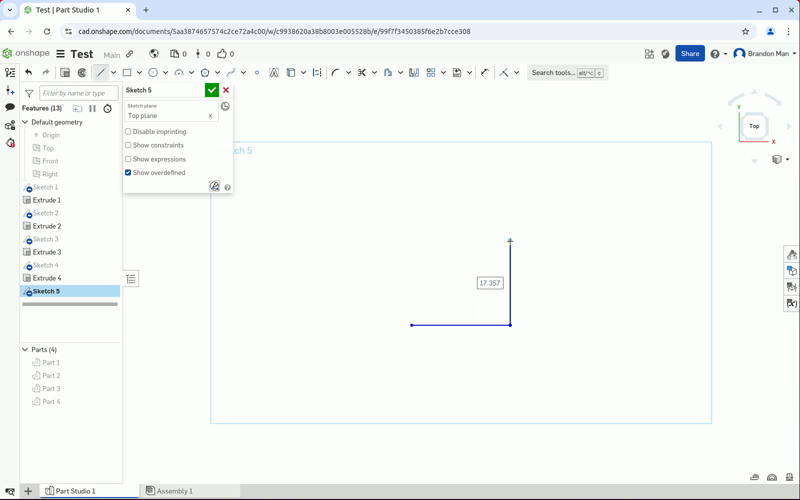
key_down(shift)
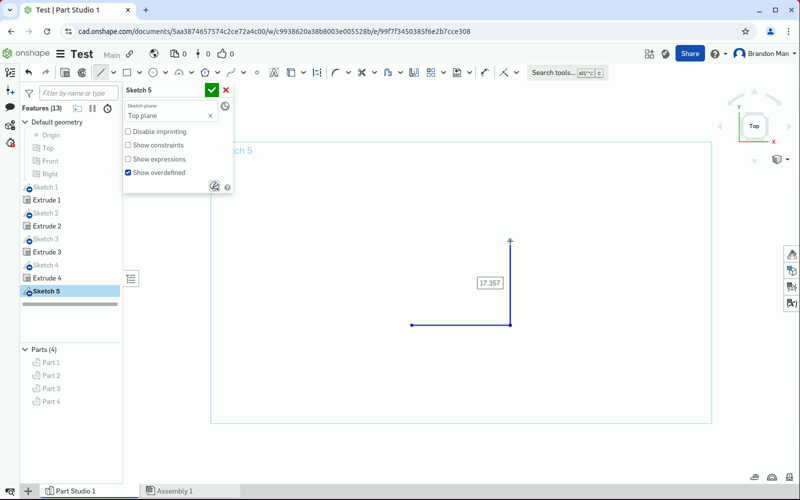
mouse_move(411, 240)
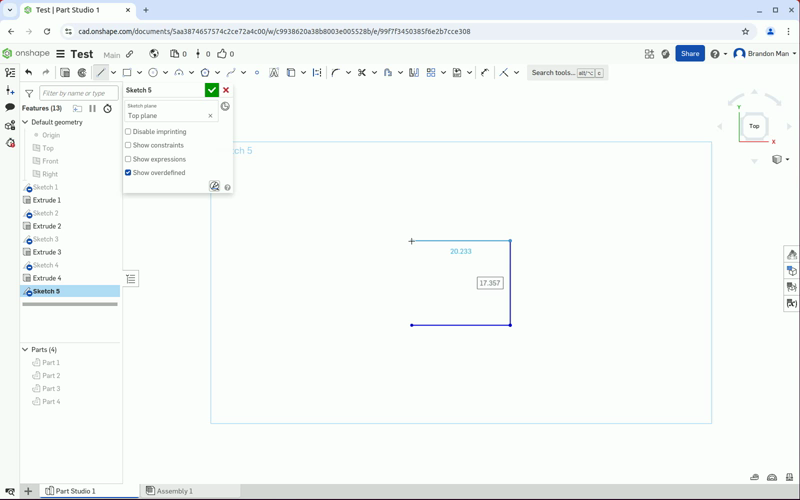
click(411, 240)
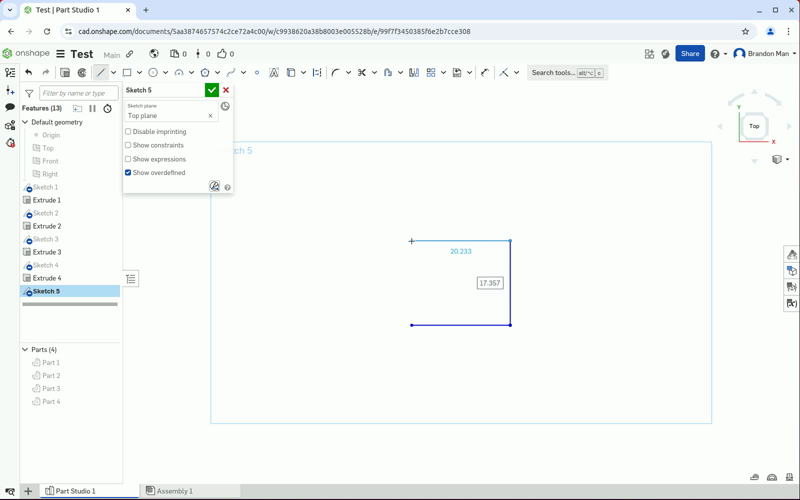
key_up(shift)
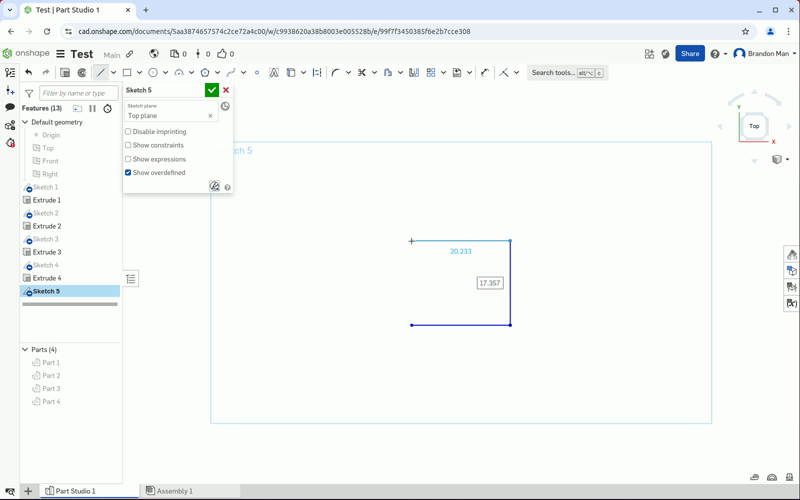
key_down(shift)
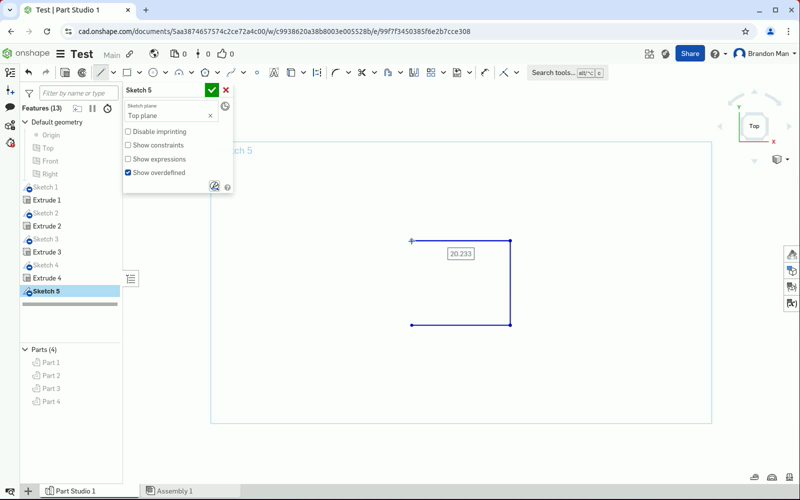
mouse_move(411, 325)
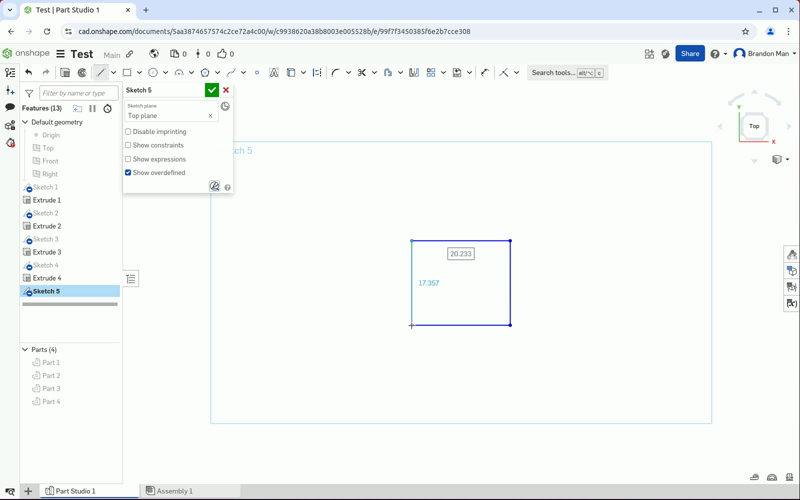
key_up(shift)
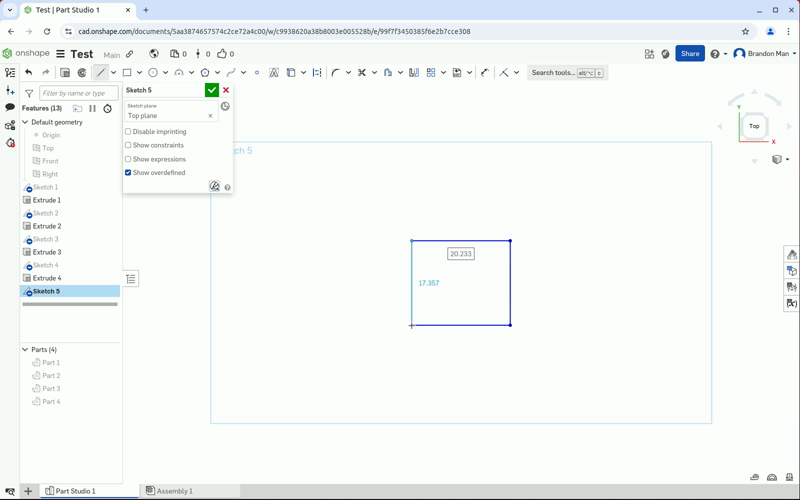
click(411, 325)
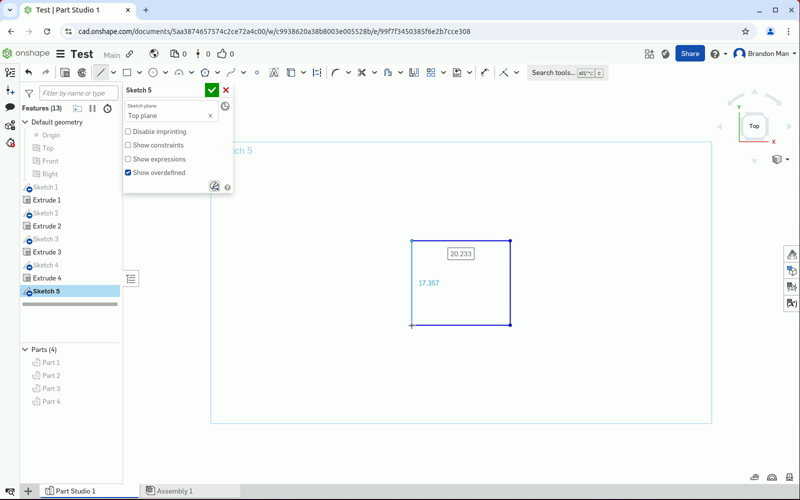
key(esc)
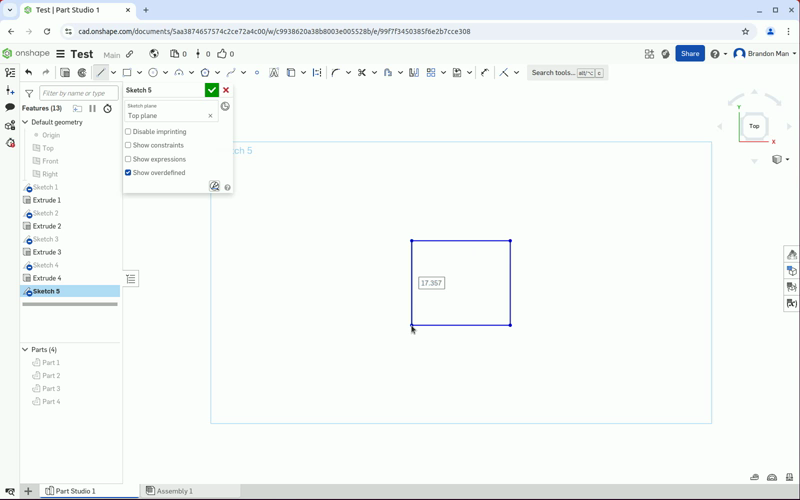
mouse_move(435, 265)
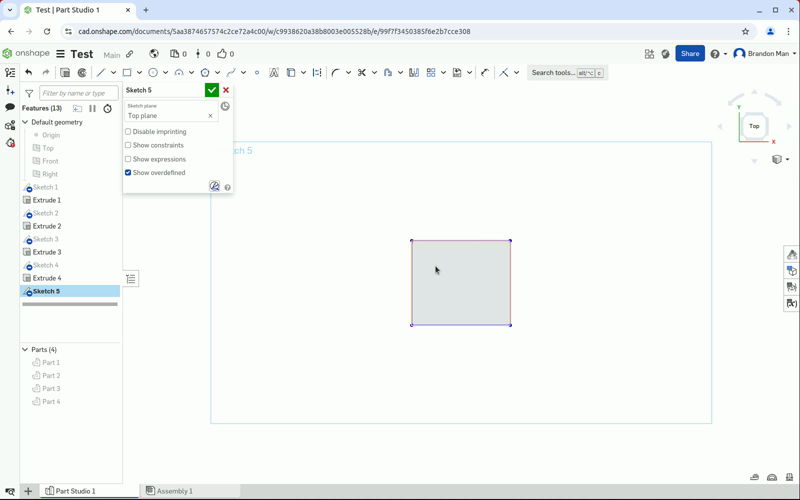
click(435, 265)
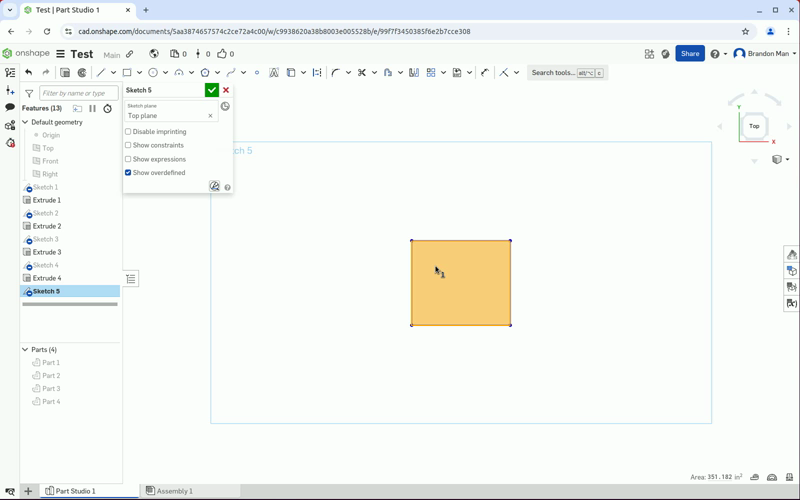
mouse_move(73, 352)
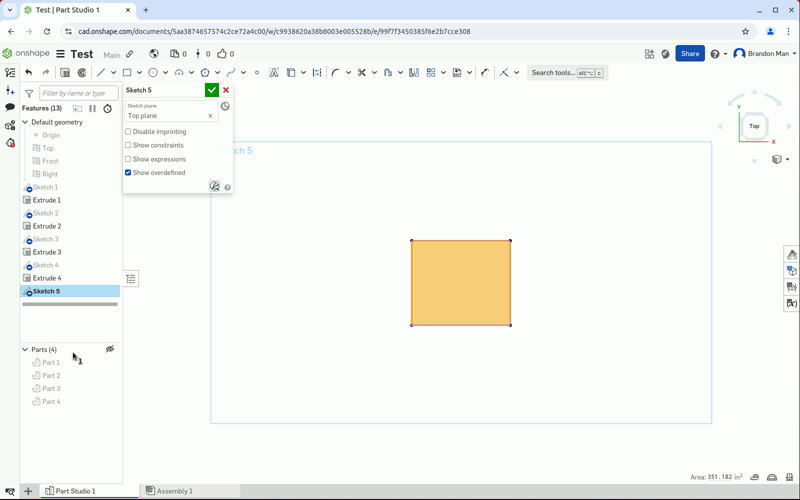
key(shift+y)
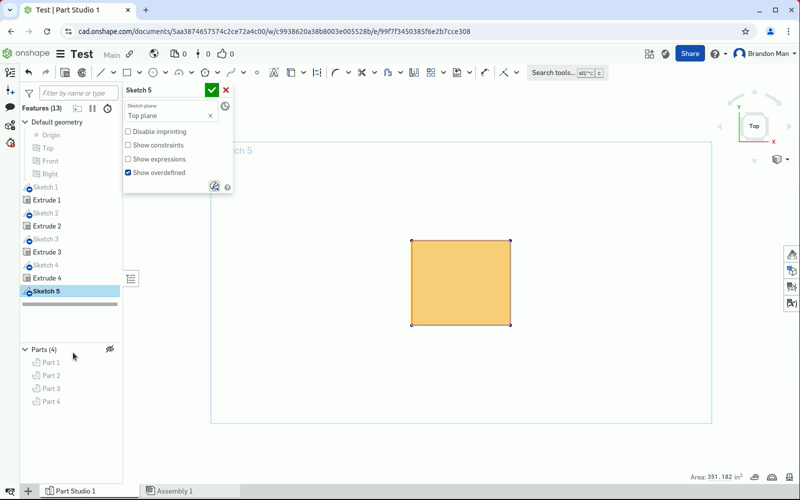
key(shift+e)
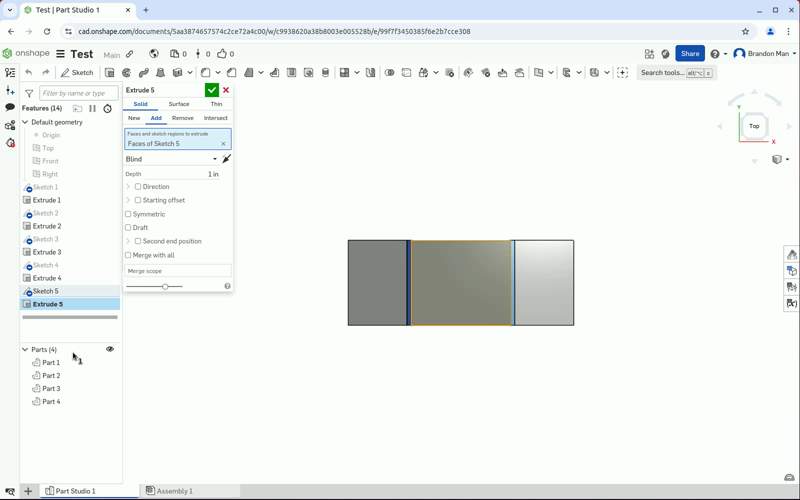
mouse_move(143, 106)
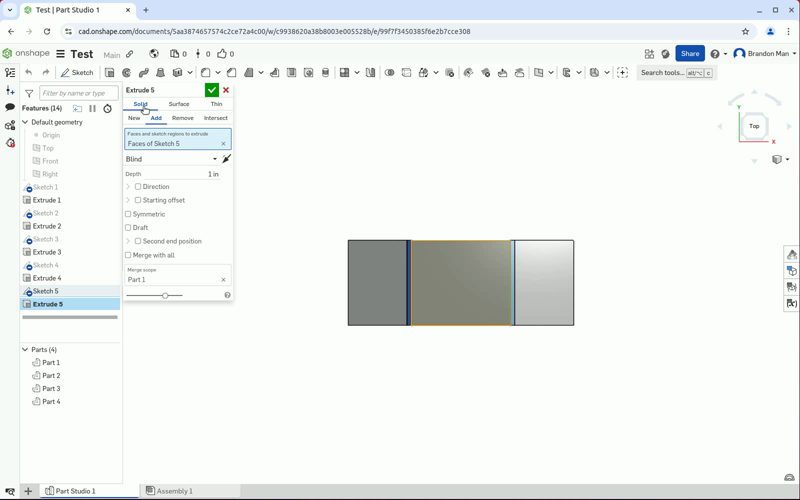
click(143, 106)
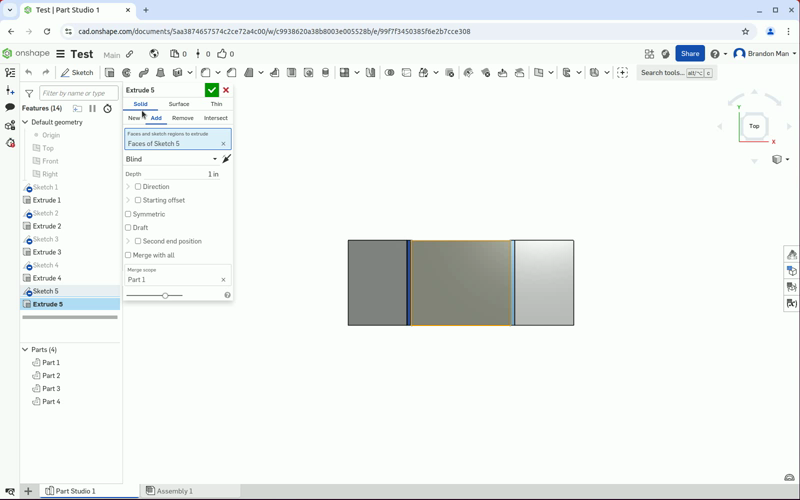
mouse_move(137, 120)
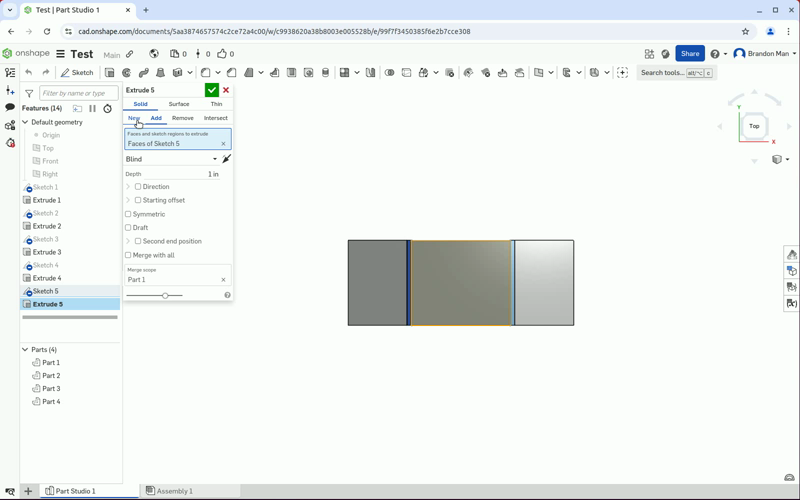
click(137, 120)
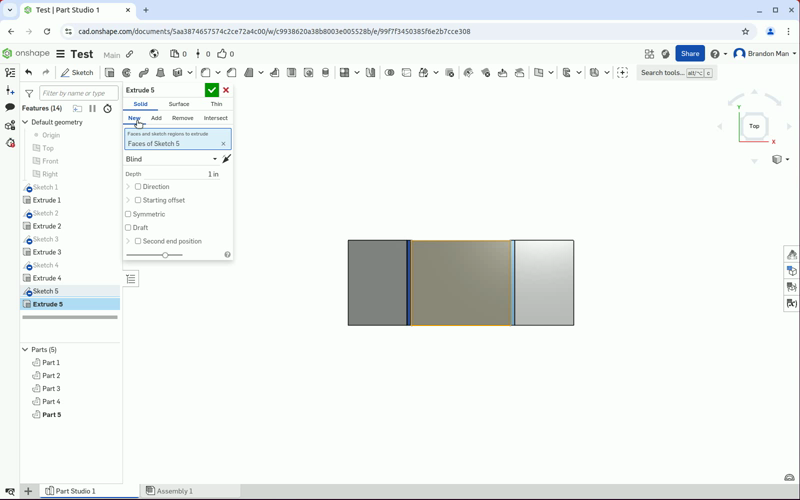
key(tab, 4)
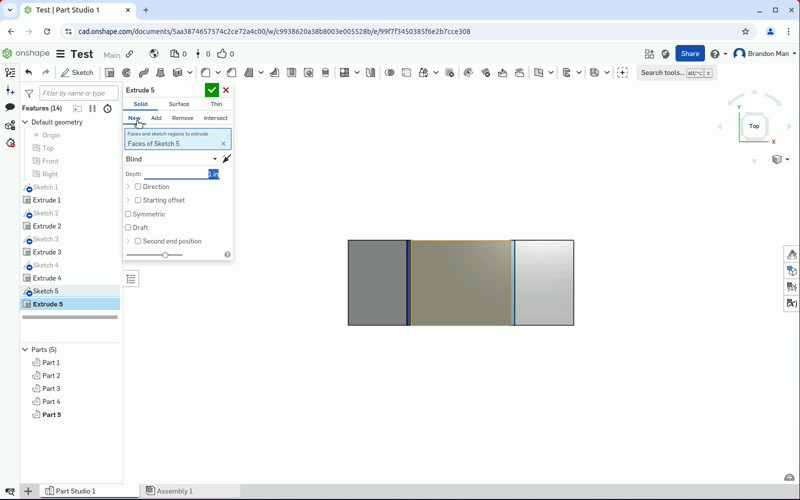
text(0.481)
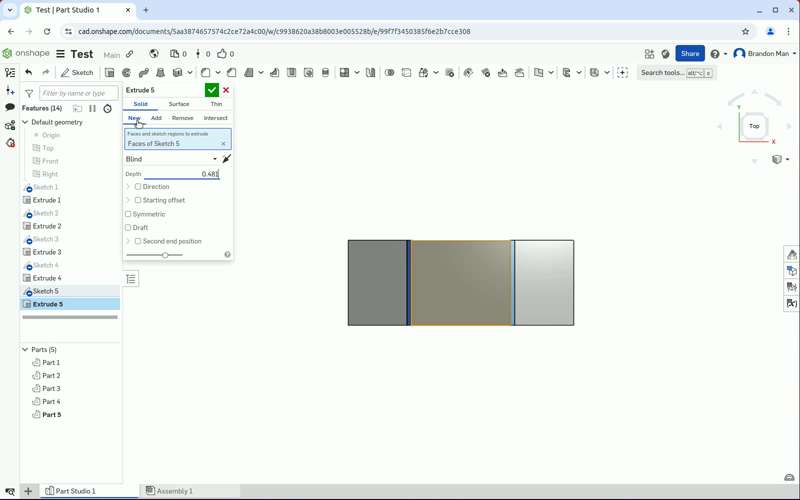
key(enter)
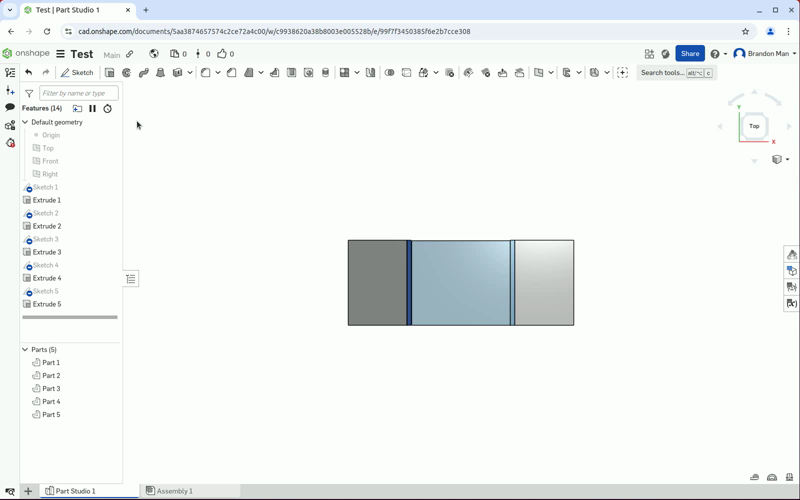
key(shift+h)
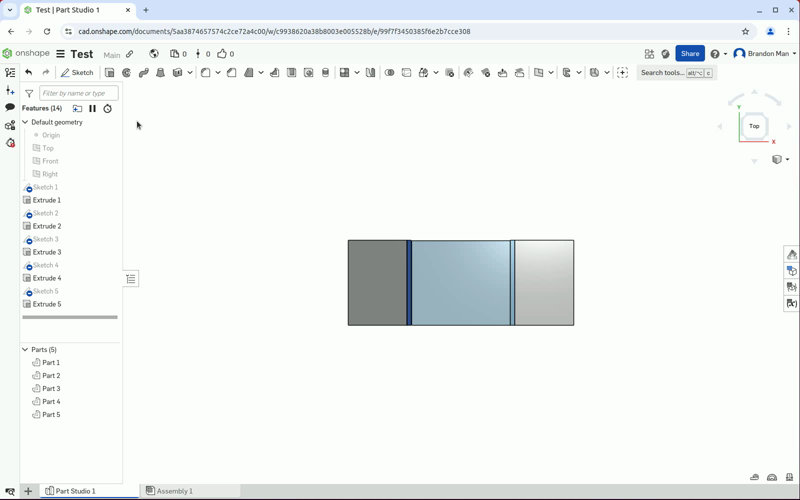
key(shift+h)
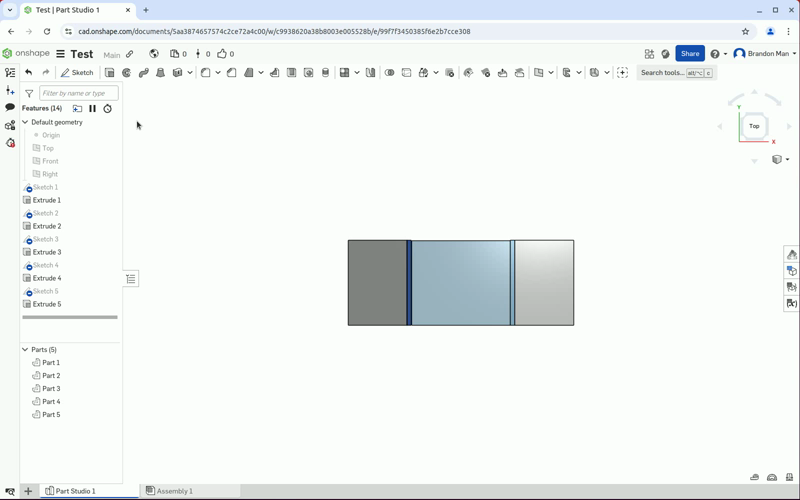
mouse_move(73, 189)
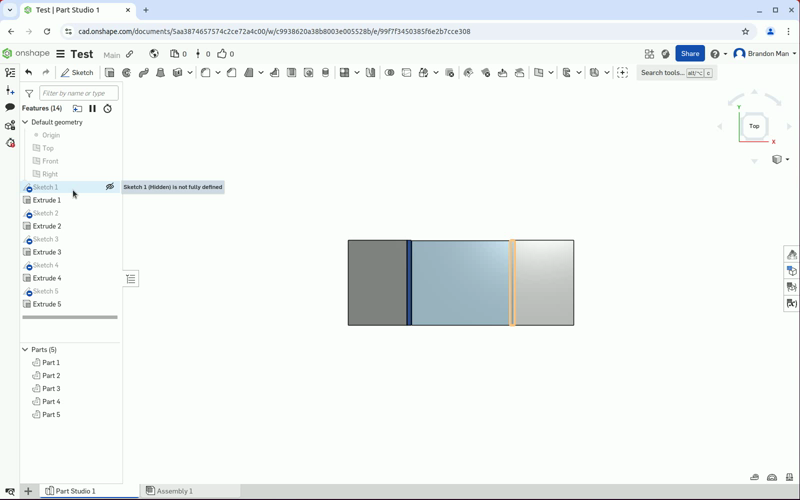
click(73, 189)
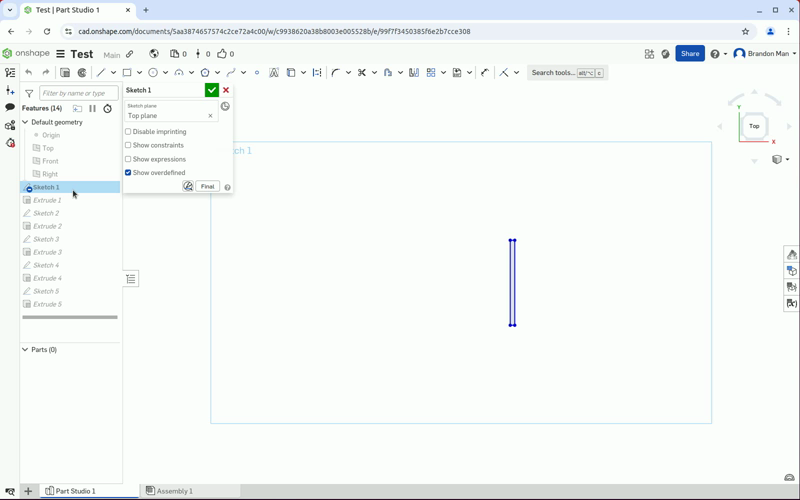
mouse_move(229, 92)
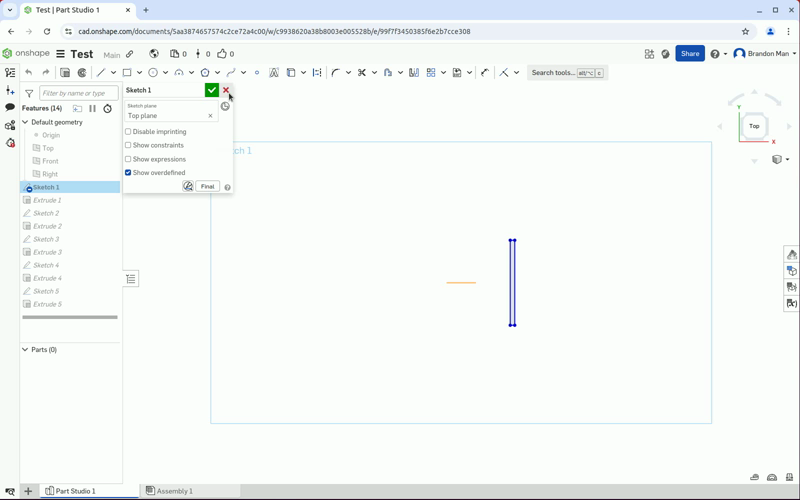
click(229, 92)
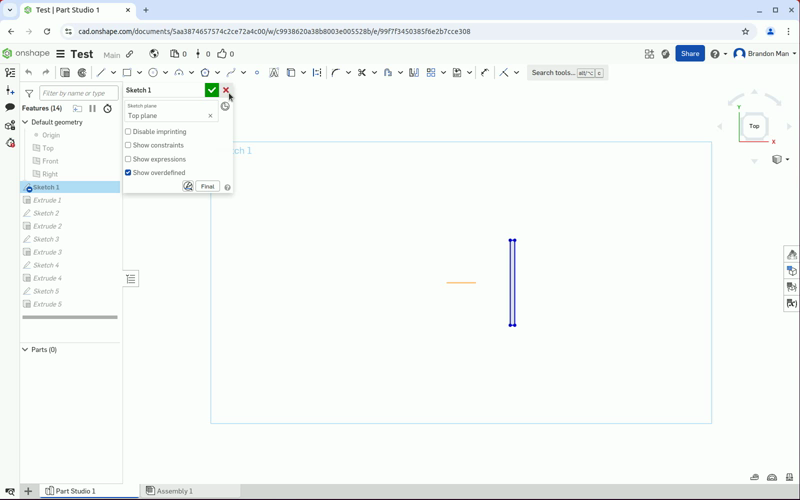
key(shift+s)
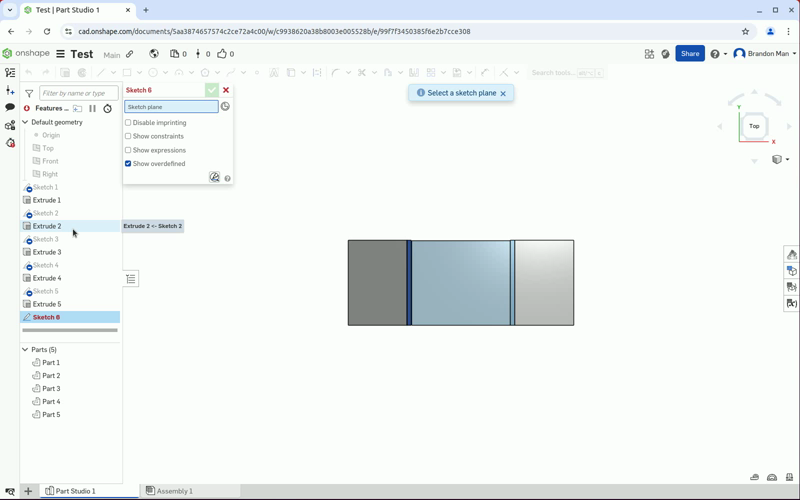
scroll(3)
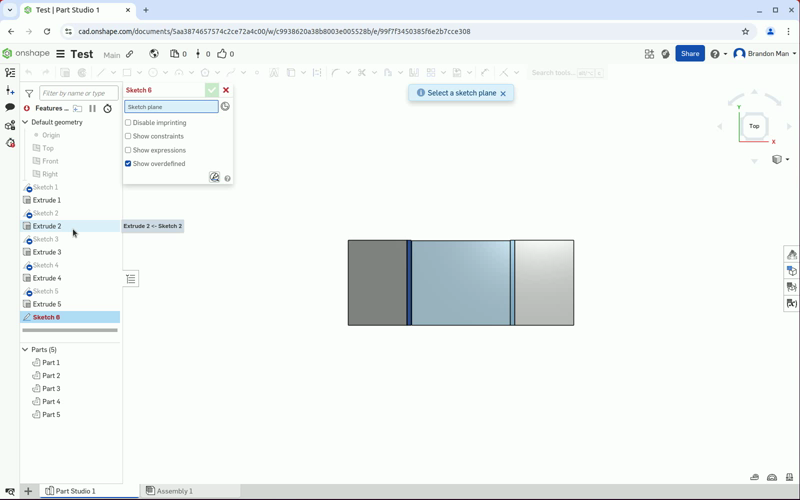
mouse_move(73, 150)
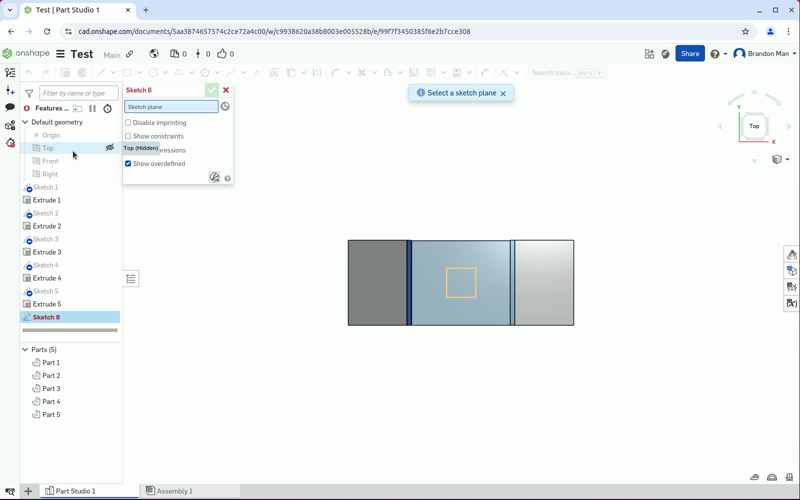
click(73, 150)
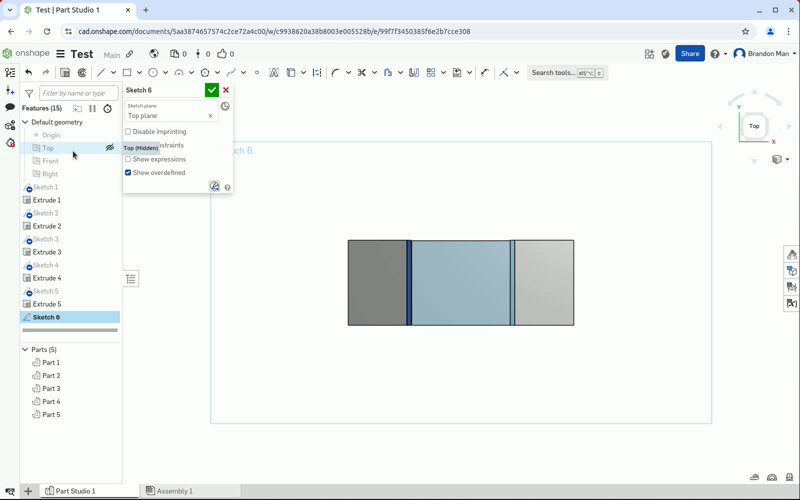
mouse_move(73, 352)
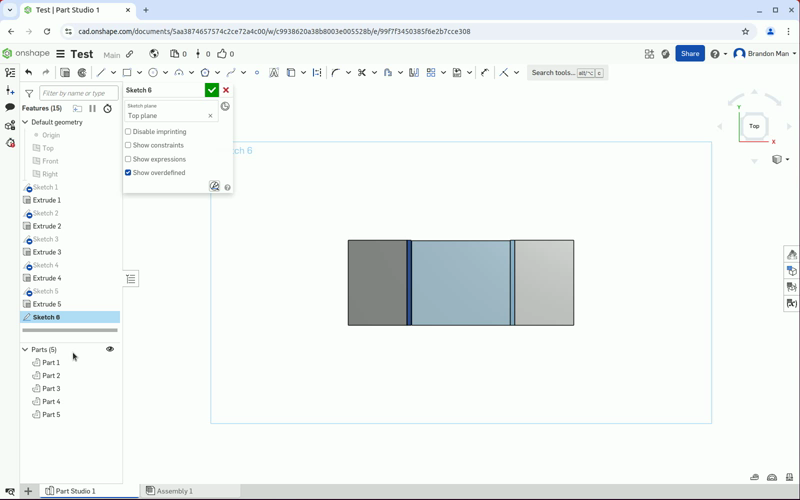
key(y)
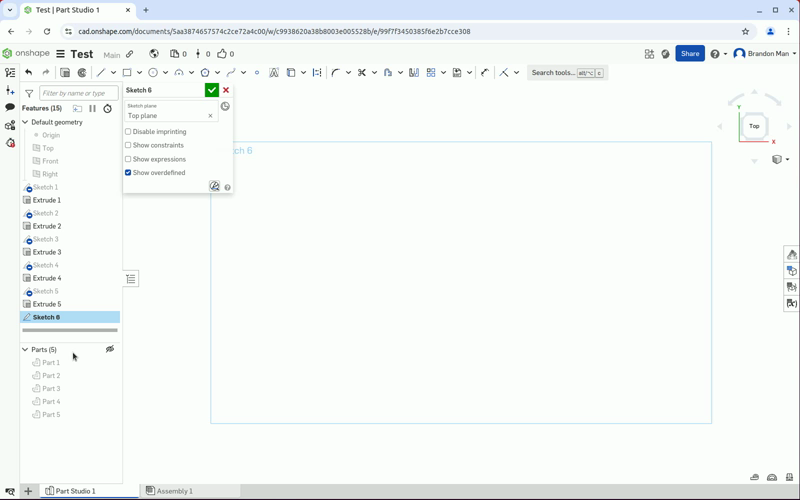
key(l)
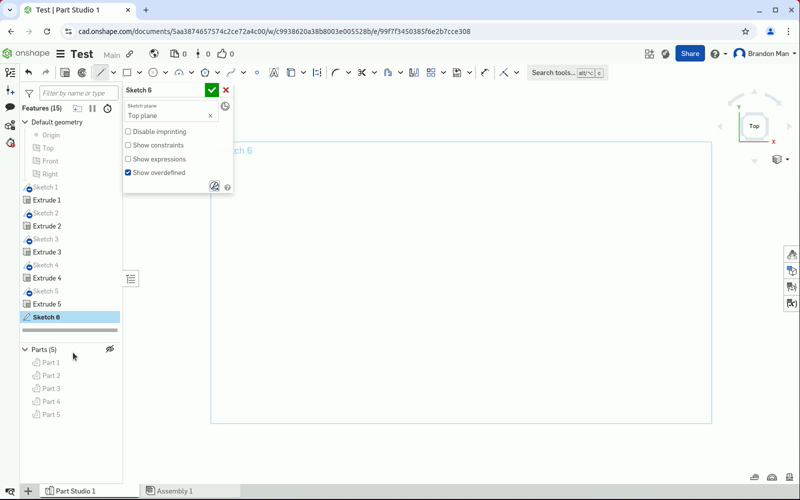
key_down(shift)
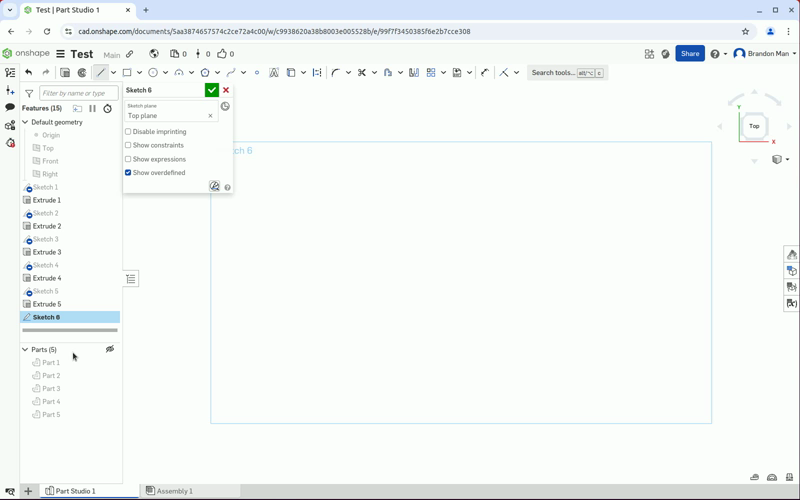
mouse_move(406, 325)
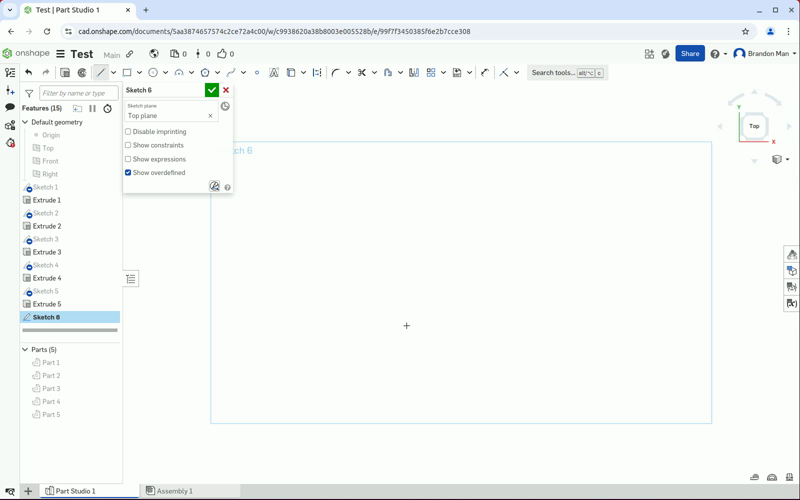
click(406, 325)
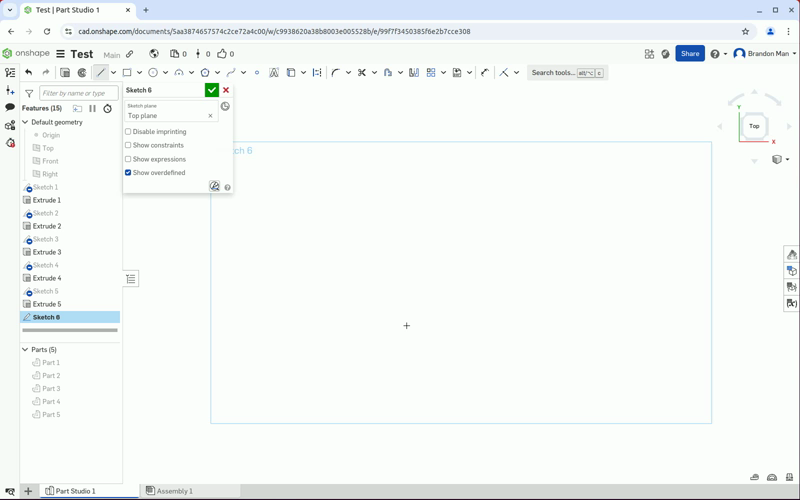
key_up(shift)
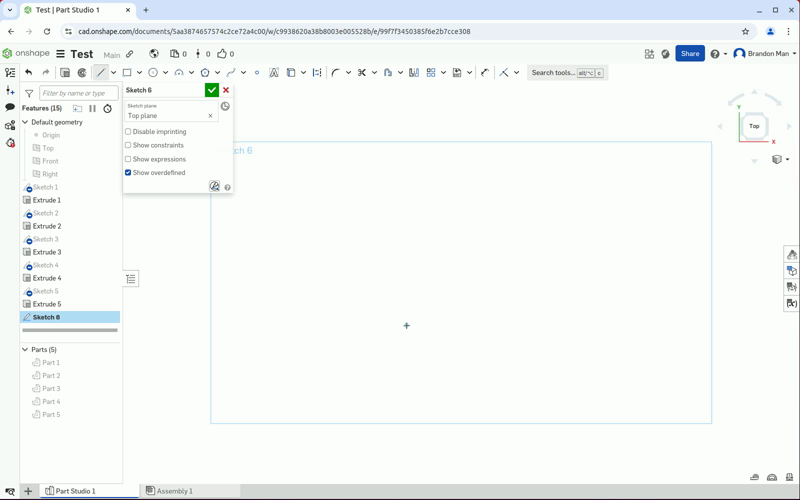
key_down(shift)
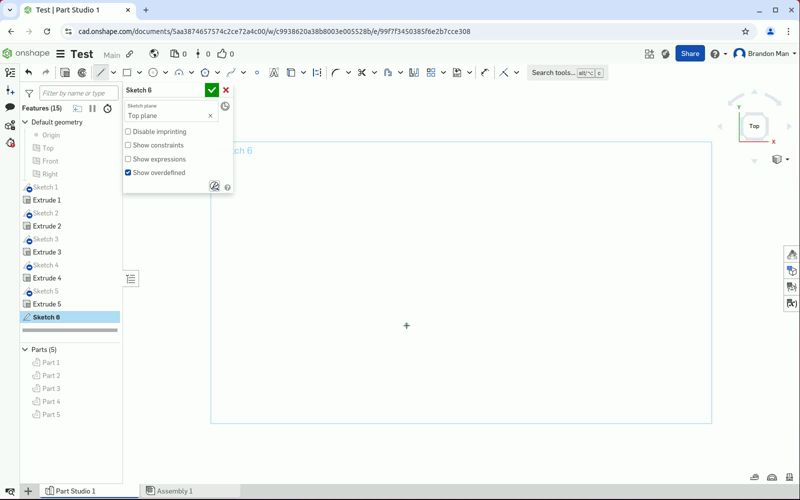
mouse_move(436, 325)
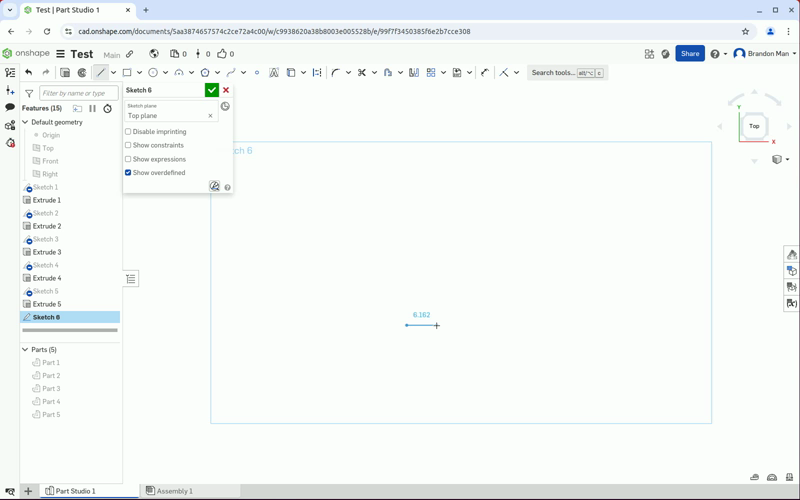
mouse_move(411, 325)
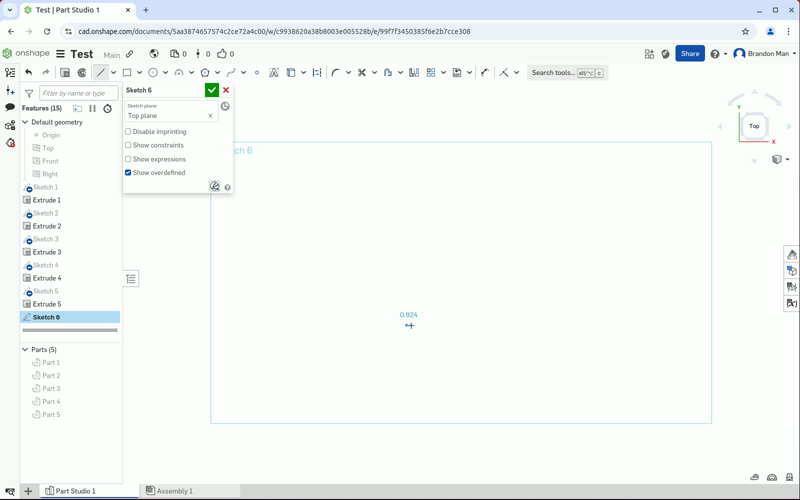
scroll(6)
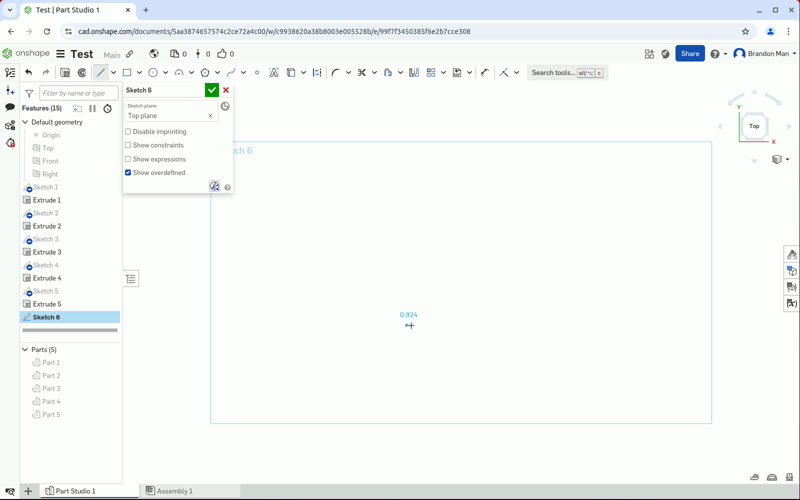
scroll(6)
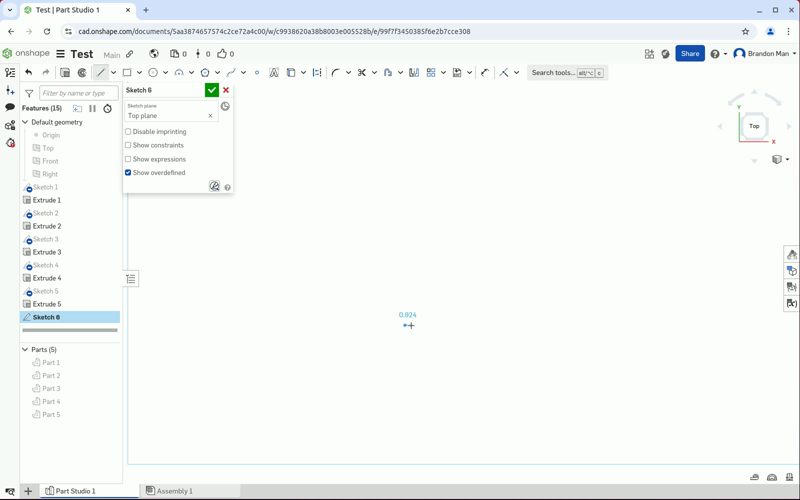
scroll(6)
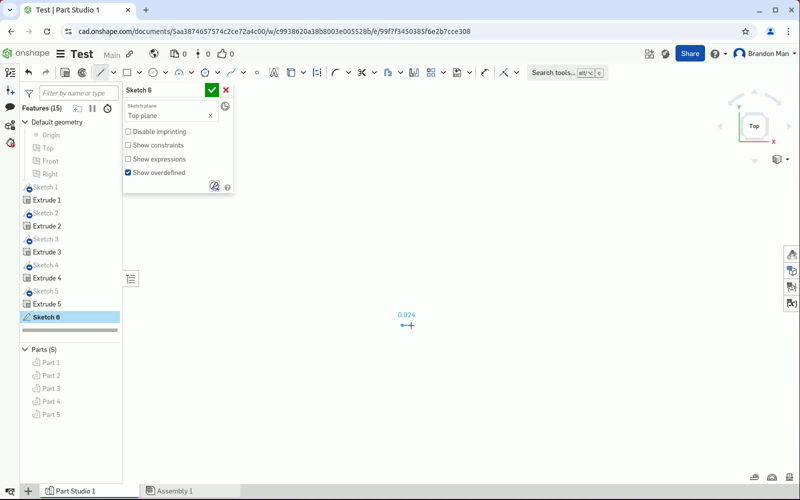
scroll(6)
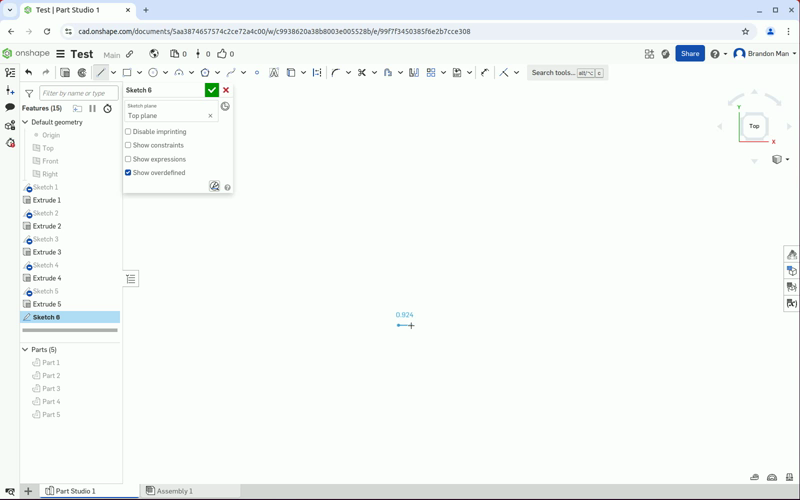
scroll(6)
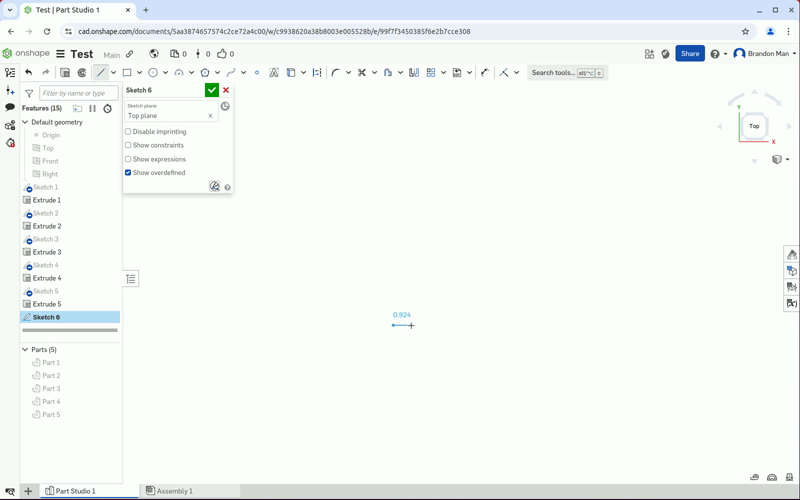
scroll(6)
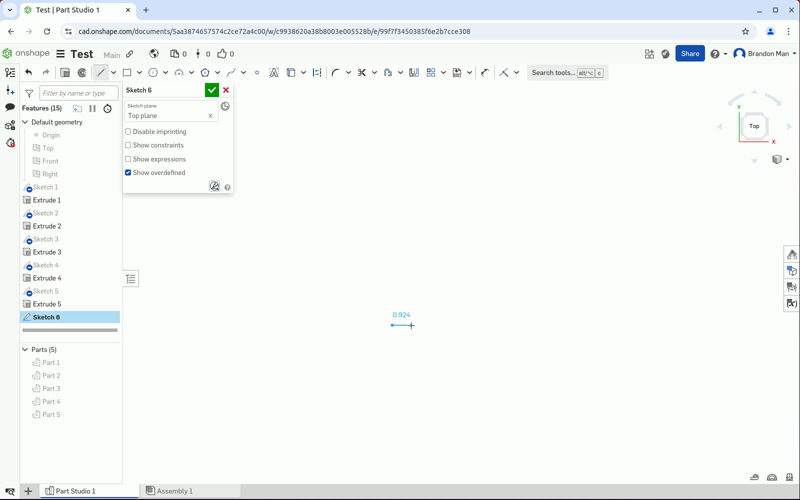
scroll(6)
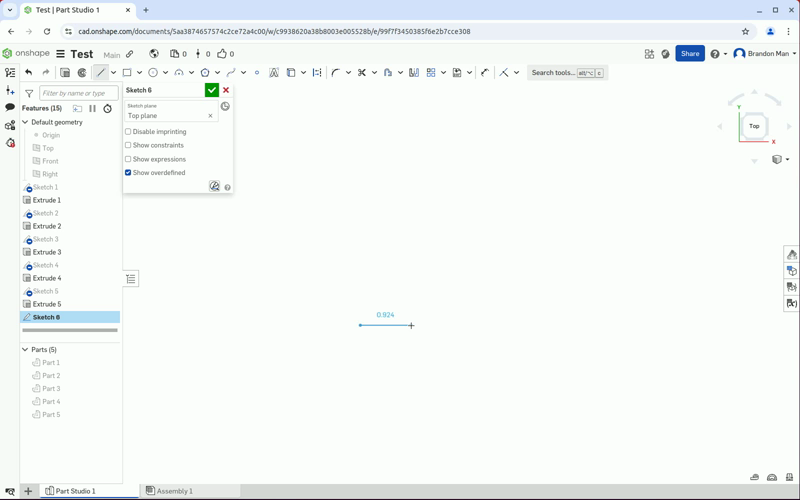
click(411, 325)
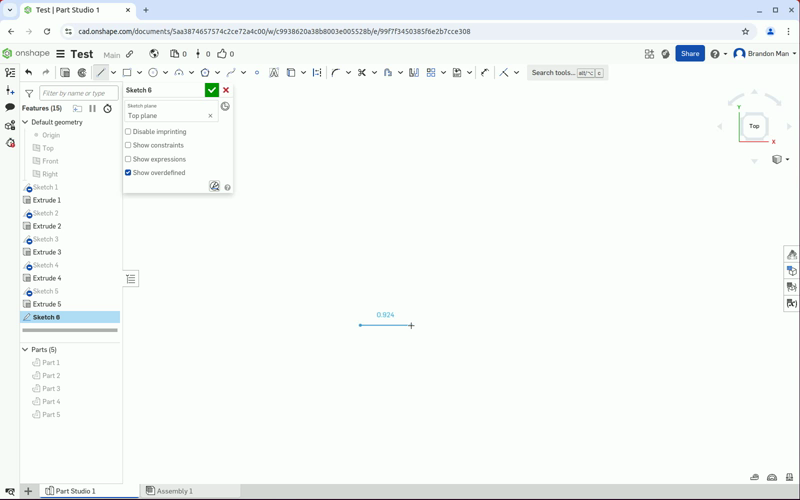
scroll(-6)
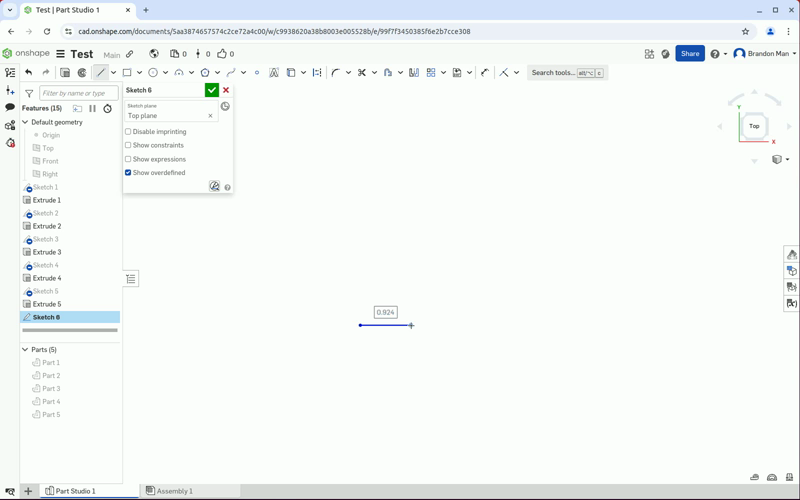
scroll(-6)
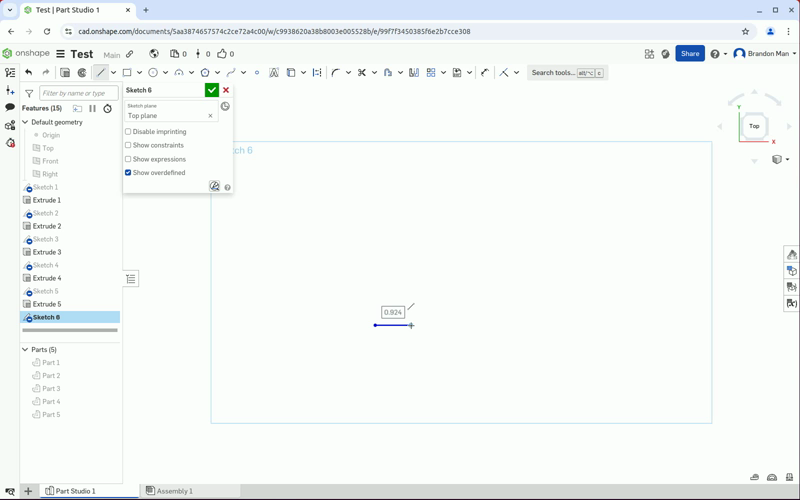
scroll(-6)
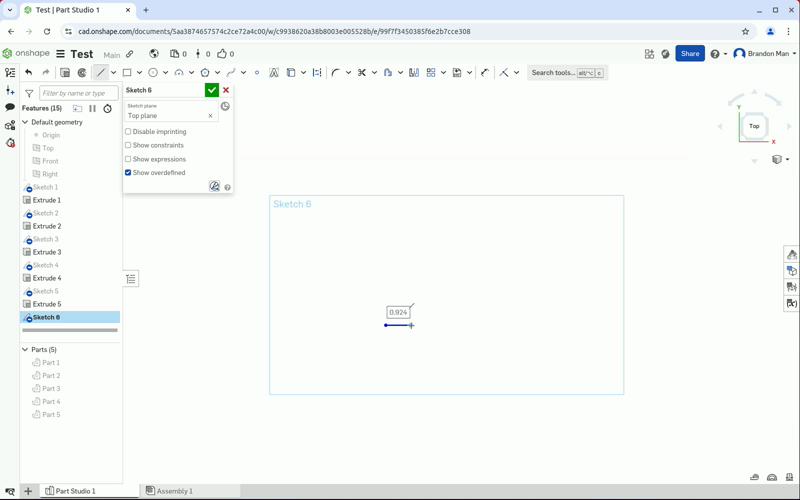
scroll(-6)
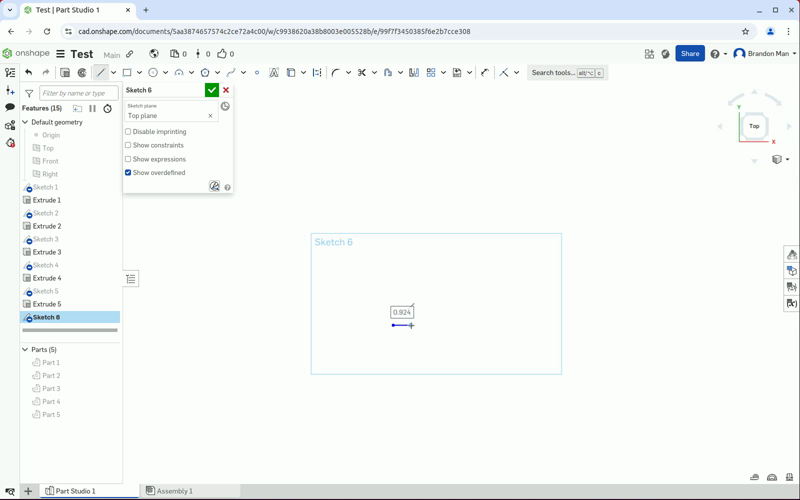
scroll(-6)
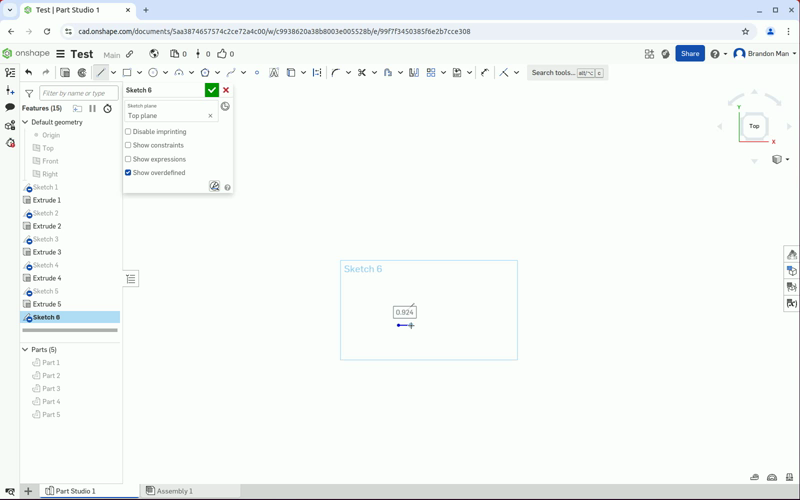
scroll(-6)
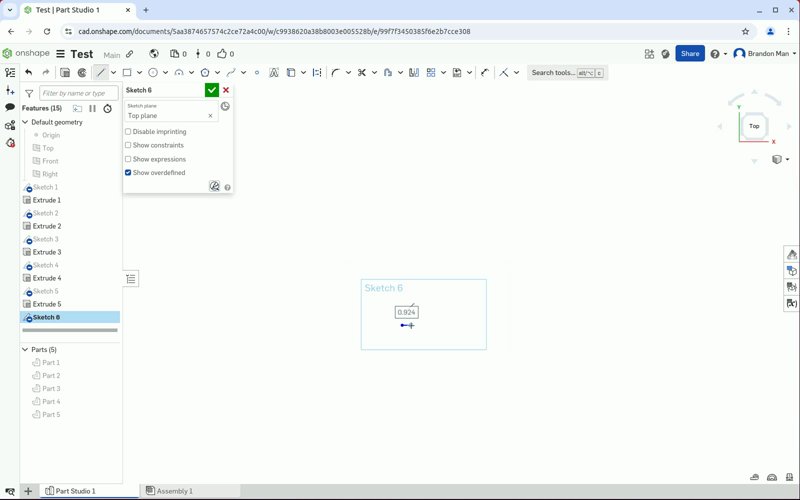
scroll(-6)
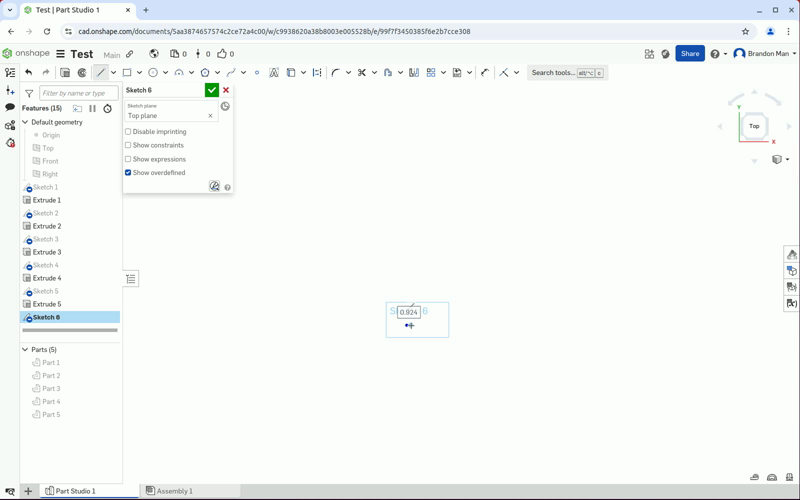
key_up(shift)
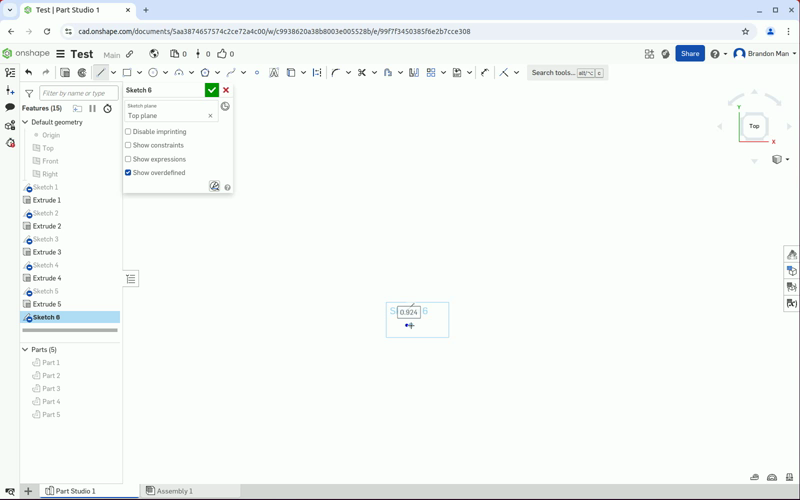
key_down(shift)
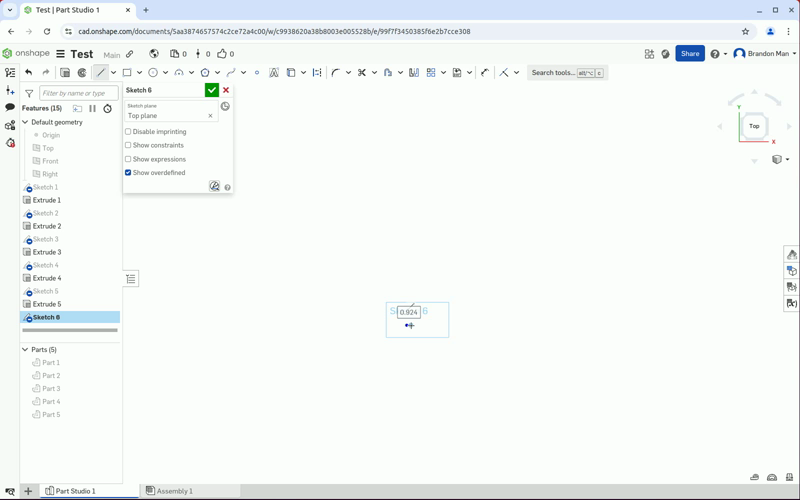
mouse_move(411, 240)
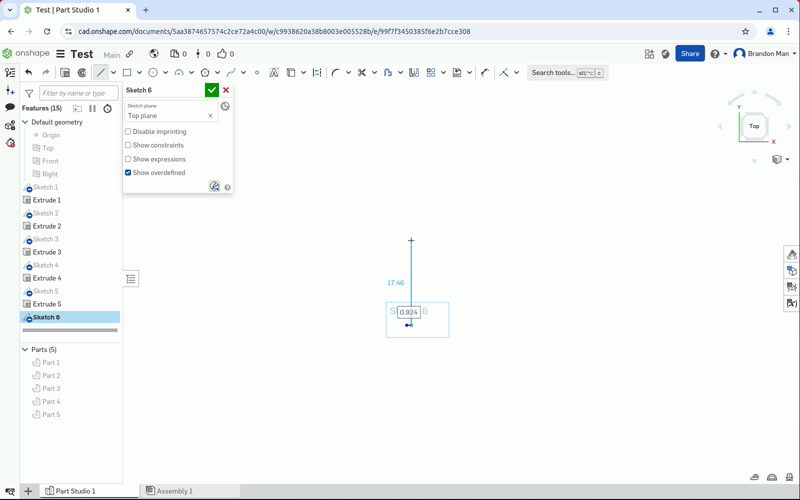
click(411, 240)
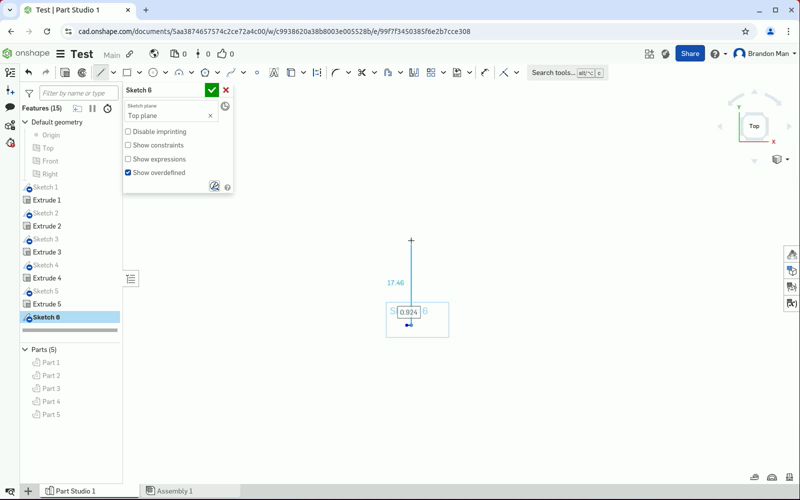
key_up(shift)
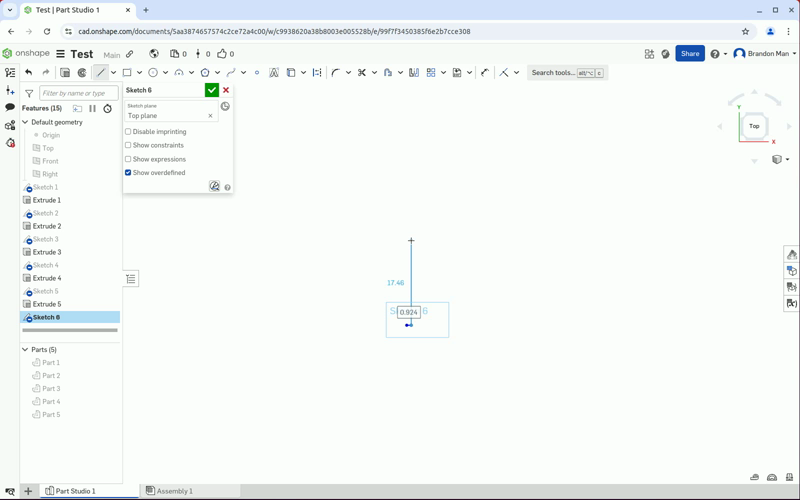
key_down(shift)
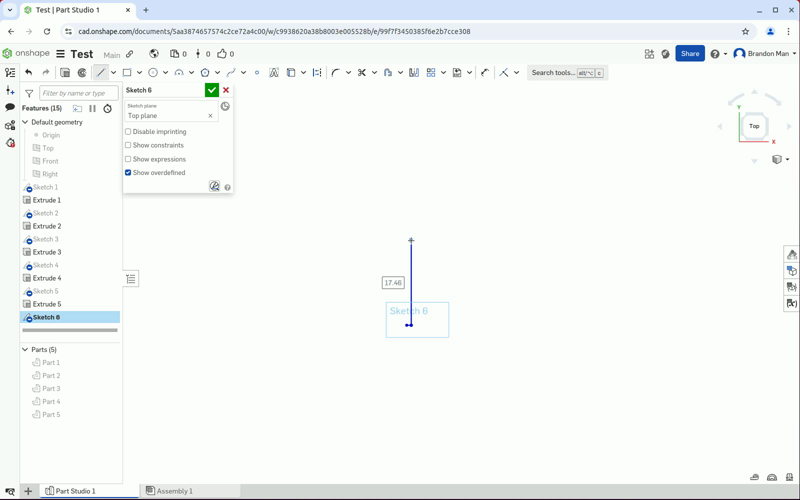
mouse_move(441, 240)
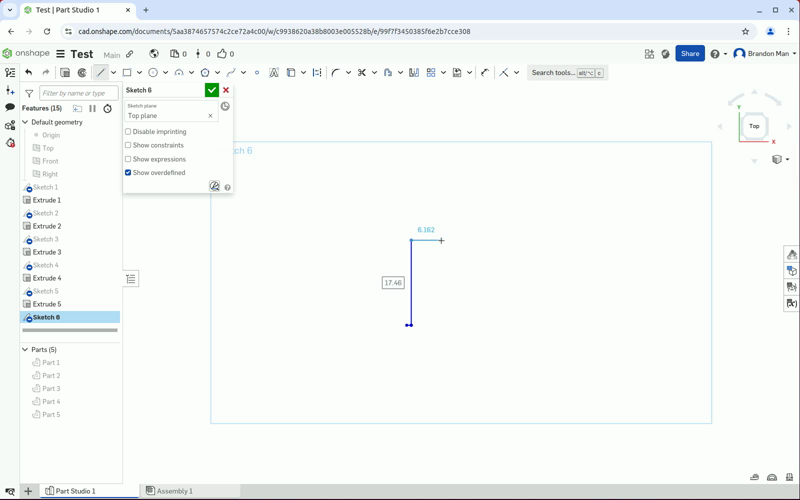
mouse_move(406, 240)
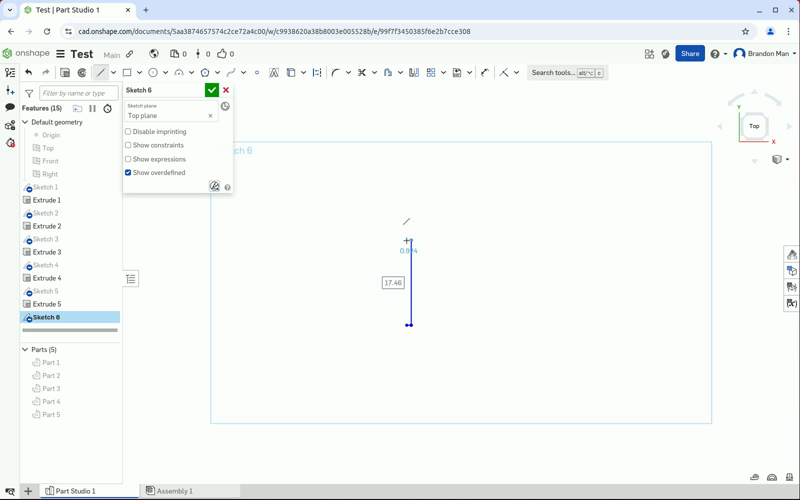
scroll(6)
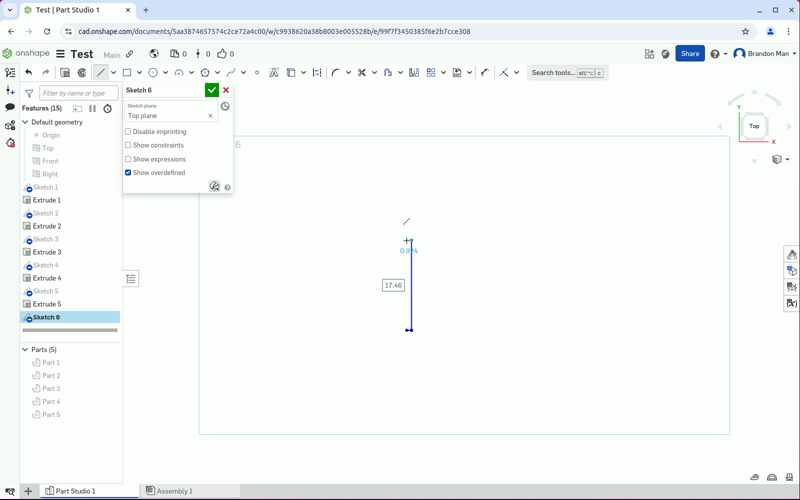
scroll(6)
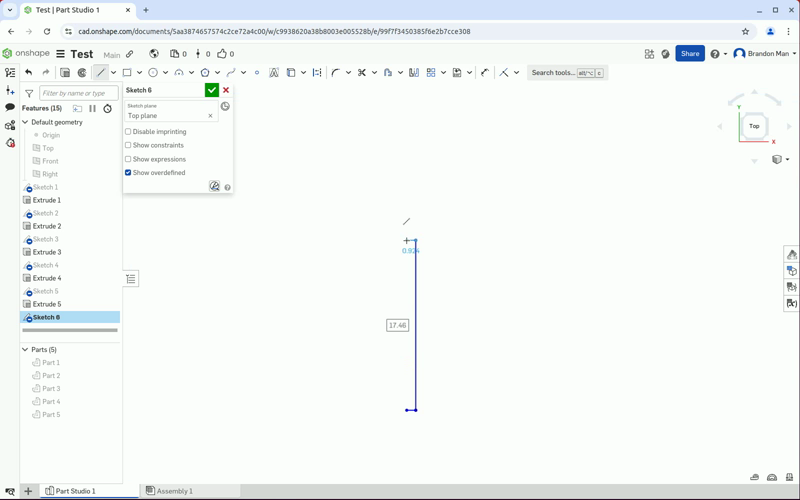
scroll(6)
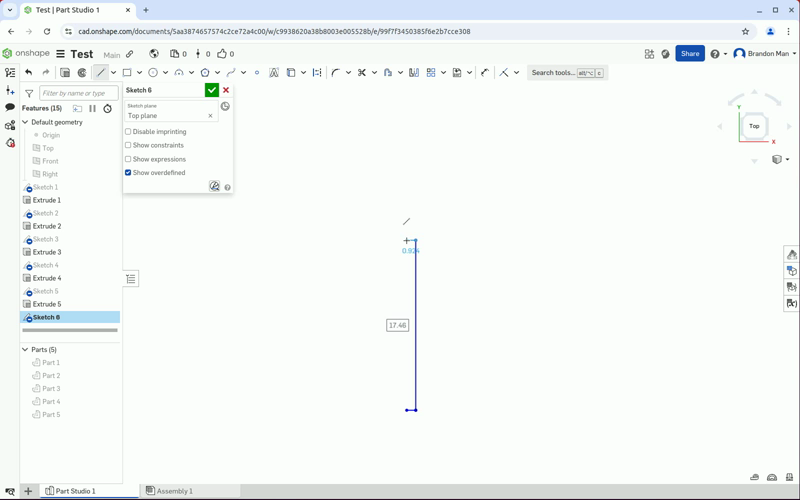
scroll(6)
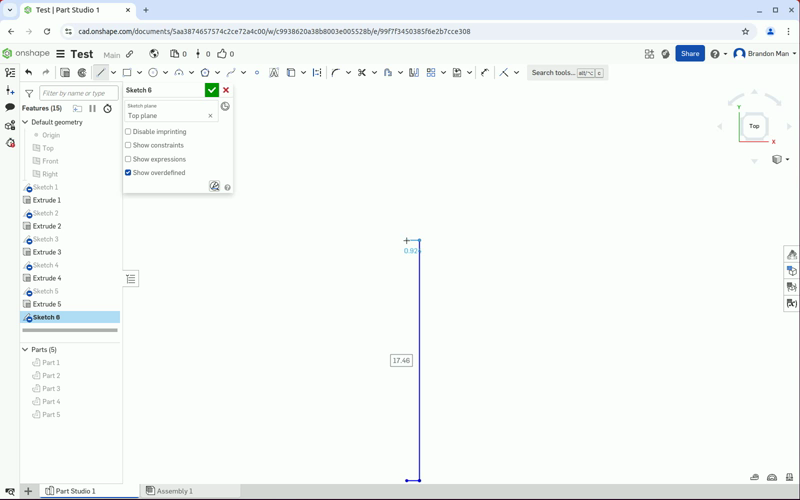
scroll(6)
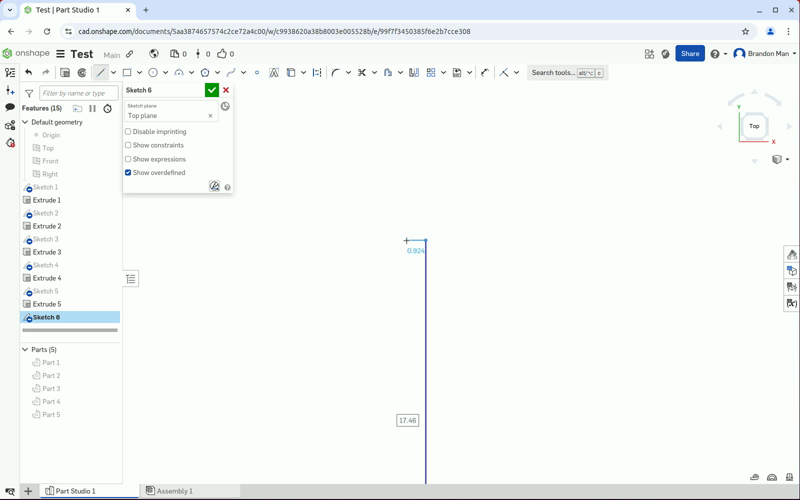
scroll(6)
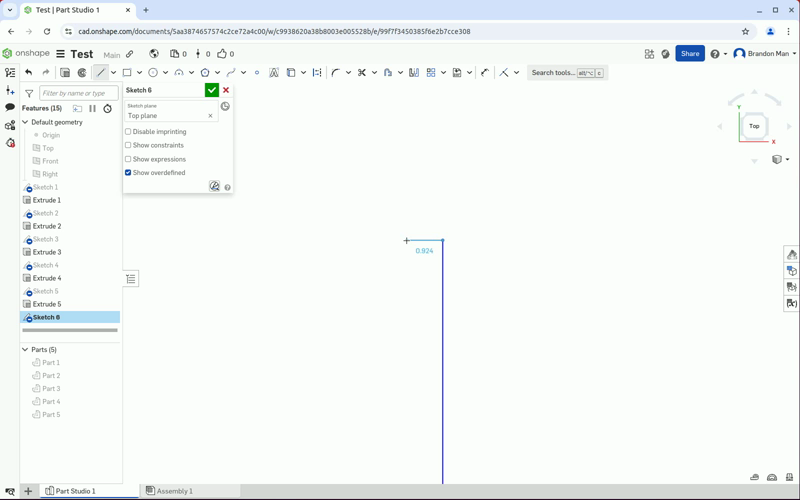
scroll(6)
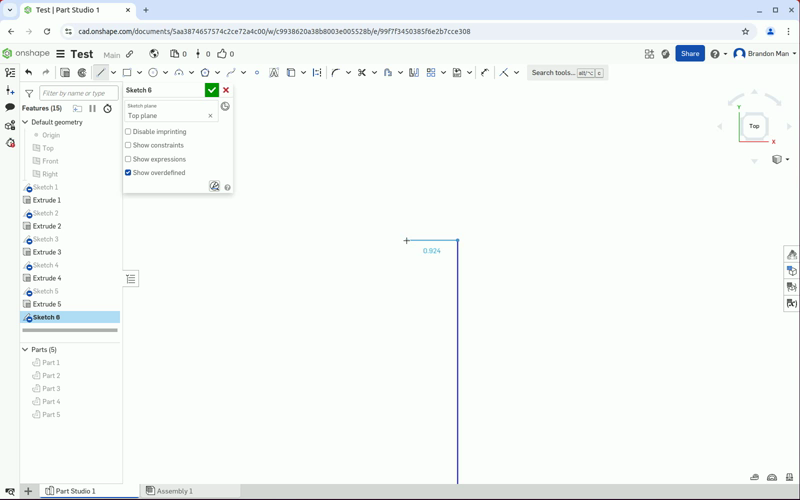
click(406, 240)
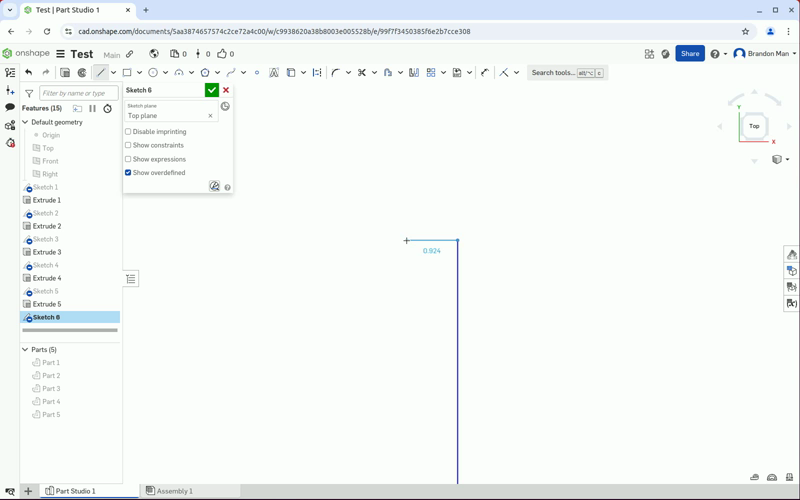
scroll(-6)
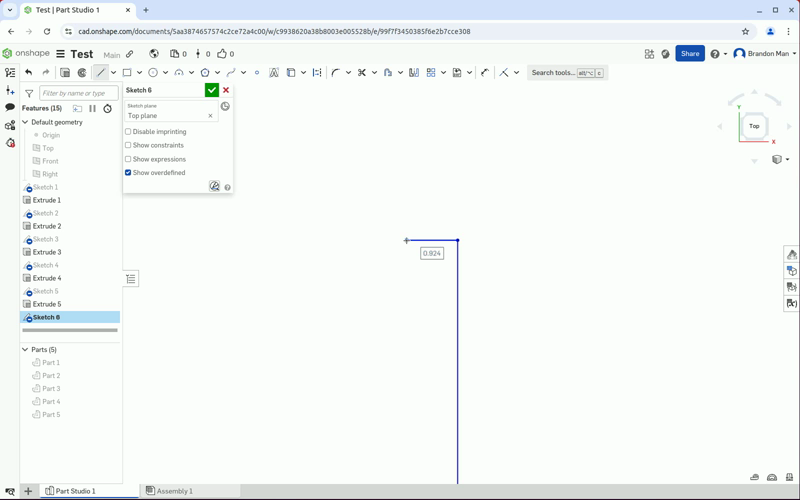
scroll(-6)
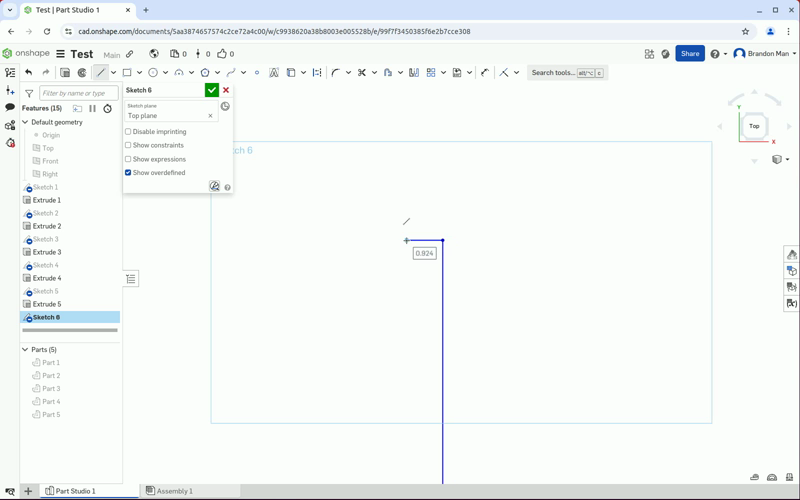
scroll(-6)
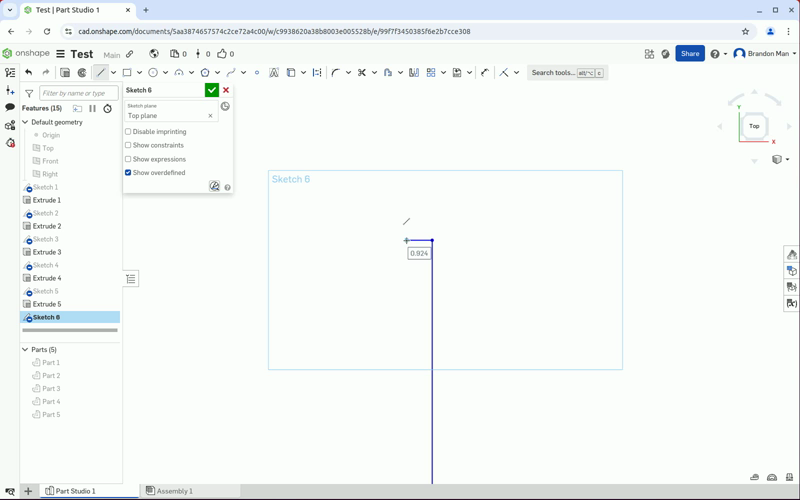
scroll(-6)
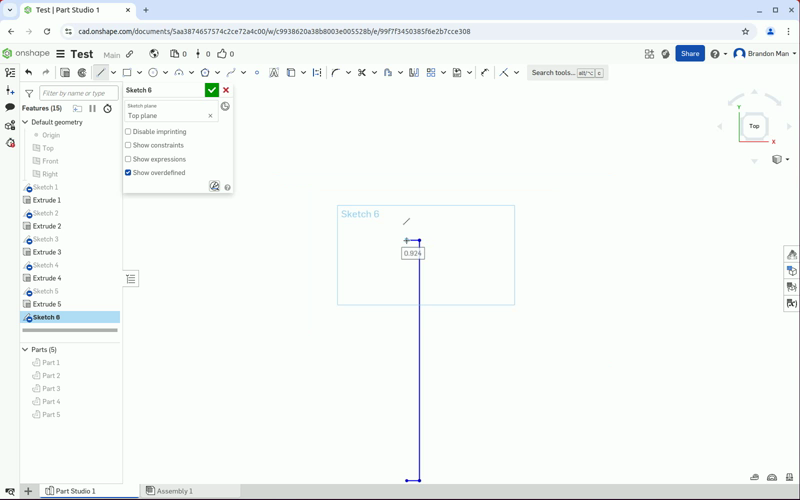
scroll(-6)
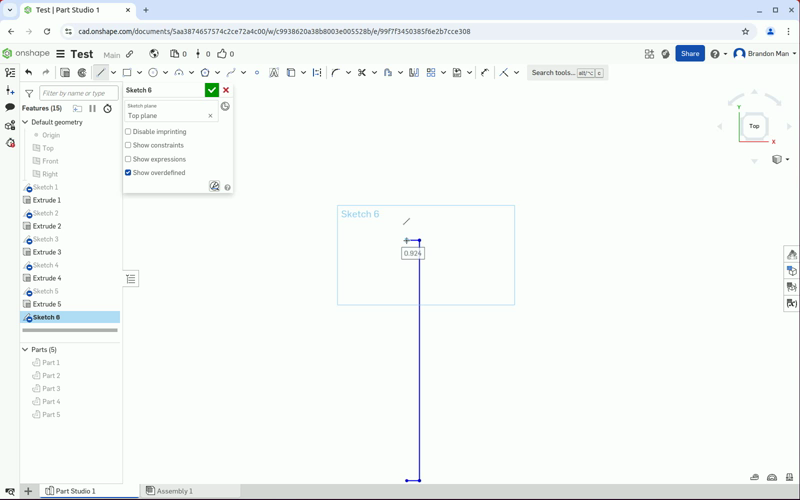
scroll(-6)
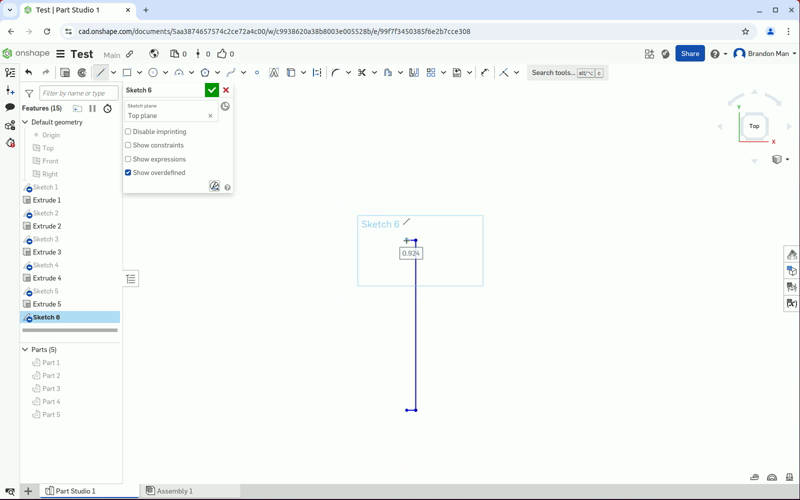
scroll(-6)
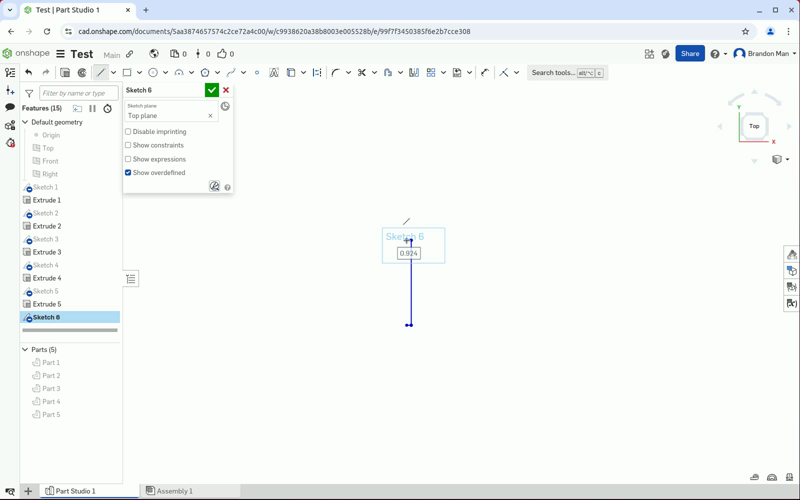
key_up(shift)
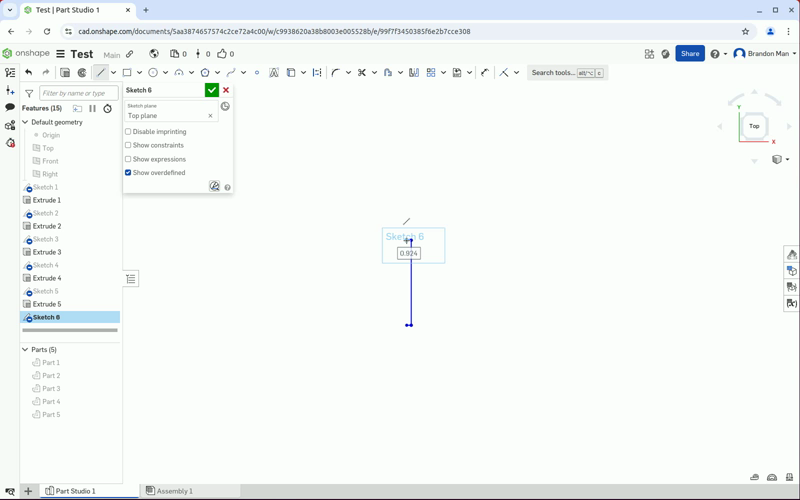
key_down(shift)
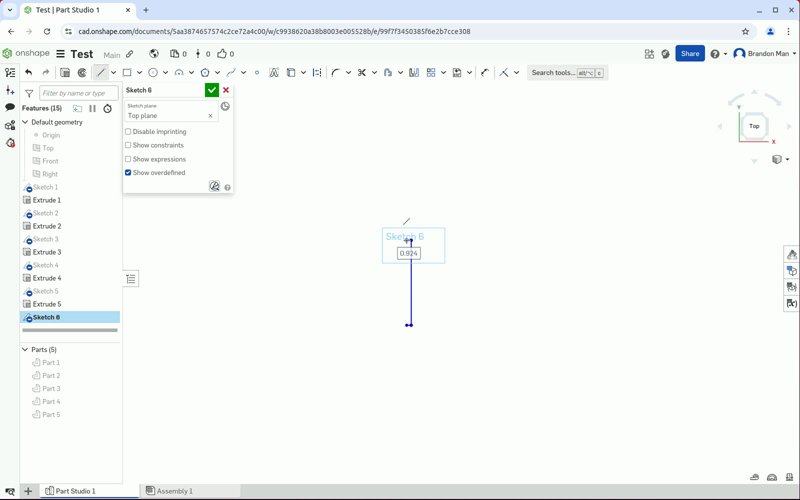
mouse_move(406, 325)
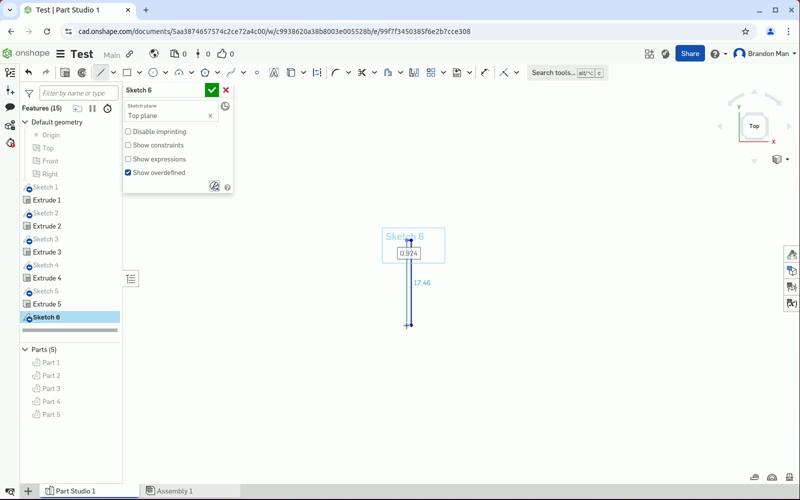
key_up(shift)
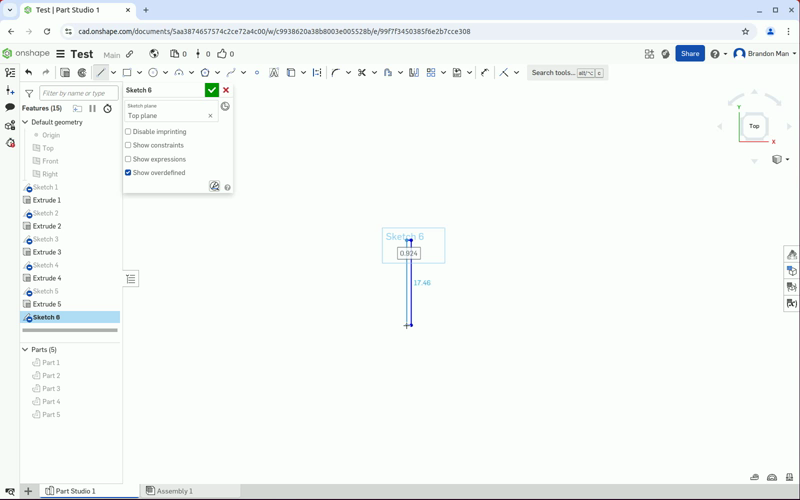
click(406, 325)
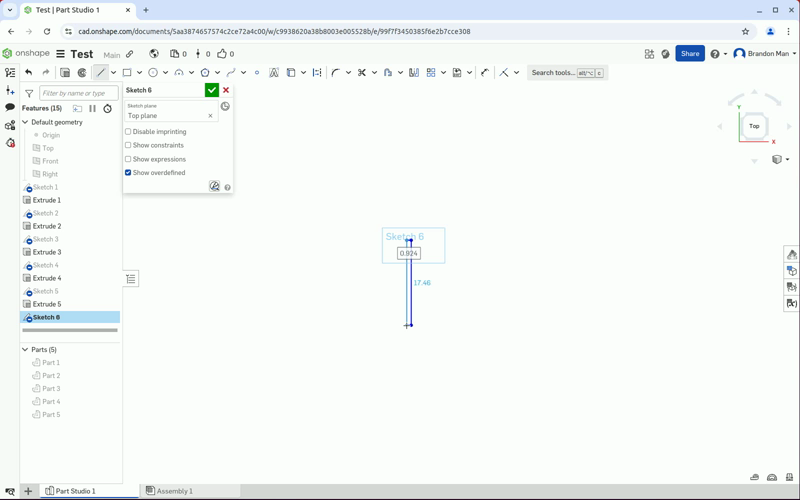
key(esc)
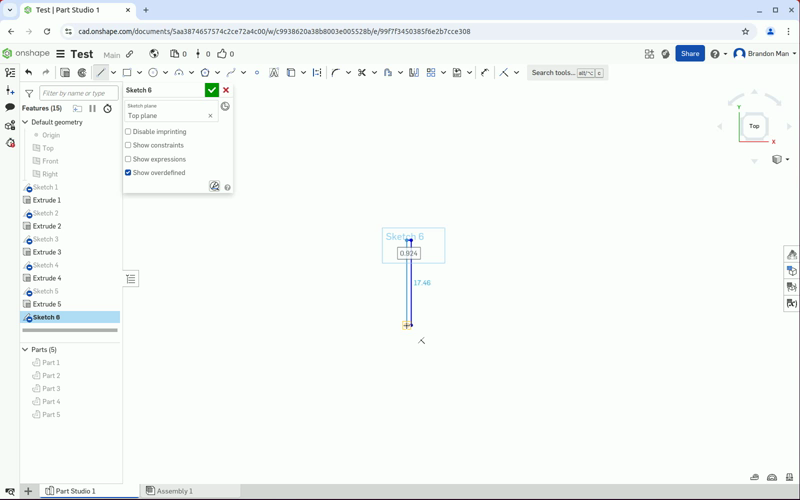
mouse_move(407, 315)
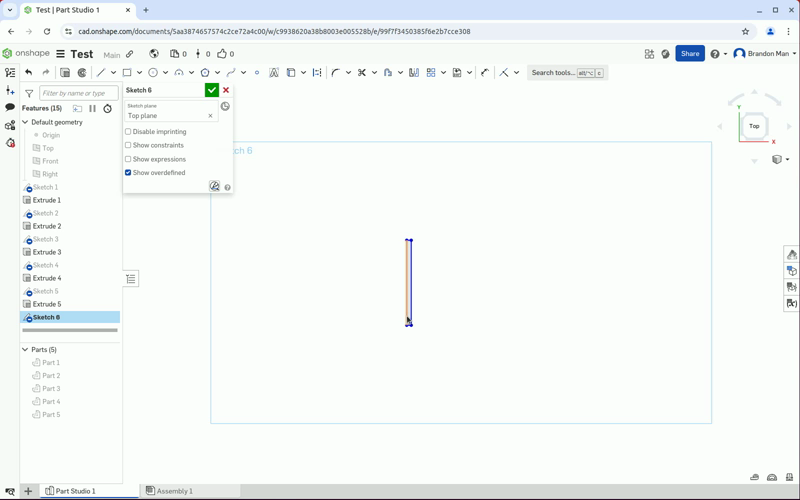
scroll(6)
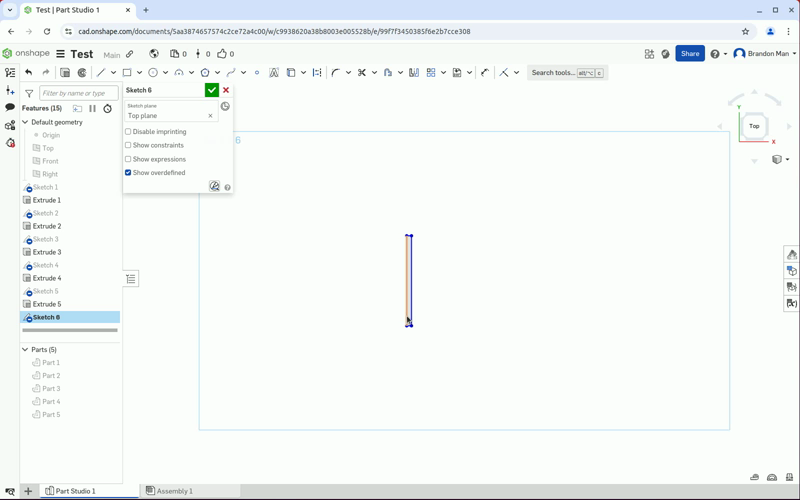
scroll(6)
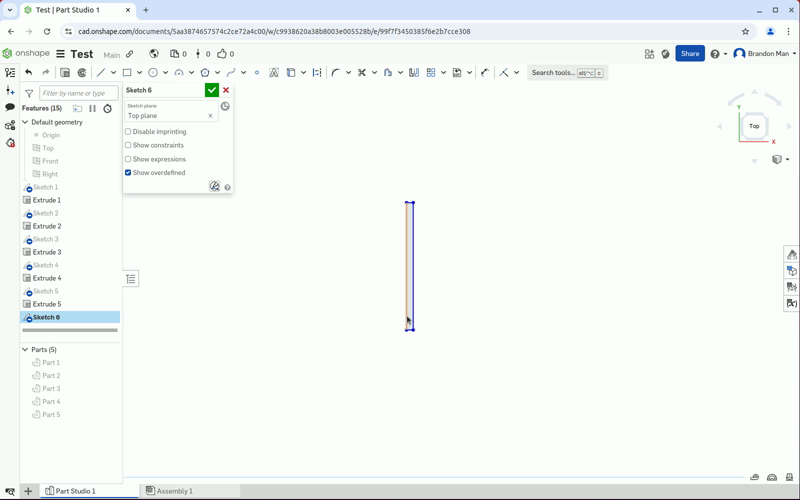
scroll(6)
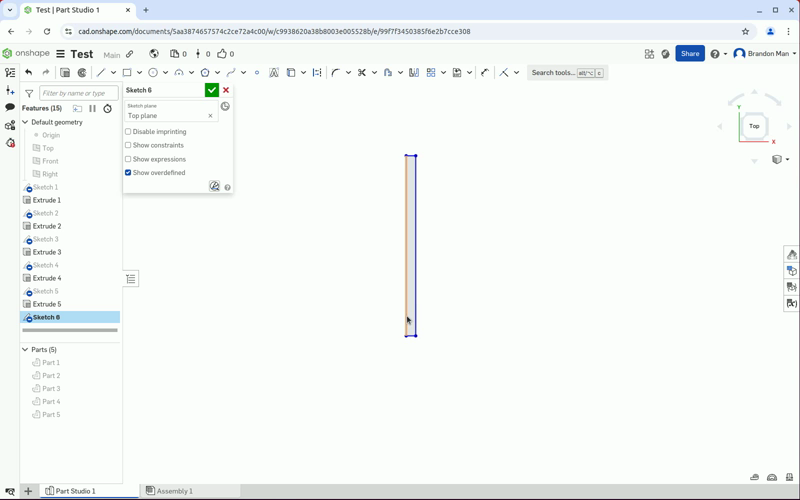
scroll(6)
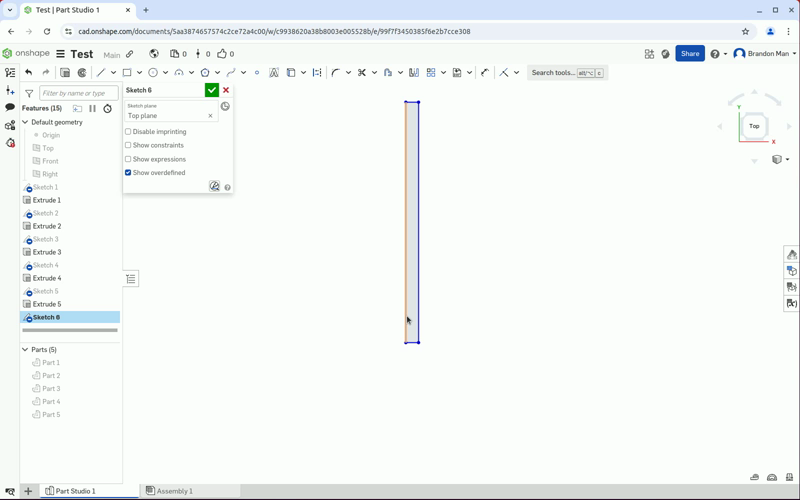
scroll(6)
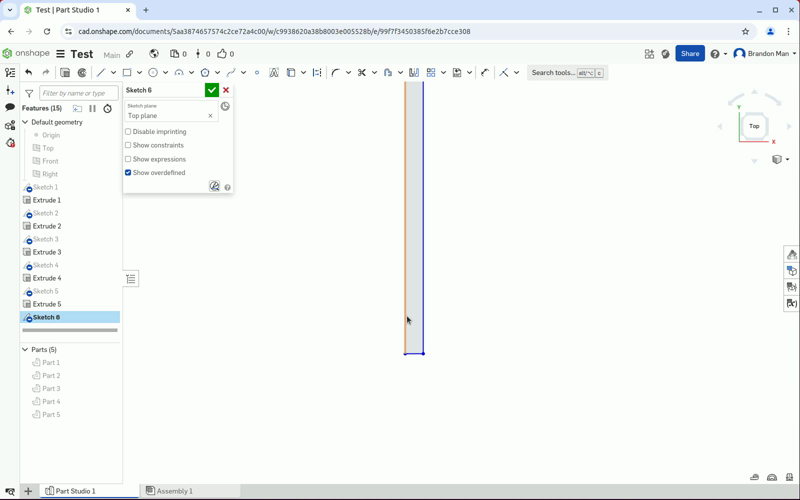
scroll(6)
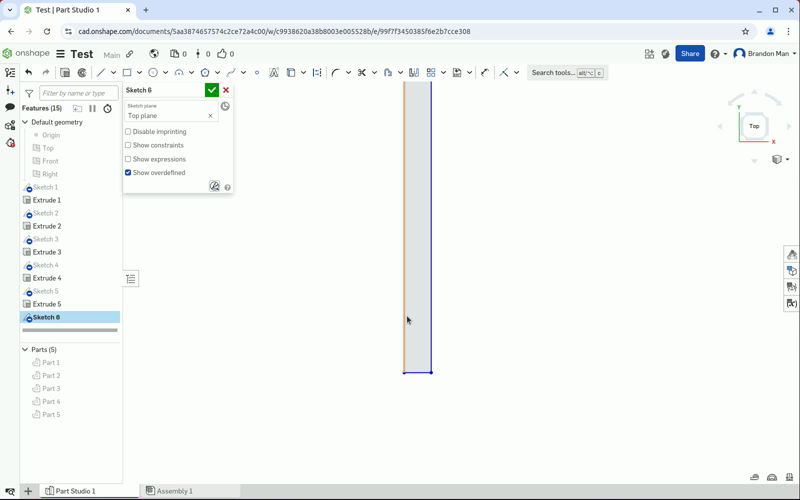
scroll(6)
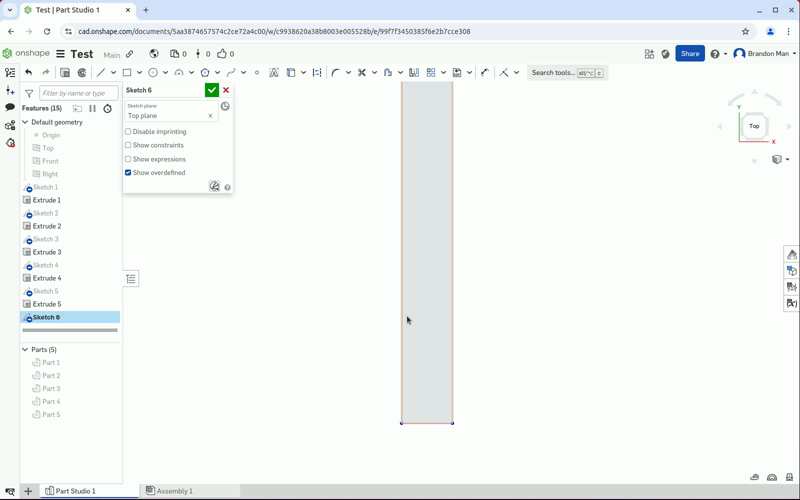
click(407, 315)
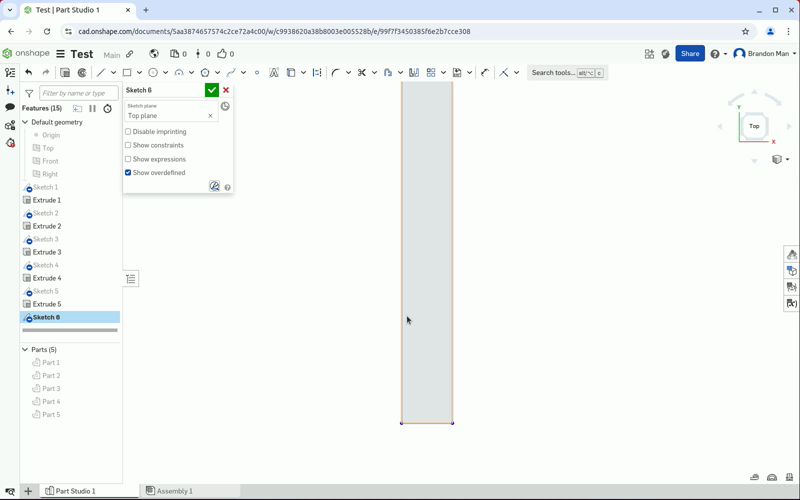
scroll(-6)
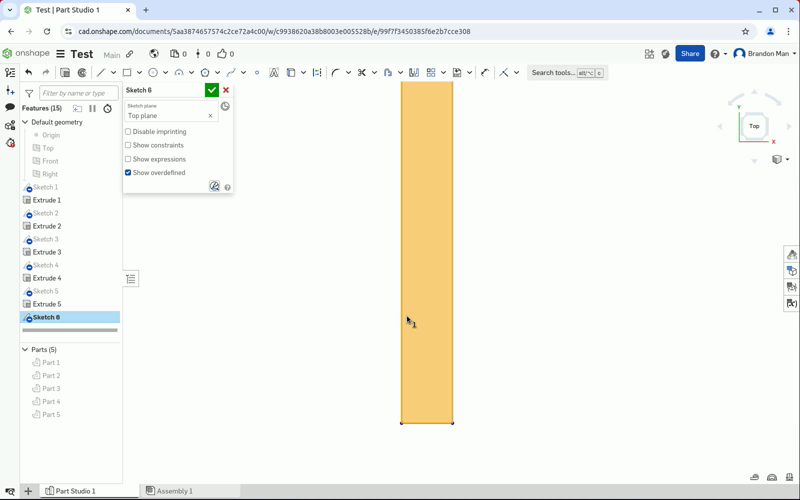
scroll(-6)
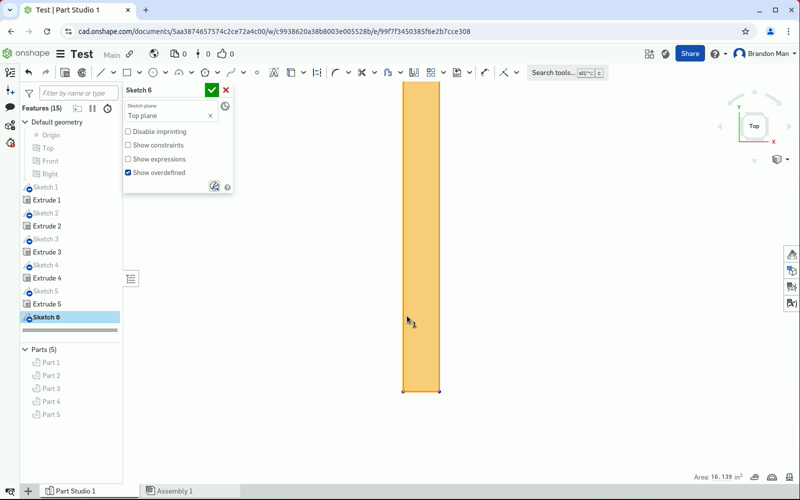
scroll(-6)
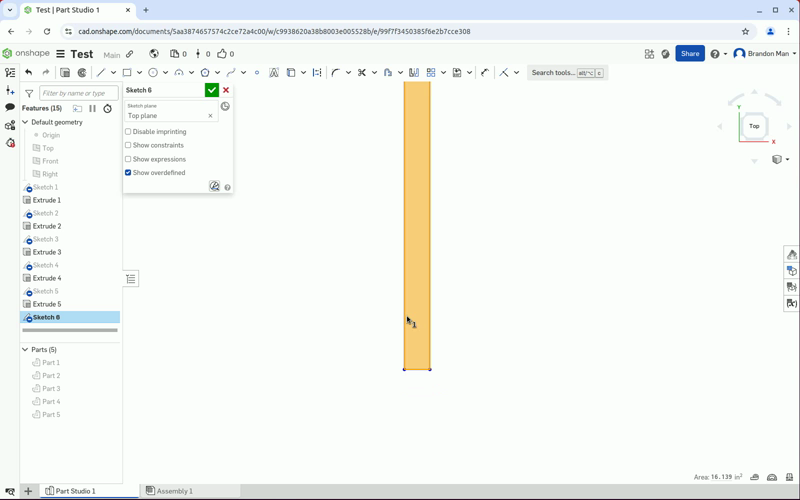
scroll(-6)
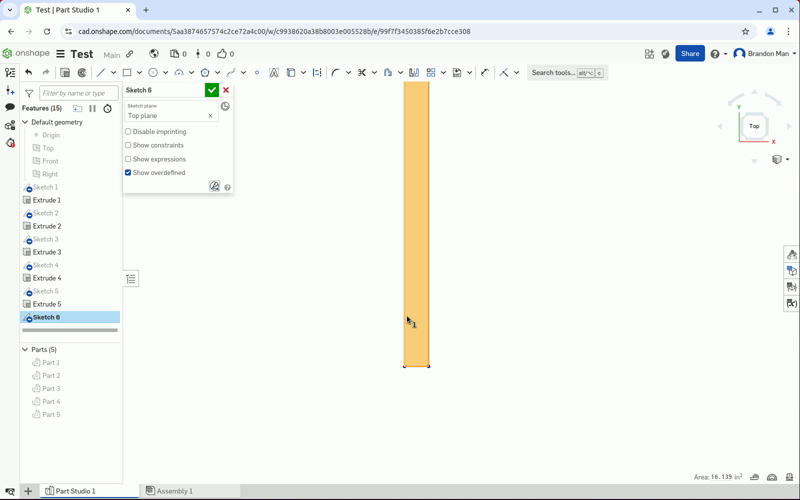
scroll(-6)
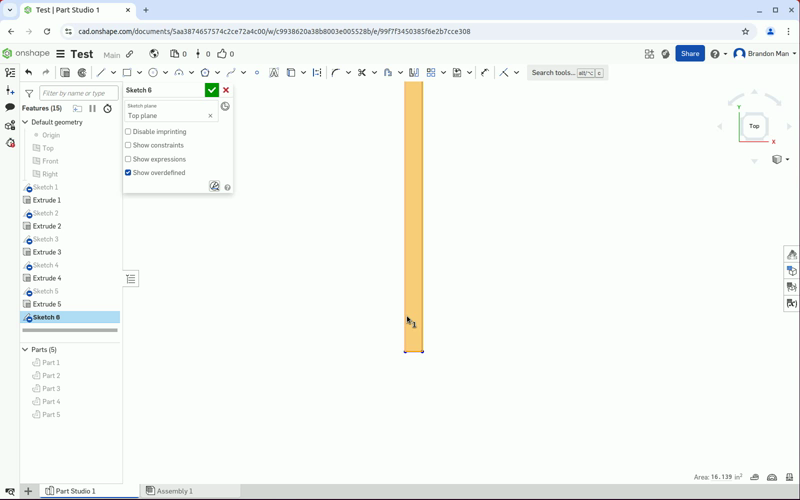
scroll(-6)
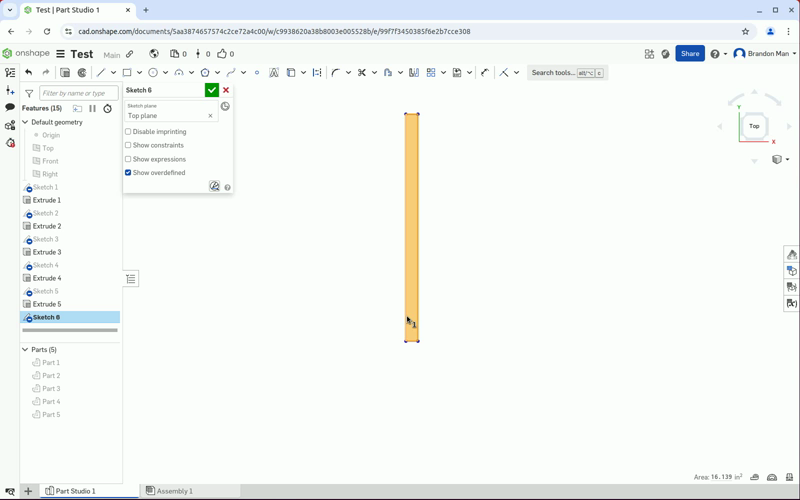
scroll(-6)
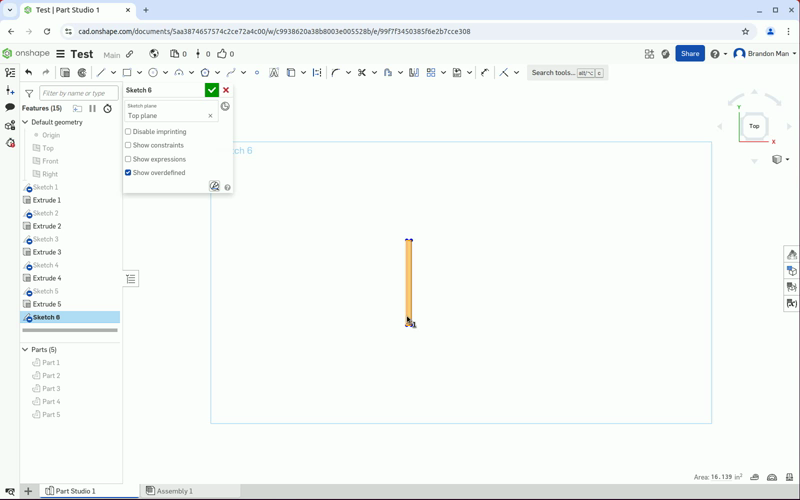
mouse_move(73, 352)
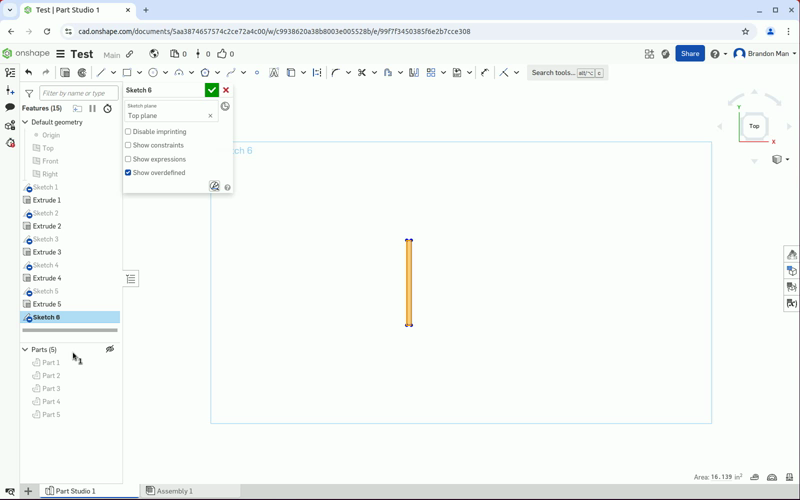
key(shift+y)
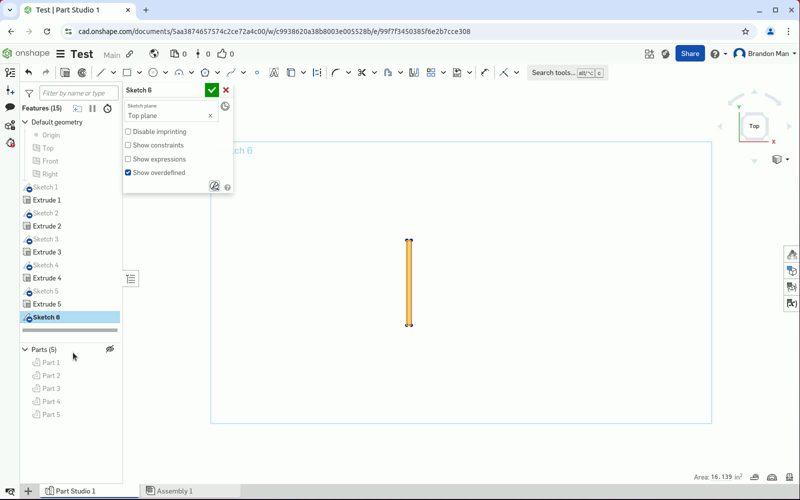
key(shift+e)
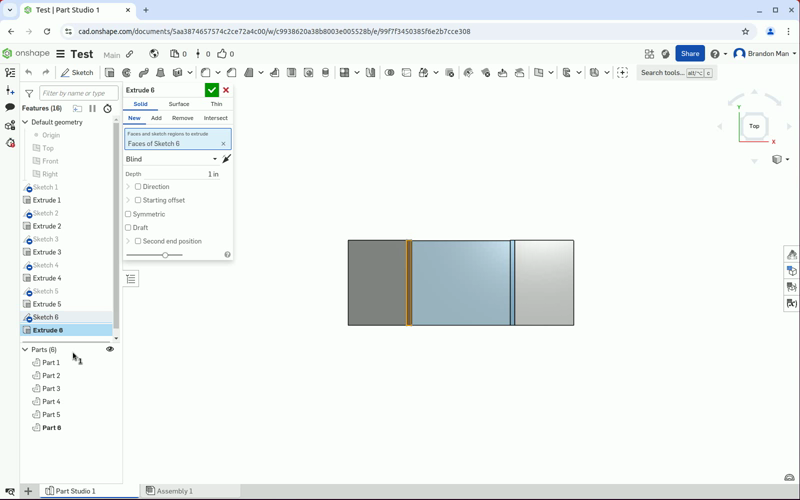
mouse_move(143, 106)
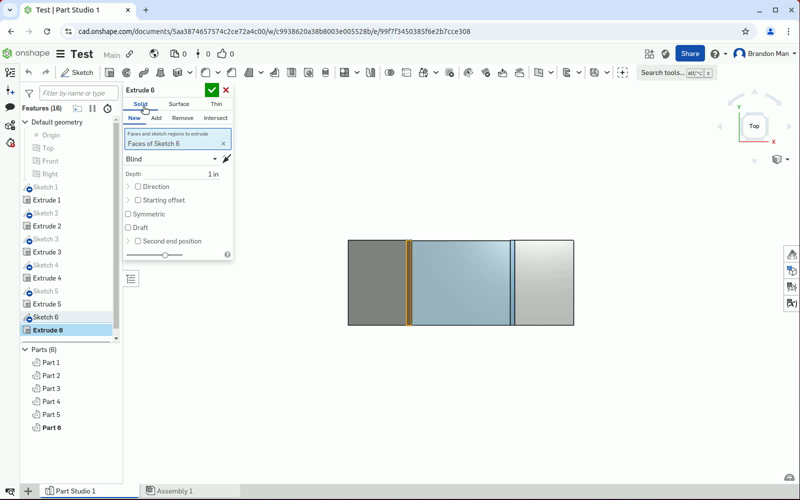
click(143, 106)
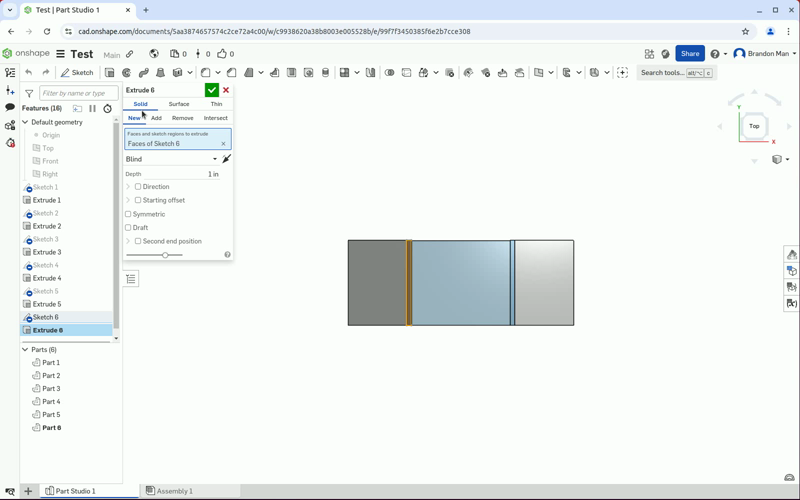
mouse_move(137, 120)
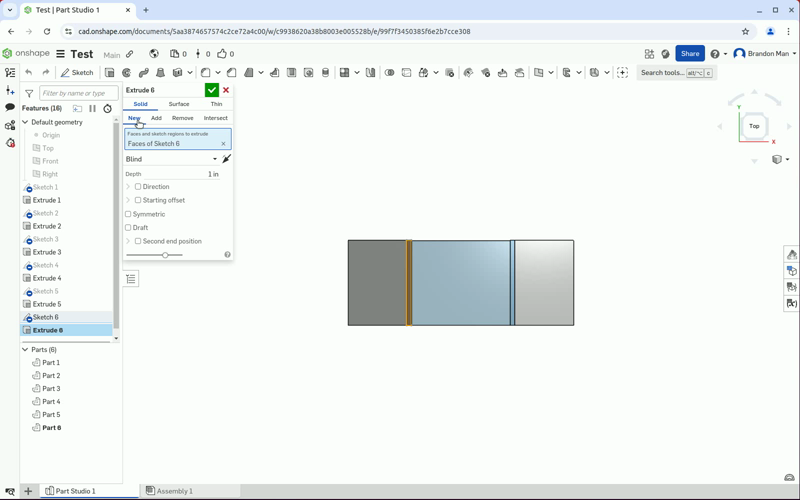
click(137, 120)
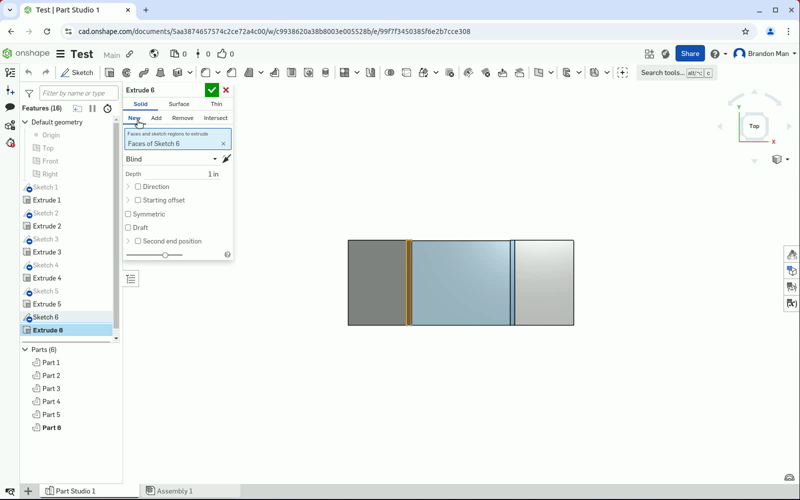
key(tab, 4)
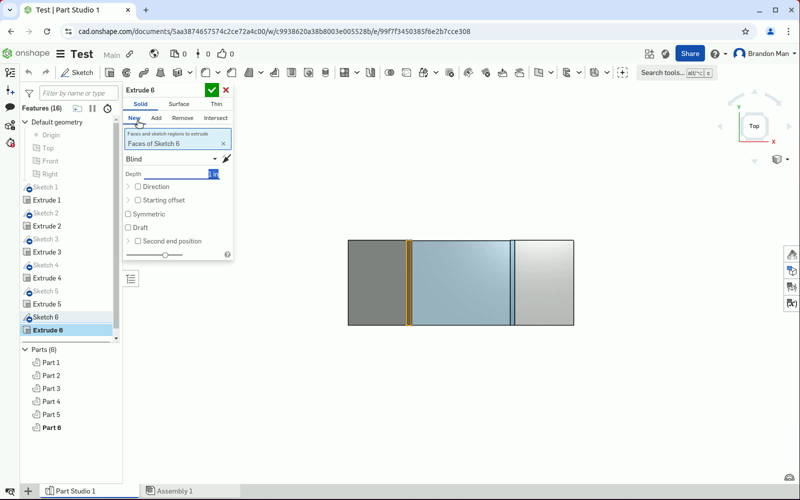
text(-17.331)
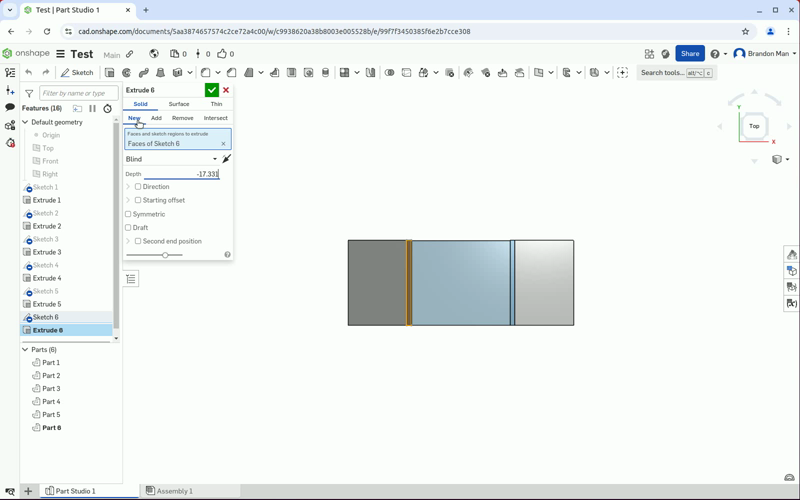
key(enter)
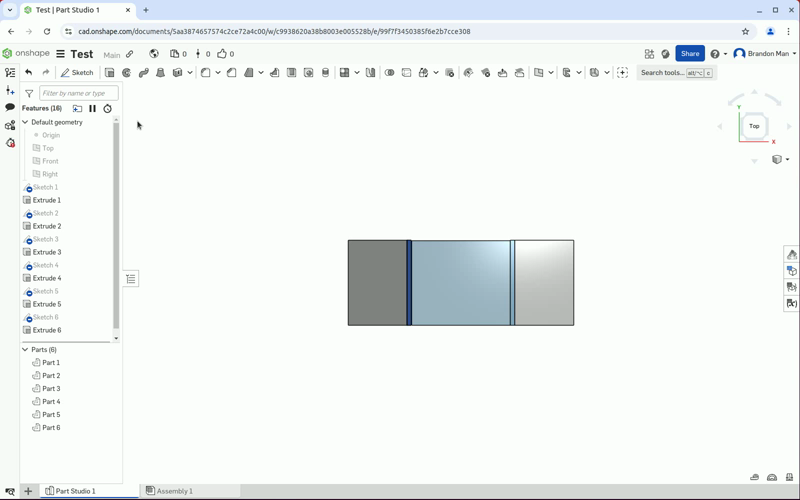
key(shift+h)
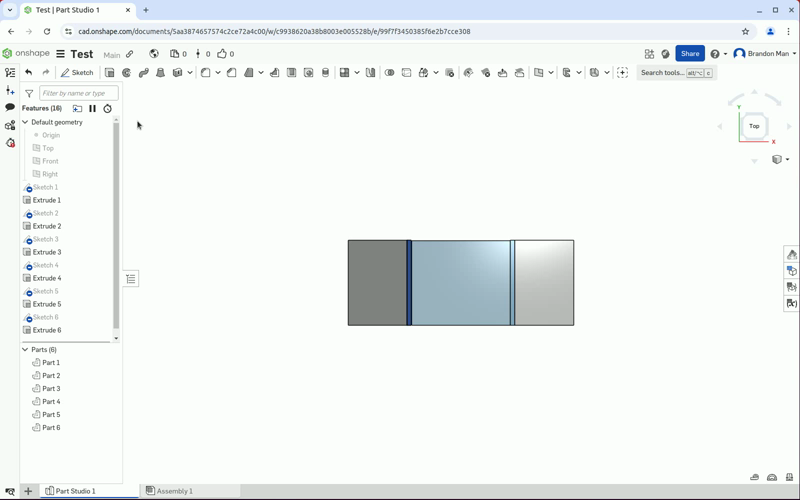
key(shift+h)
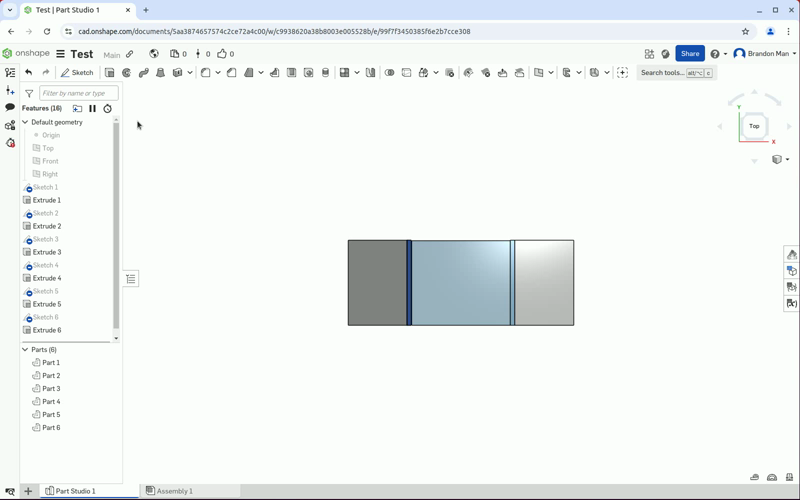
mouse_move(69, 189)
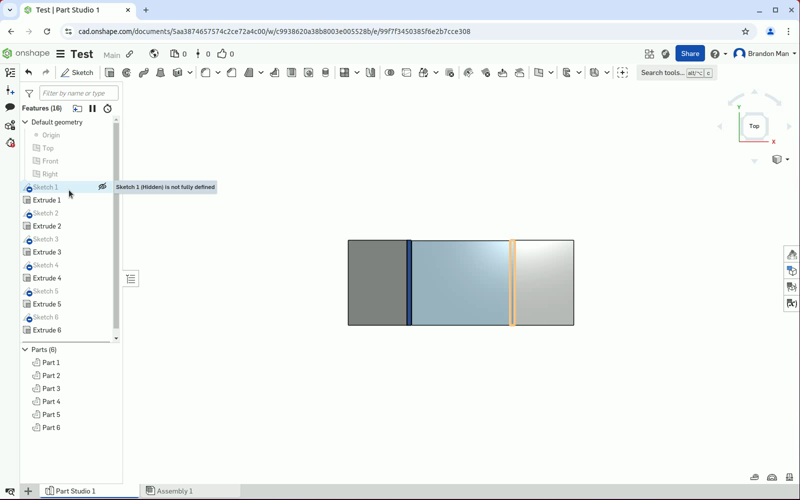
click(69, 189)
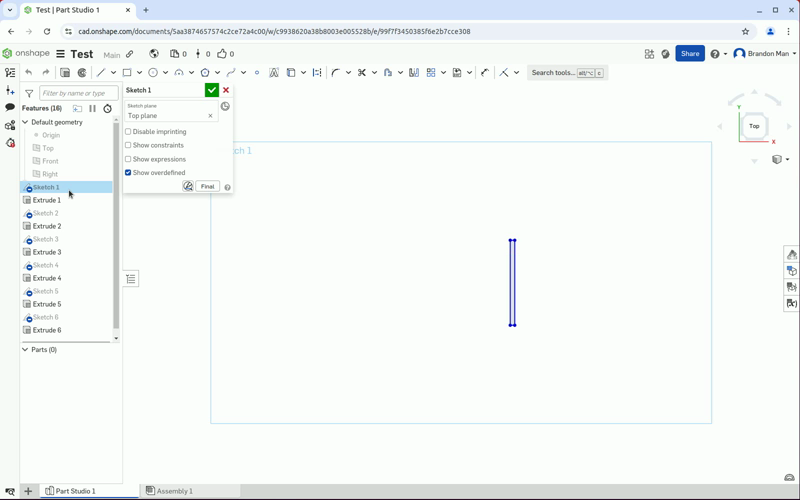
mouse_move(229, 92)
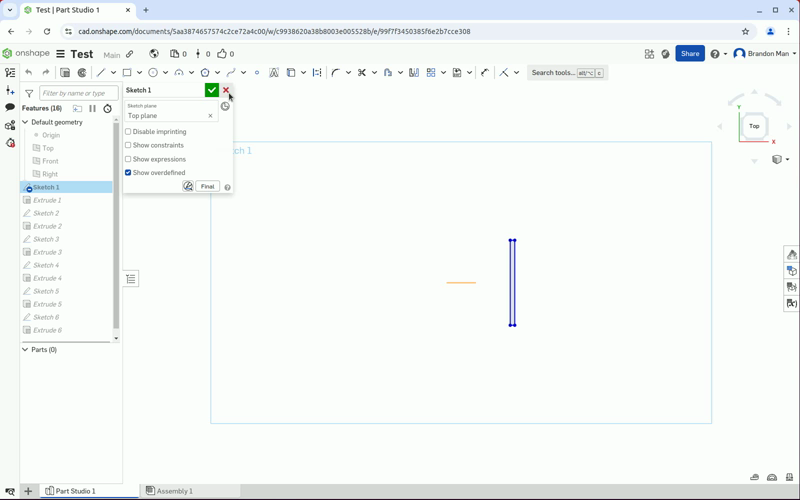
click(229, 92)
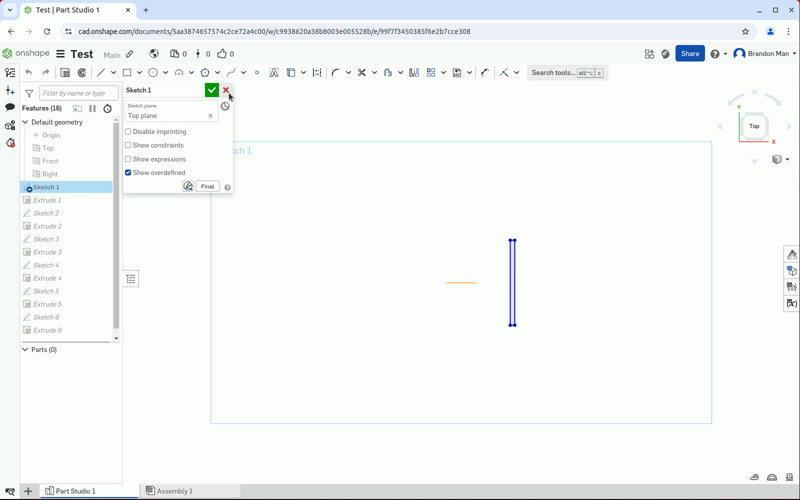
key(shift+s)
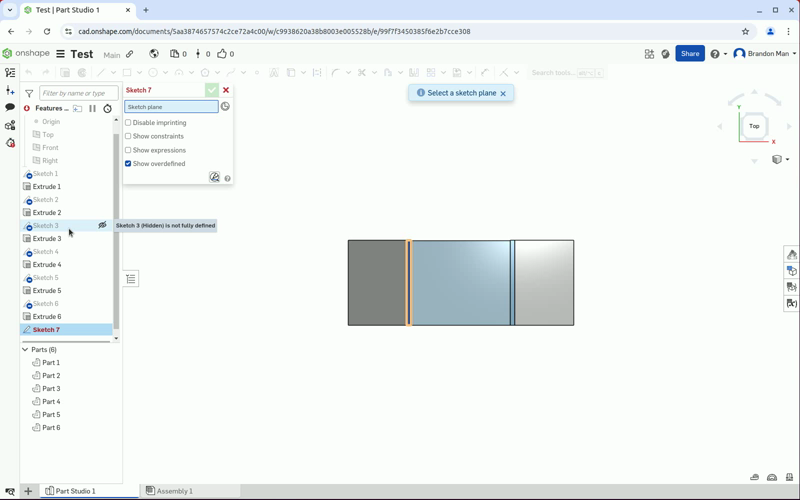
scroll(3)
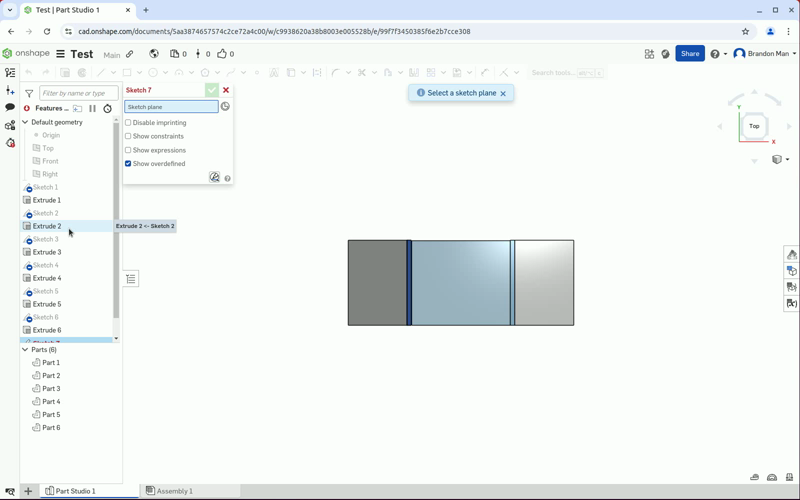
mouse_move(69, 150)
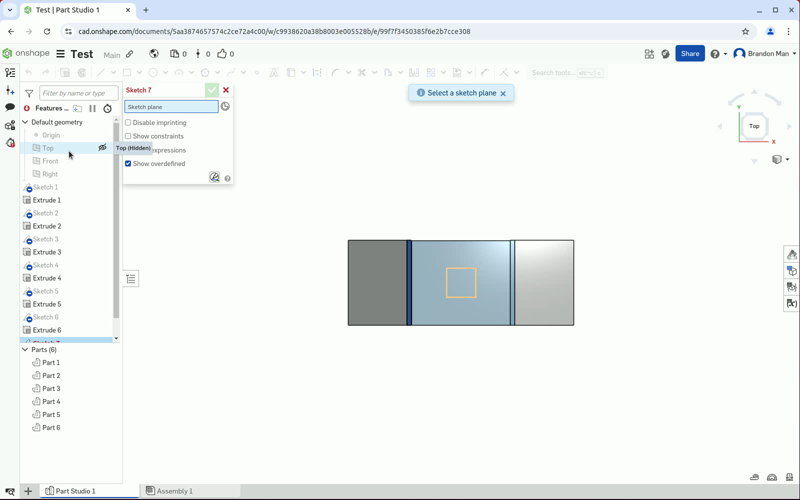
click(69, 150)
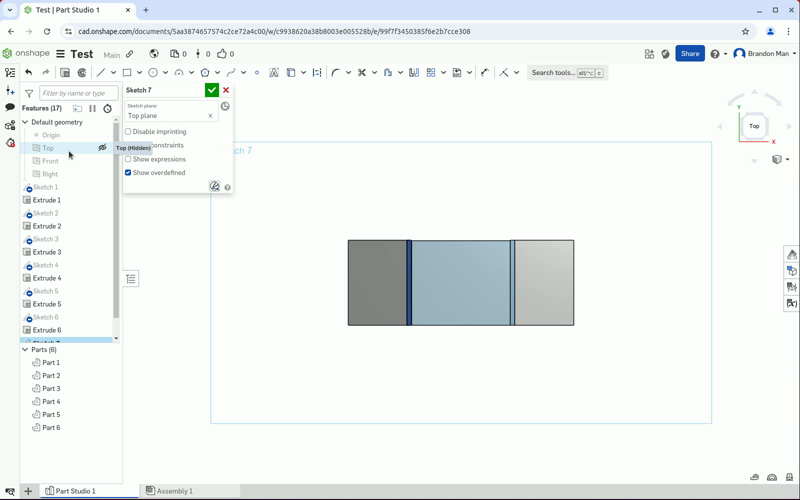
mouse_move(73, 352)
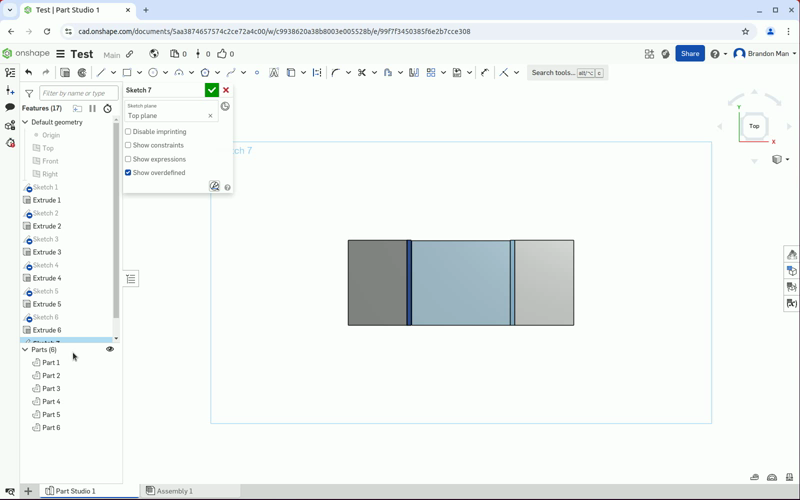
key(y)
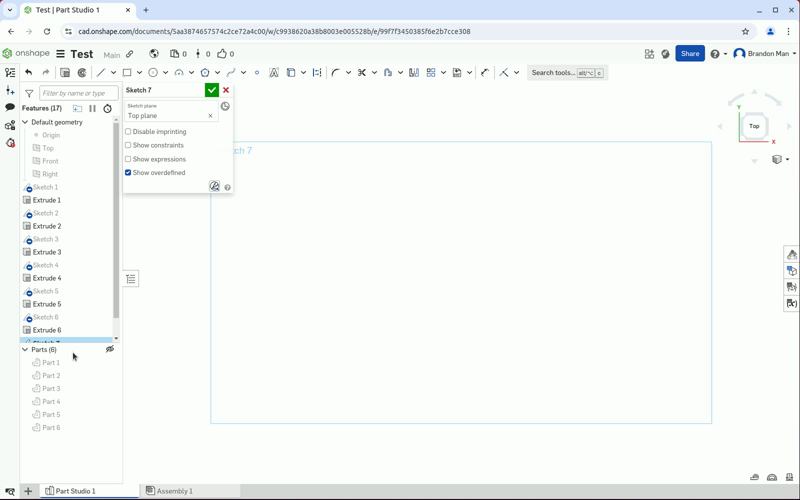
key(l)
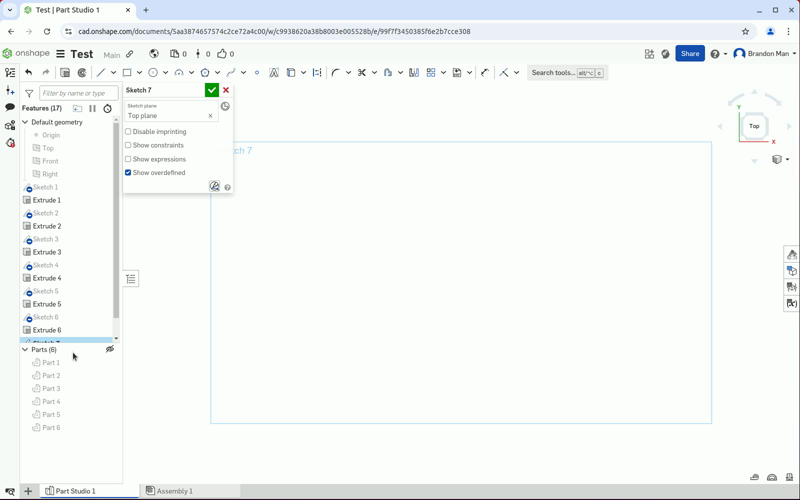
key_down(shift)
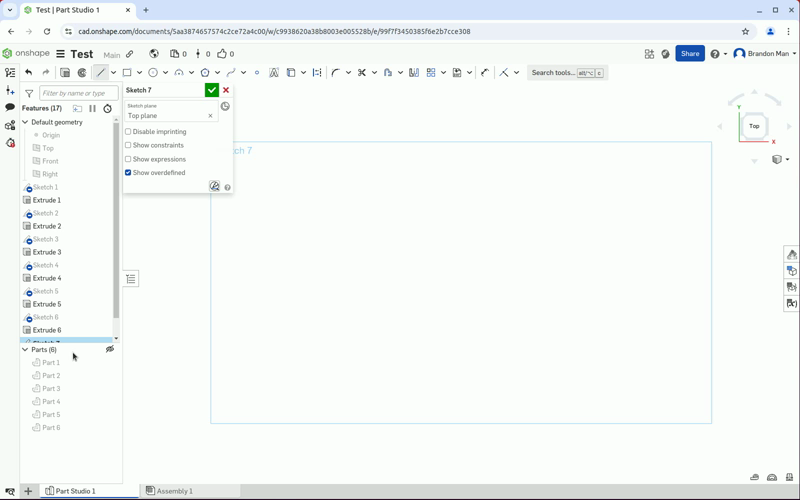
mouse_move(510, 325)
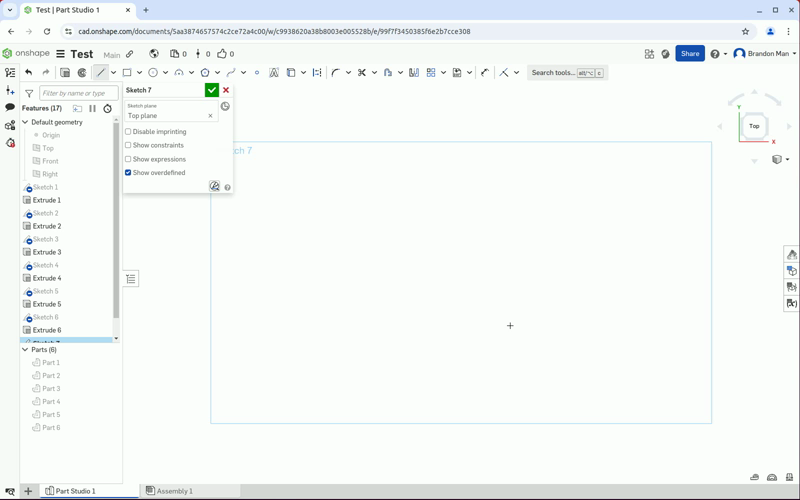
click(510, 325)
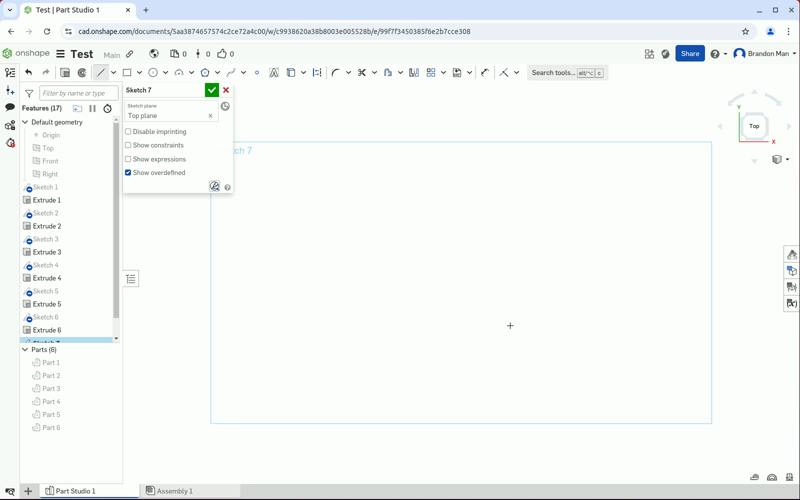
key_up(shift)
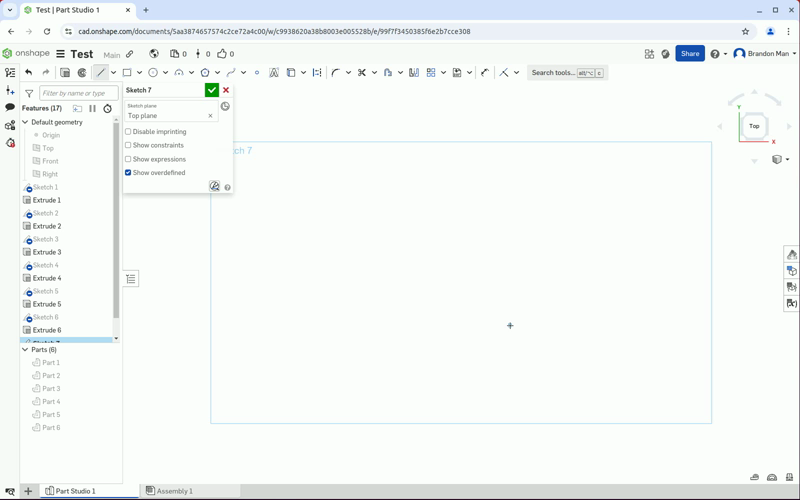
key_down(shift)
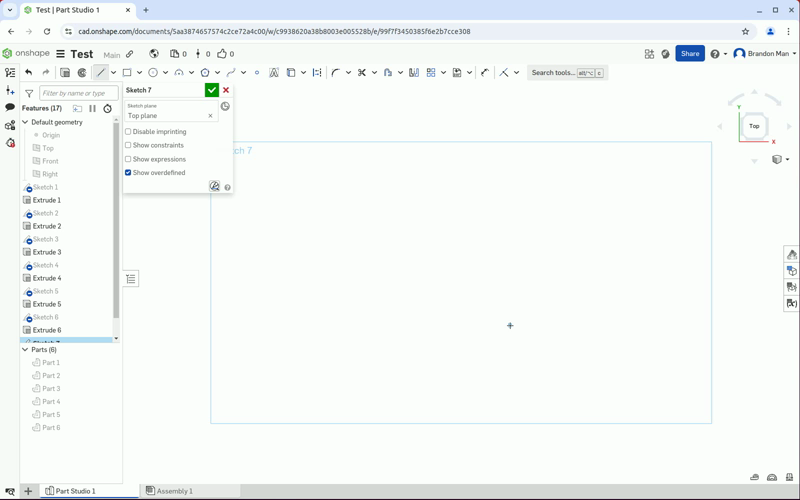
mouse_move(540, 325)
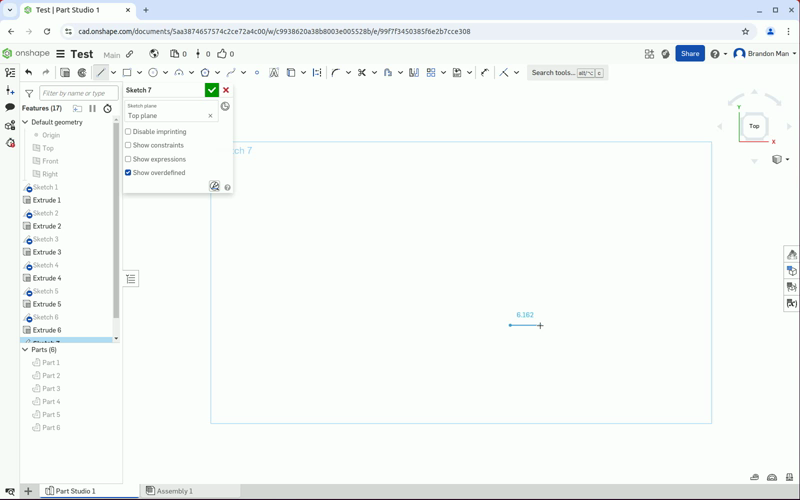
mouse_move(514, 325)
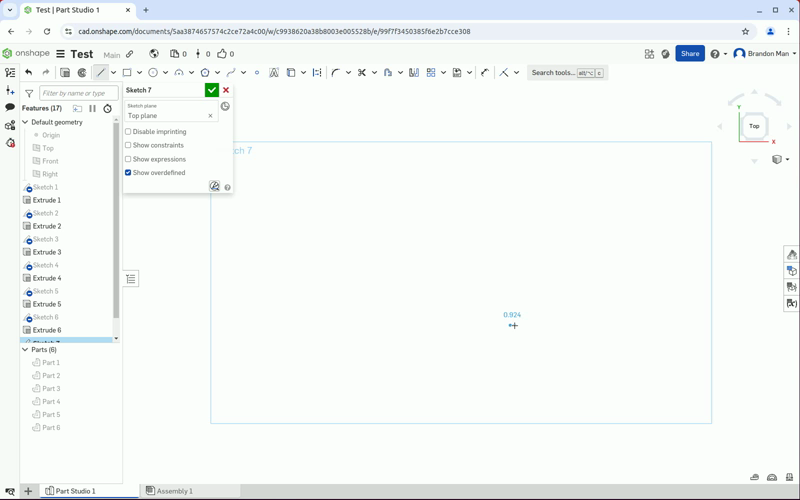
scroll(6)
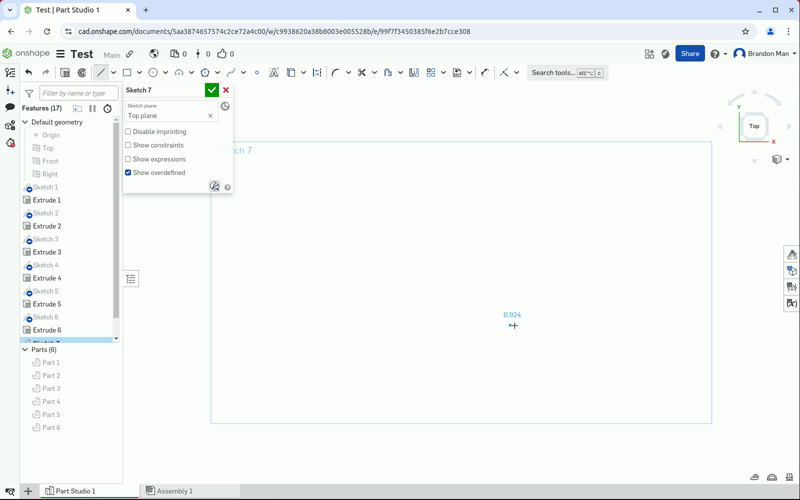
scroll(6)
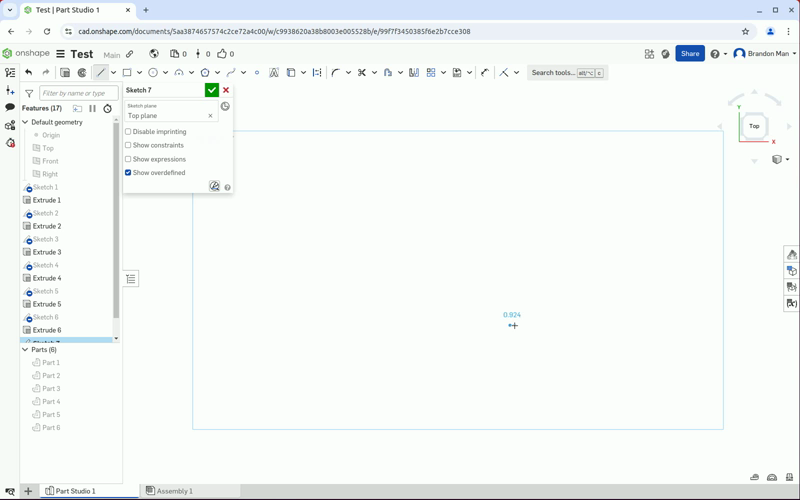
scroll(6)
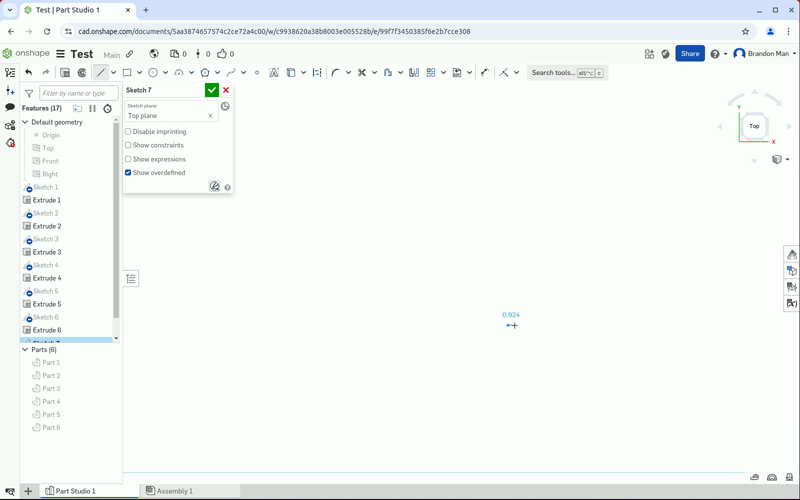
scroll(6)
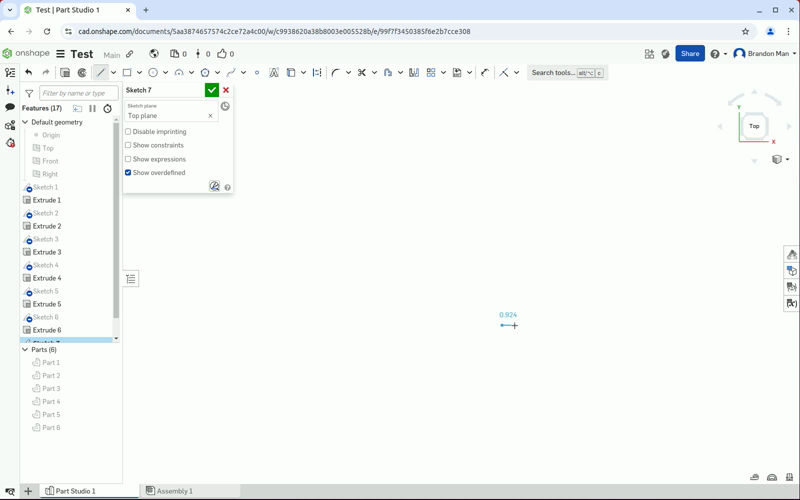
scroll(6)
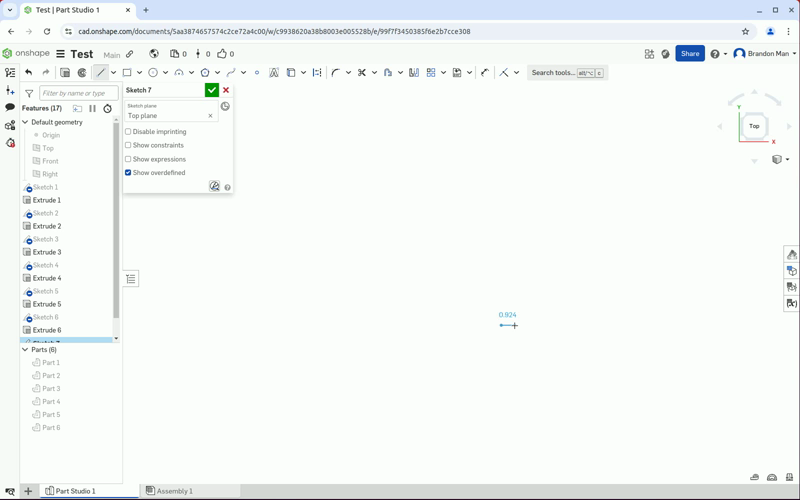
scroll(6)
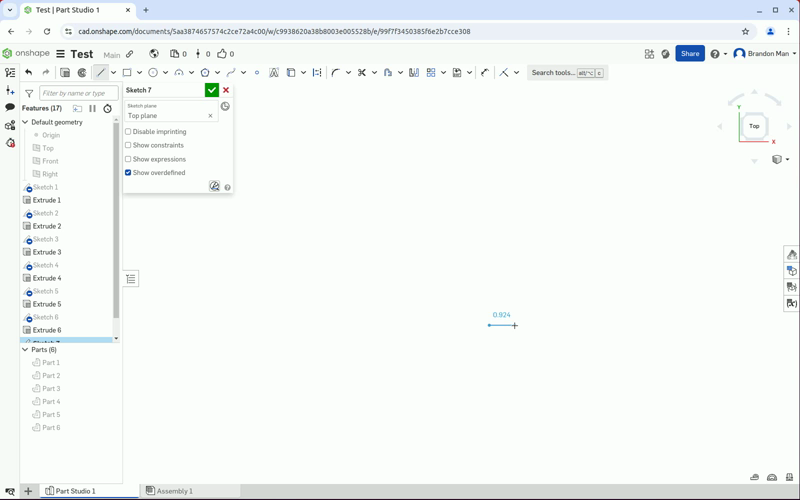
scroll(6)
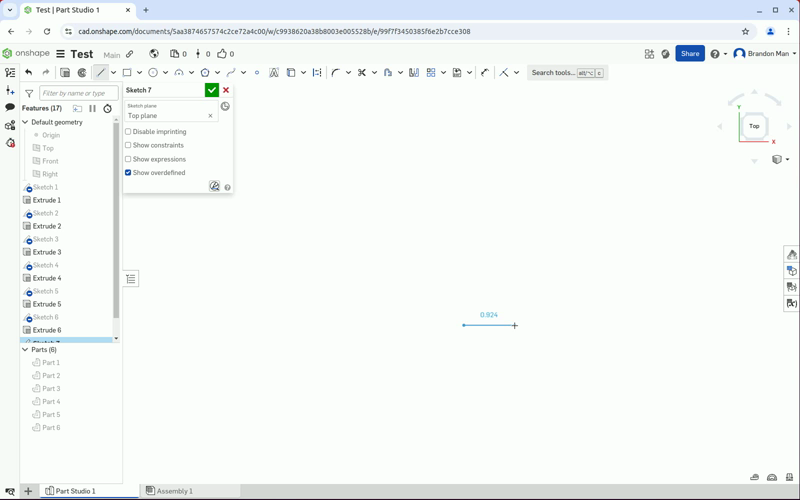
click(514, 325)
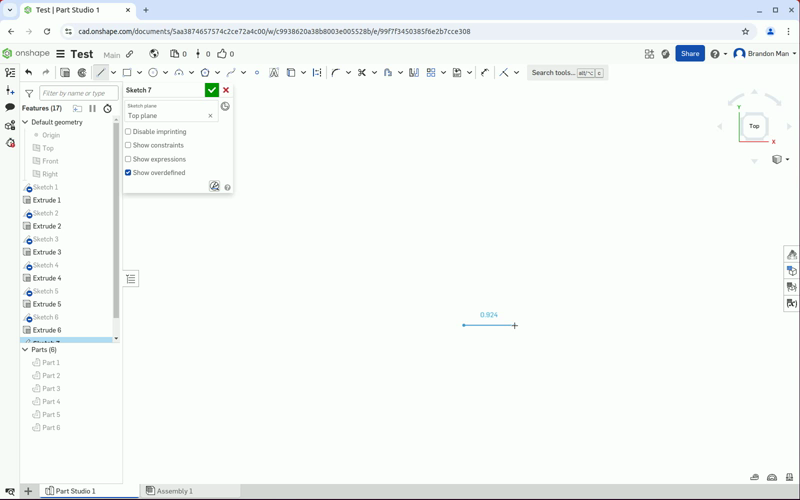
scroll(-6)
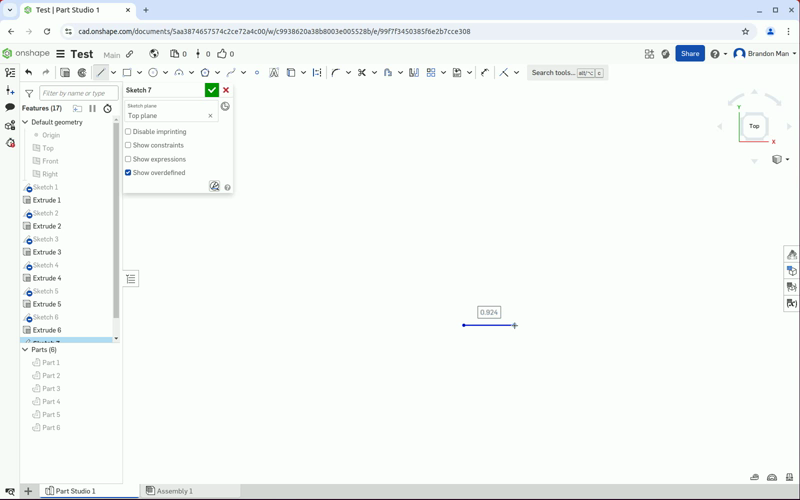
scroll(-6)
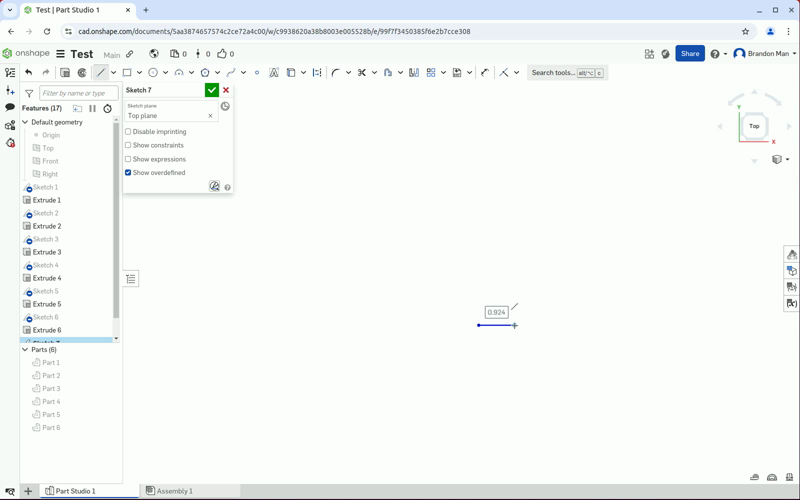
scroll(-6)
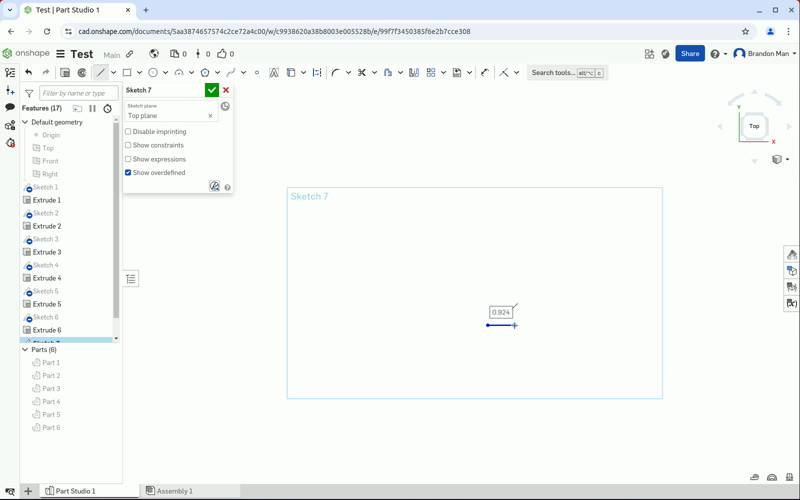
scroll(-6)
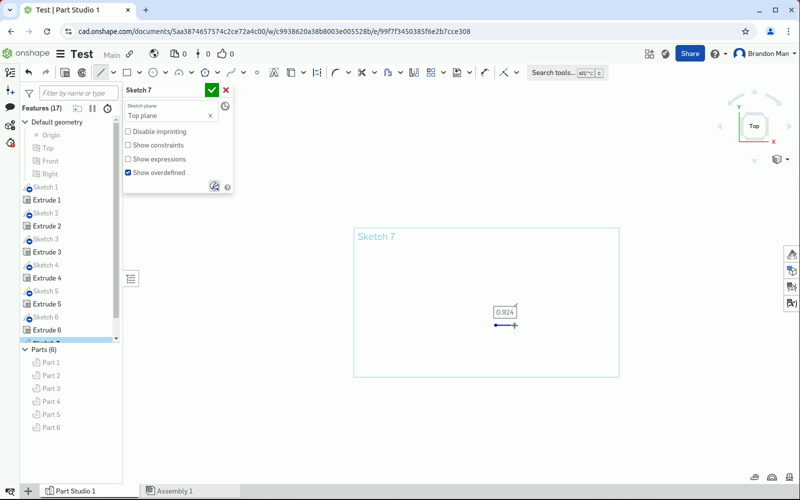
scroll(-6)
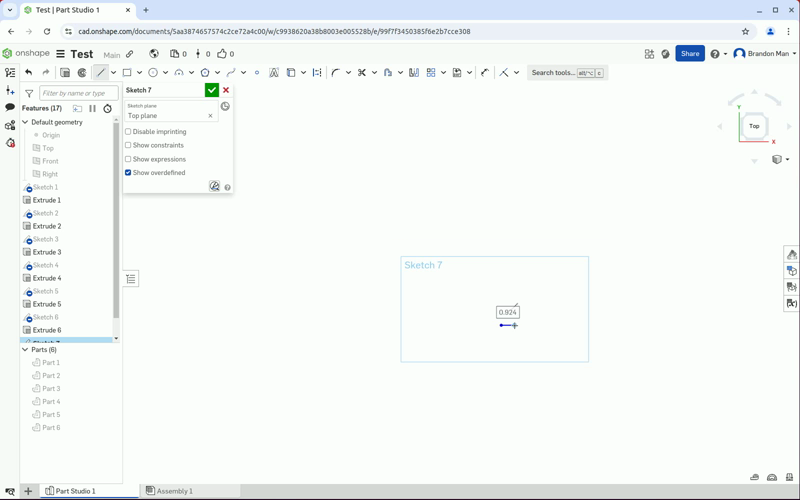
scroll(-6)
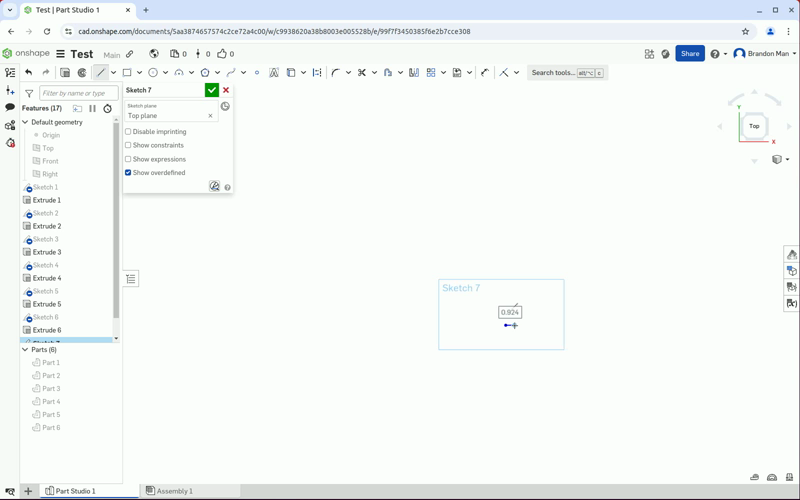
scroll(-6)
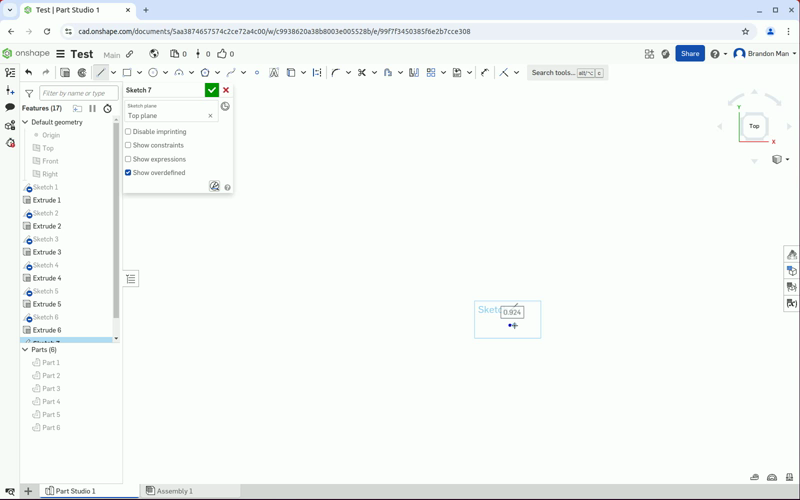
key_up(shift)
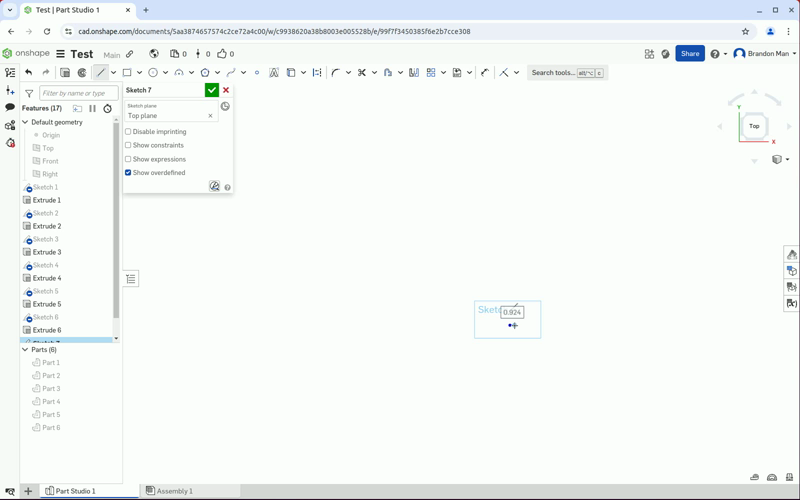
key_down(shift)
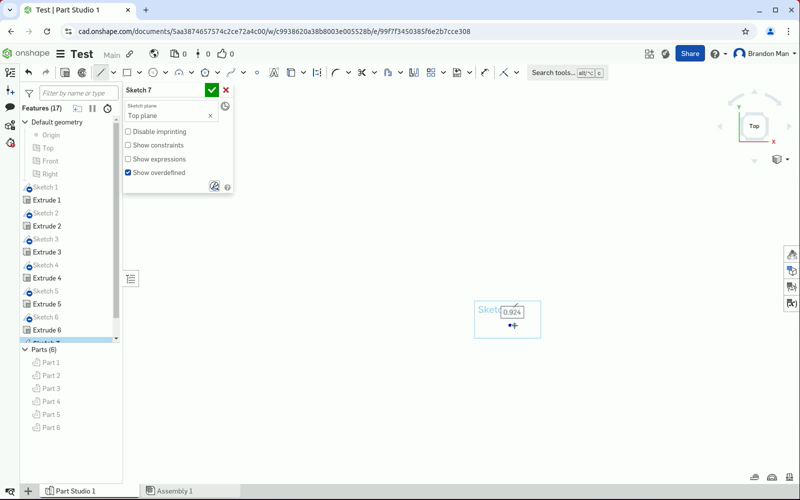
mouse_move(514, 240)
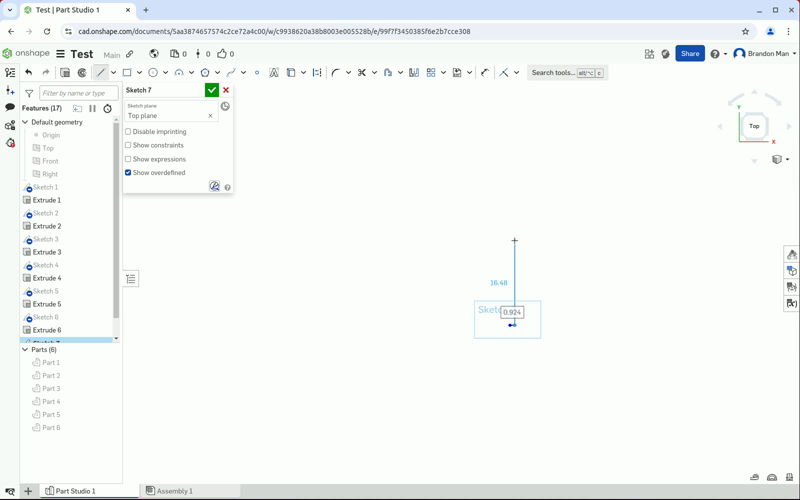
click(514, 240)
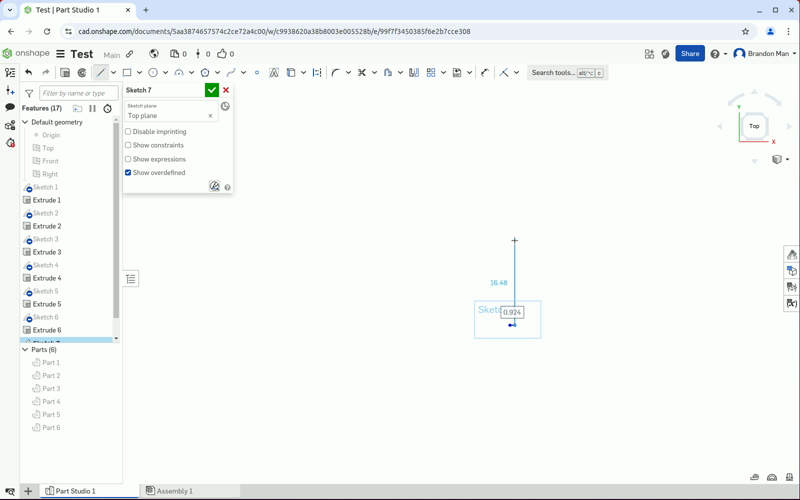
key_up(shift)
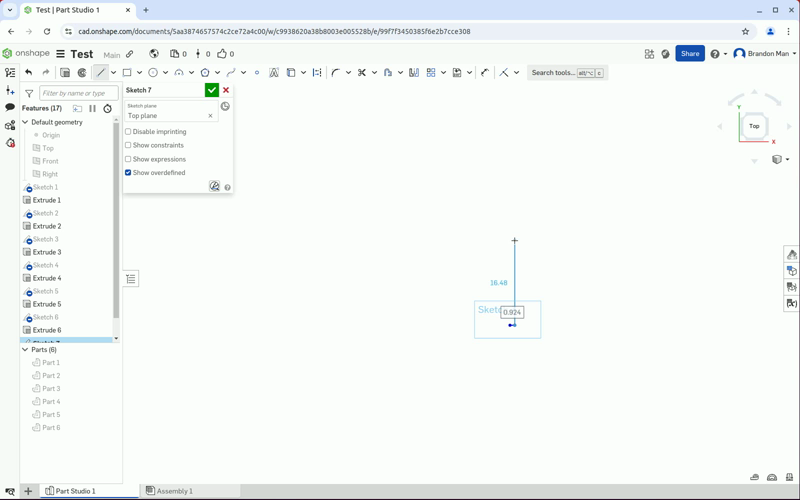
key_down(shift)
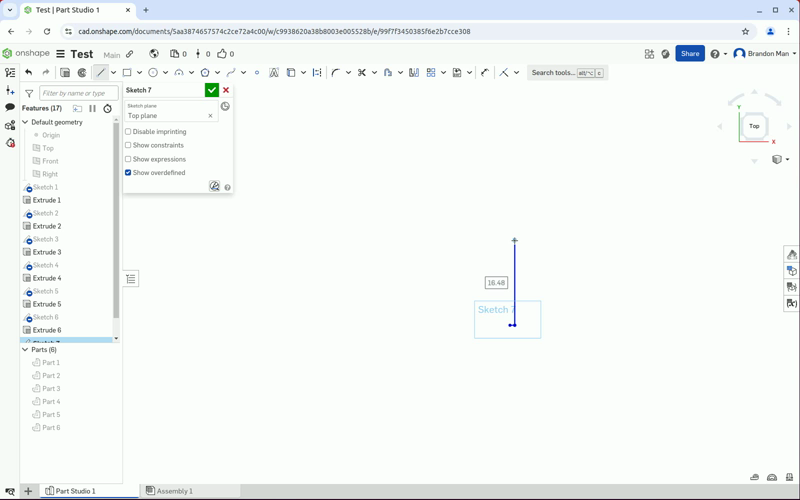
mouse_move(544, 240)
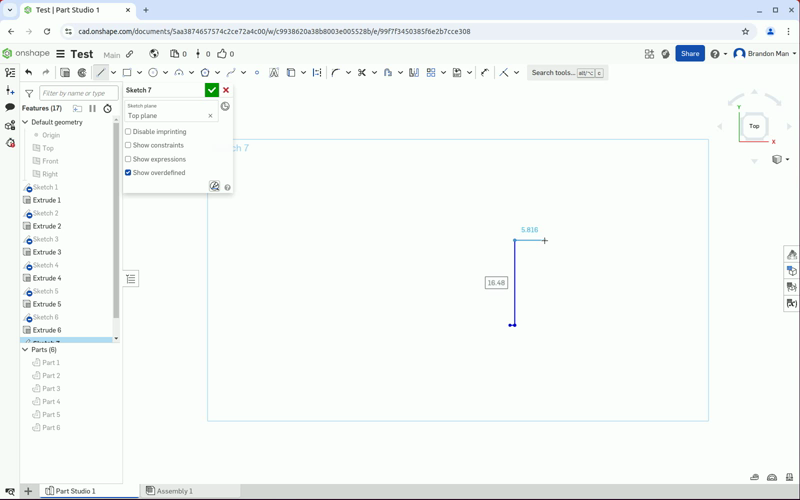
mouse_move(510, 240)
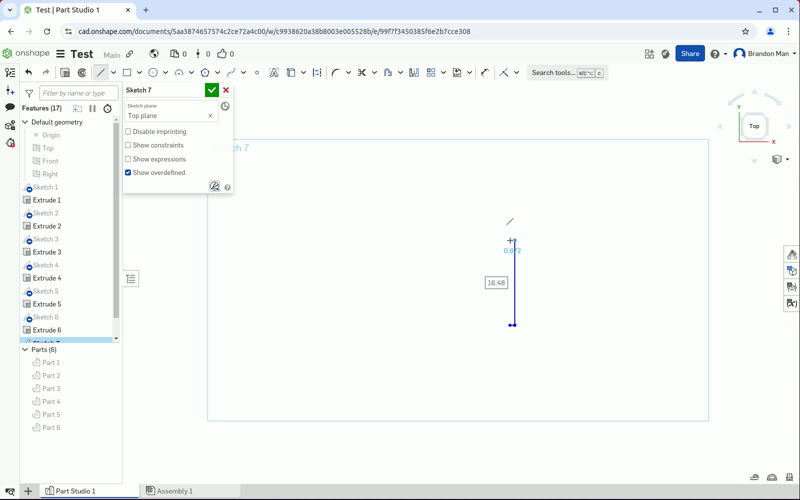
scroll(6)
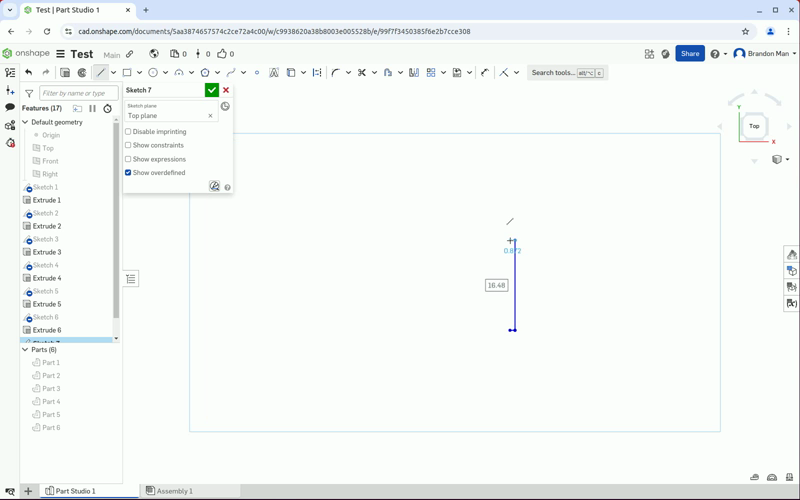
scroll(6)
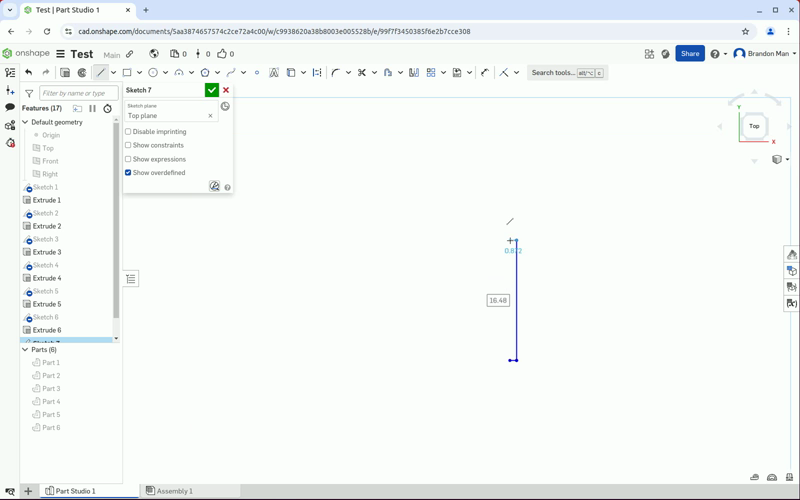
scroll(6)
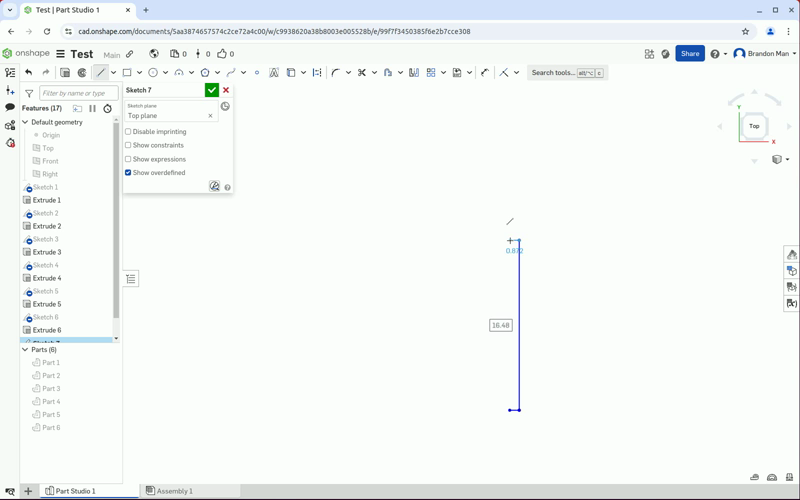
scroll(6)
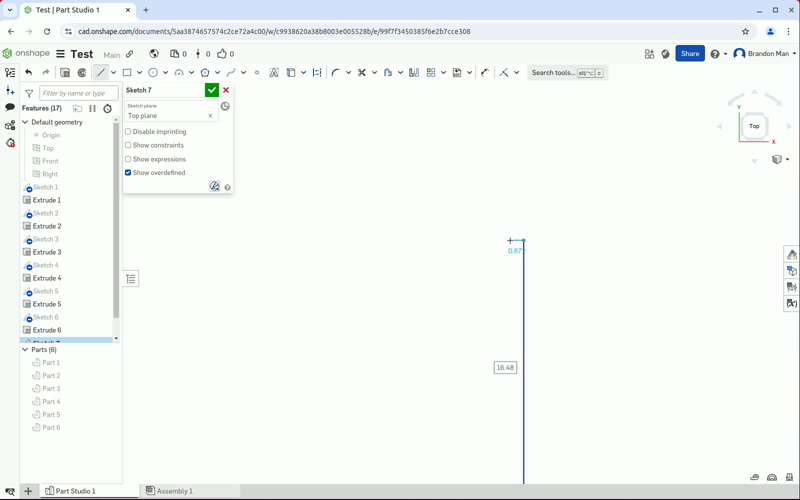
scroll(6)
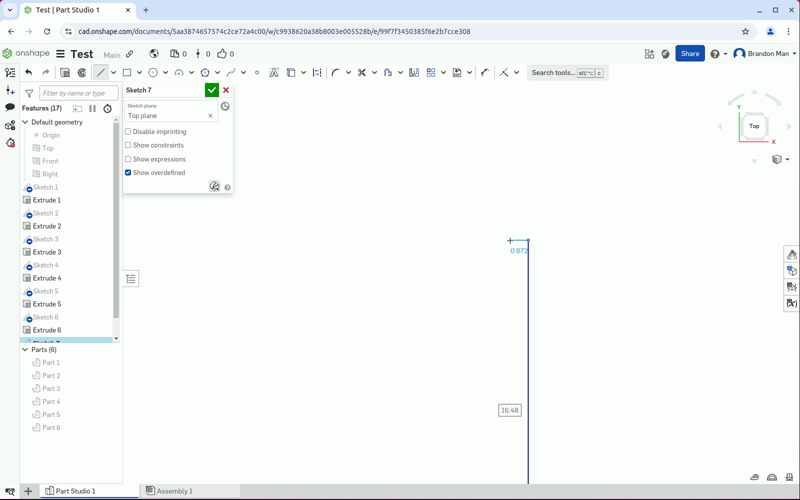
scroll(6)
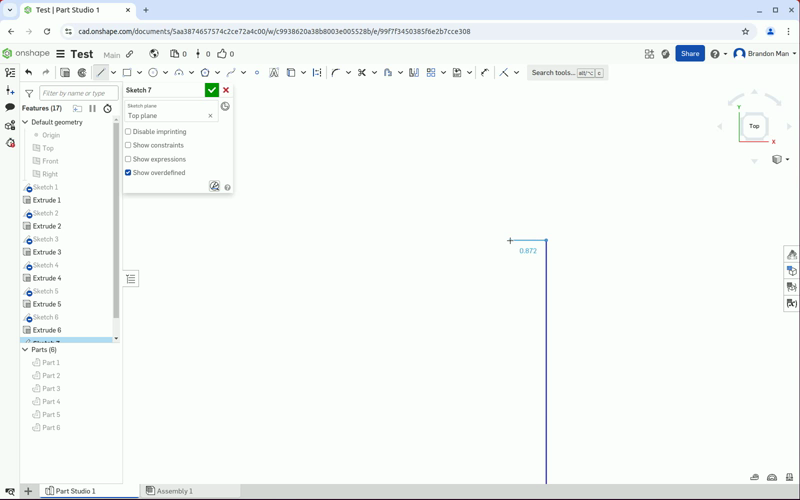
scroll(6)
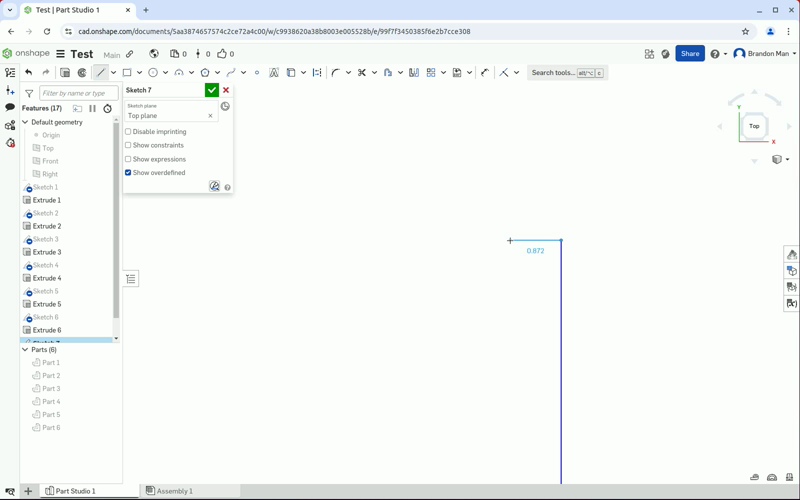
click(510, 240)
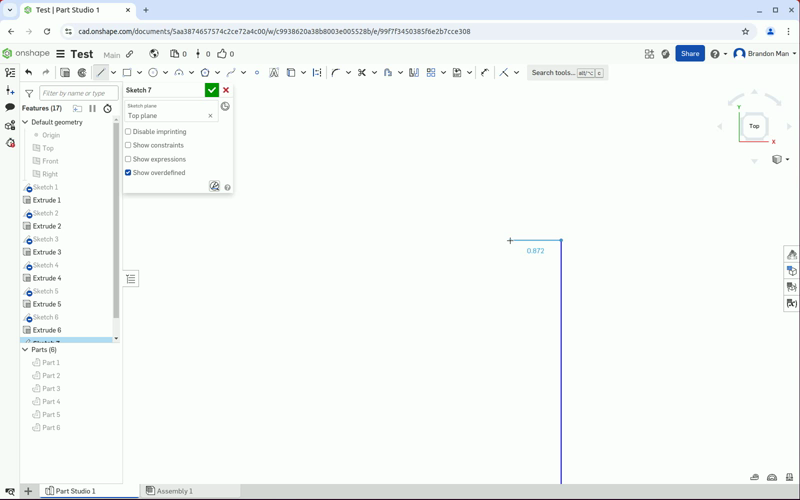
scroll(-6)
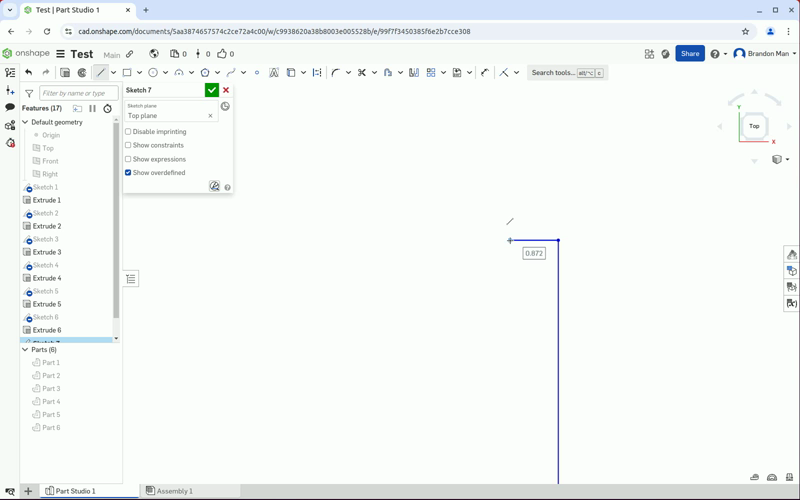
scroll(-6)
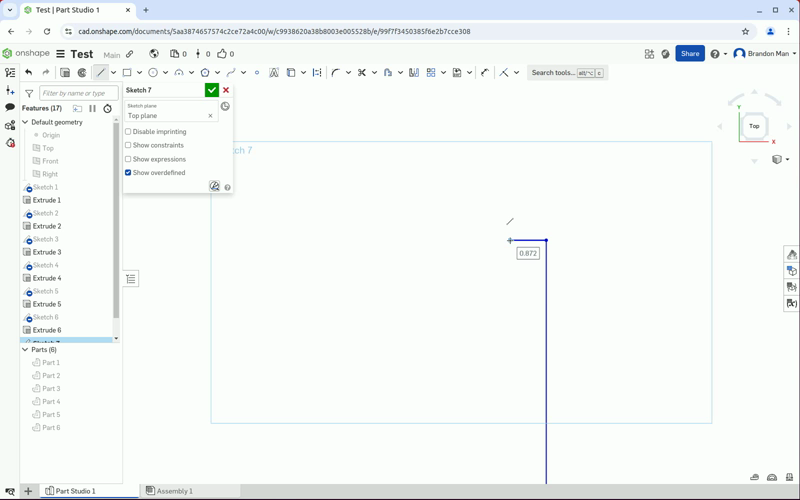
scroll(-6)
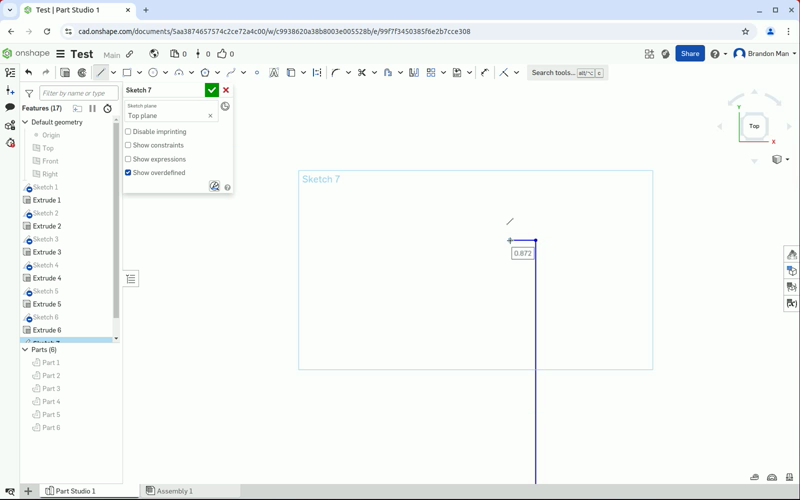
scroll(-6)
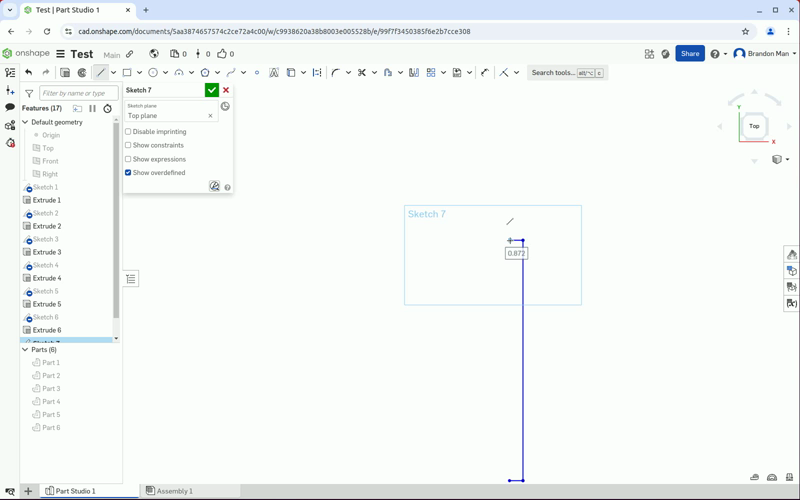
scroll(-6)
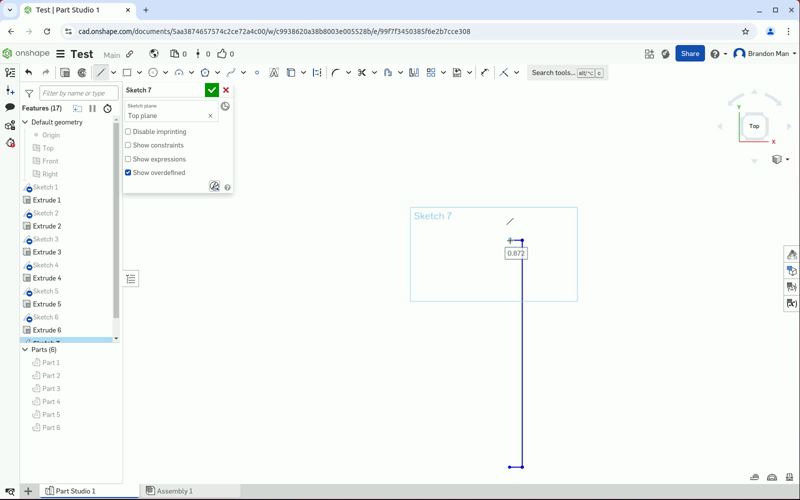
scroll(-6)
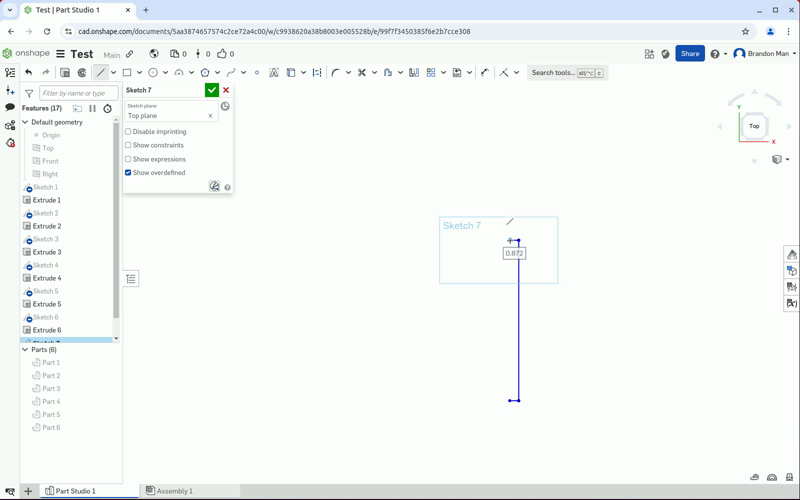
scroll(-6)
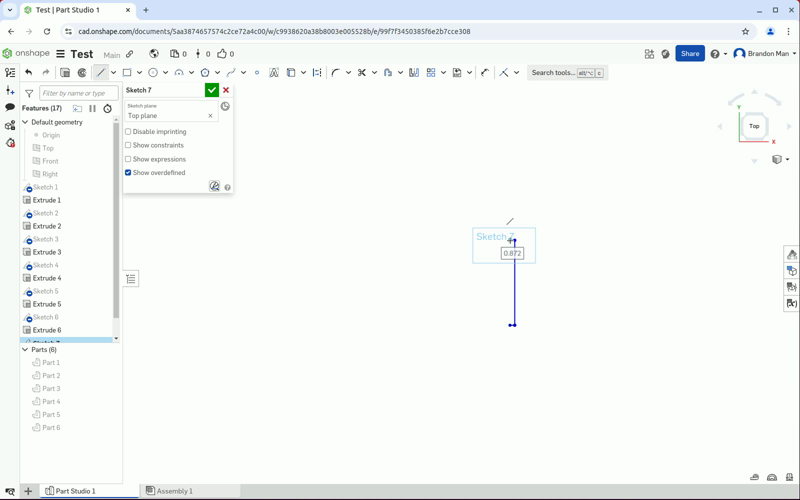
key_up(shift)
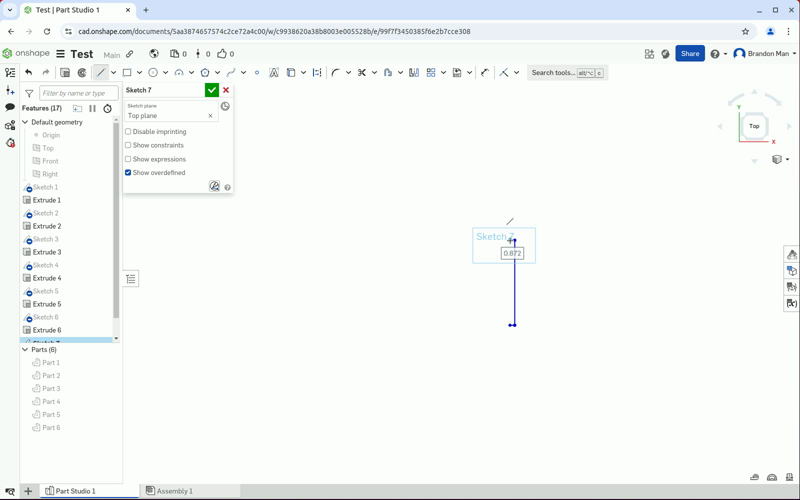
key_down(shift)
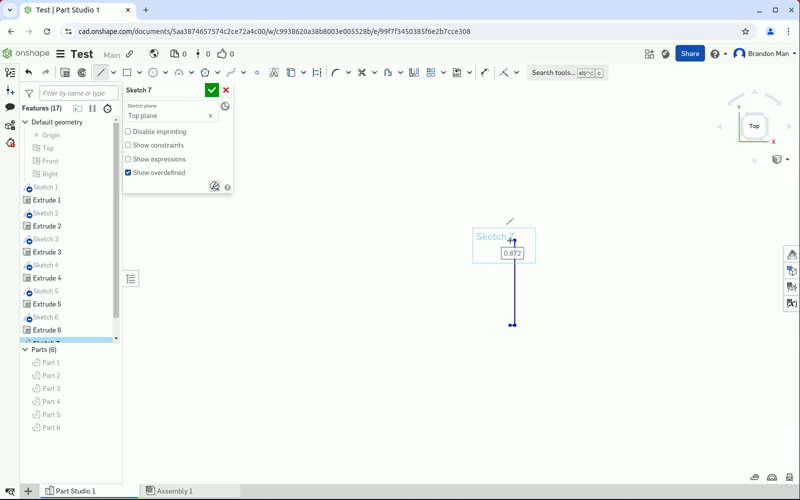
mouse_move(510, 325)
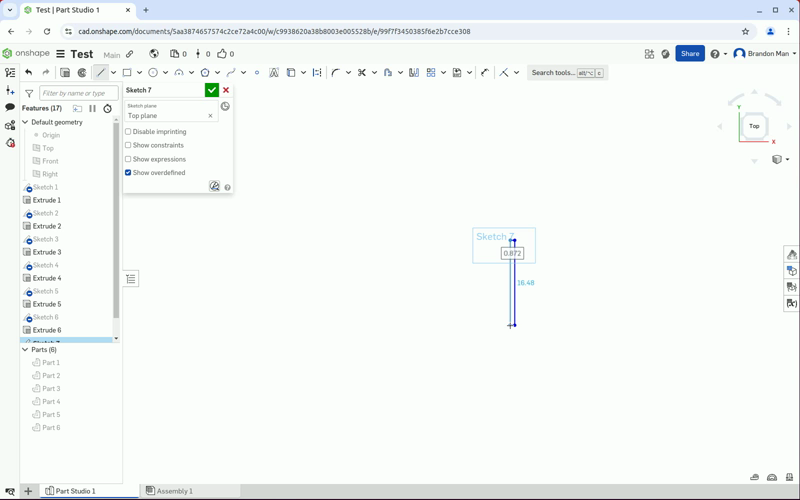
key_up(shift)
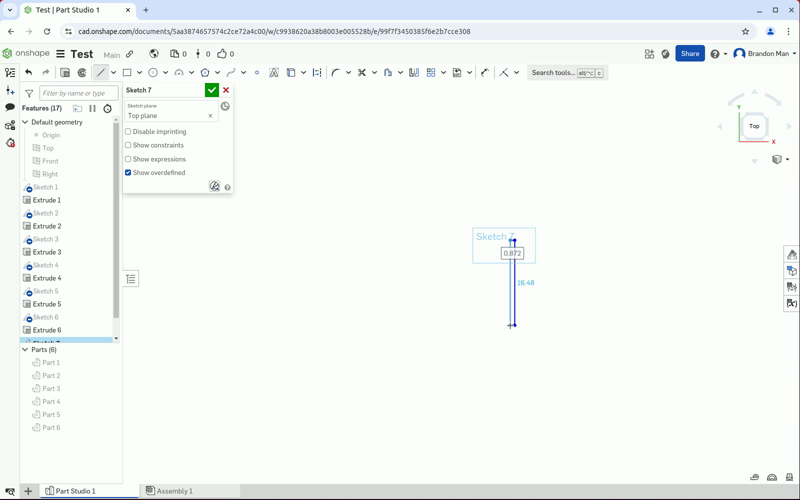
click(510, 325)
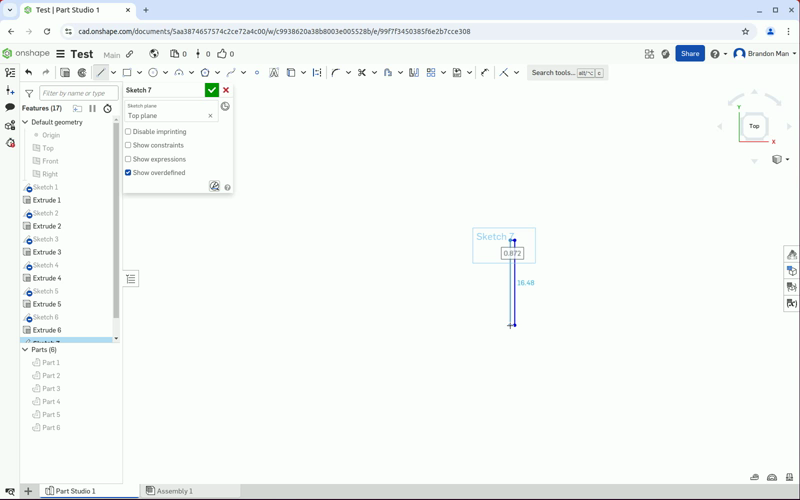
key(esc)
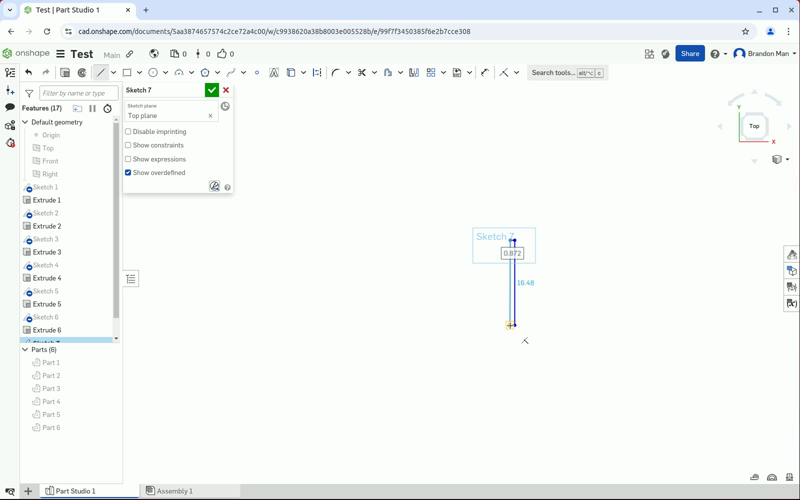
mouse_move(511, 309)
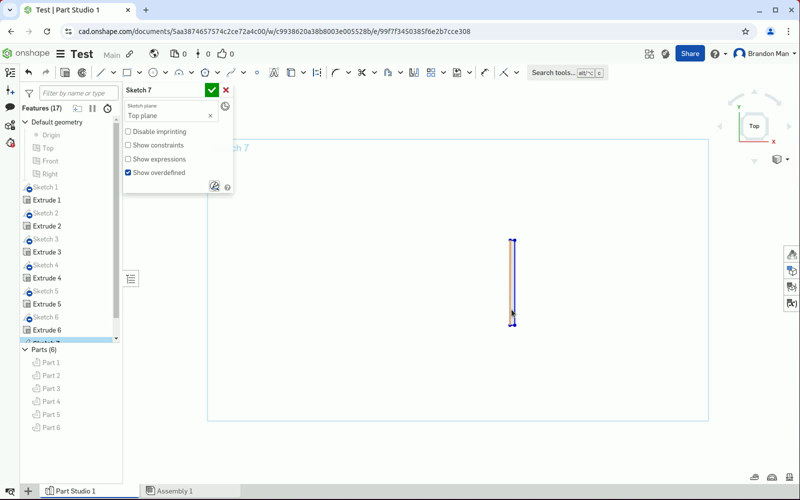
scroll(6)
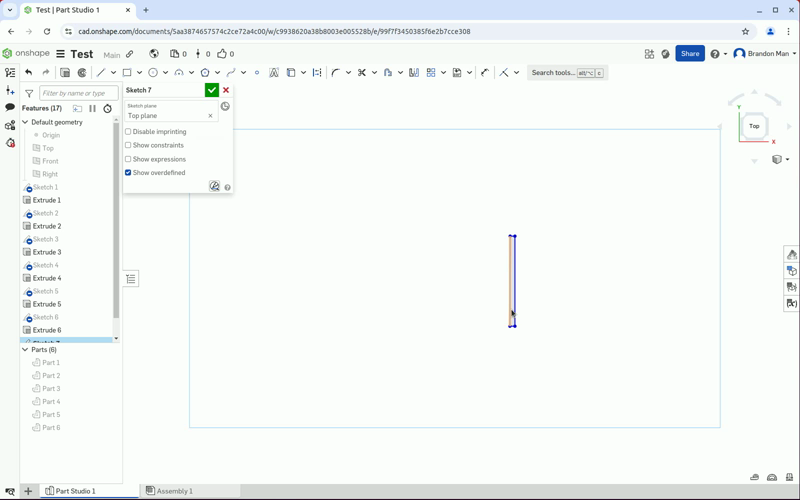
scroll(6)
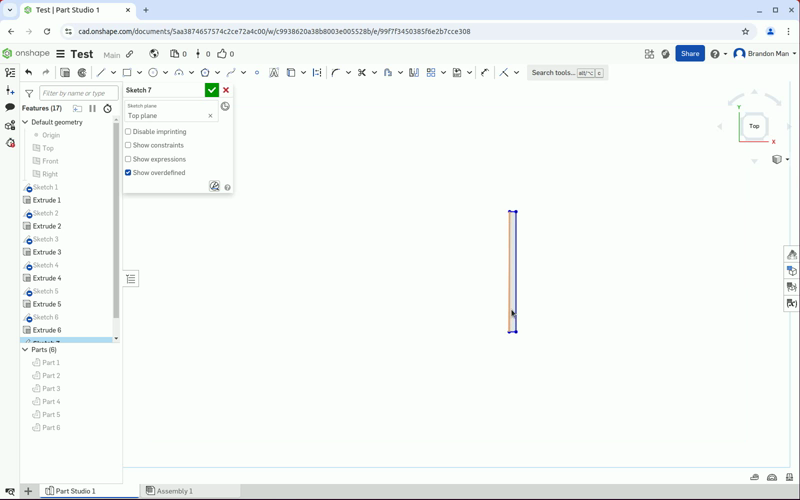
scroll(6)
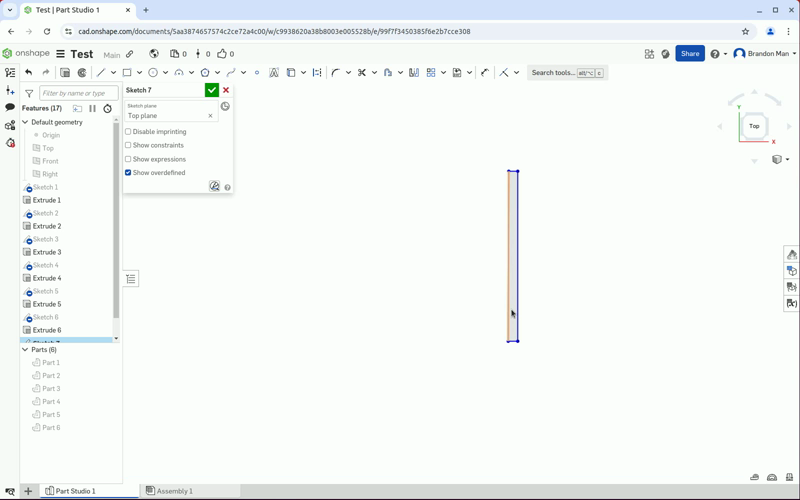
scroll(6)
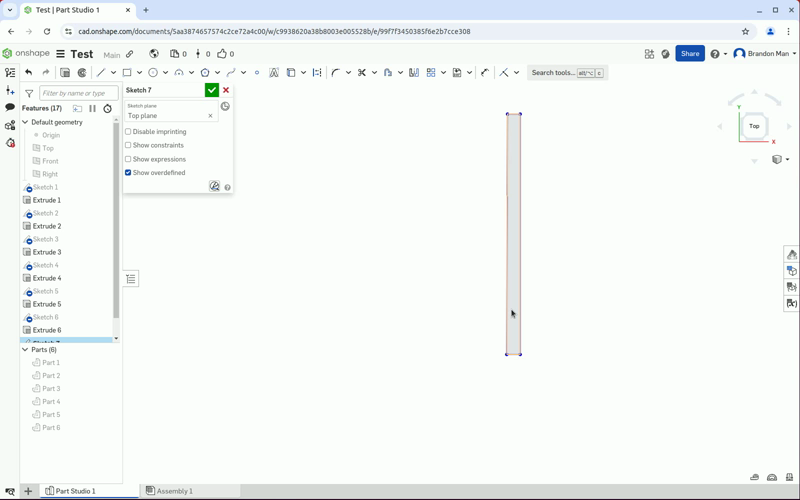
scroll(6)
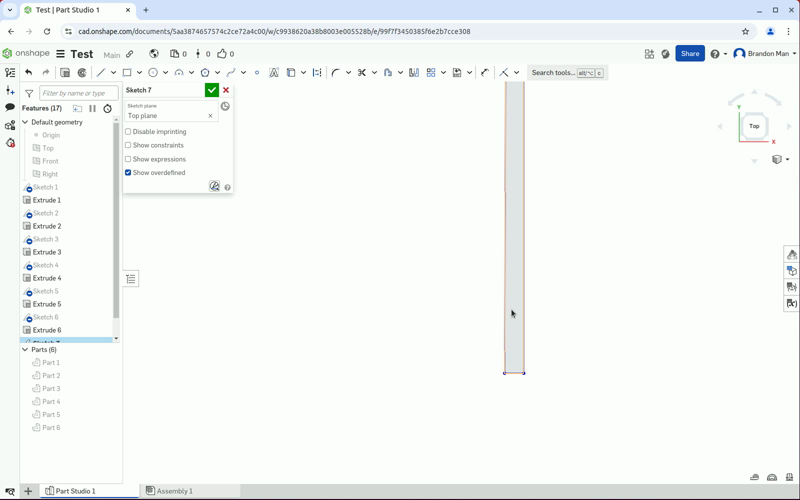
scroll(6)
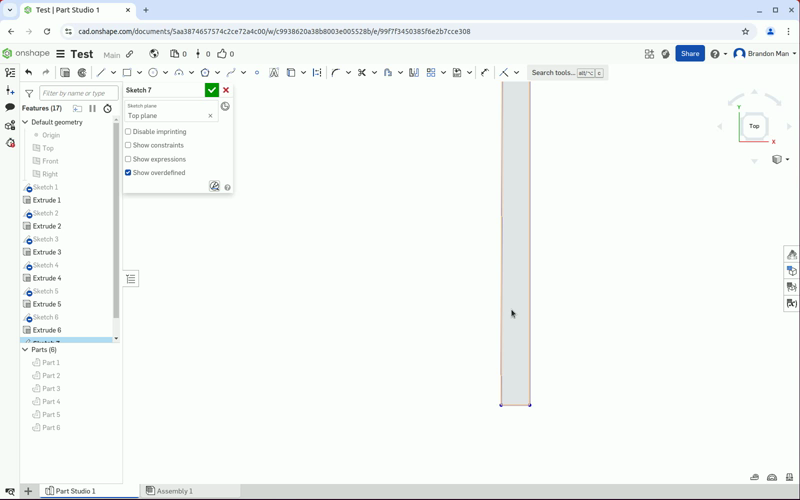
scroll(6)
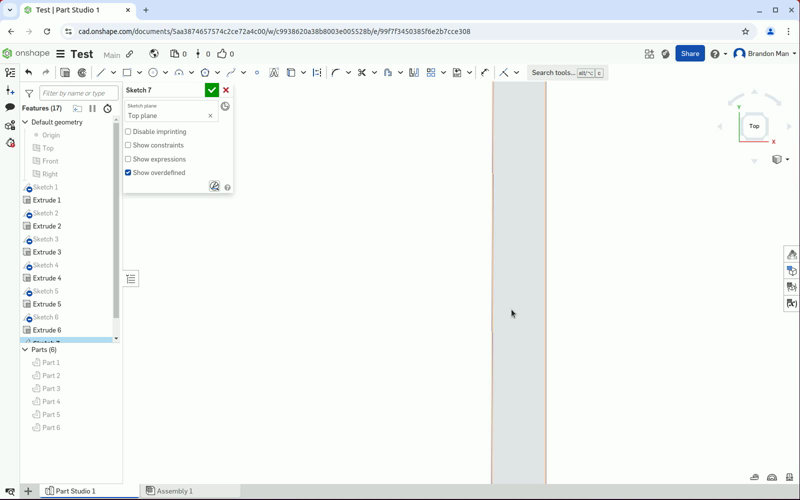
click(511, 309)
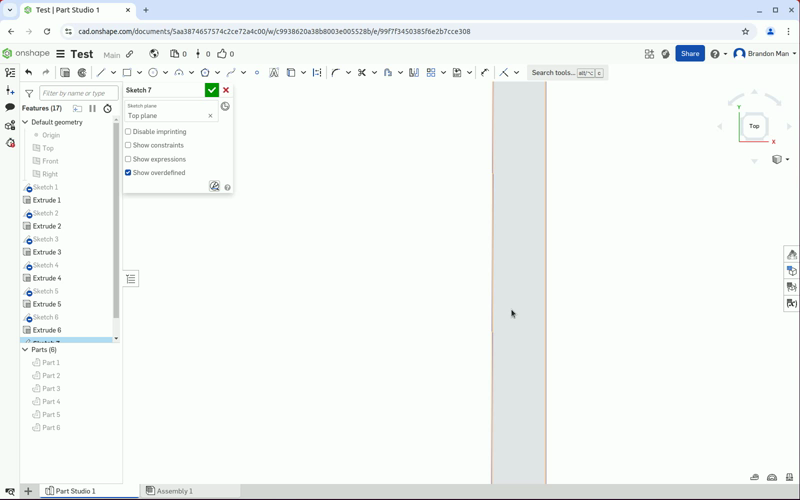
scroll(-6)
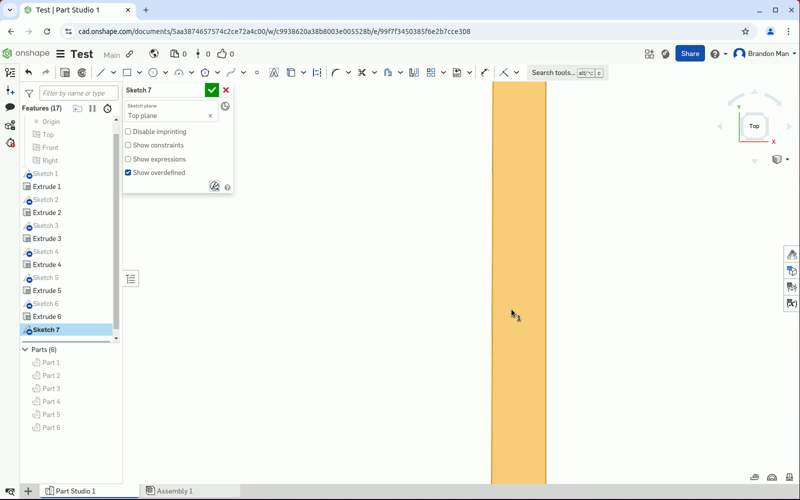
scroll(-6)
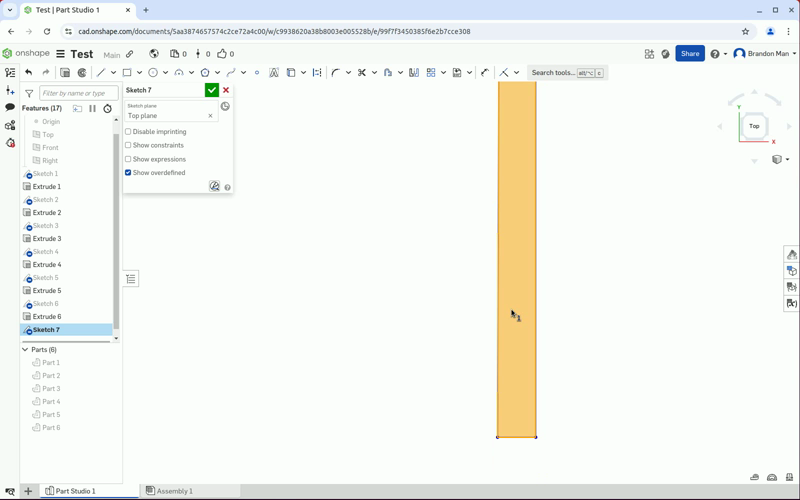
scroll(-6)
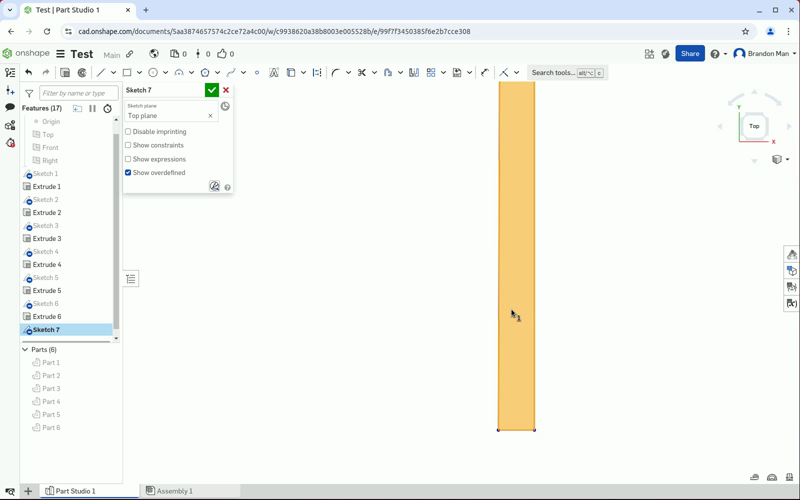
scroll(-6)
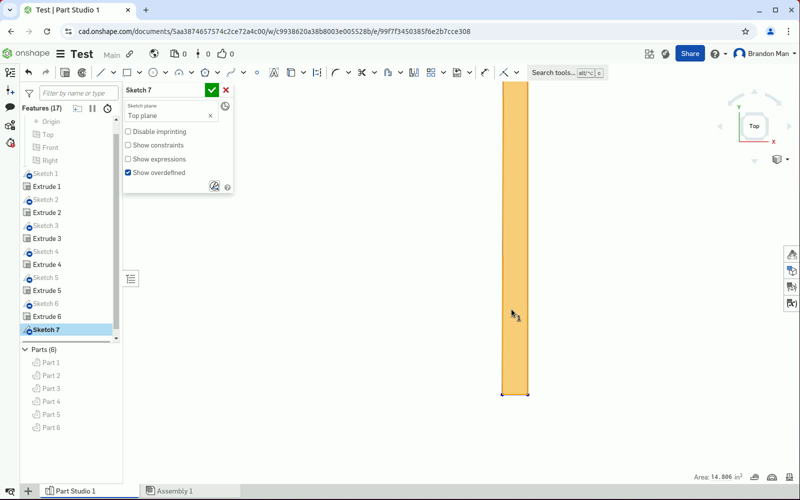
scroll(-6)
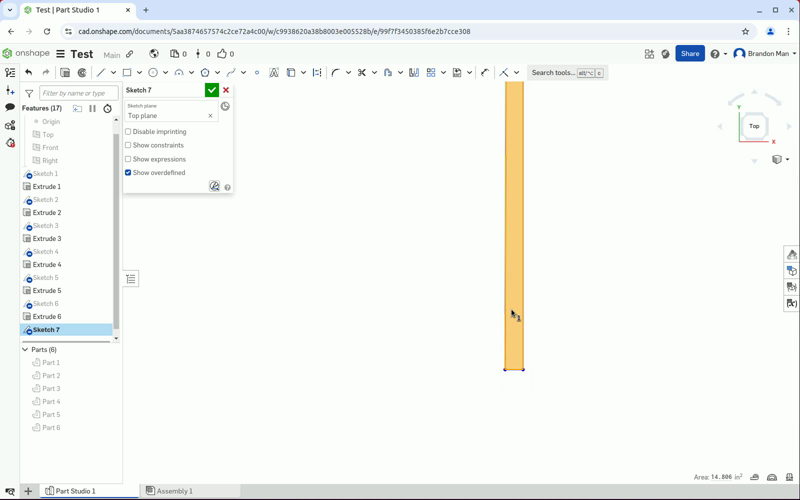
scroll(-6)
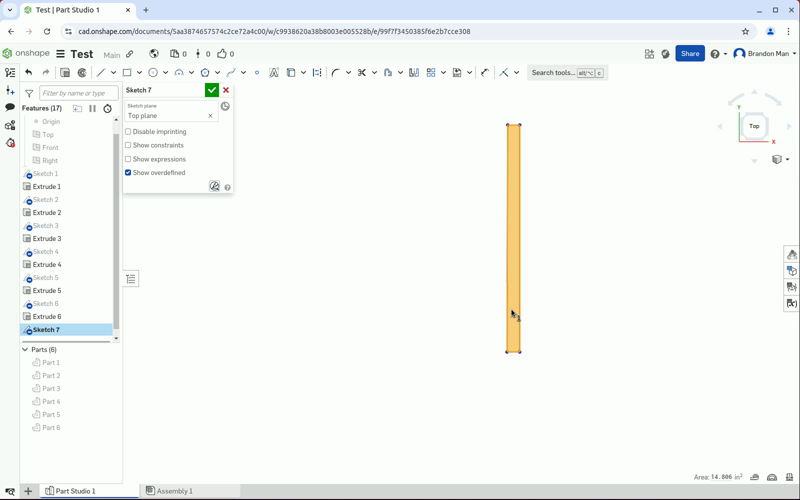
scroll(-6)
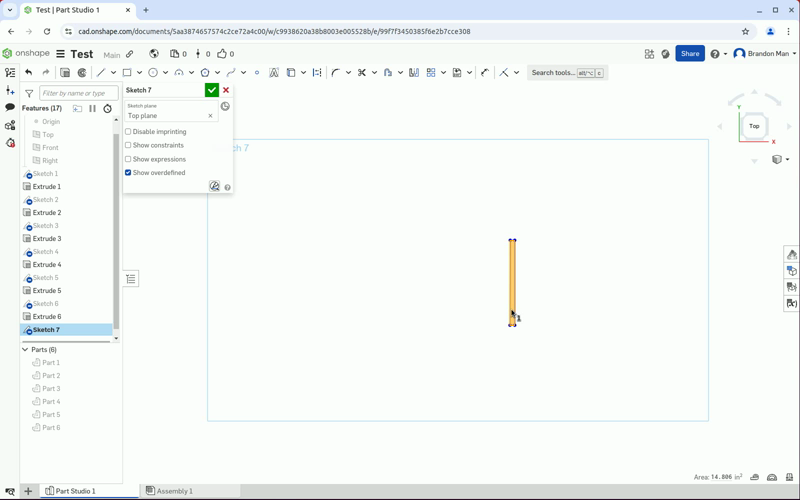
mouse_move(73, 352)
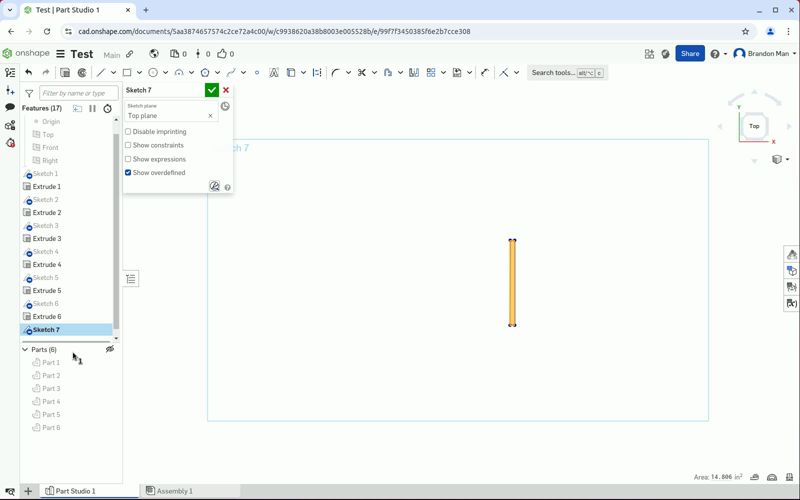
key(shift+y)
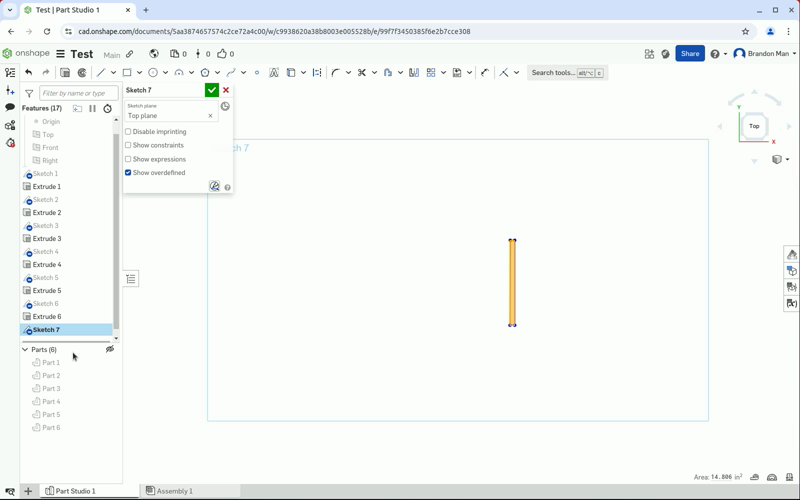
key(shift+e)
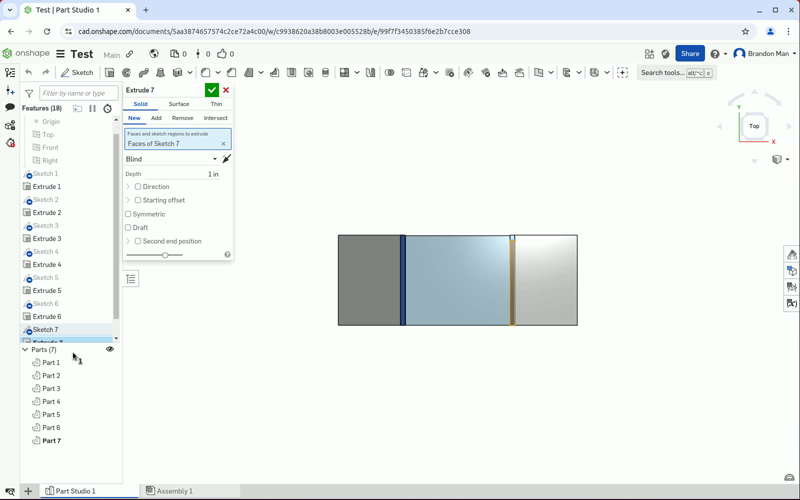
mouse_move(143, 106)
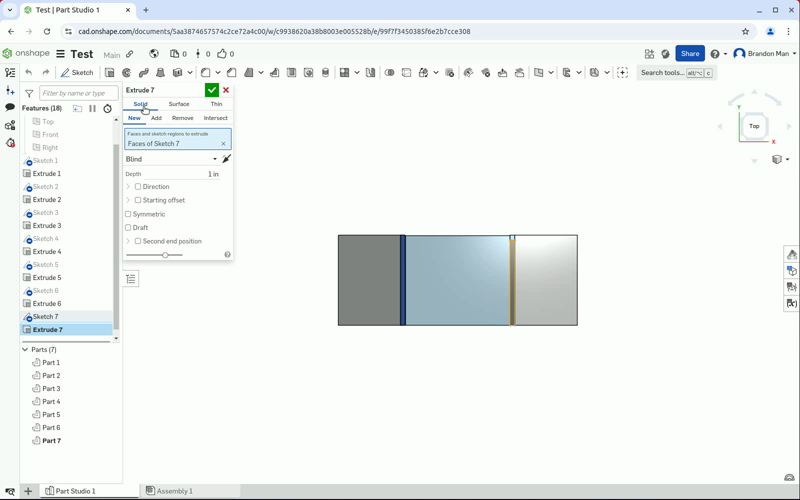
click(143, 106)
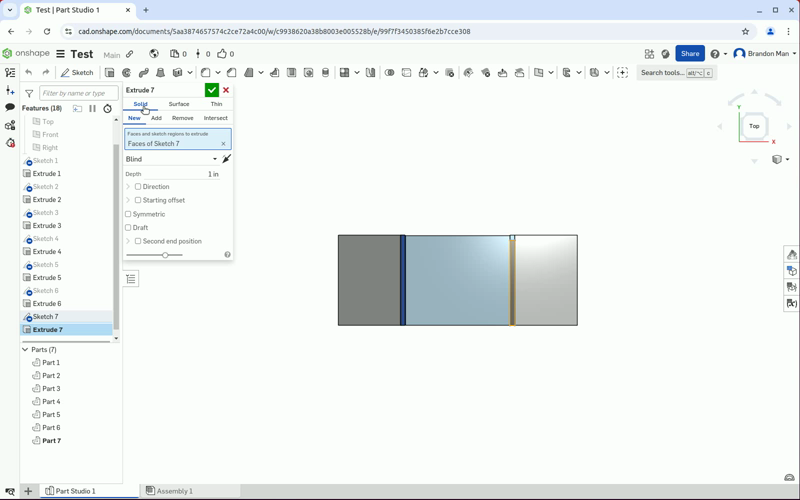
mouse_move(137, 120)
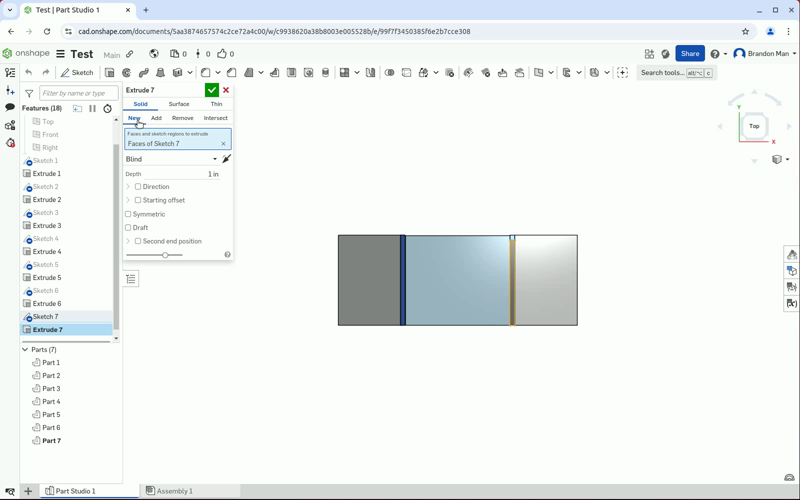
click(137, 120)
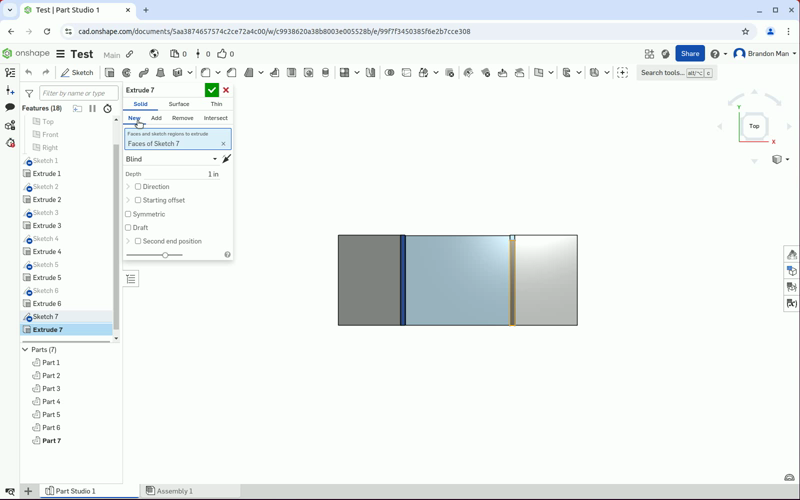
key(tab, 4)
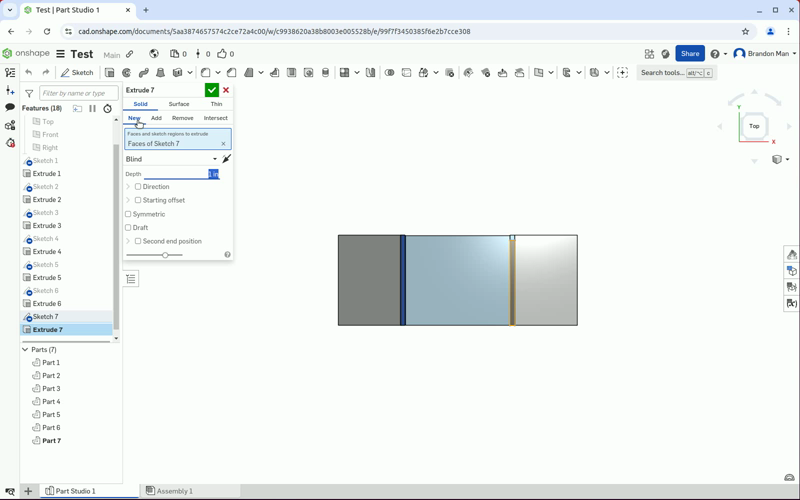
text(-17.331)
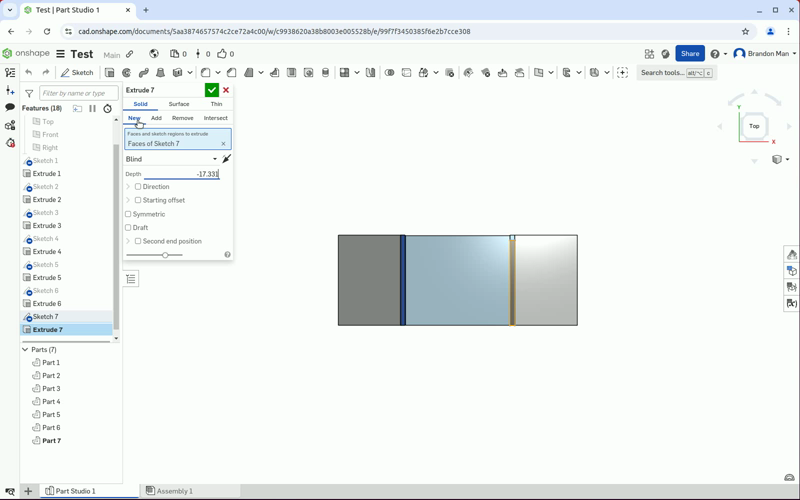
key(enter)
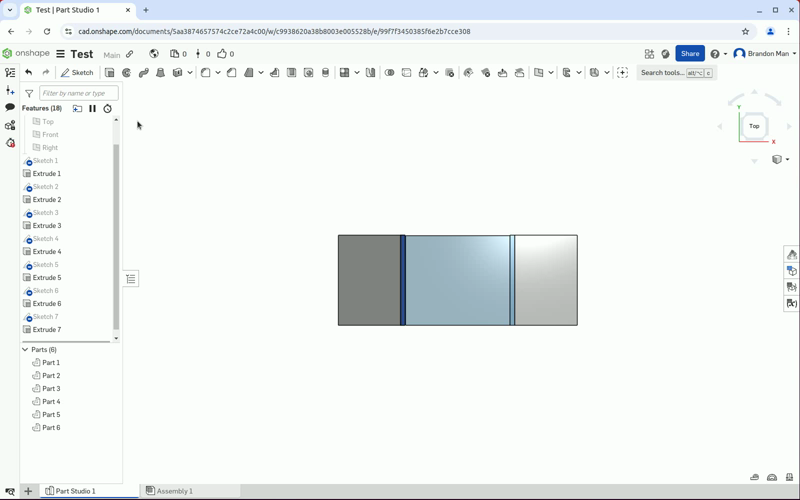
key(shift+h)
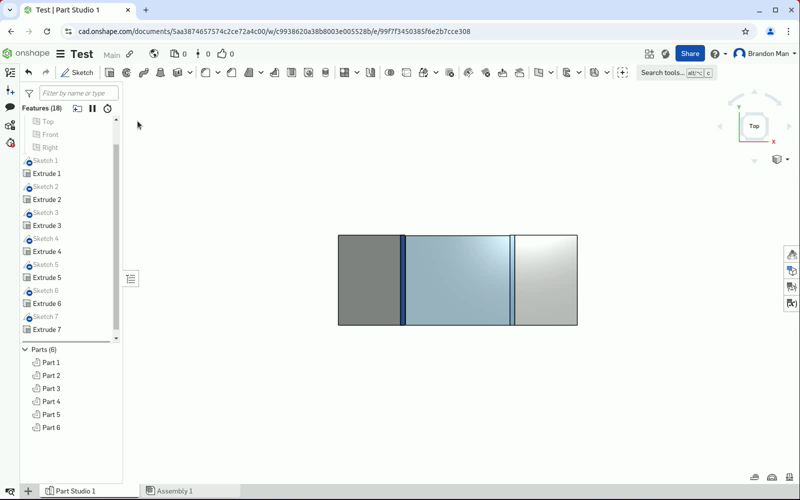
key(shift+h)
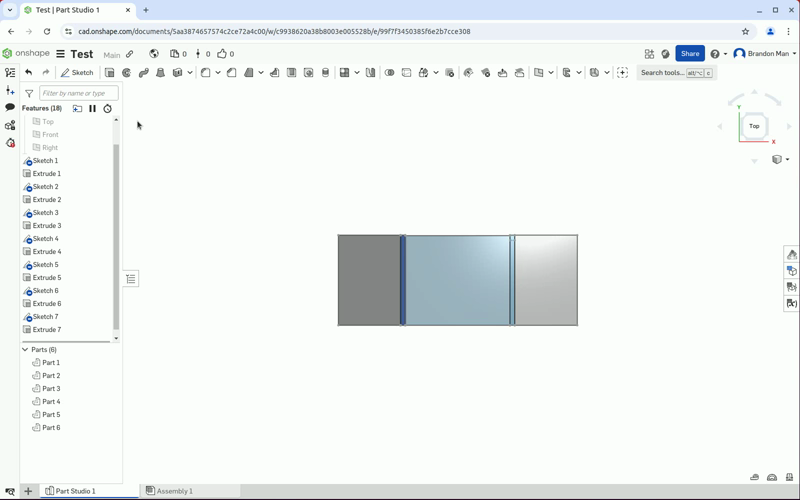
key(shift+7)
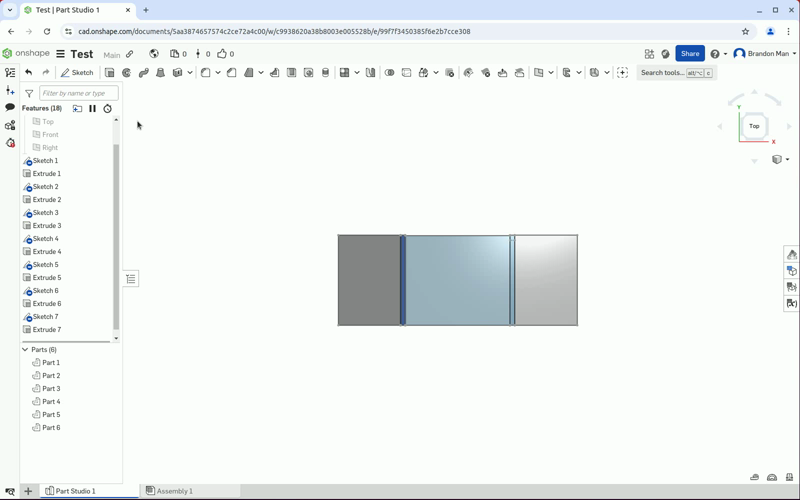
key(up, 3)
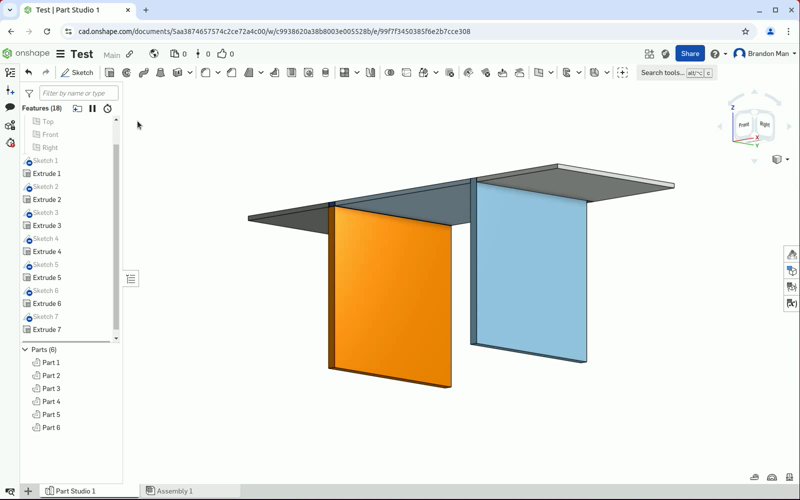
key(left, 3)
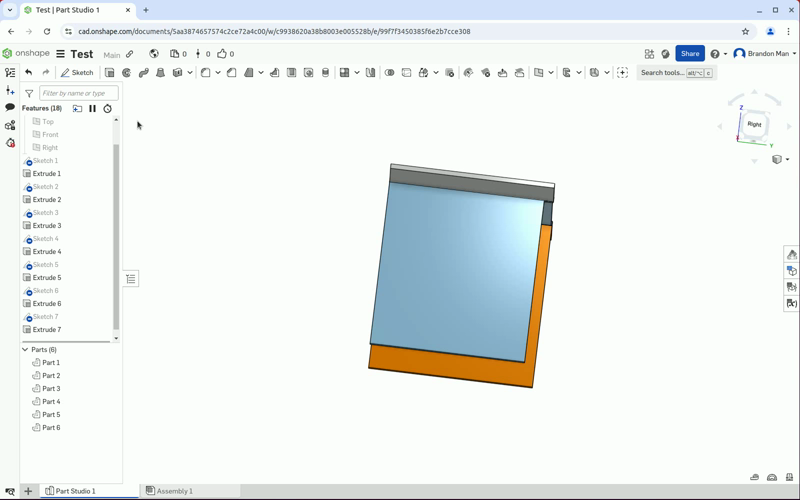
key(right, 3)
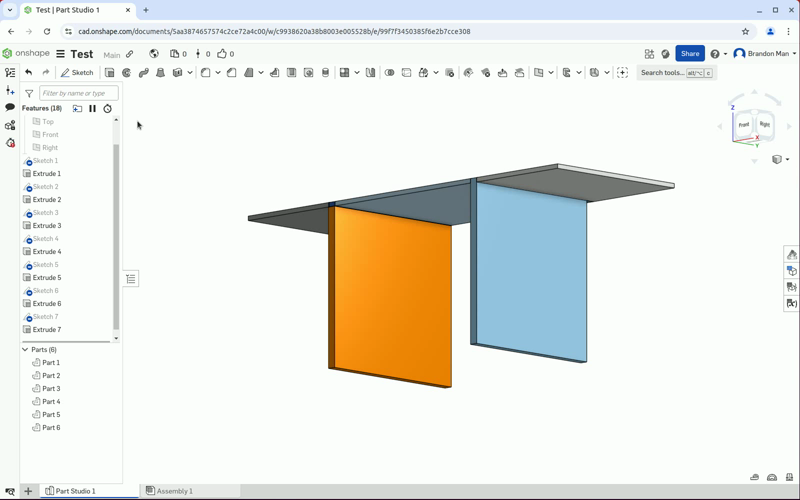
key(down, 3)
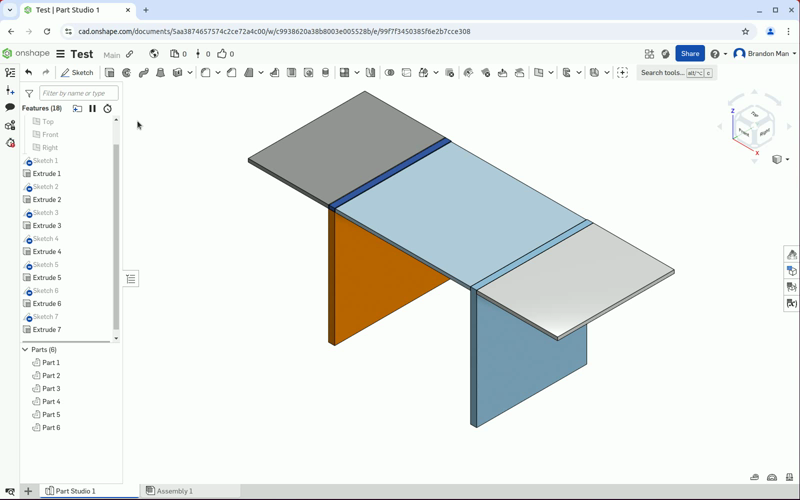
mouse_move(69, 163)
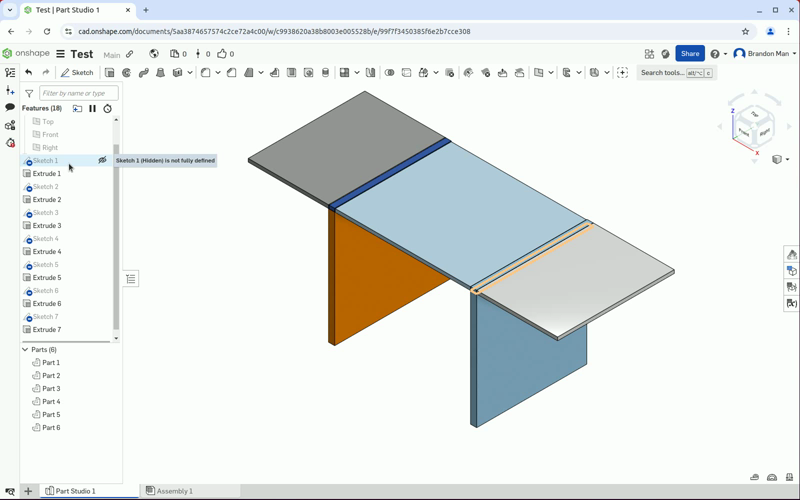
click(69, 163)